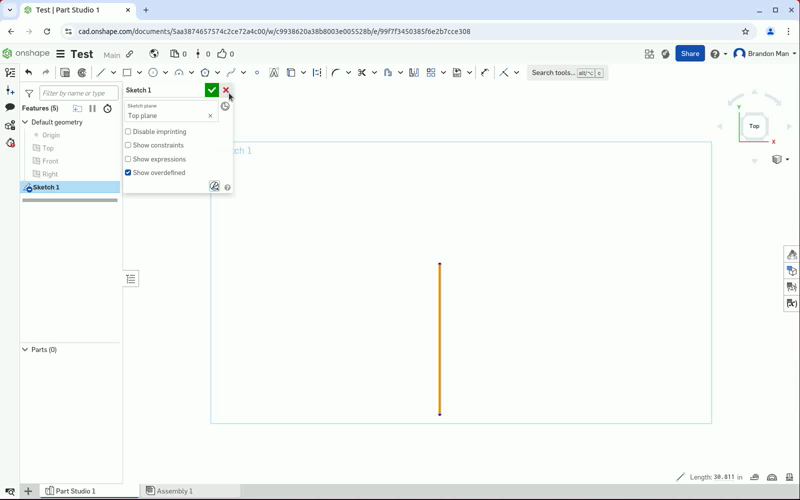
key(shift+h)
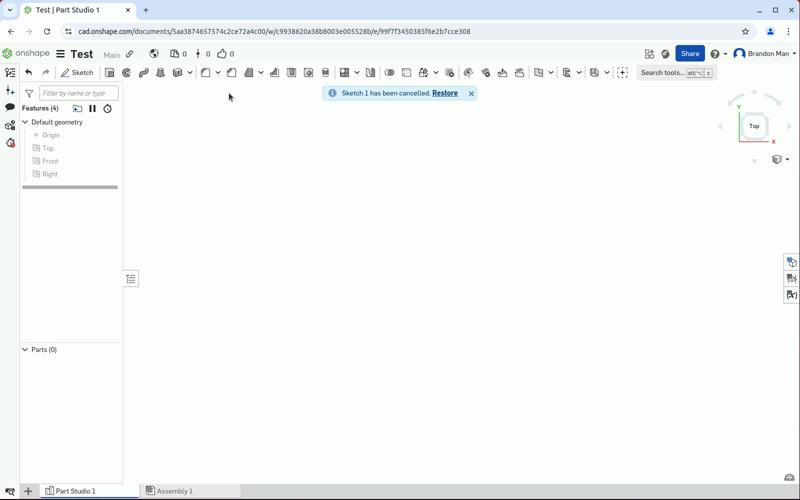
mouse_move(73, 352)
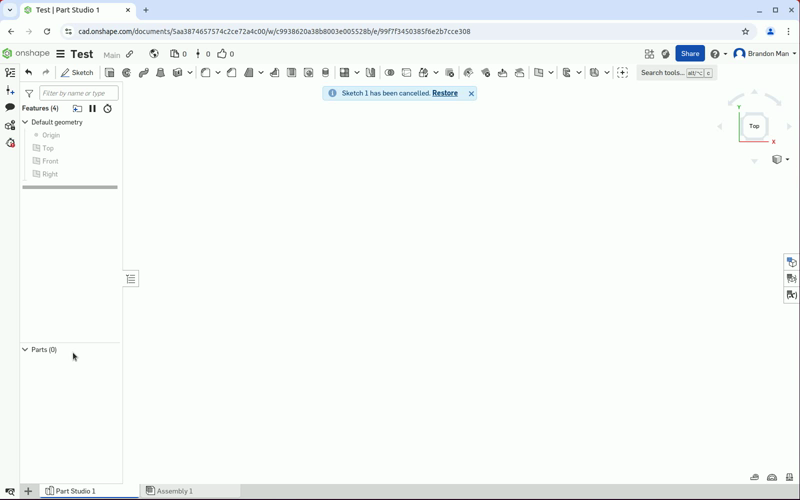
key(y)
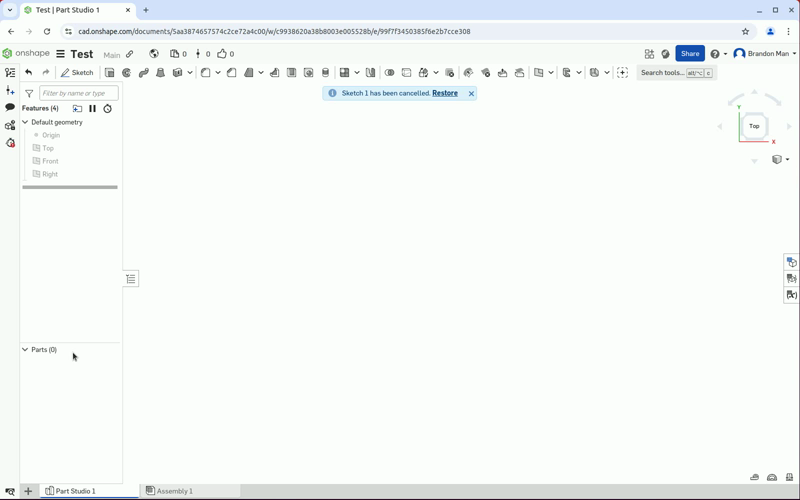
key(shift+p)
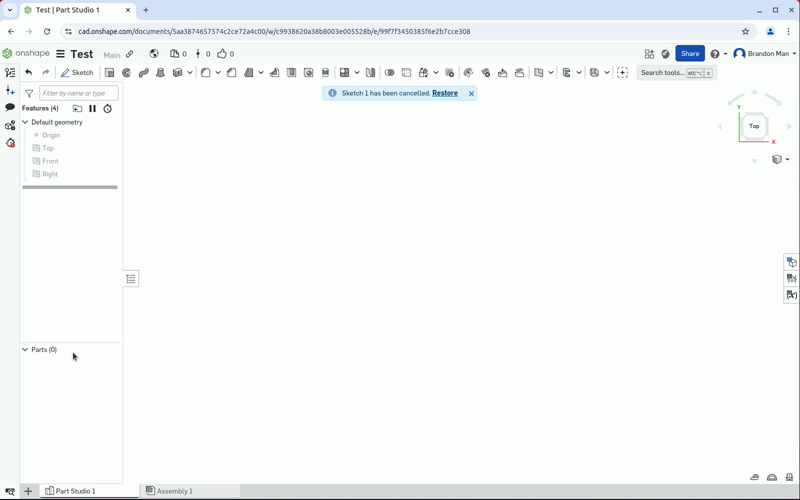
key(space)
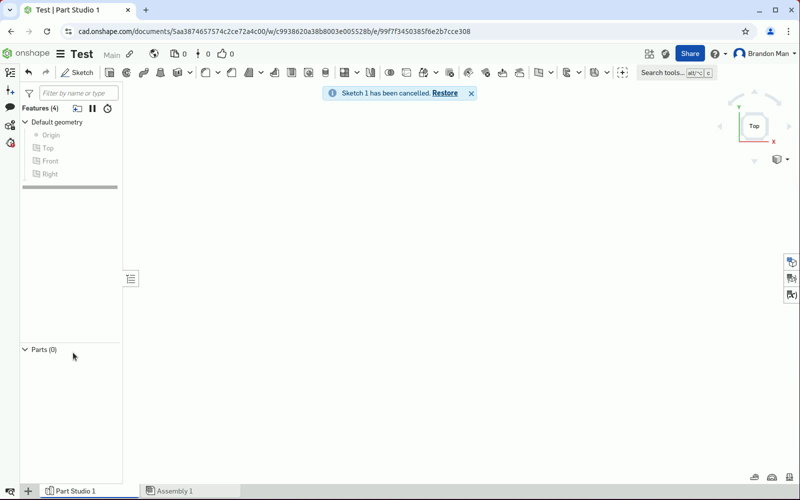
key_down(shift)
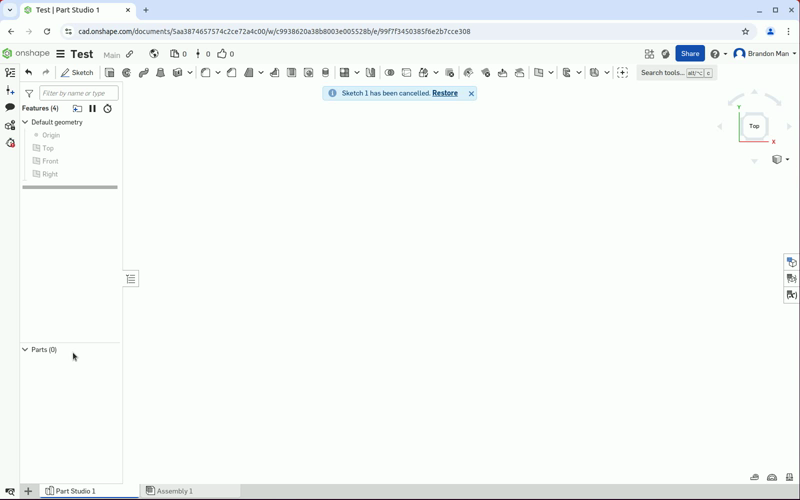
key(up)
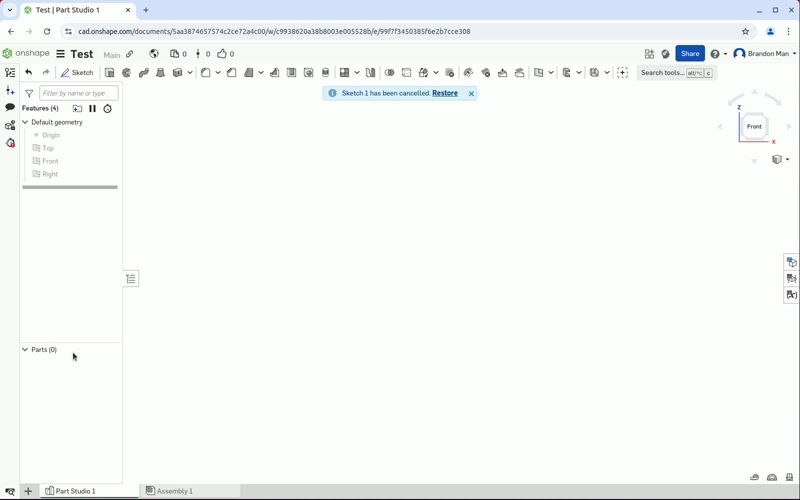
key_up(shift)
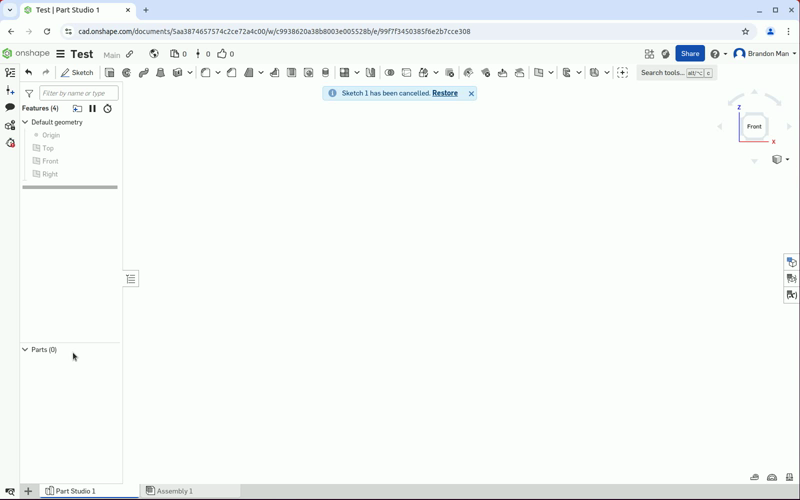
mouse_move(73, 352)
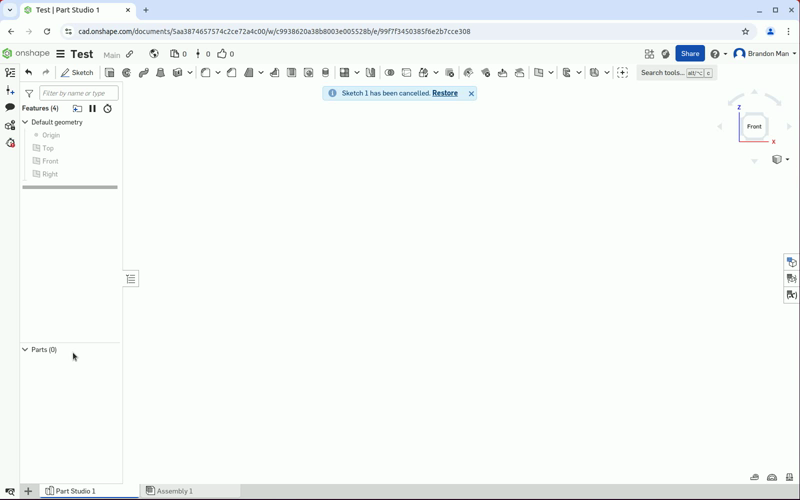
key(shift+y)
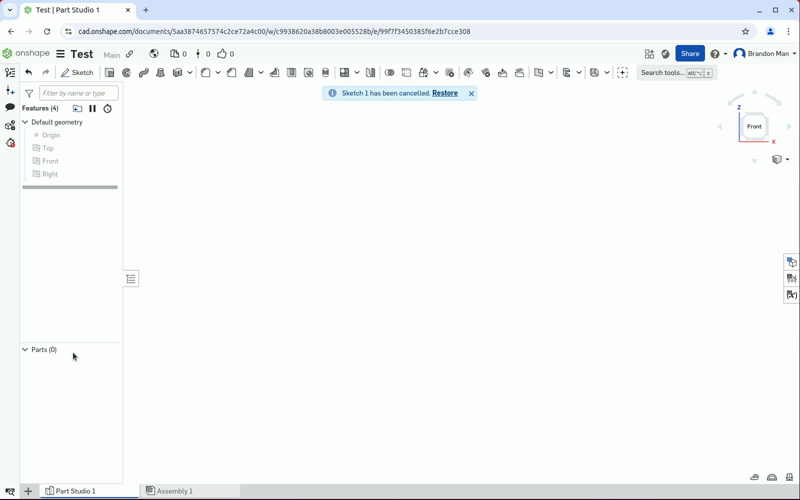
key(shift+s)
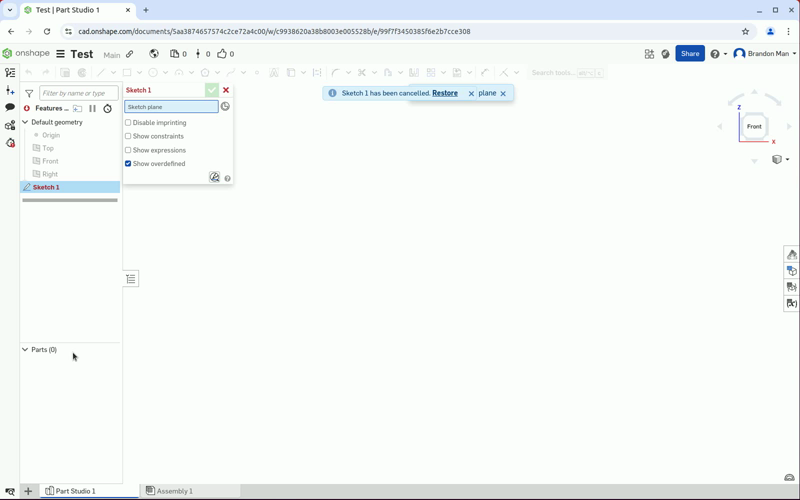
mouse_move(73, 163)
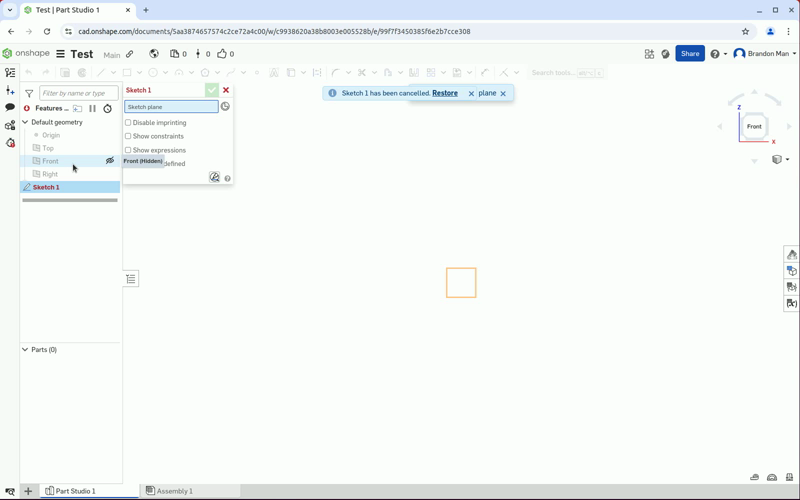
click(73, 163)
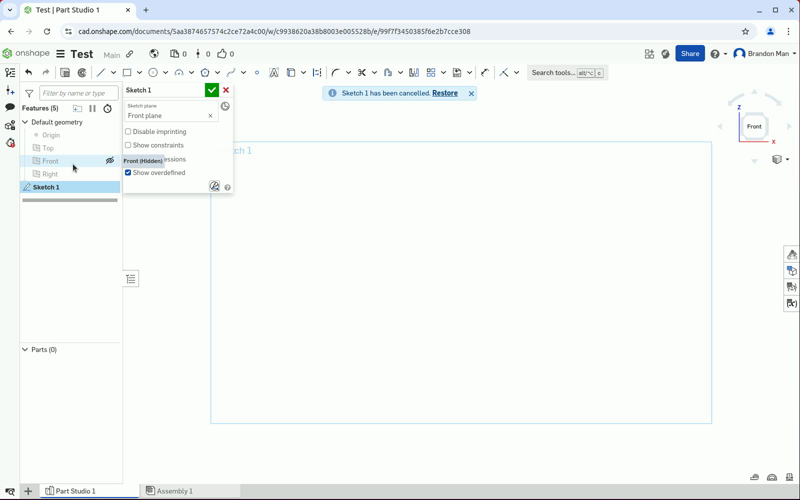
mouse_move(73, 352)
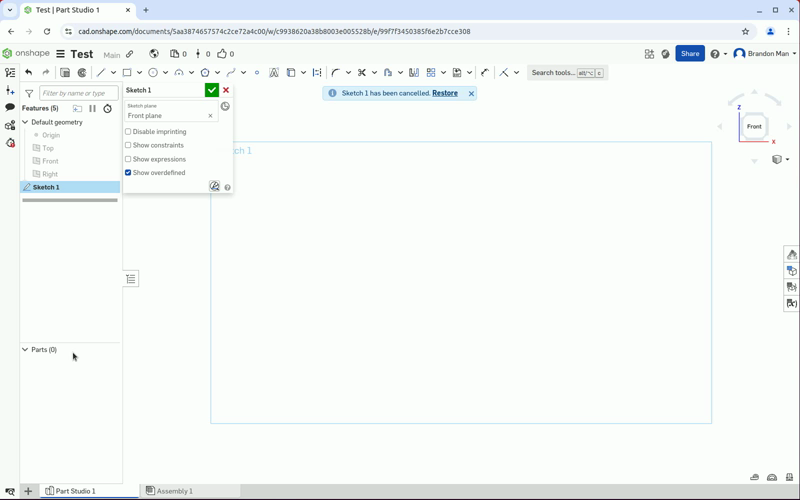
key(y)
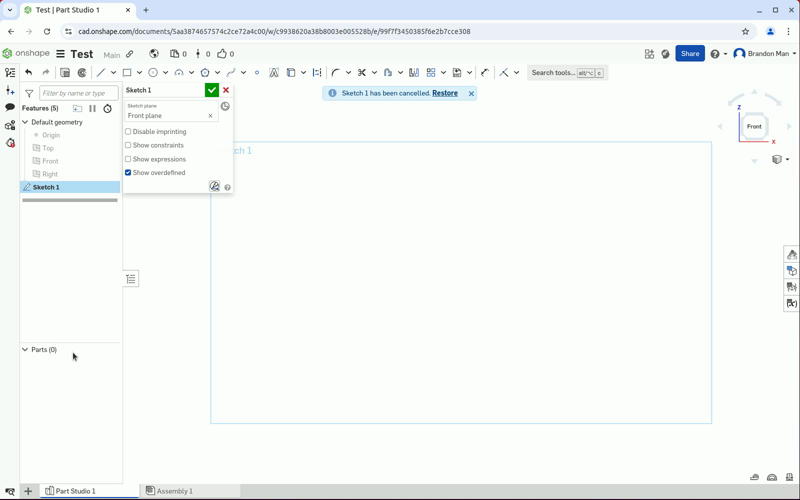
key(l)
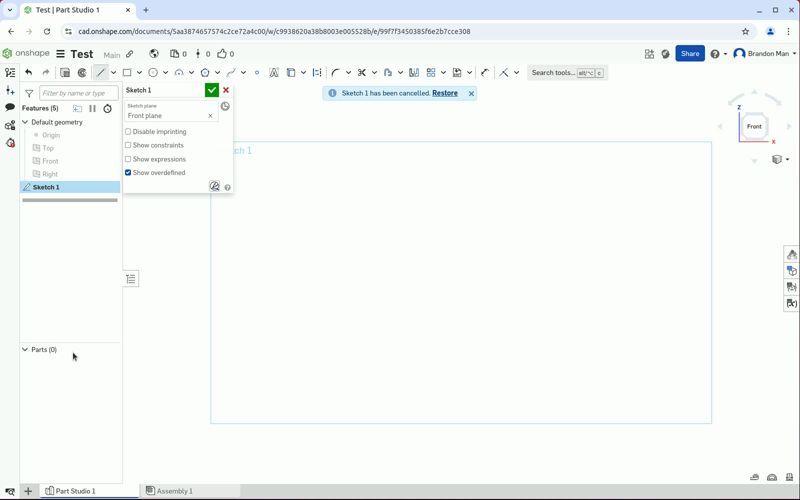
key_down(shift)
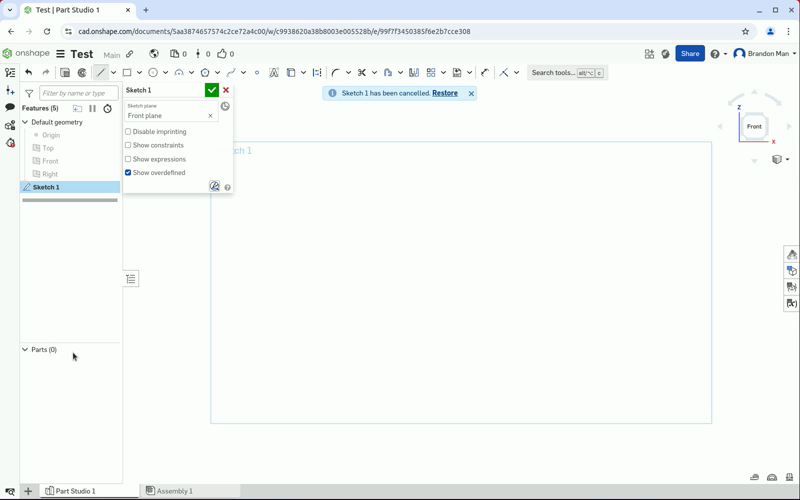
mouse_move(348, 395)
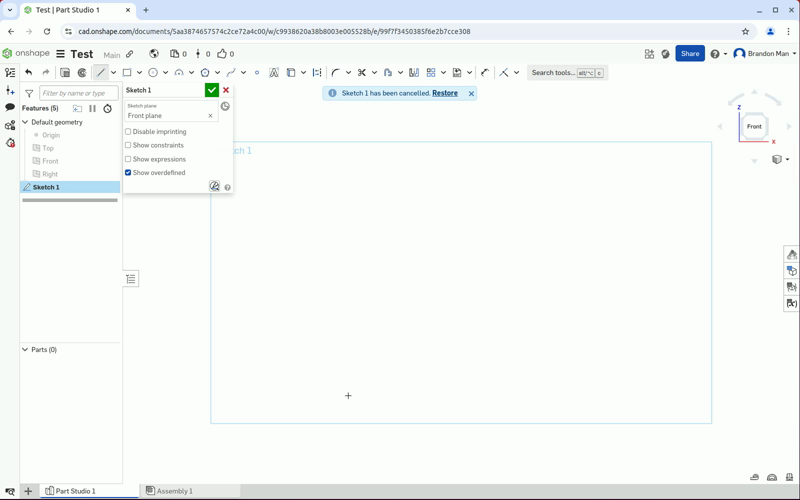
click(348, 395)
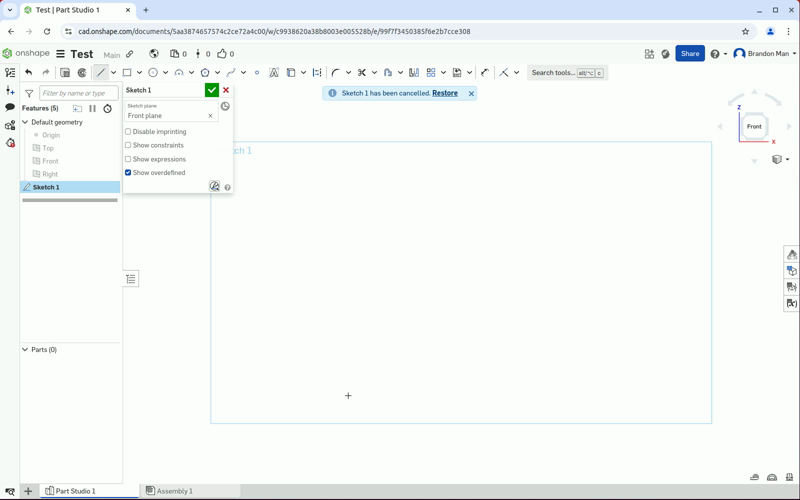
key_up(shift)
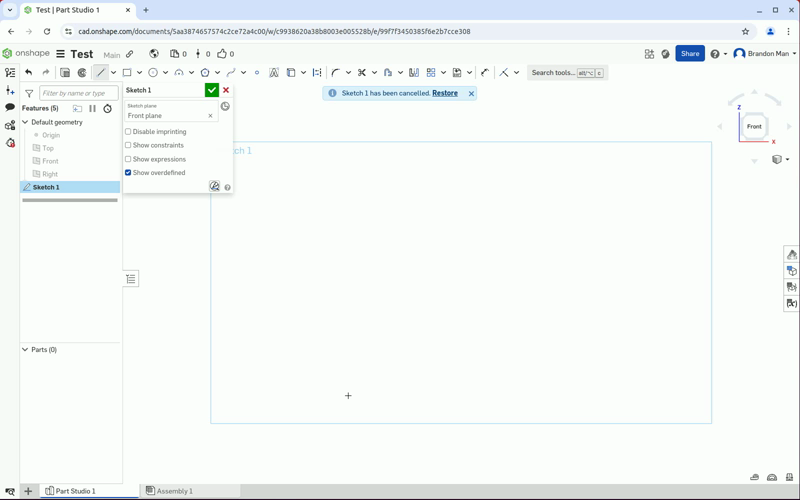
key_down(shift)
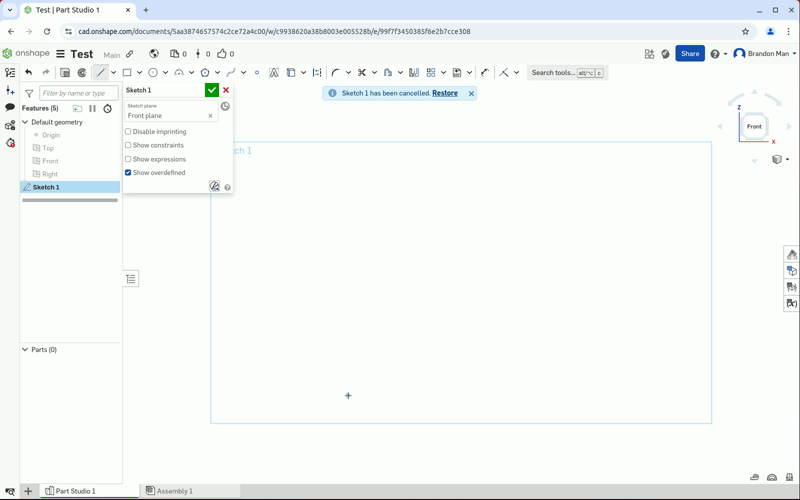
mouse_move(460, 395)
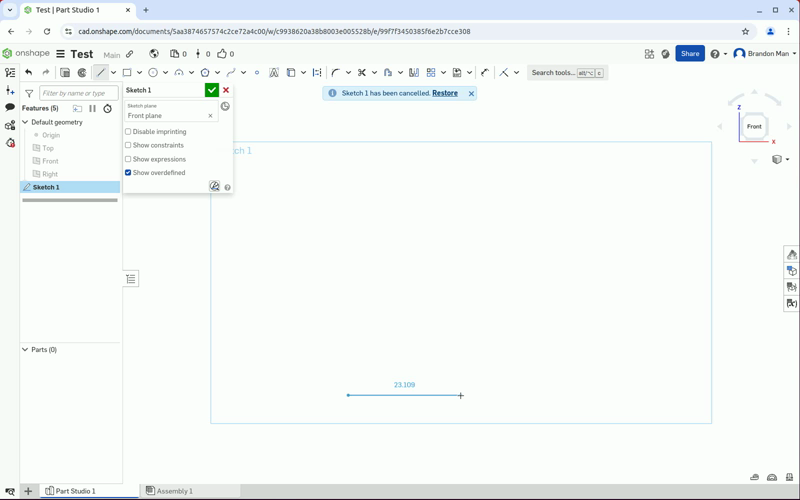
click(460, 395)
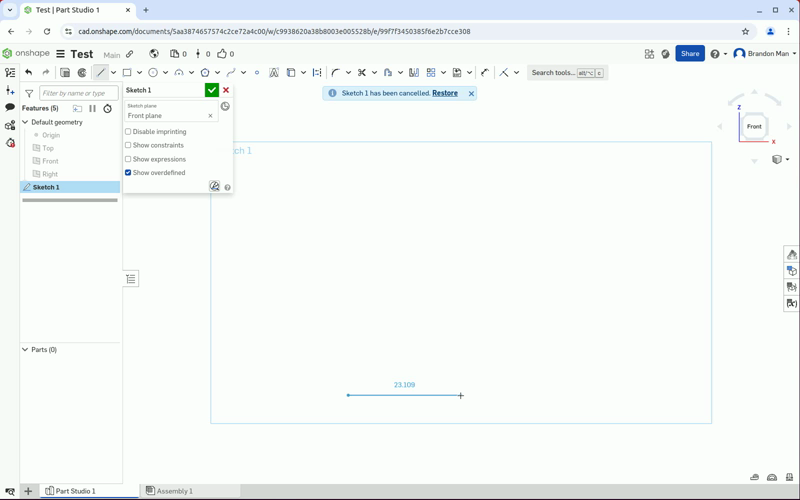
key_up(shift)
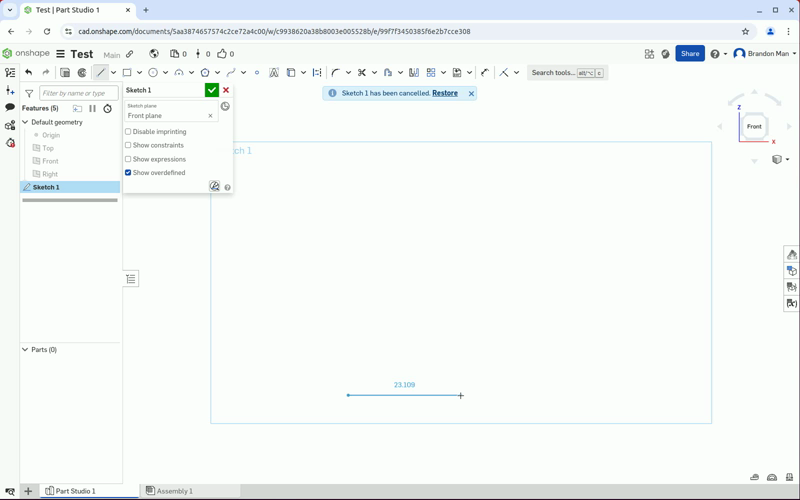
key_down(shift)
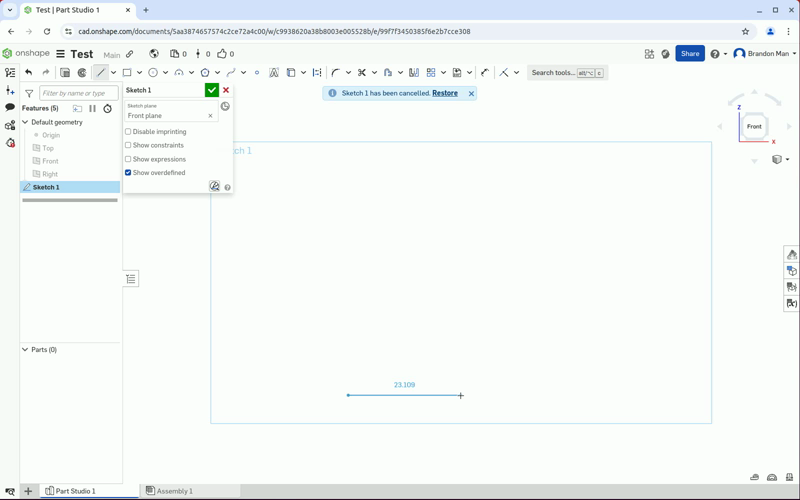
mouse_move(460, 321)
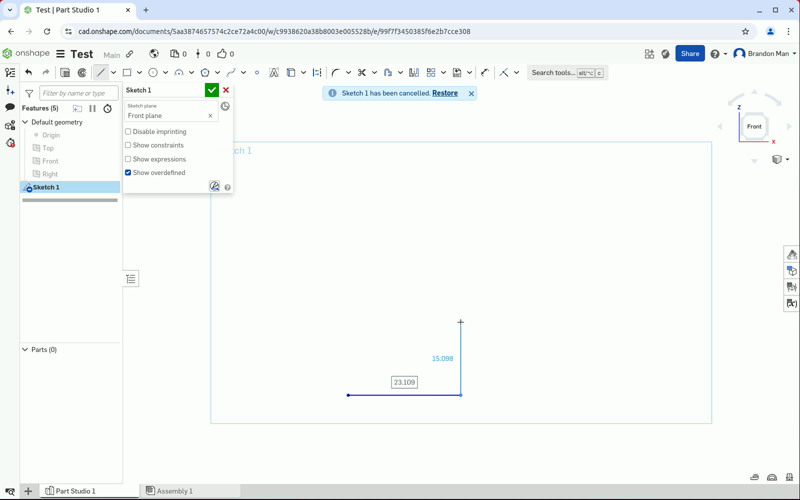
click(460, 321)
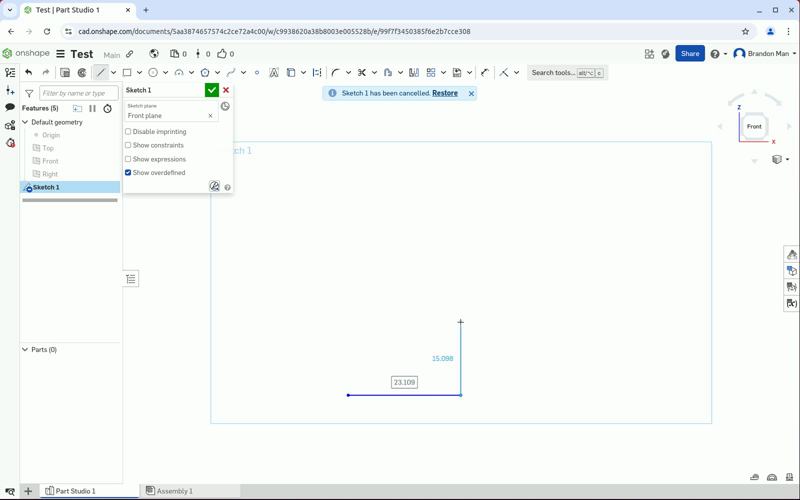
key_up(shift)
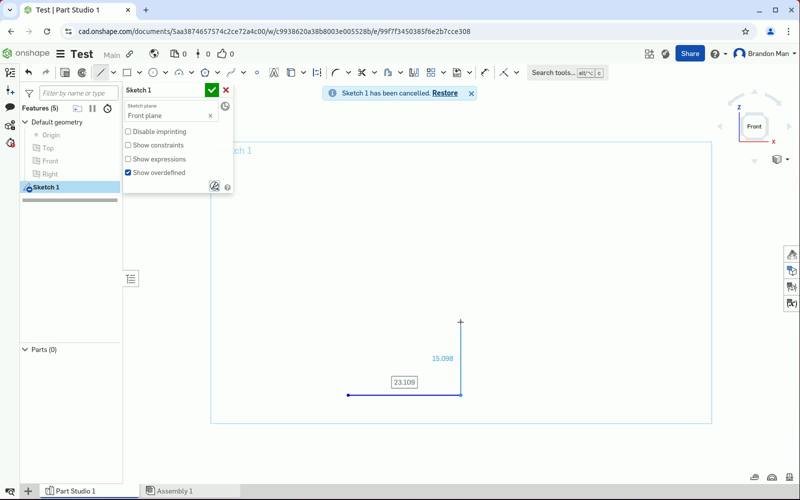
key(esc)
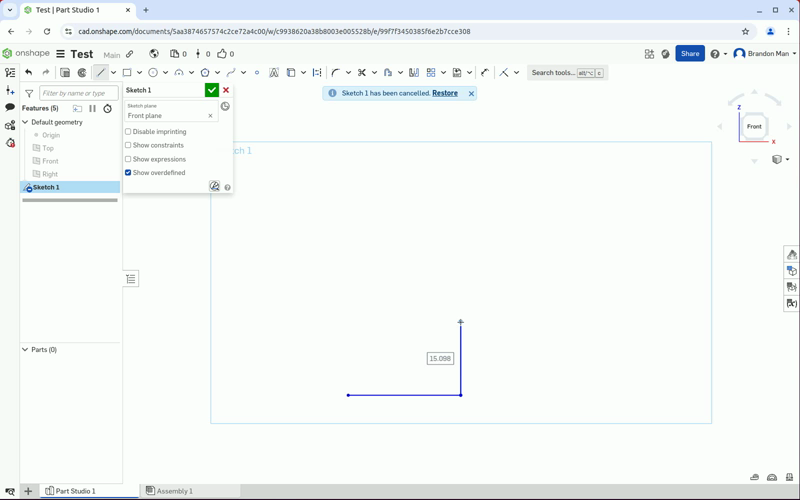
key(a)
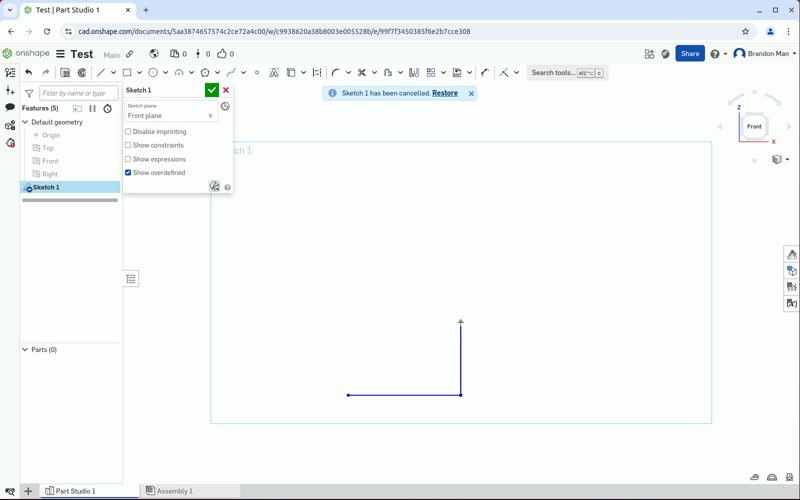
mouse_move(460, 321)
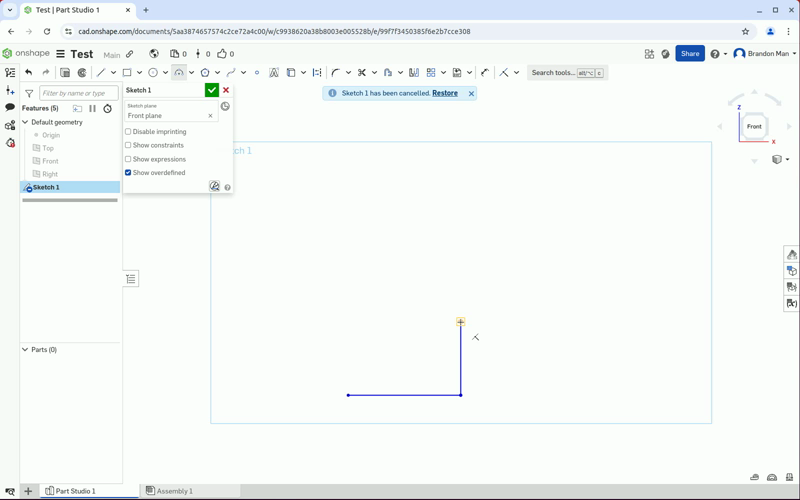
click(460, 321)
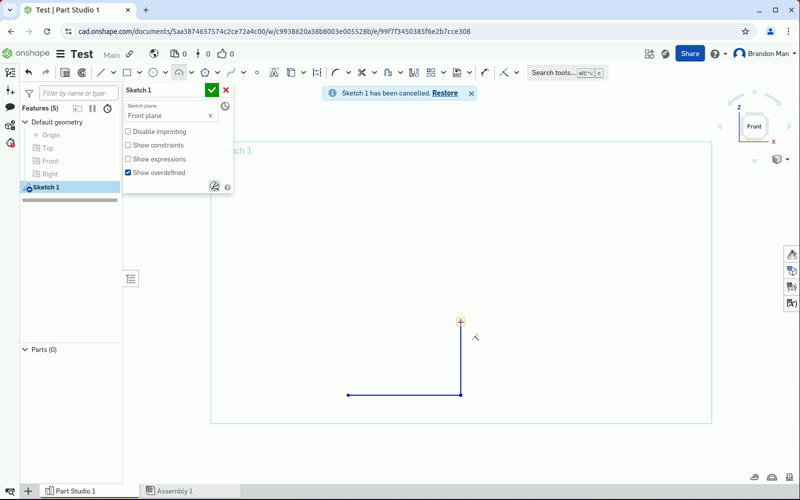
key_down(shift)
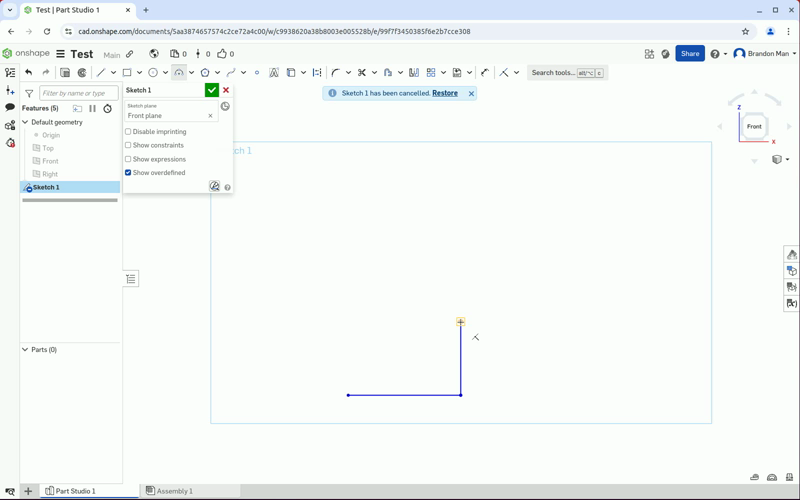
mouse_move(421, 282)
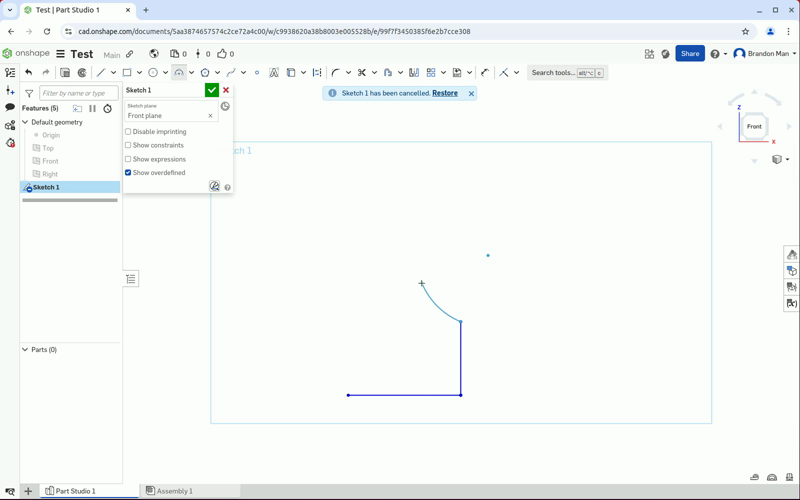
click(421, 282)
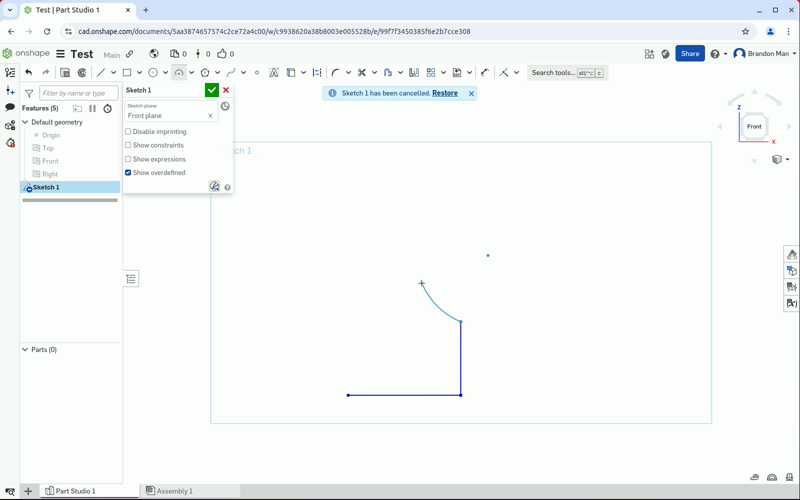
mouse_move(433, 310)
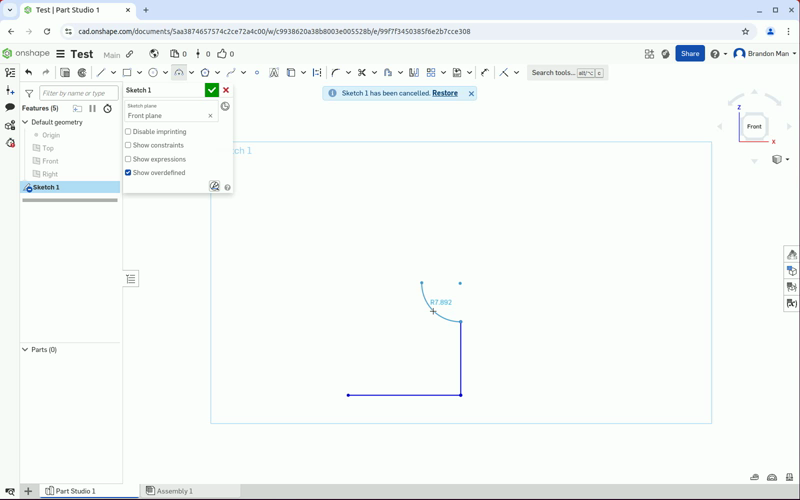
click(433, 310)
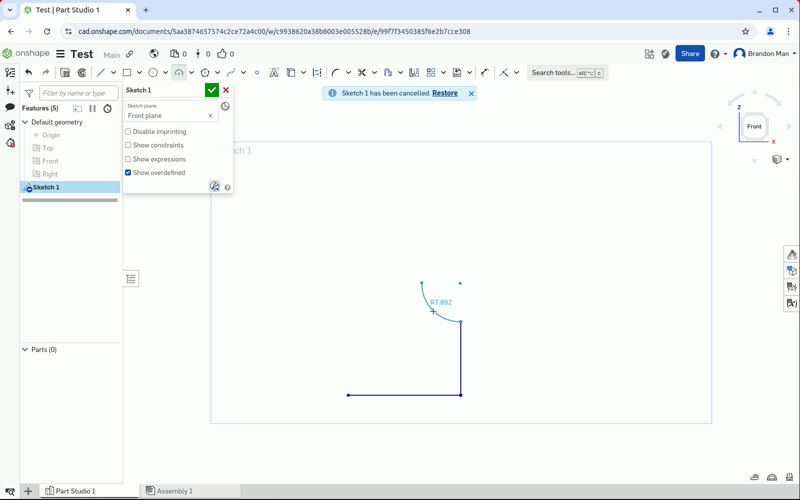
key_up(shift)
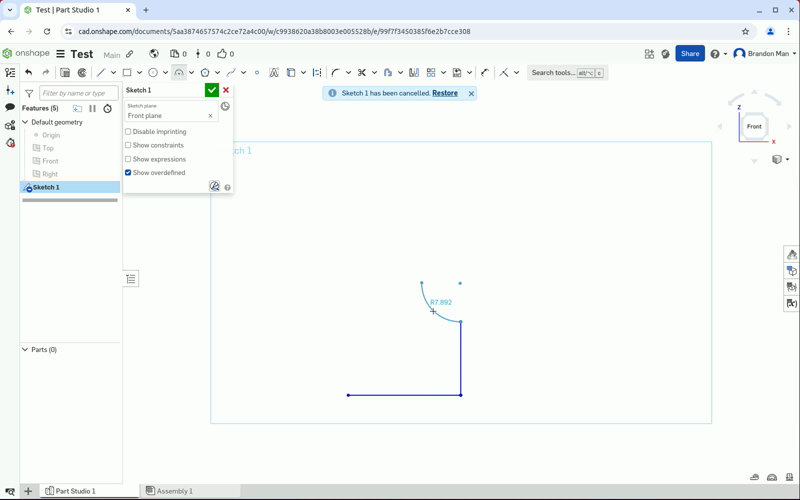
key(esc)
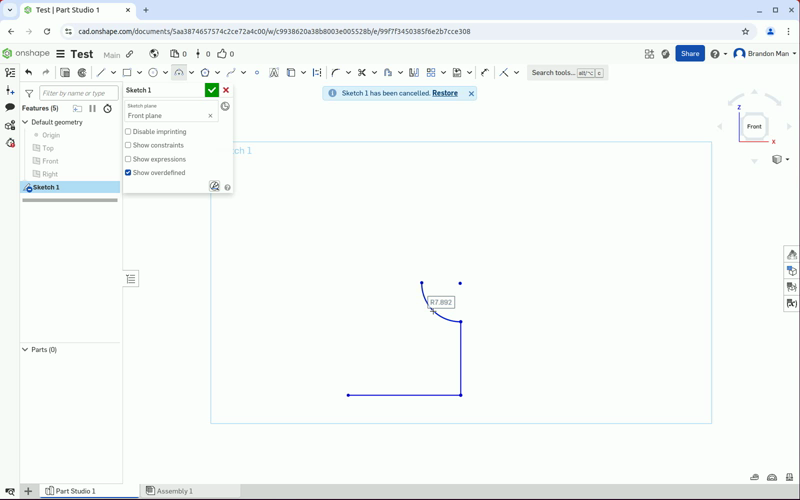
key(l)
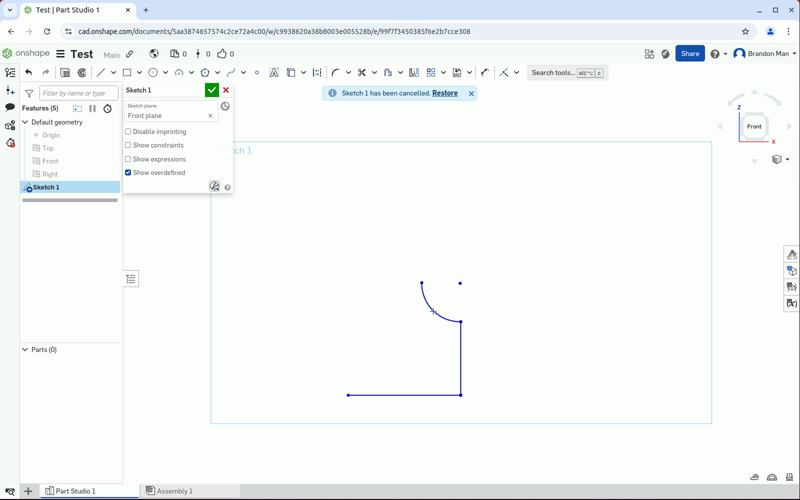
mouse_move(421, 282)
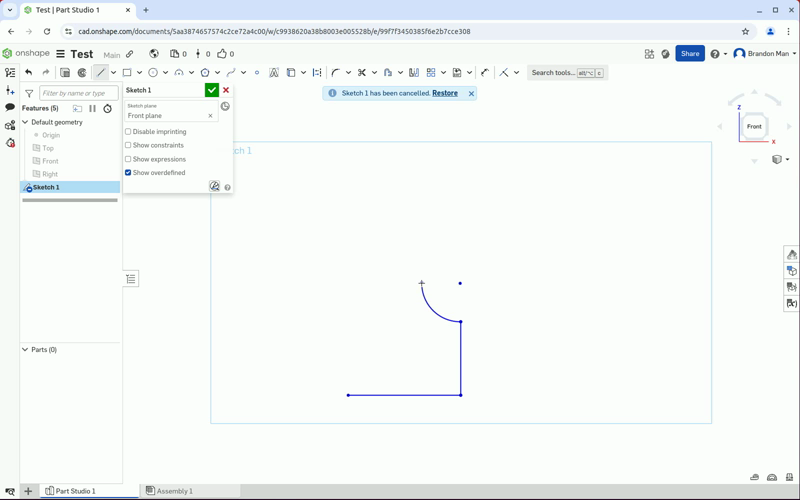
click(421, 282)
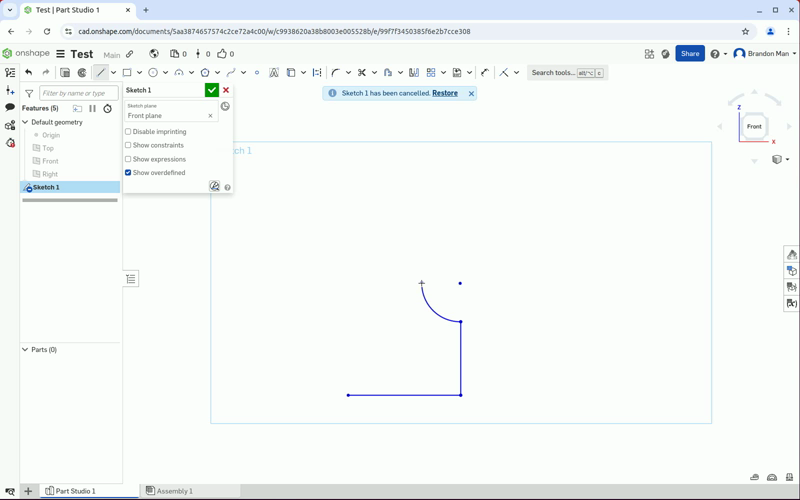
key_down(shift)
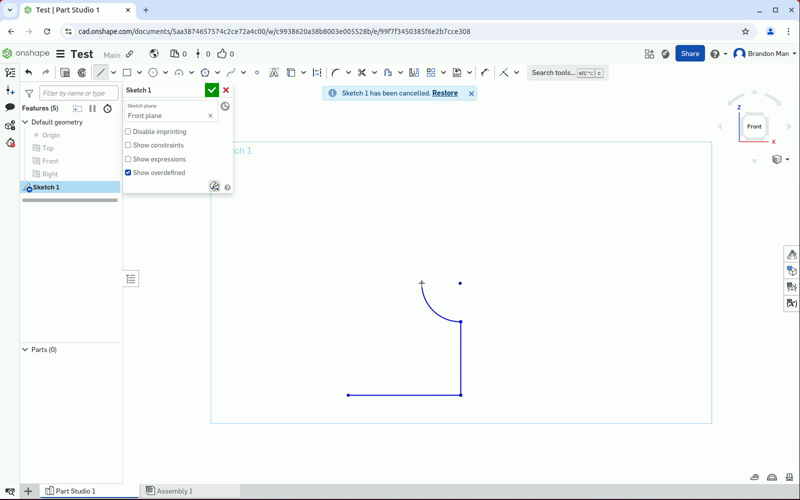
mouse_move(348, 282)
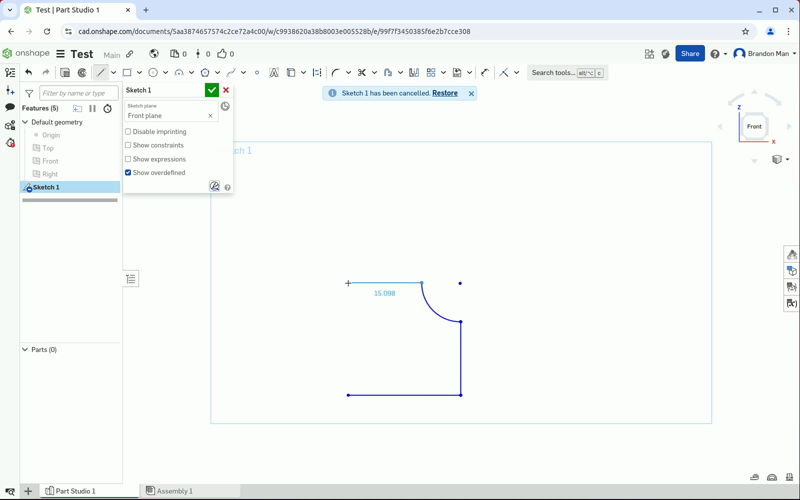
click(348, 282)
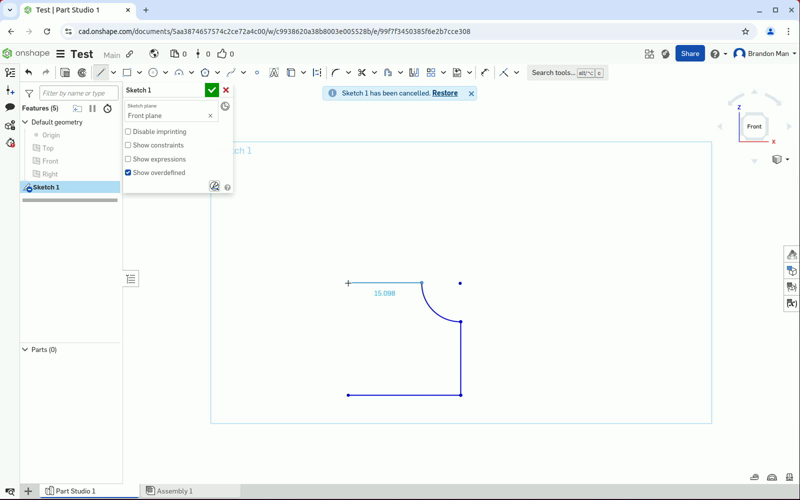
key_up(shift)
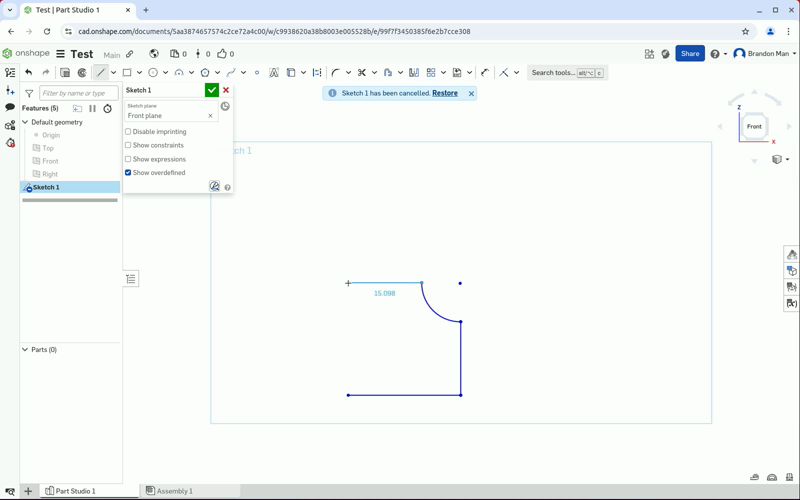
key_down(shift)
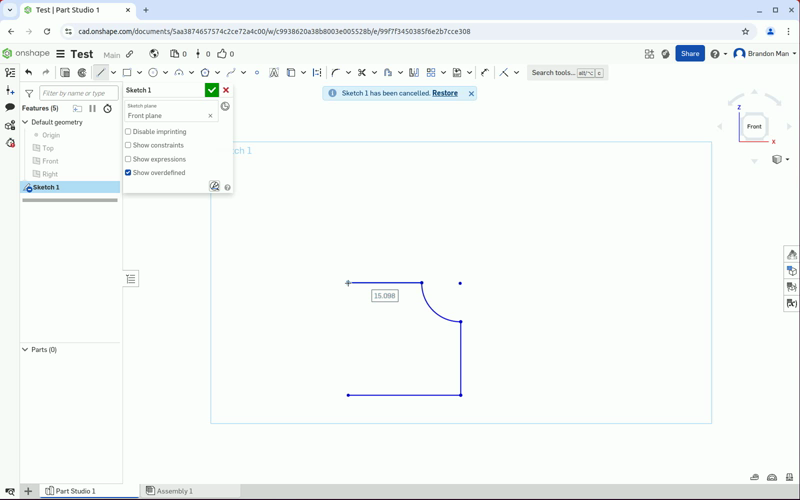
mouse_move(348, 395)
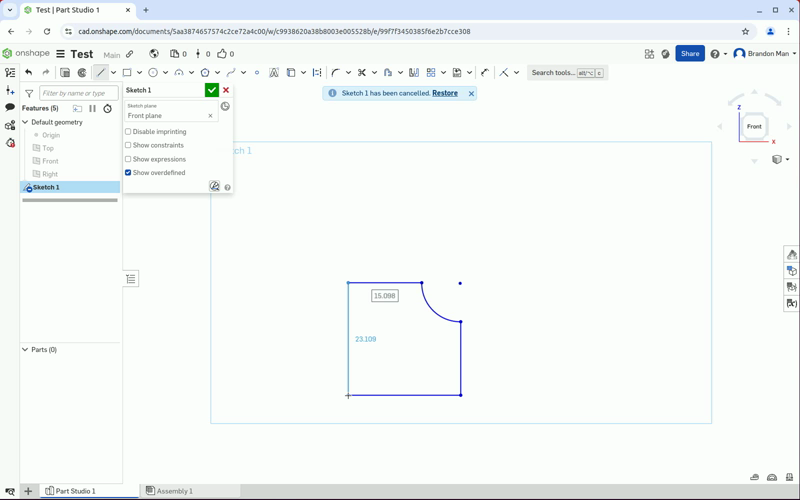
key_up(shift)
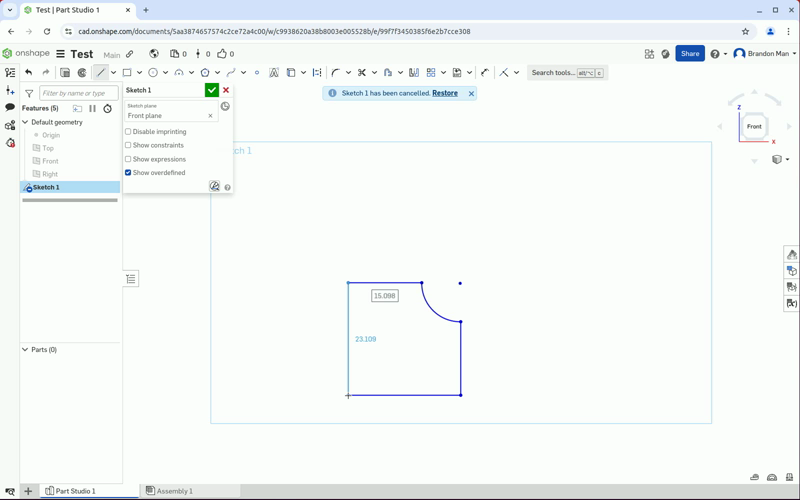
click(348, 395)
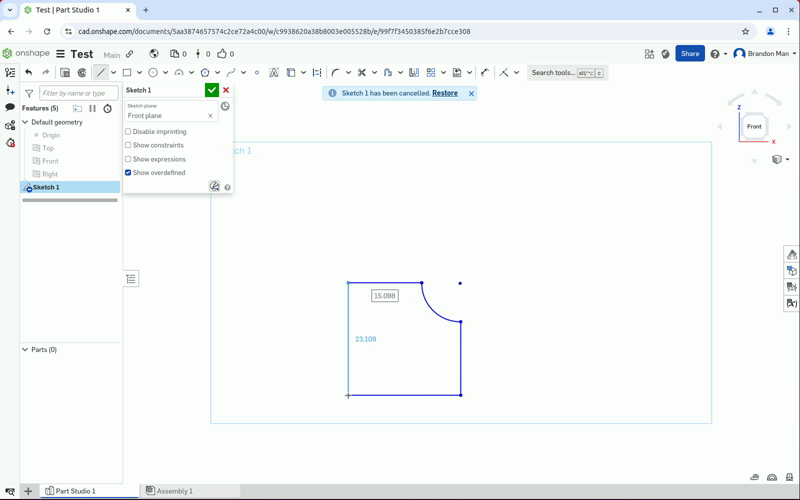
key(esc)
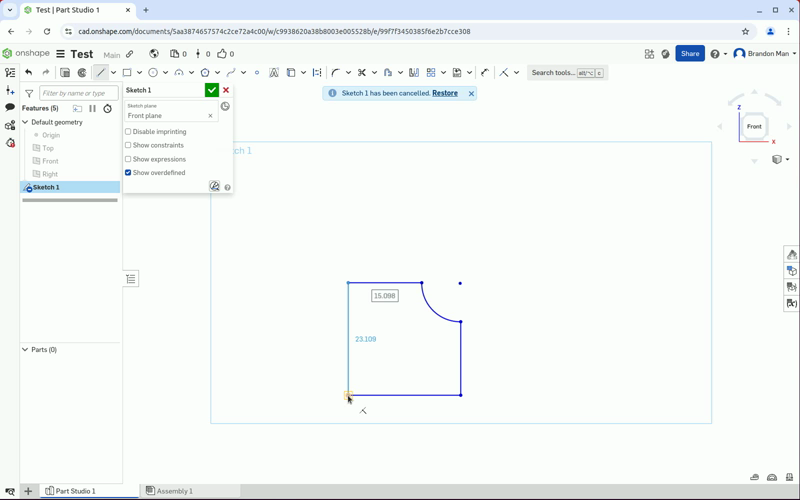
key(c)
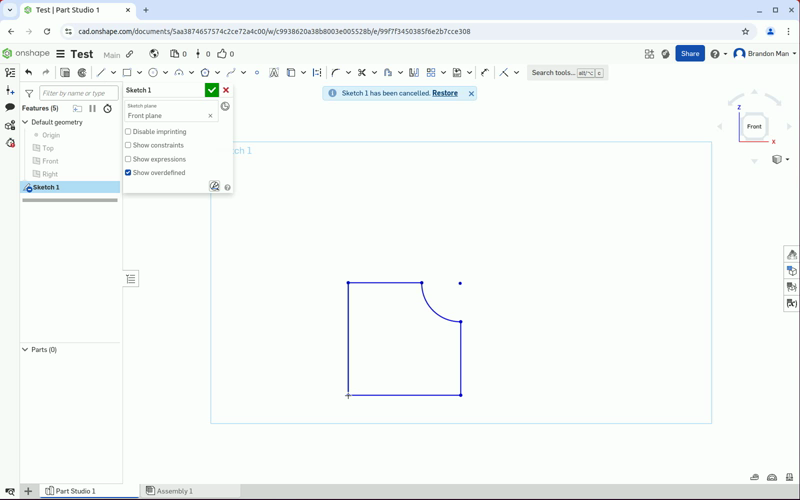
key_down(shift)
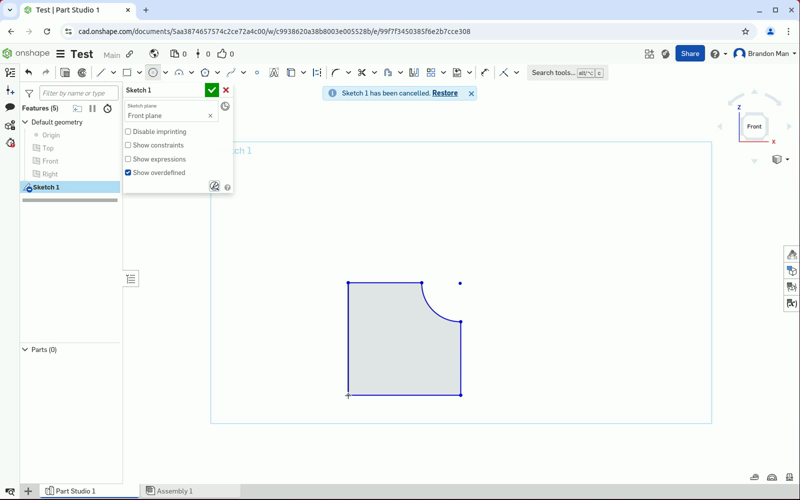
mouse_move(381, 317)
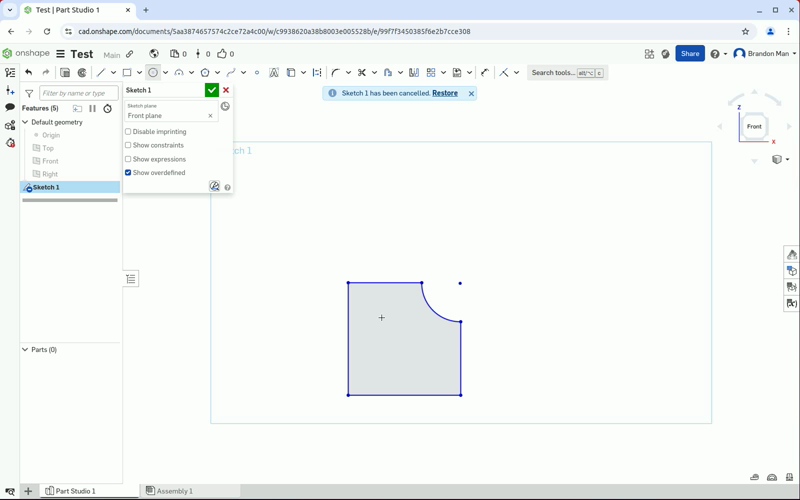
click(381, 317)
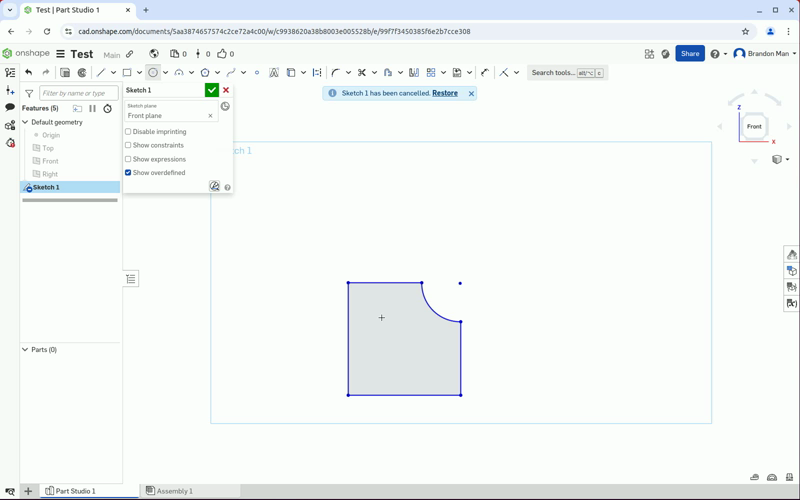
key_up(shift)
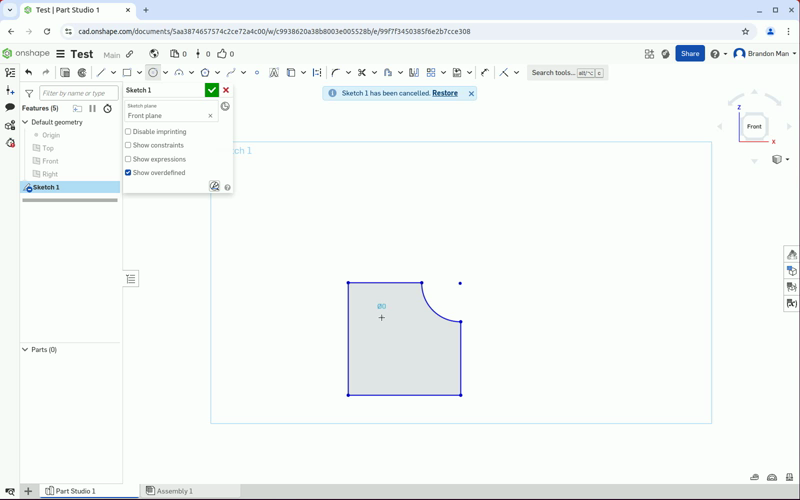
mouse_move(395, 317)
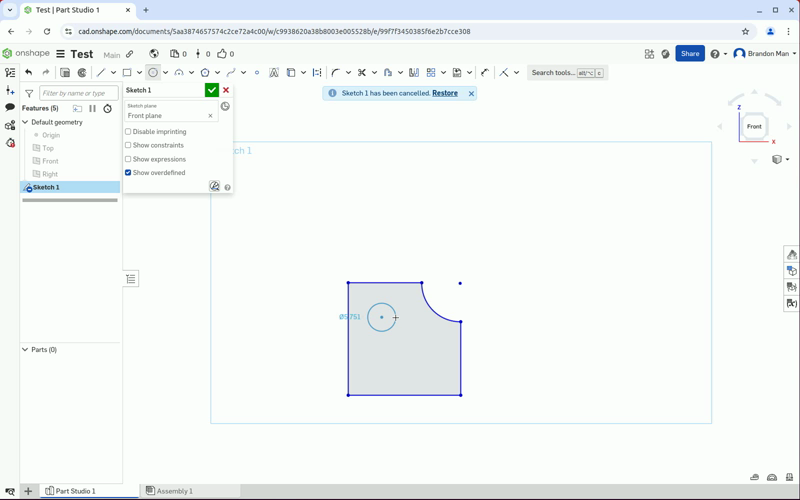
click(395, 317)
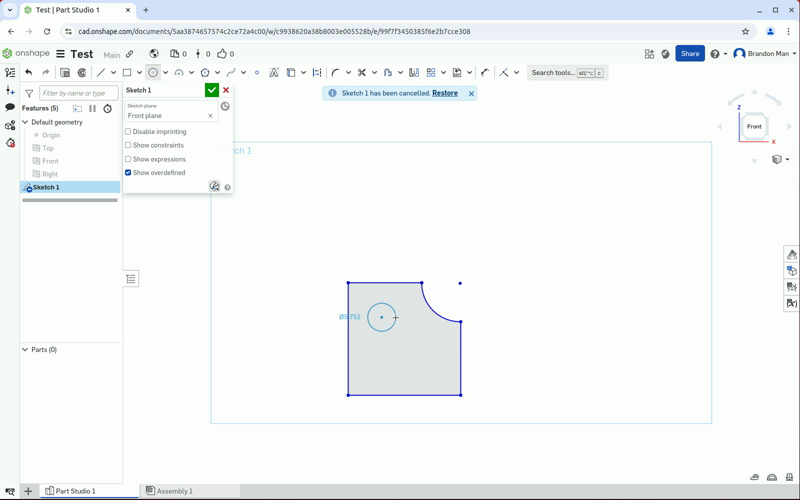
key(esc)
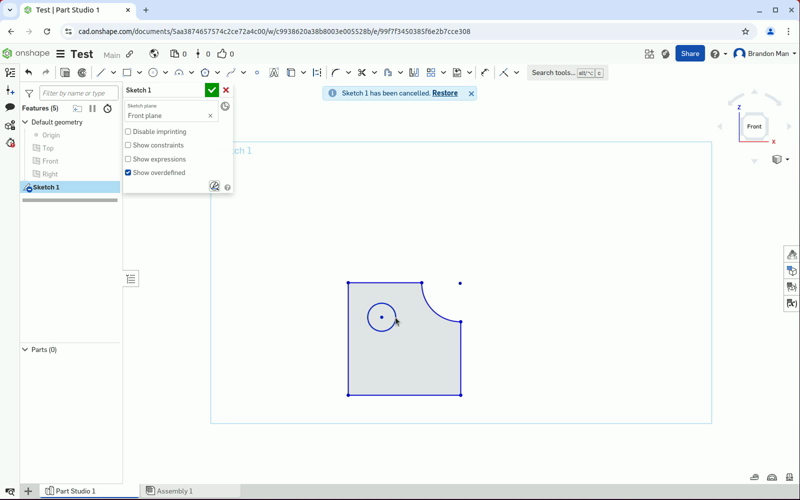
key(c)
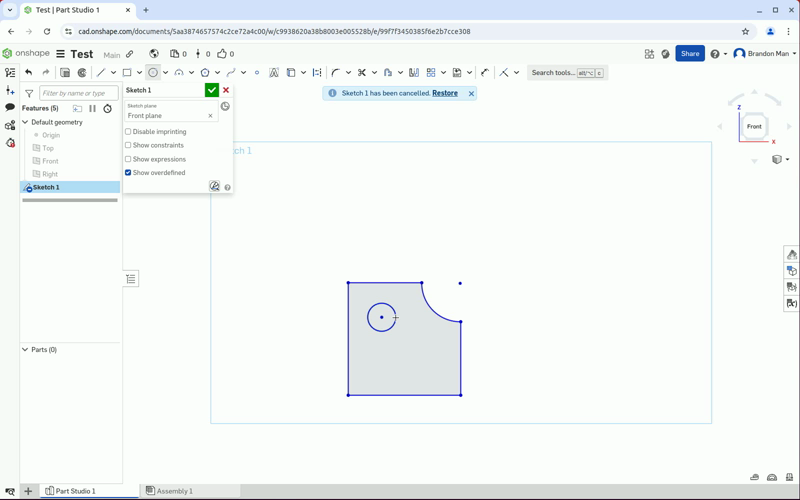
key_down(shift)
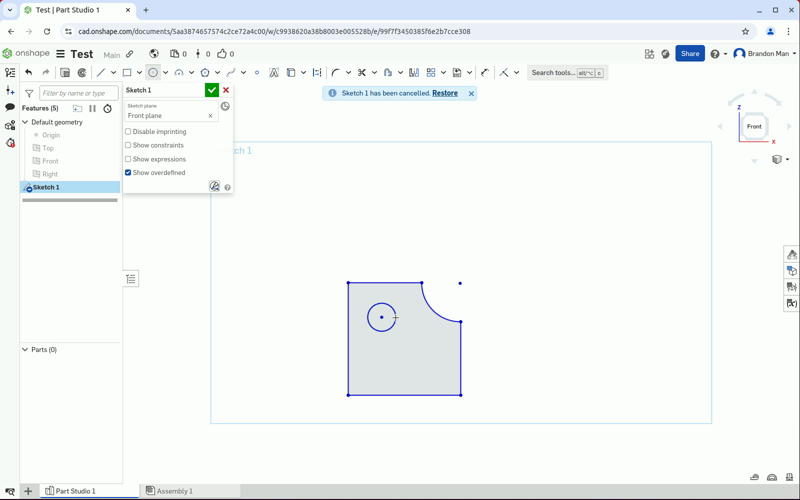
mouse_move(426, 362)
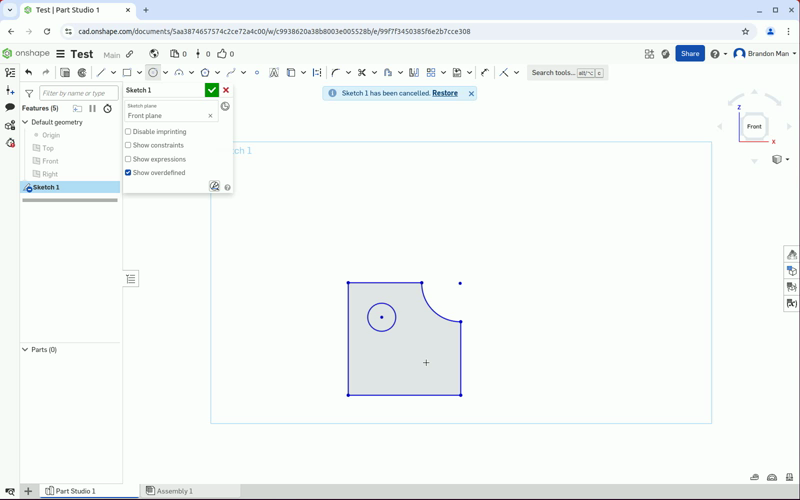
click(426, 362)
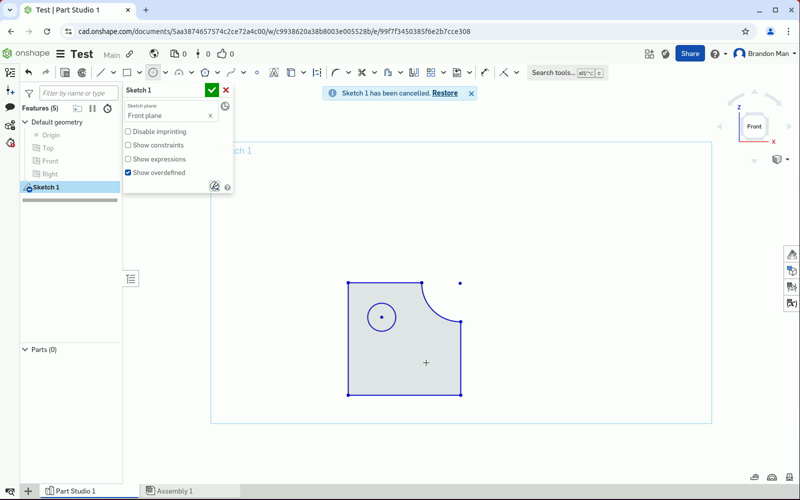
key_up(shift)
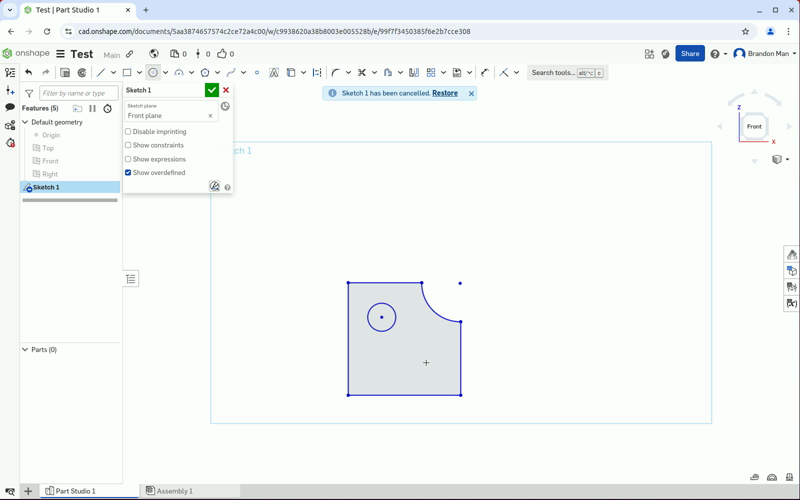
mouse_move(440, 362)
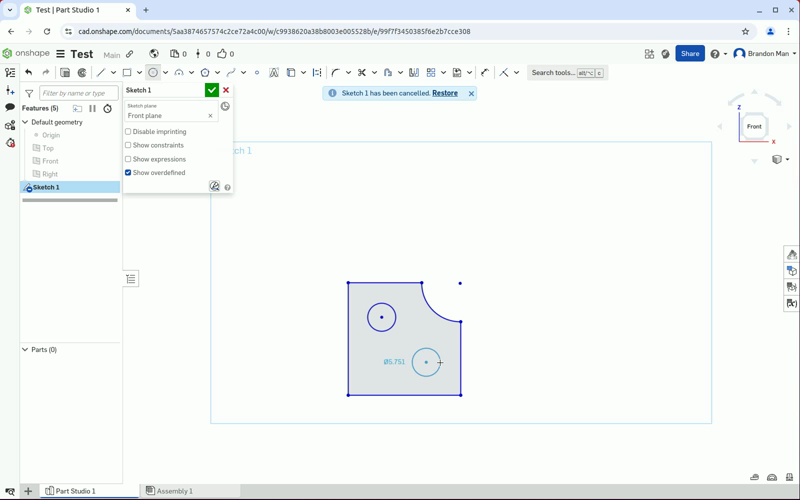
click(440, 362)
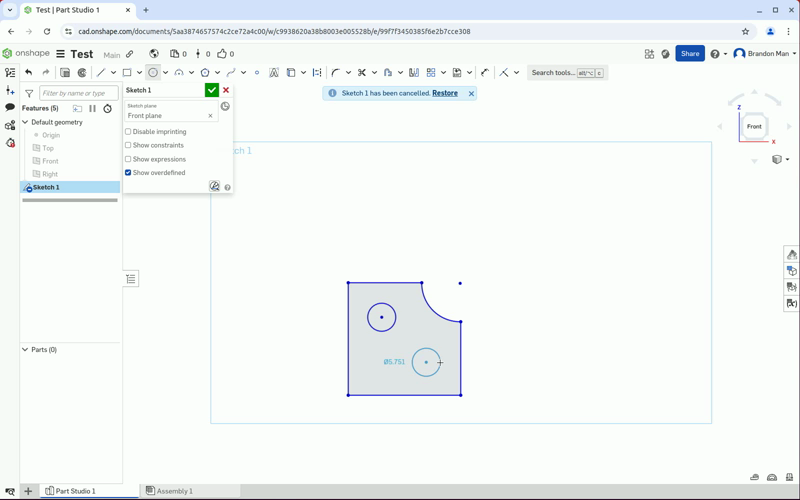
key(esc)
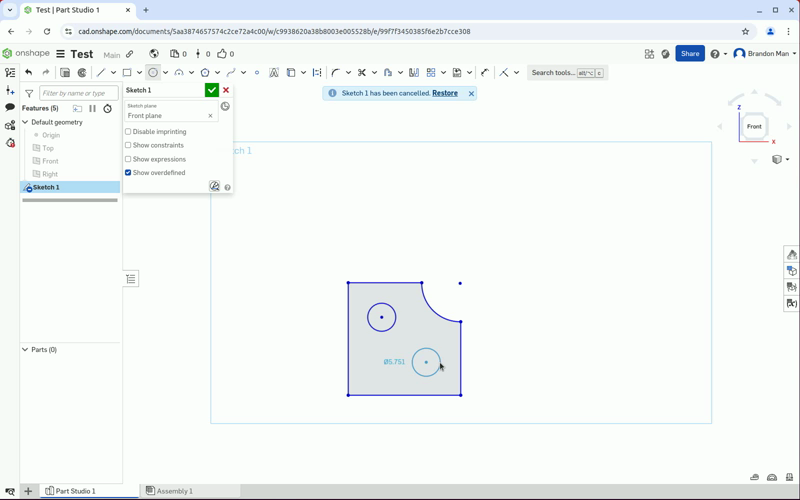
mouse_move(399, 354)
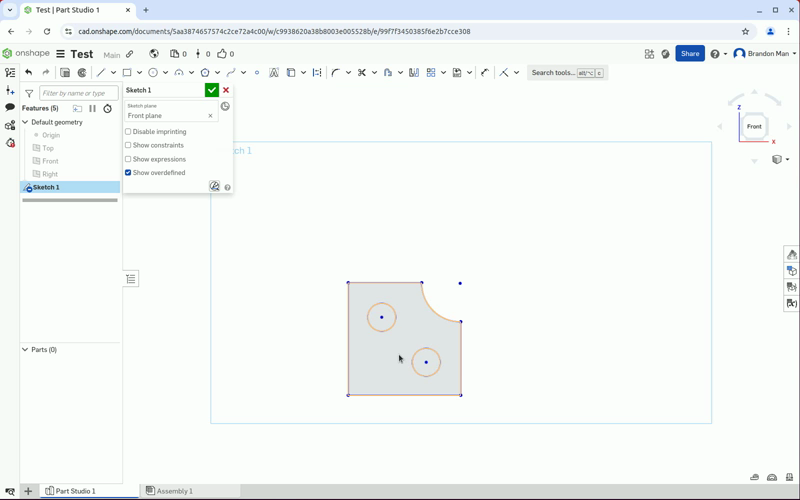
click(399, 354)
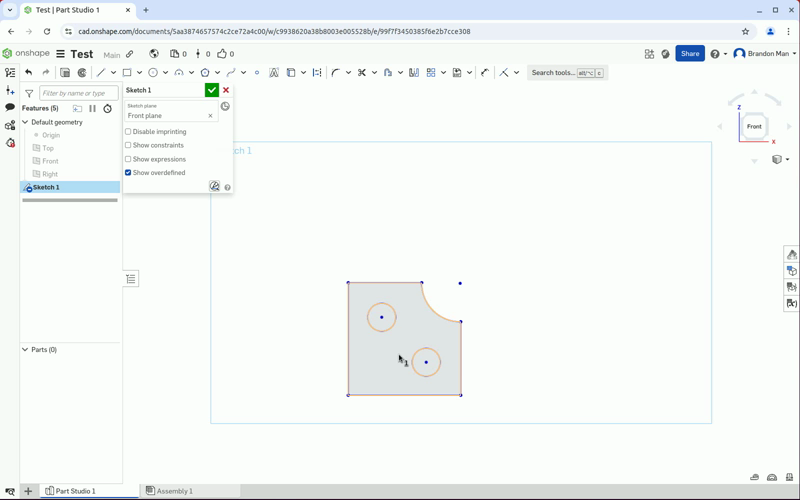
mouse_move(73, 352)
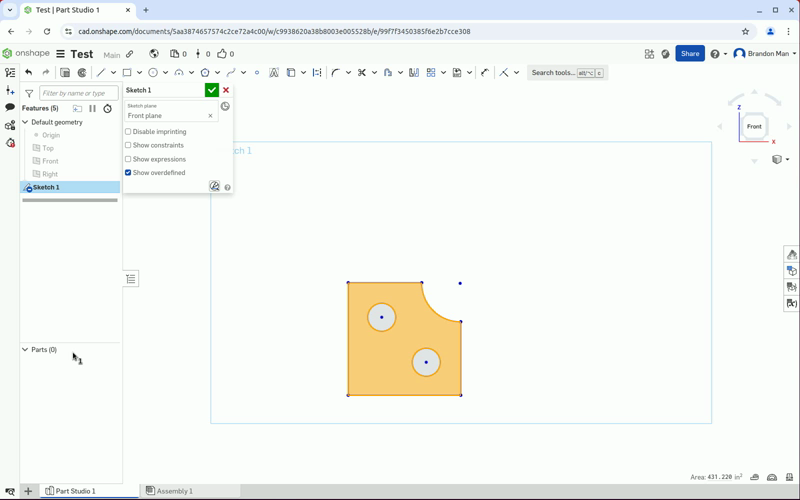
key(shift+y)
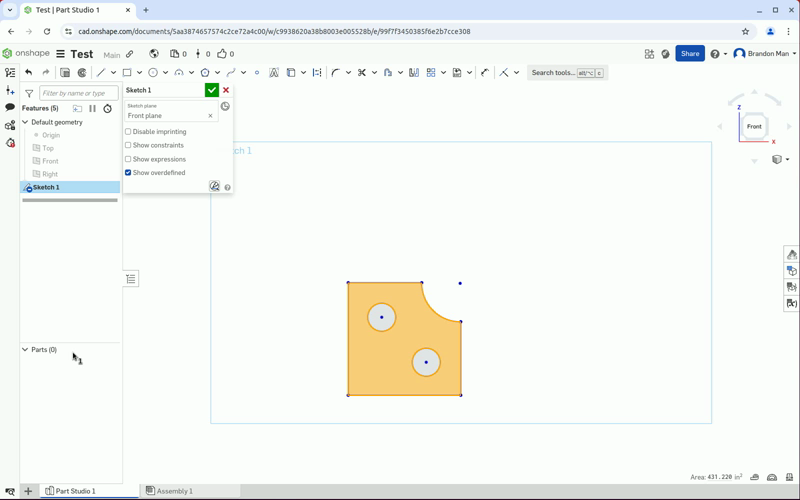
key(shift+e)
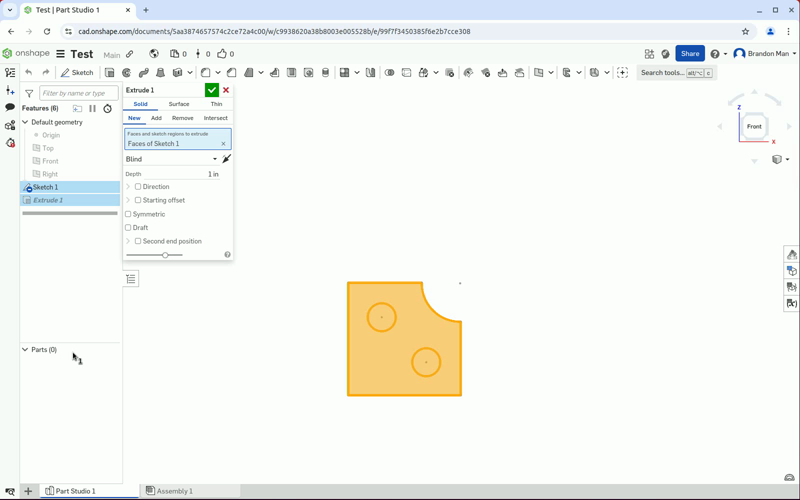
mouse_move(143, 106)
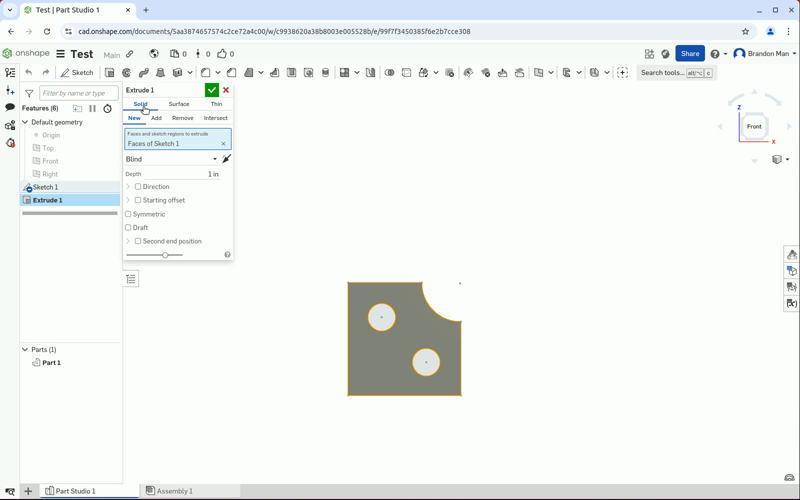
click(143, 106)
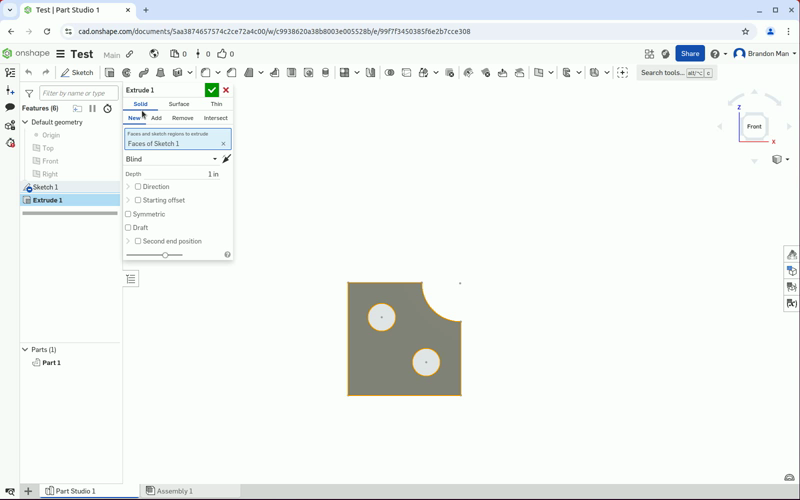
mouse_move(137, 120)
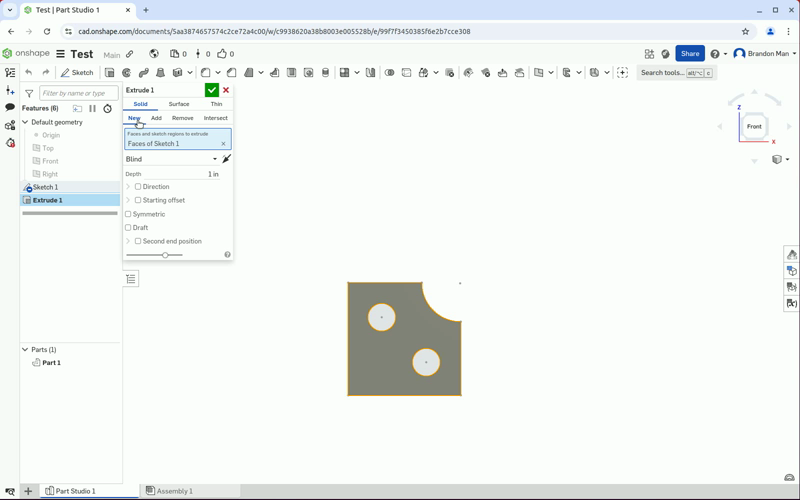
click(137, 120)
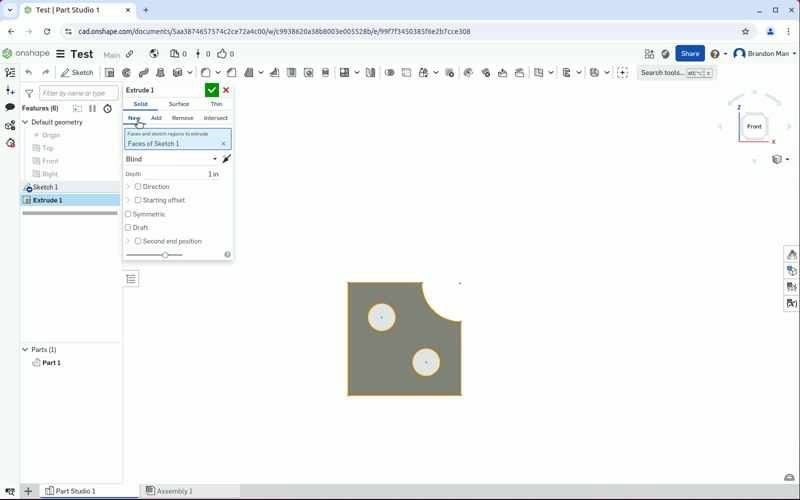
key(tab, 4)
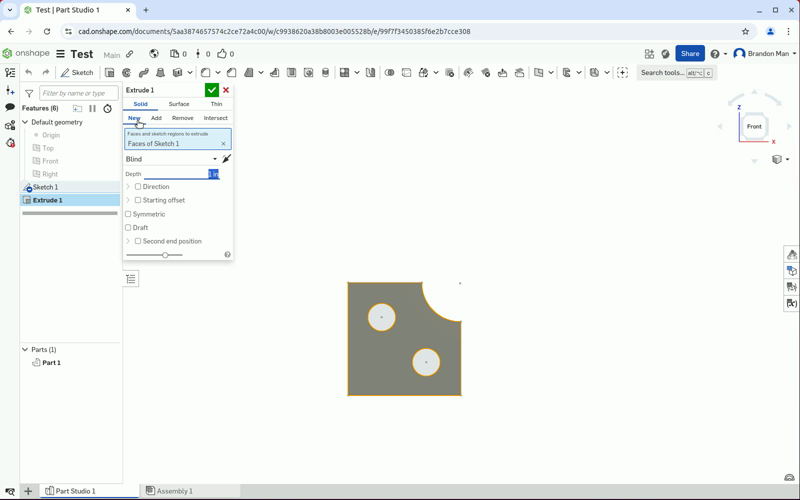
text(4.574)
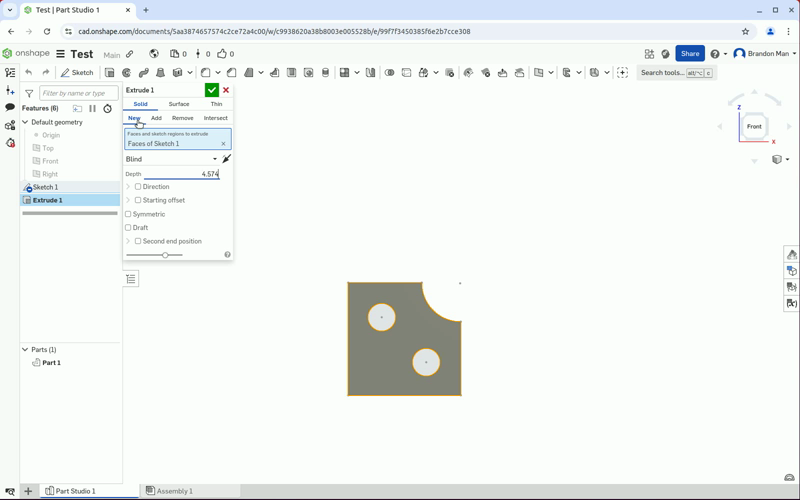
key(enter)
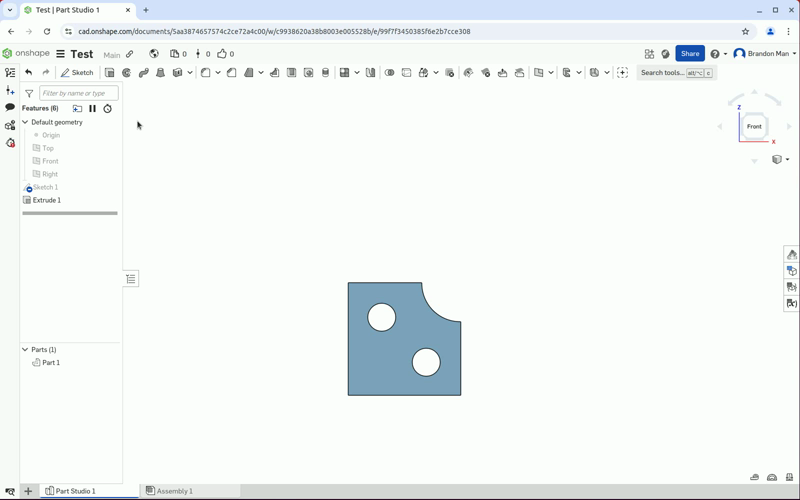
key(shift+h)
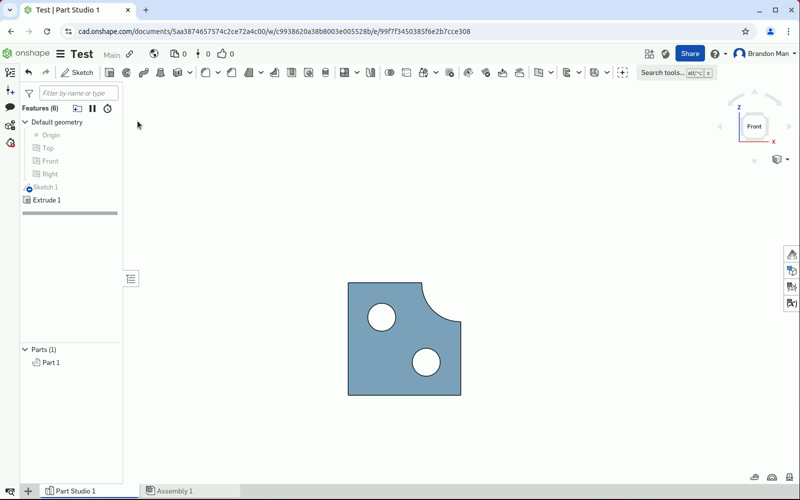
key(shift+h)
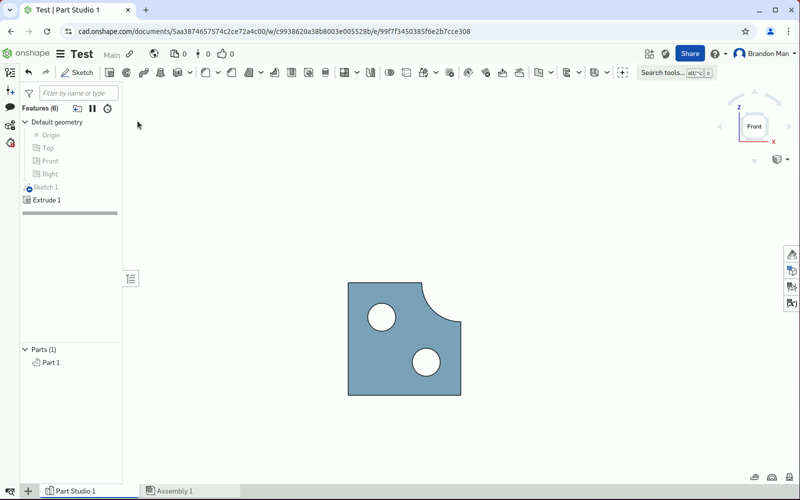
mouse_move(73, 189)
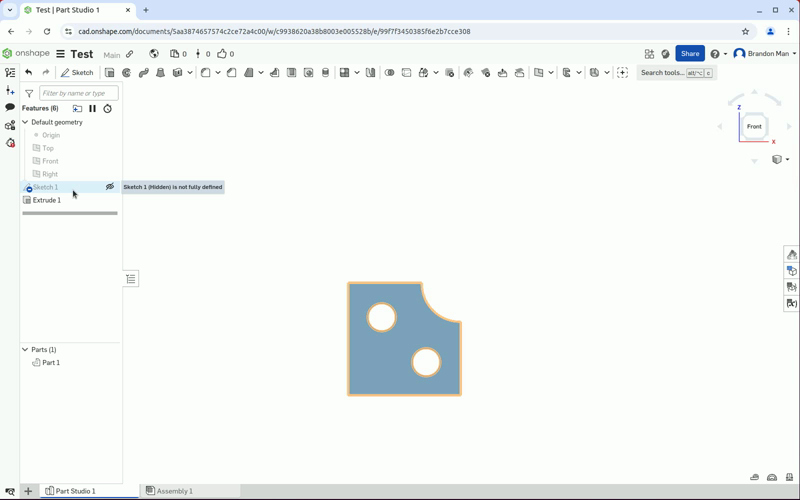
click(73, 189)
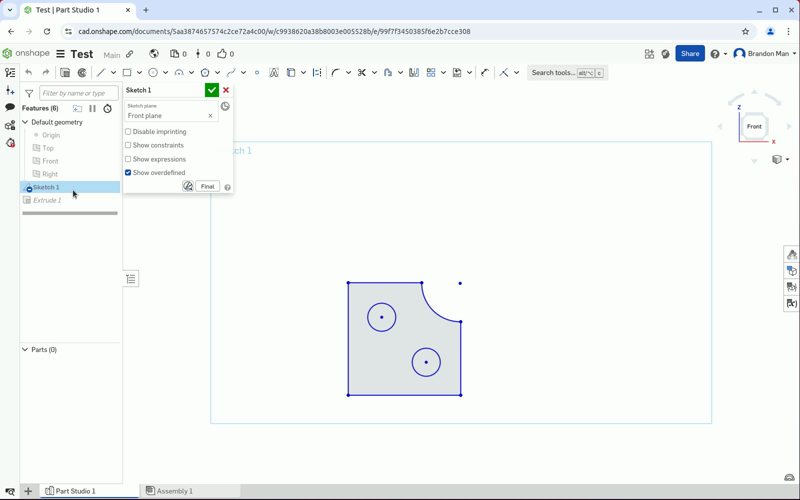
mouse_move(229, 92)
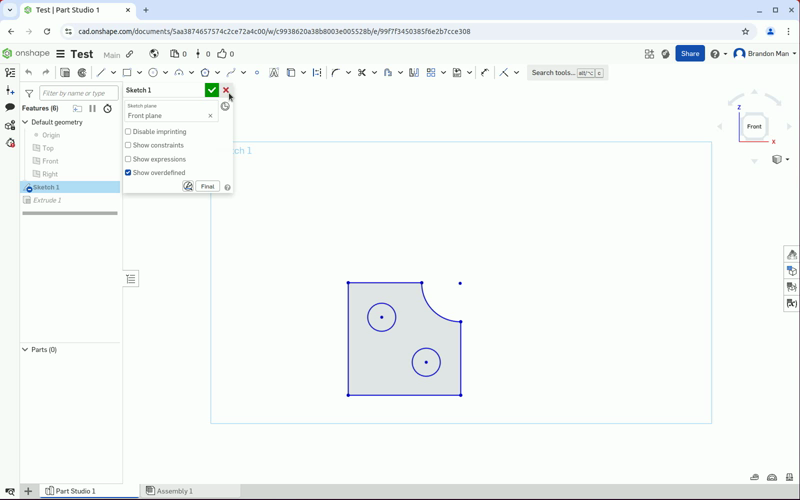
click(229, 92)
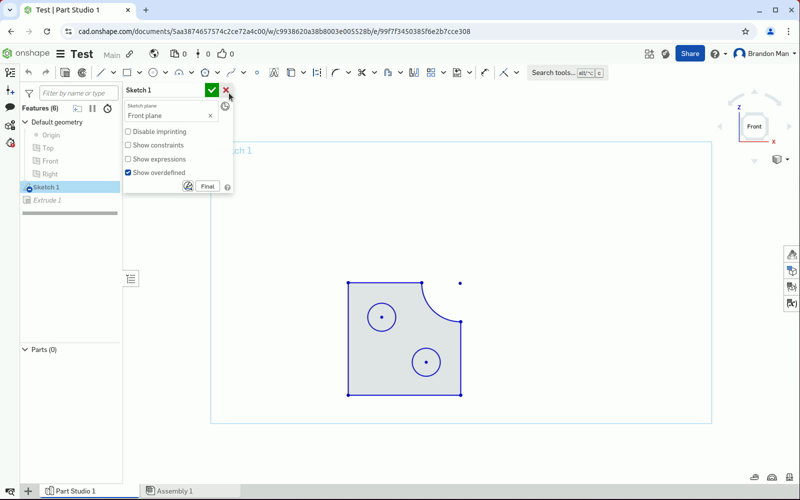
key(shift+s)
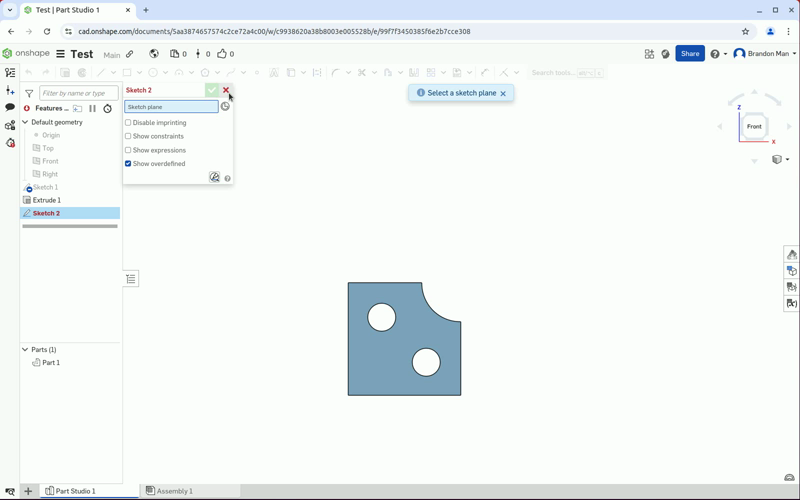
mouse_move(73, 163)
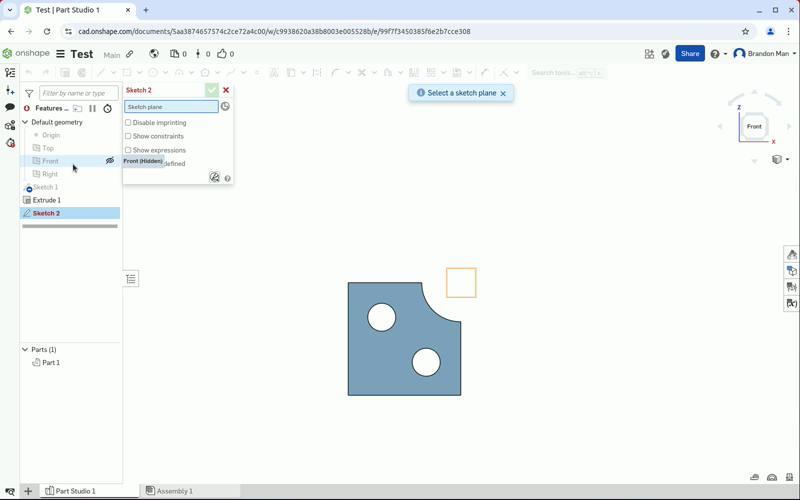
click(73, 163)
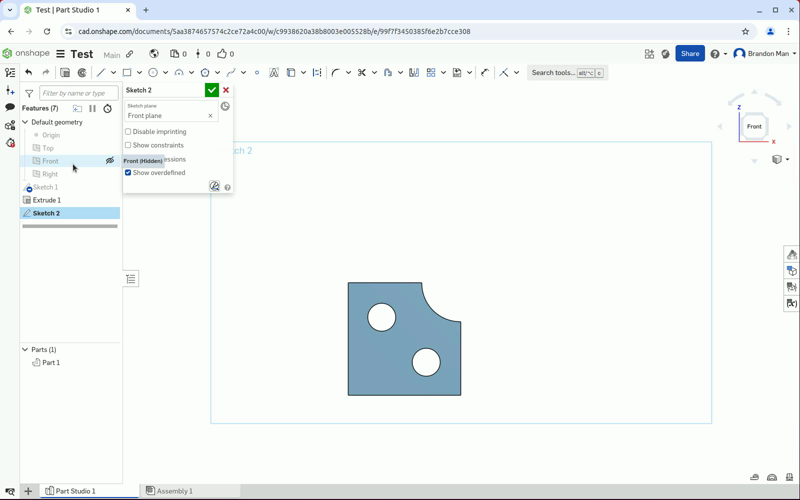
mouse_move(73, 352)
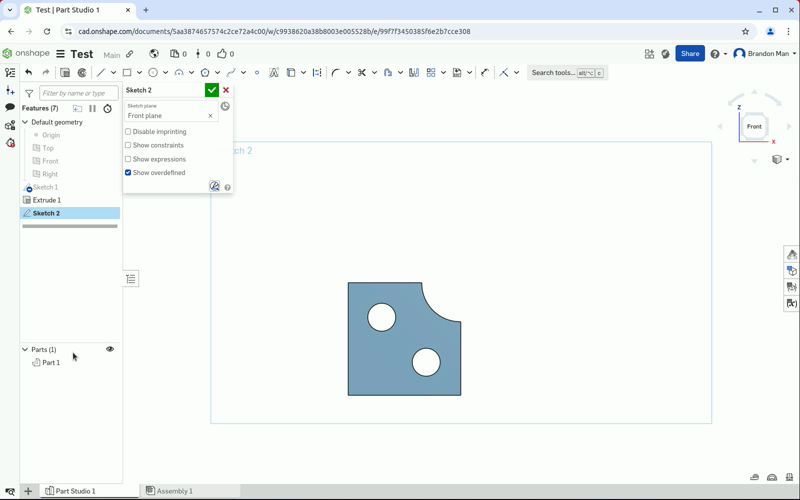
key(y)
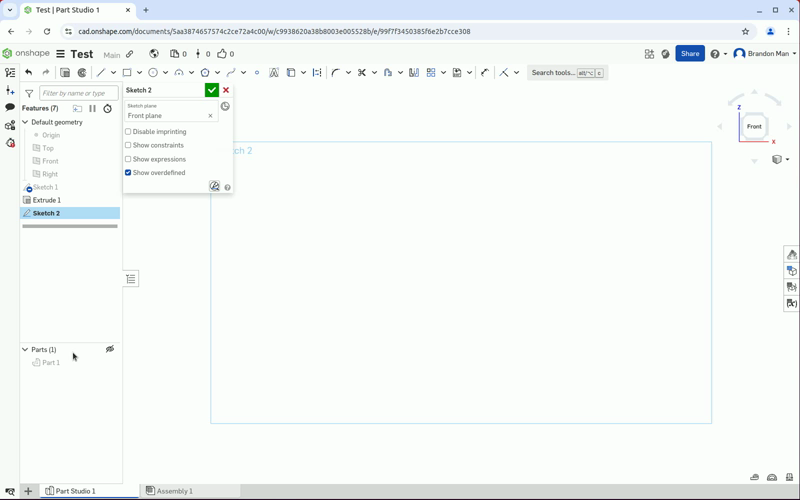
key(c)
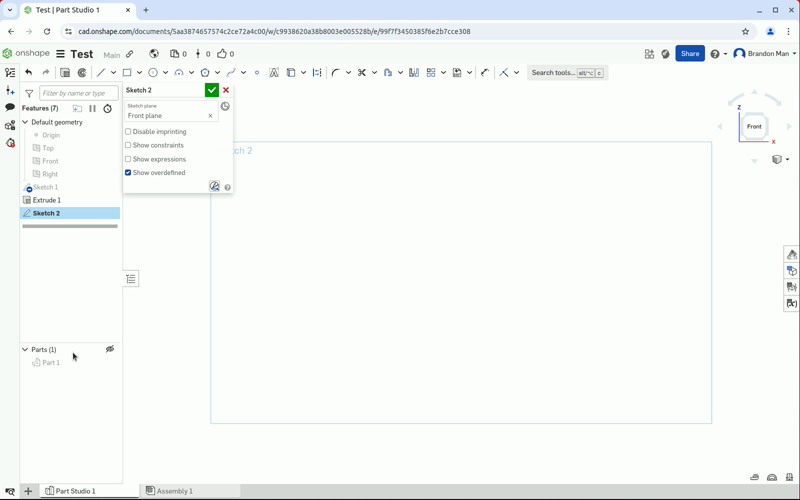
key_down(shift)
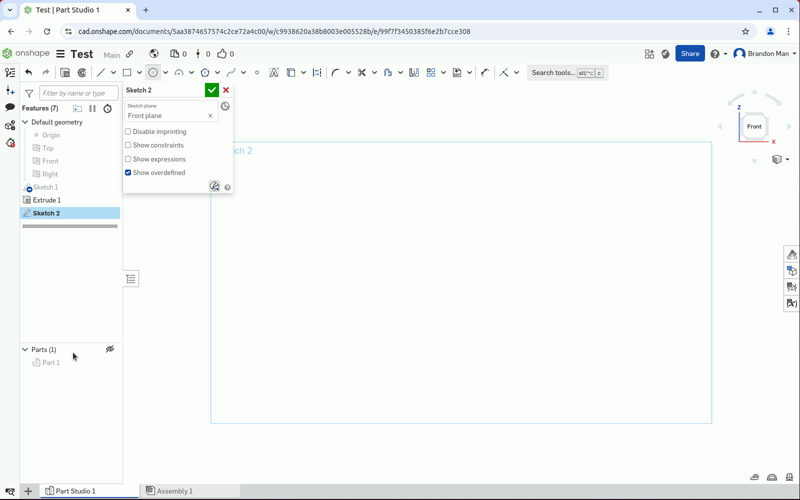
mouse_move(382, 316)
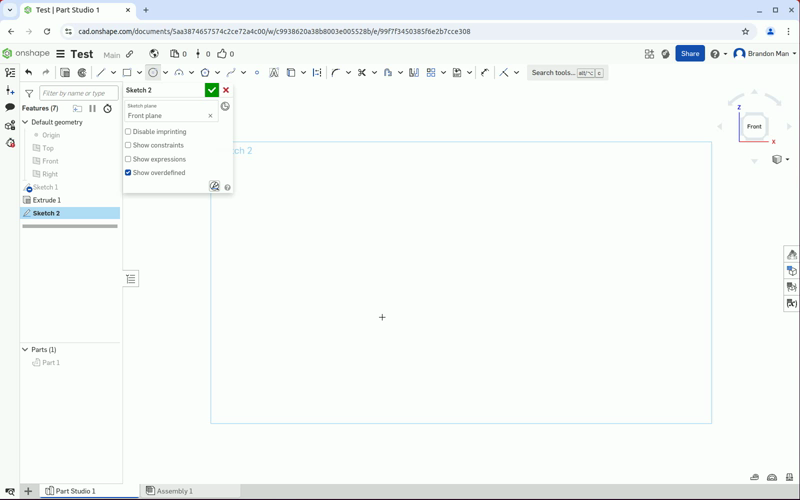
click(382, 316)
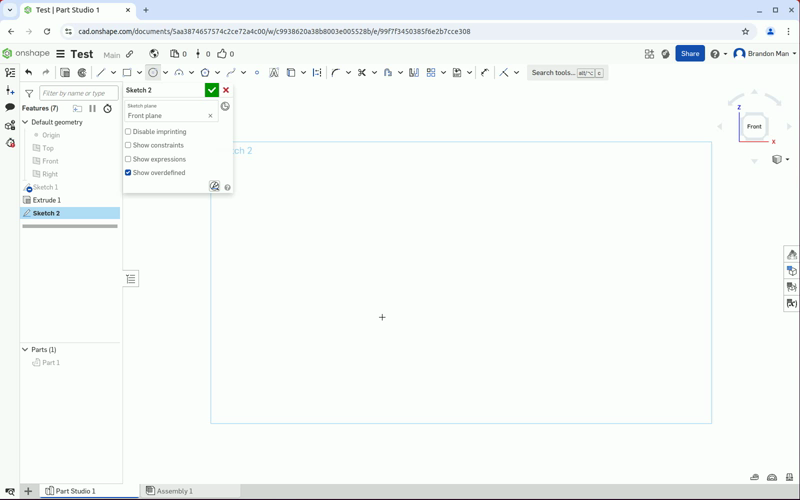
key_up(shift)
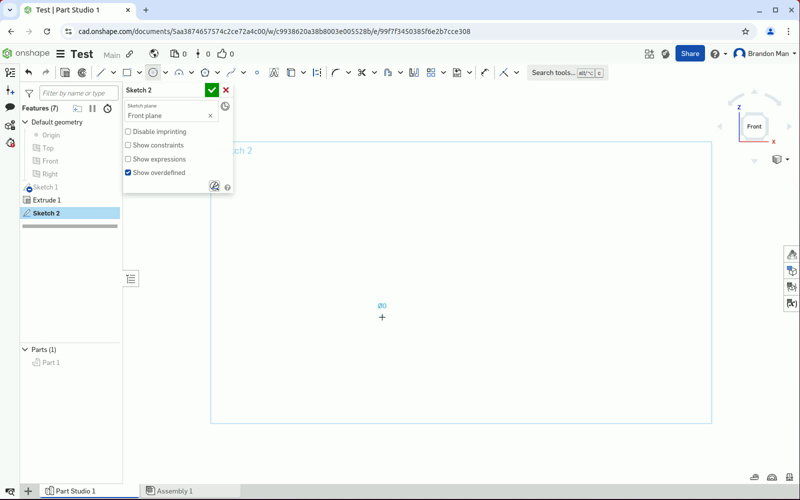
mouse_move(397, 316)
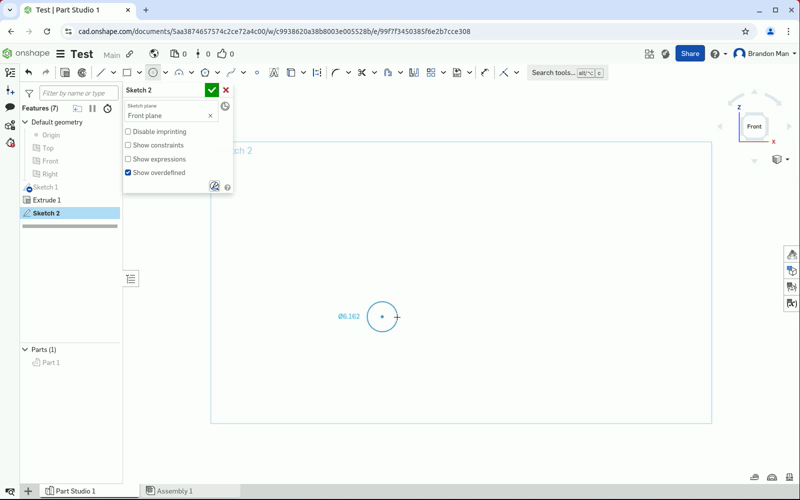
click(397, 316)
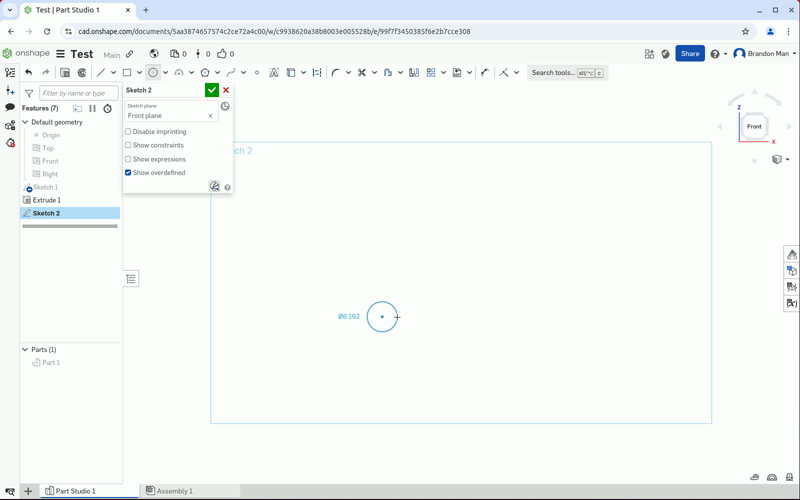
key(esc)
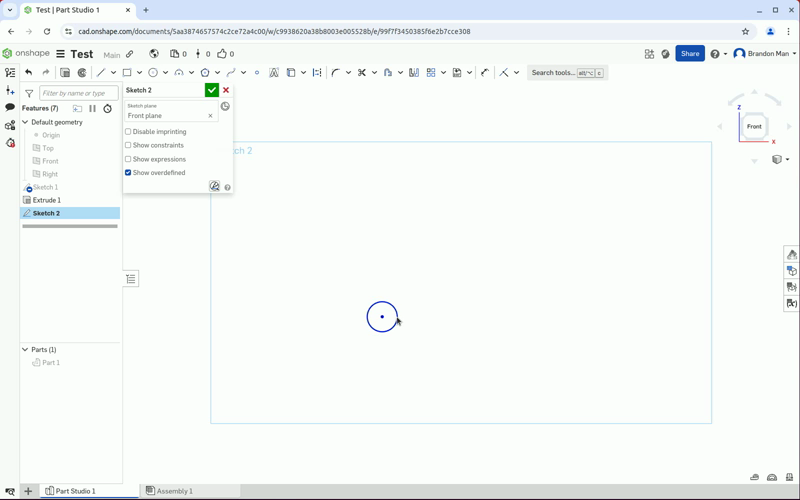
key(c)
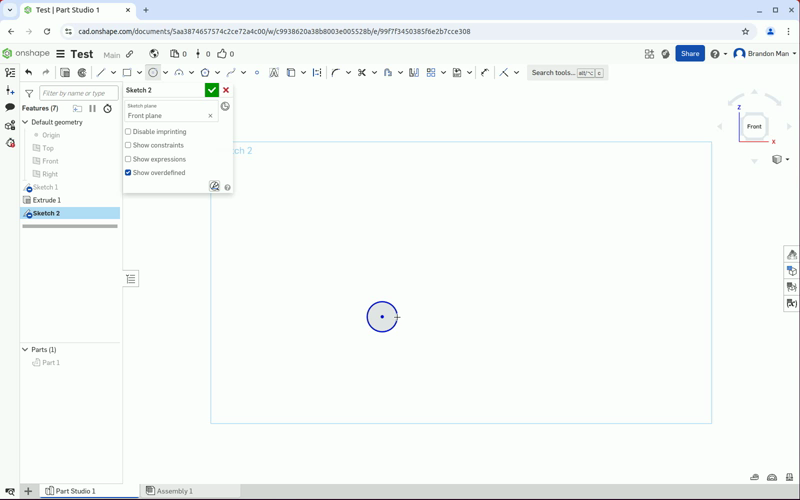
key_down(shift)
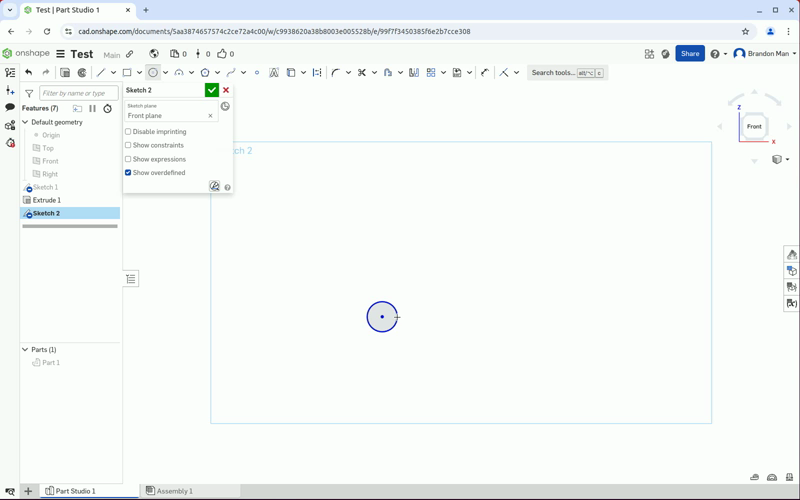
mouse_move(382, 316)
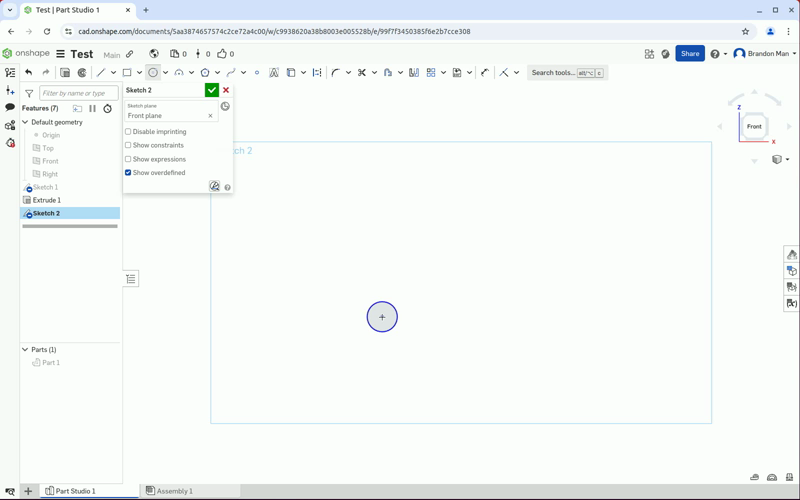
click(382, 316)
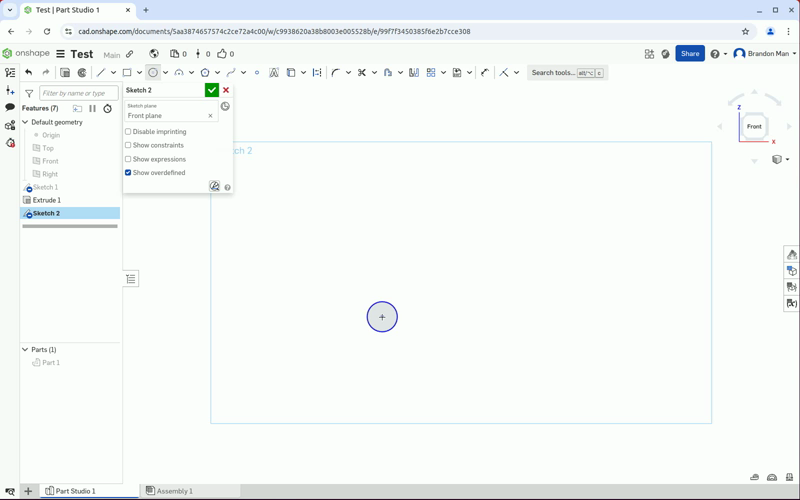
key_up(shift)
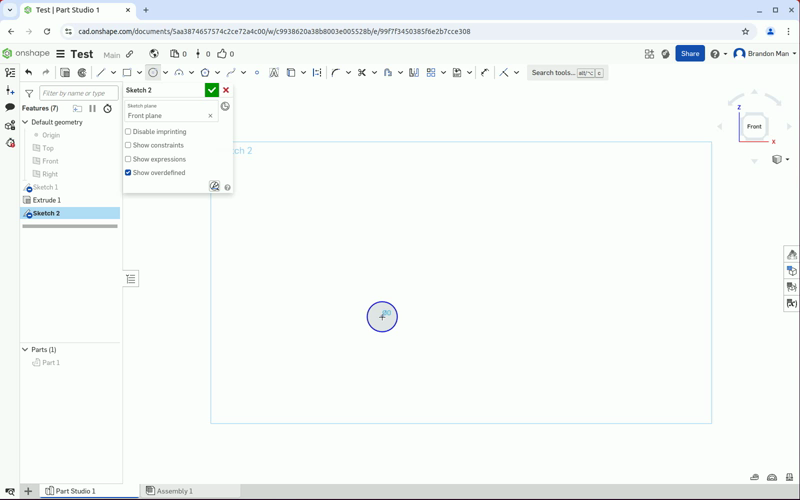
mouse_move(389, 316)
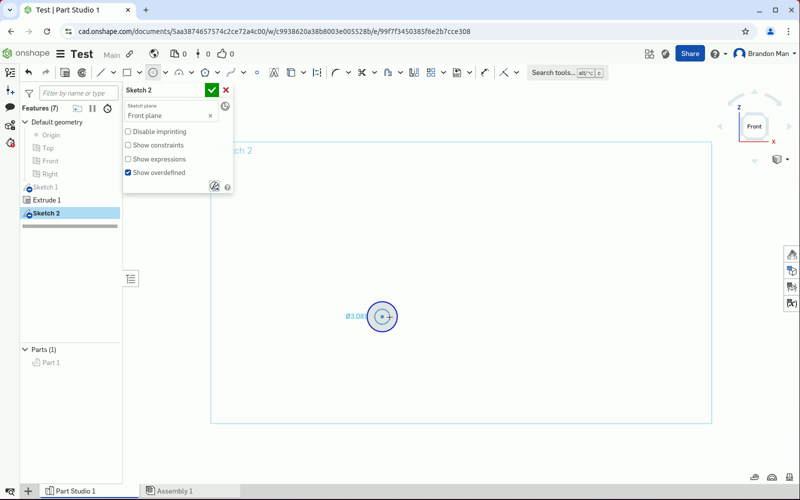
click(389, 316)
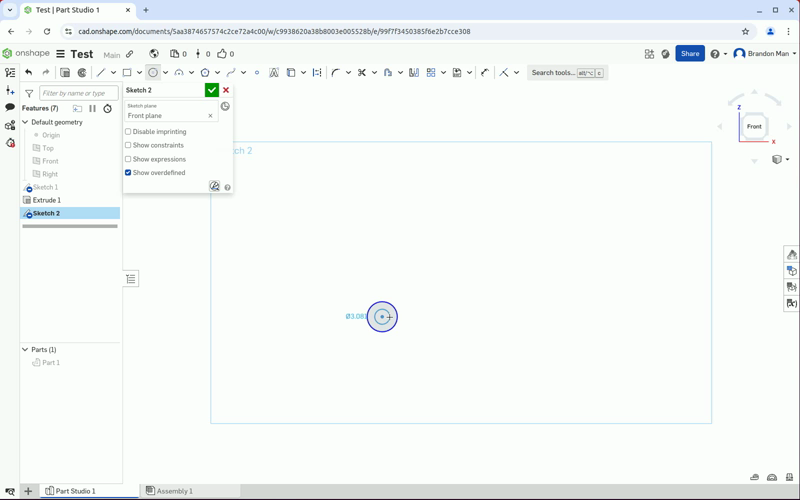
key(esc)
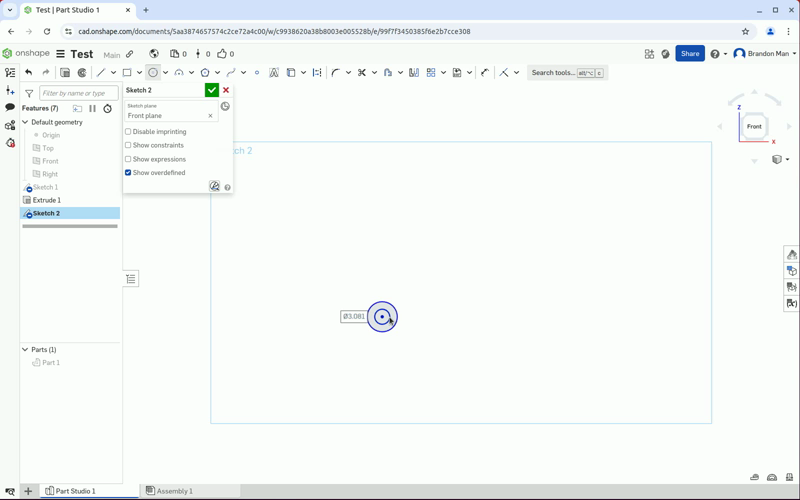
mouse_move(383, 303)
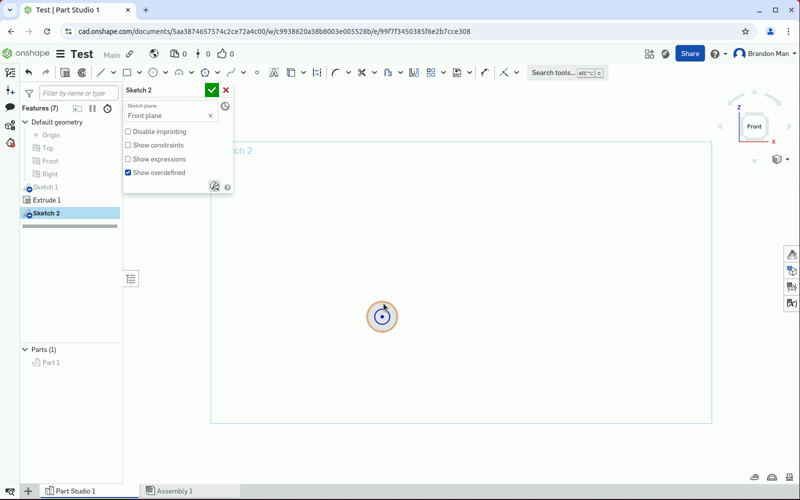
scroll(6)
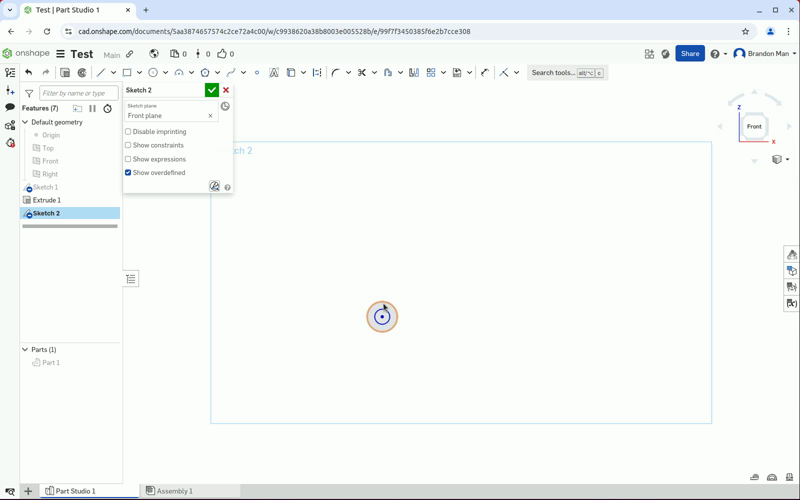
scroll(6)
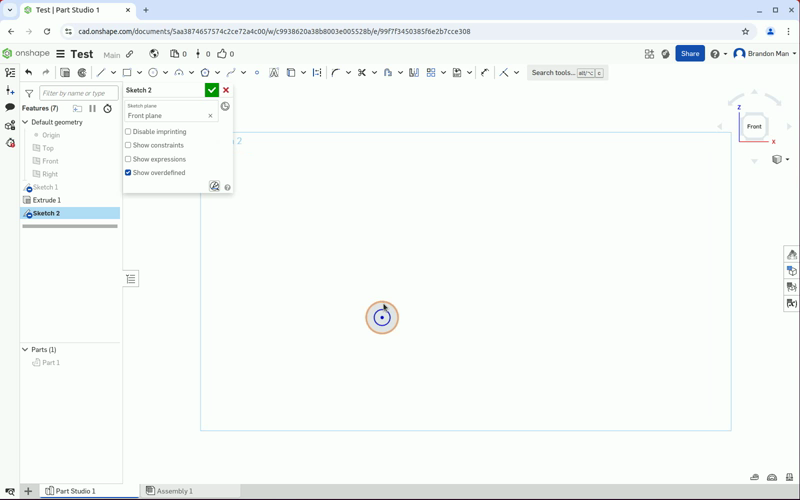
scroll(6)
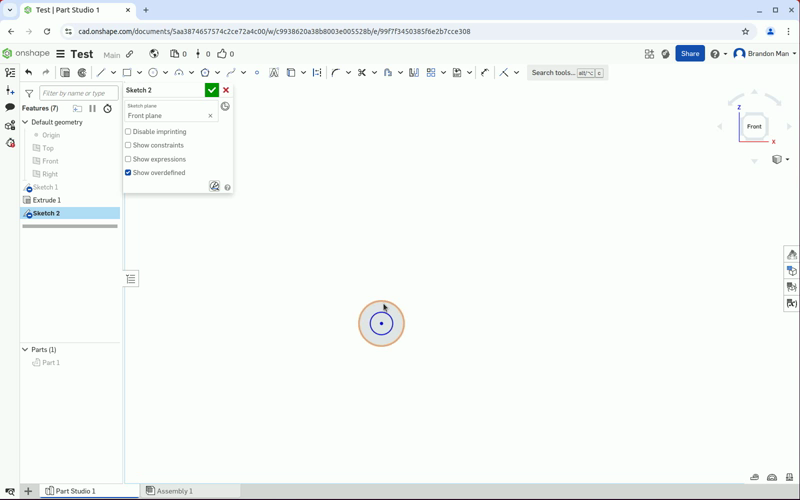
scroll(6)
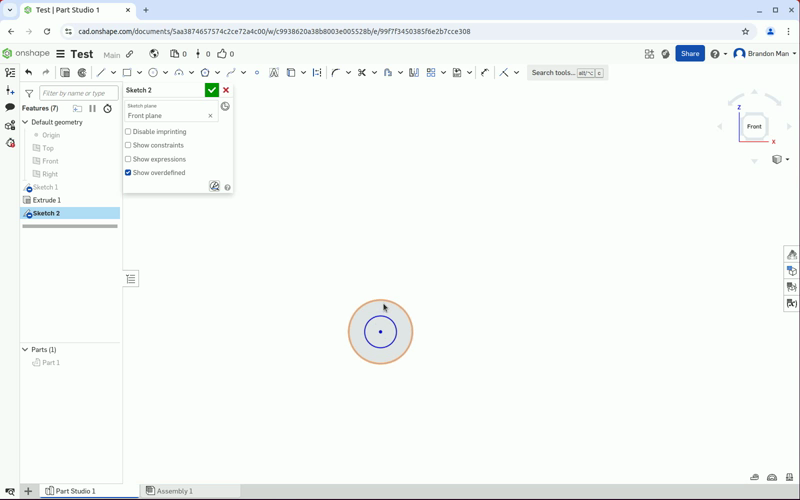
scroll(6)
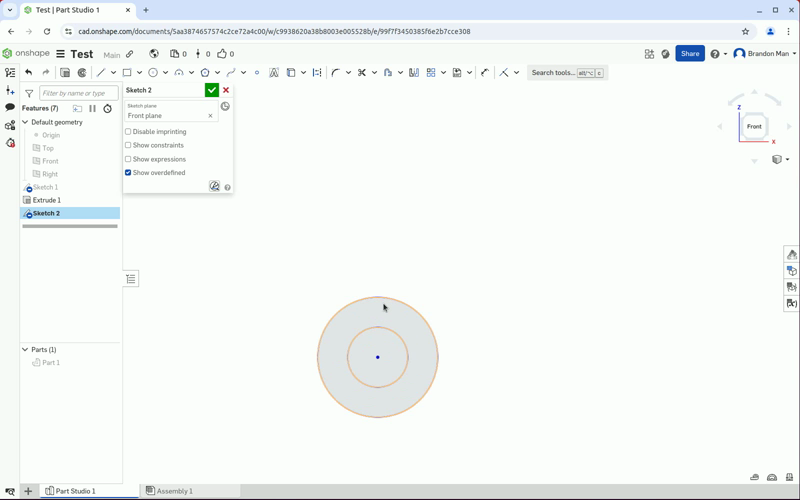
scroll(6)
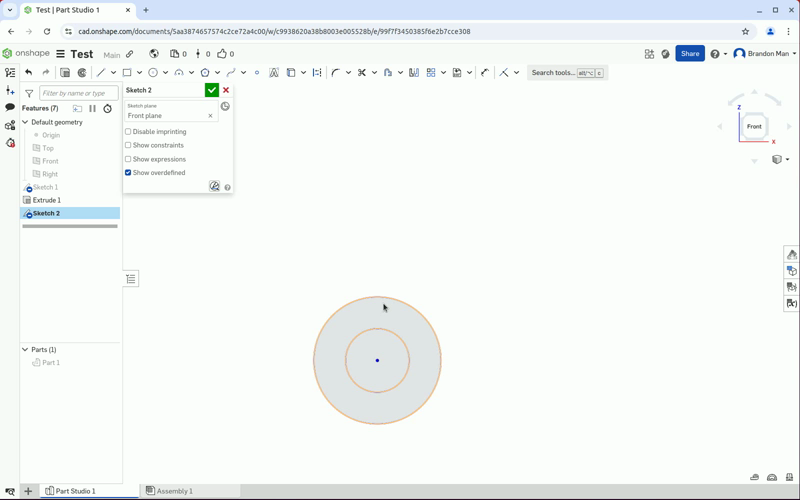
scroll(6)
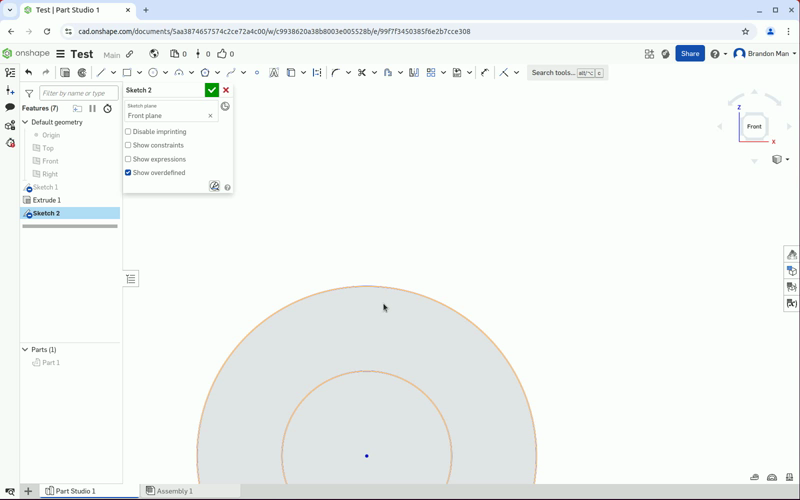
click(383, 303)
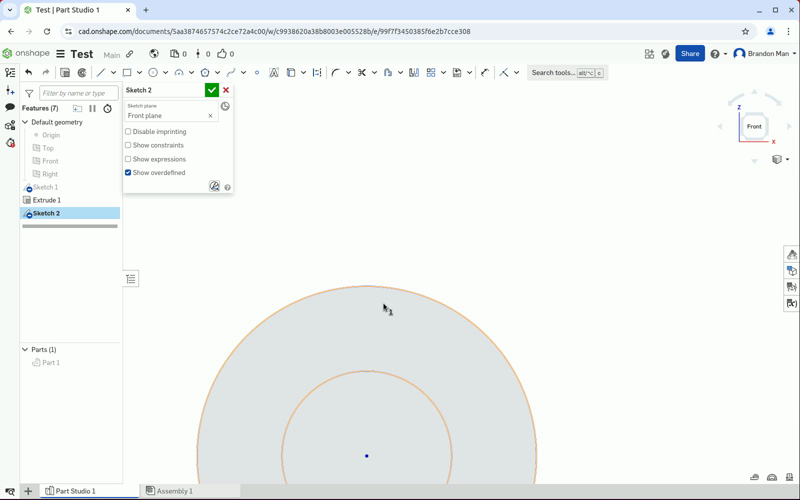
scroll(-6)
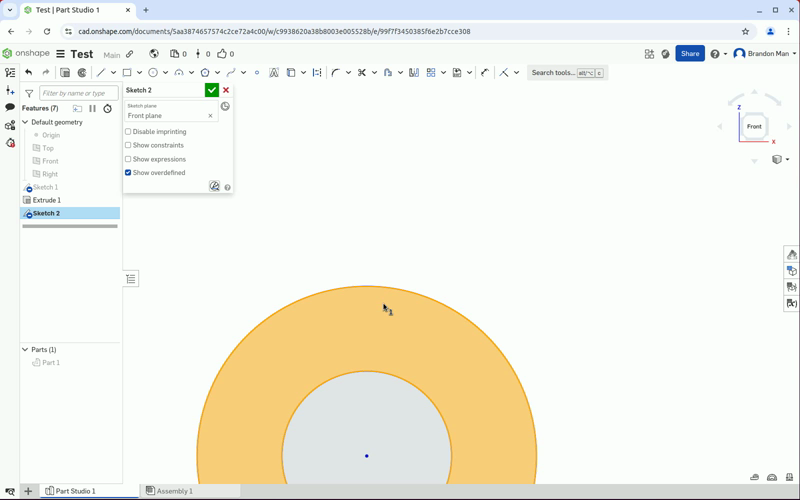
scroll(-6)
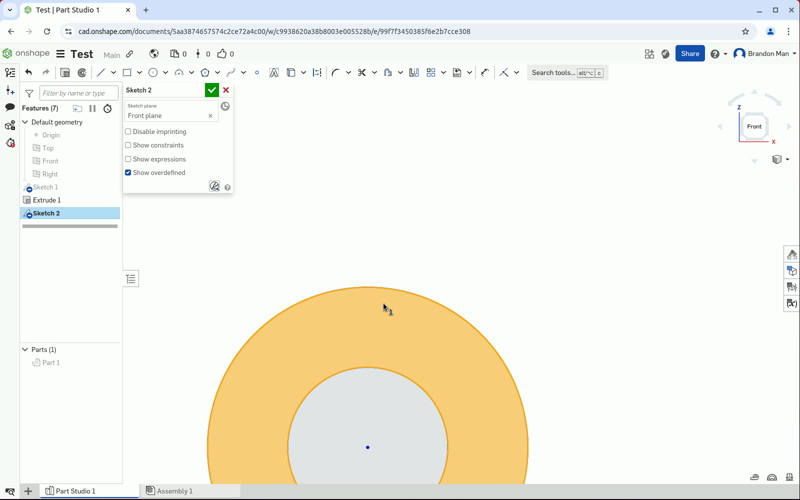
scroll(-6)
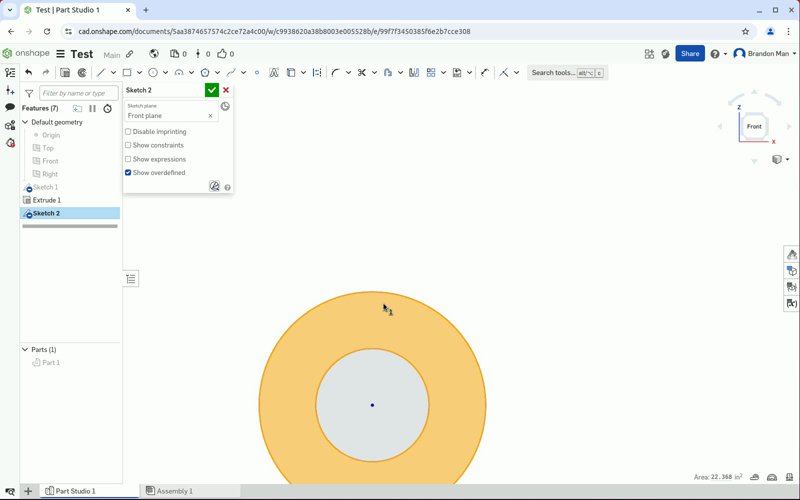
scroll(-6)
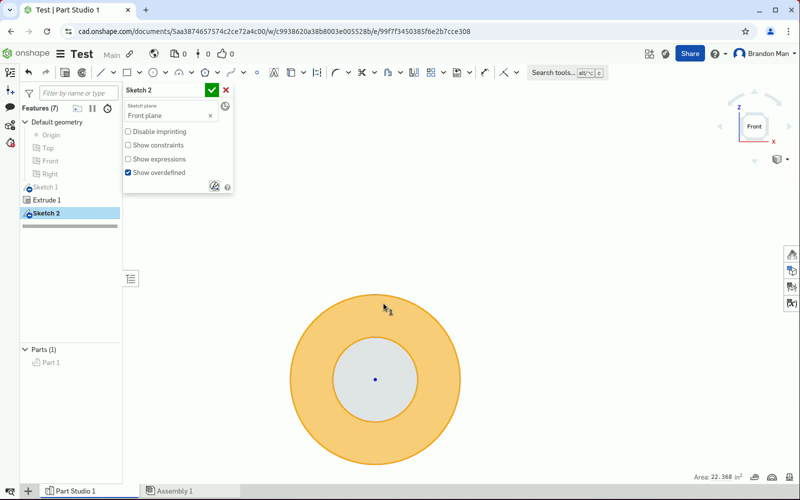
scroll(-6)
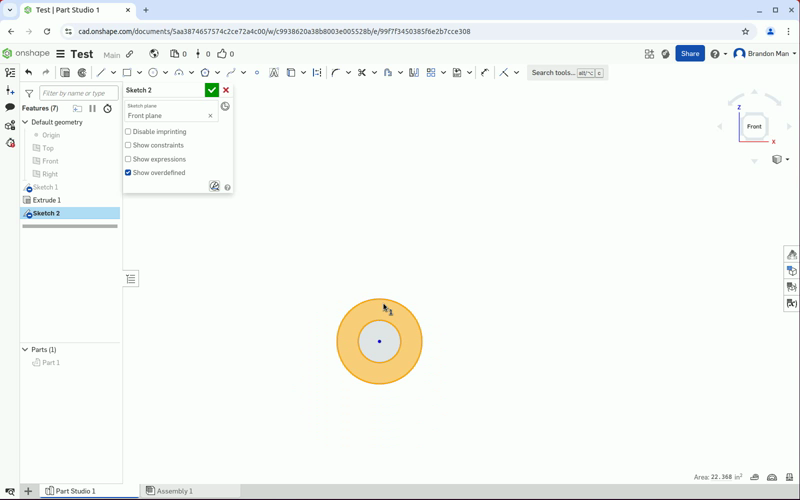
scroll(-6)
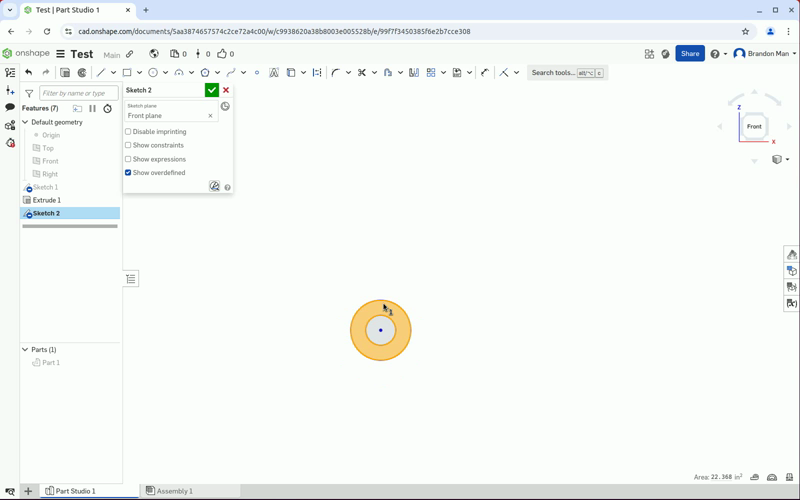
scroll(-6)
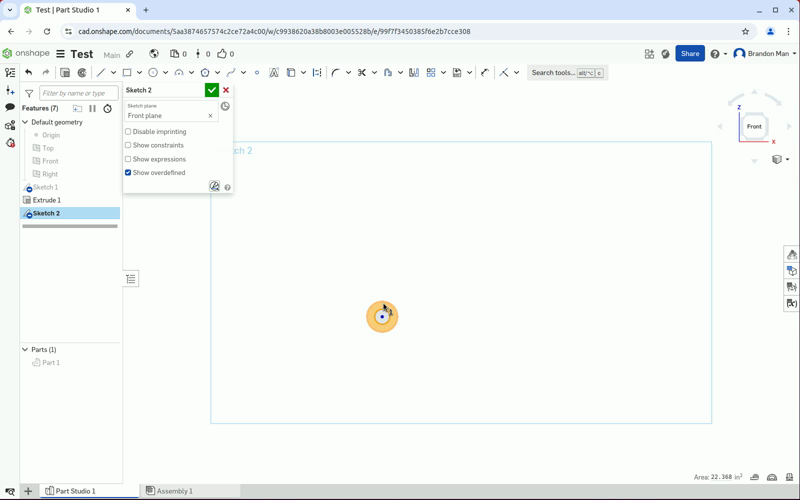
mouse_move(73, 352)
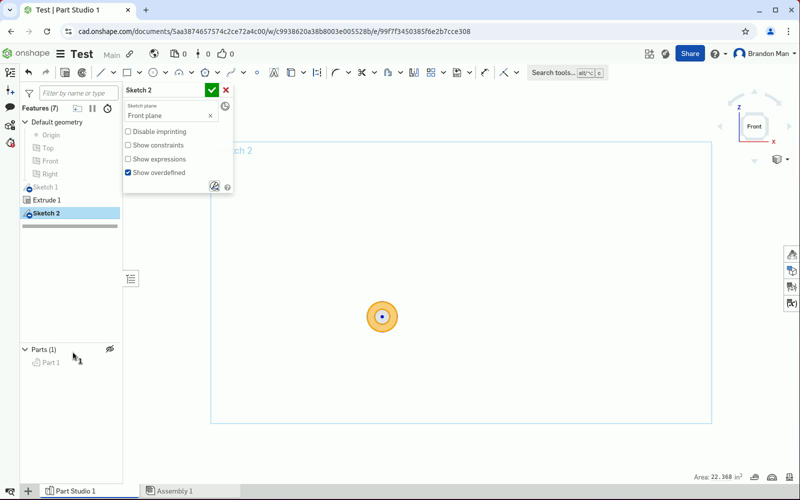
key(shift+y)
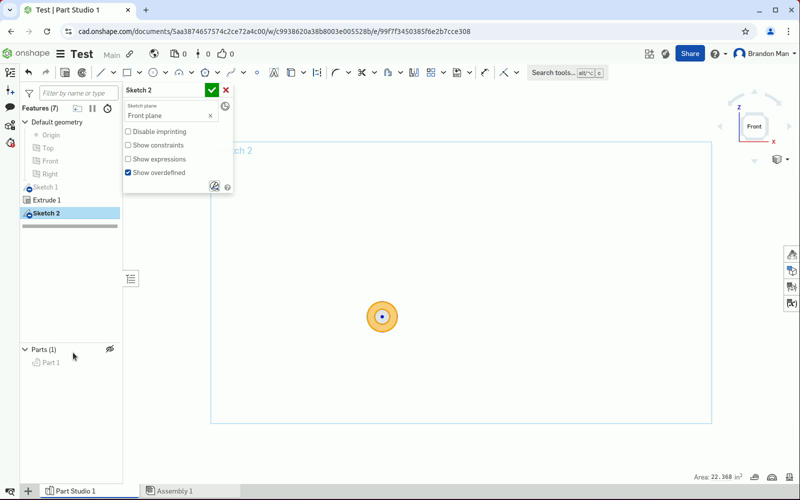
key(shift+e)
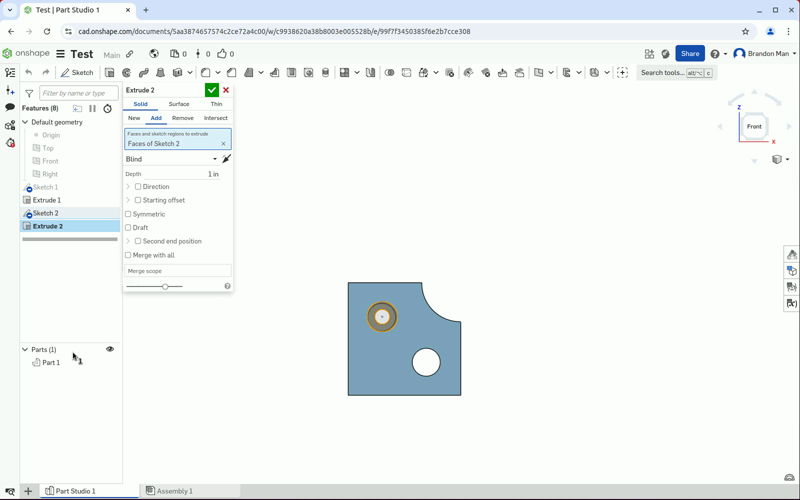
mouse_move(143, 106)
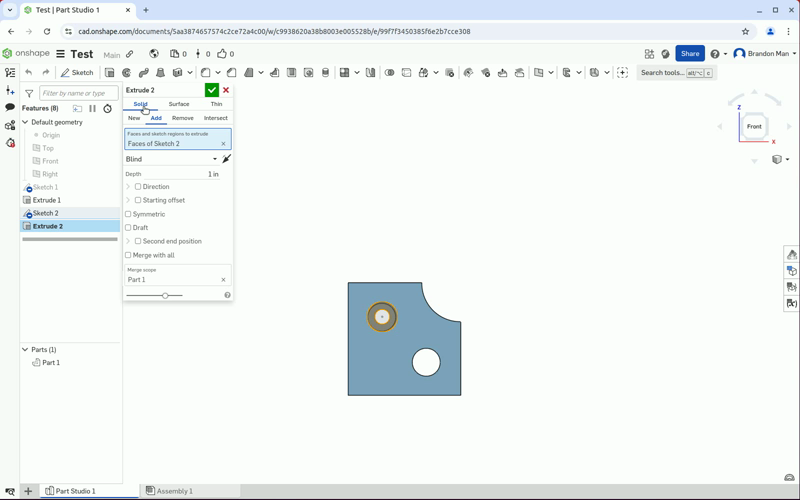
click(143, 106)
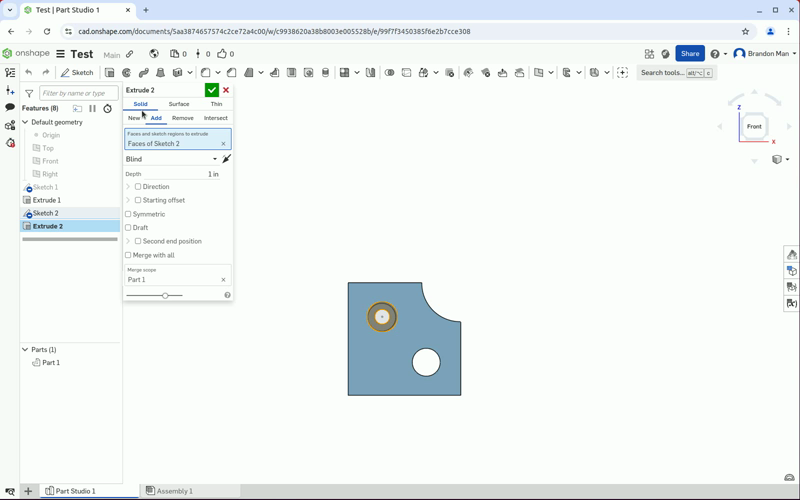
mouse_move(137, 120)
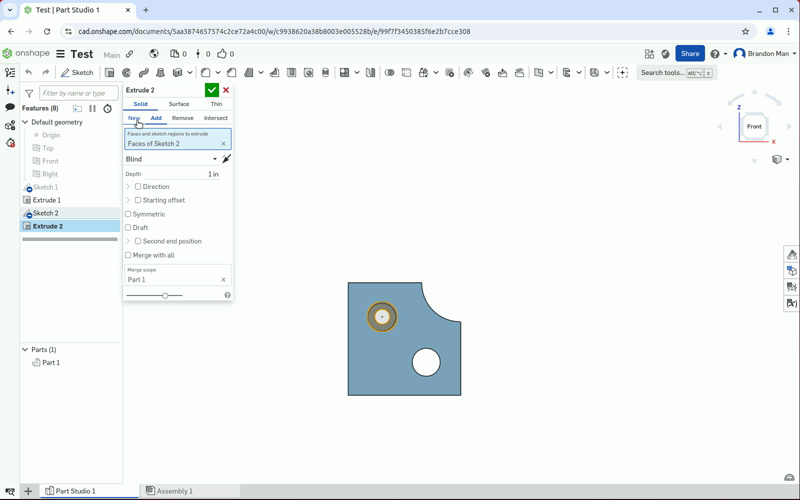
click(137, 120)
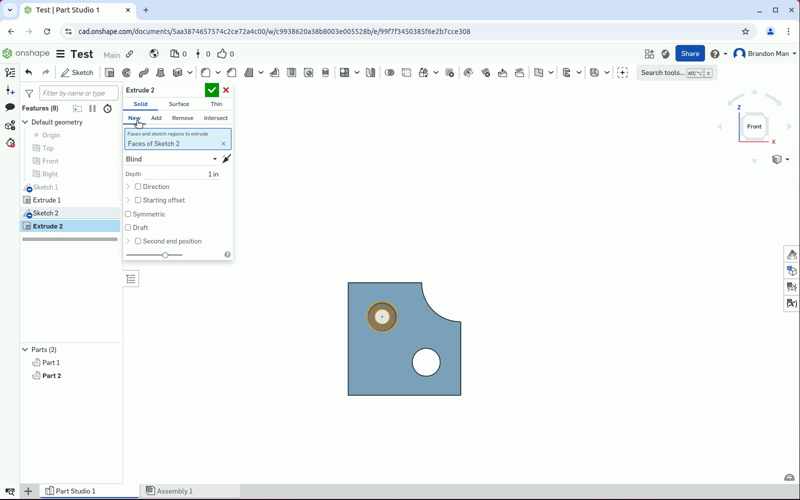
key(tab, 4)
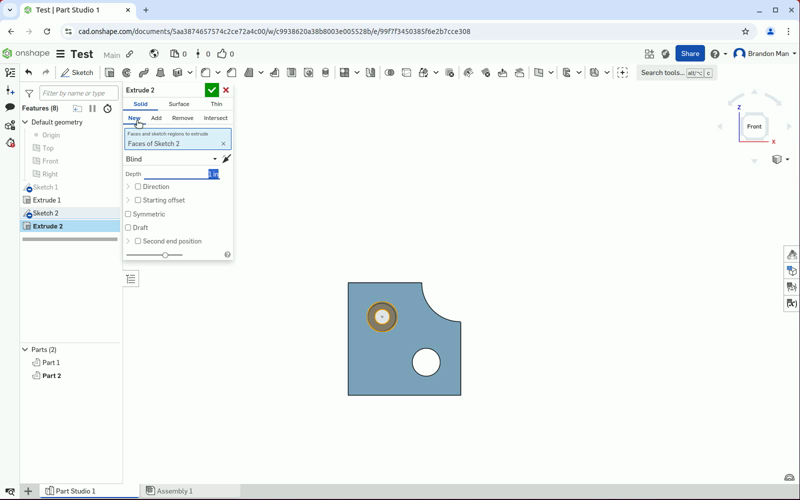
text(2.407)
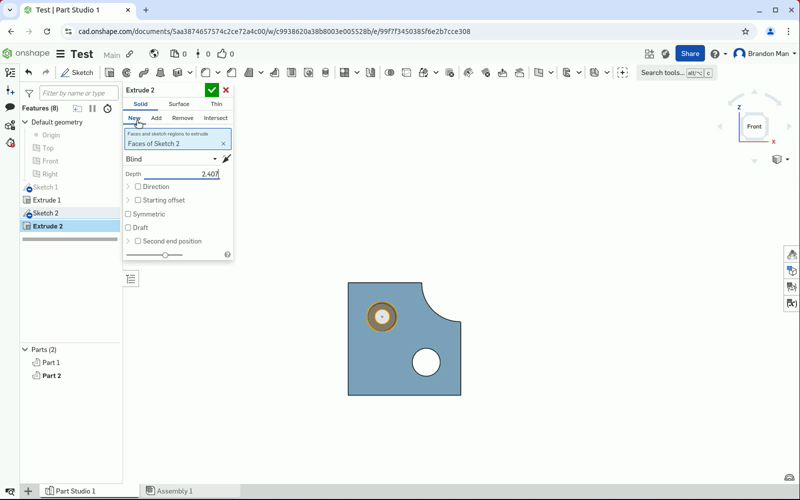
key(enter)
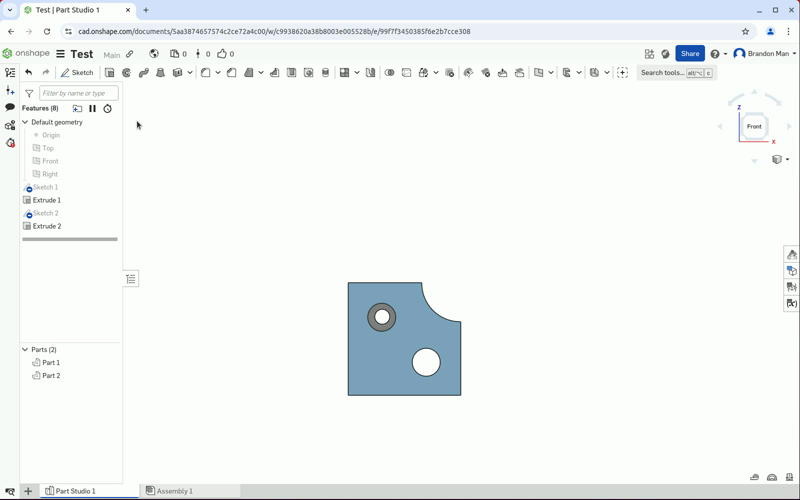
key(shift+h)
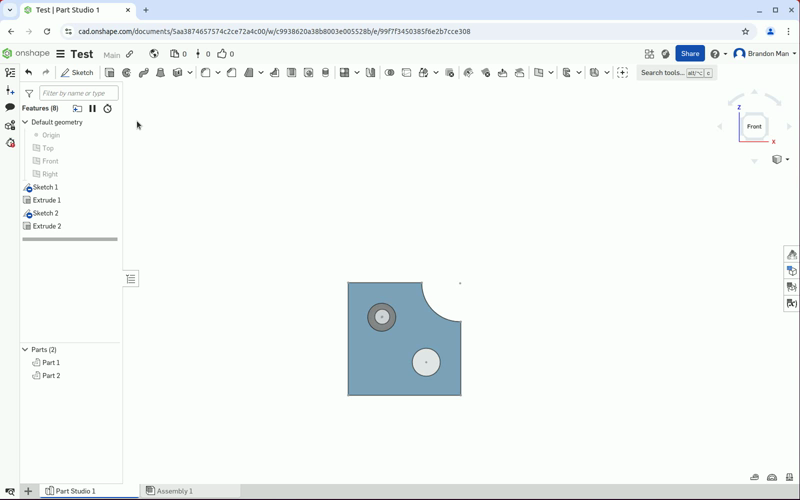
key(shift+h)
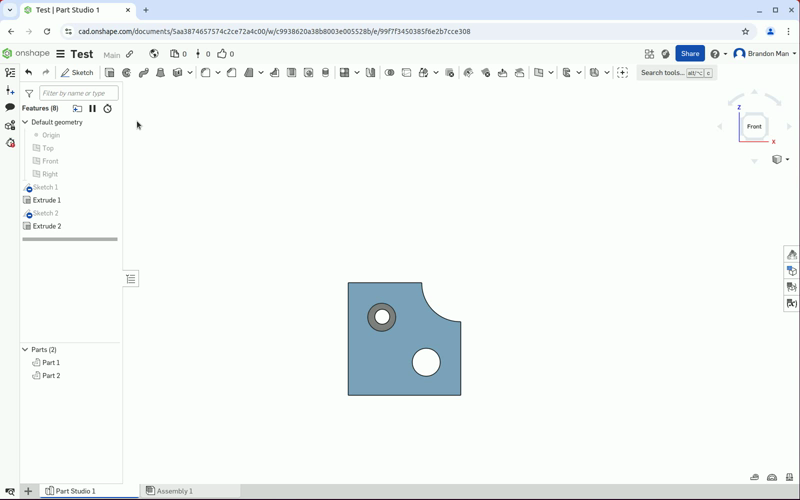
mouse_move(73, 189)
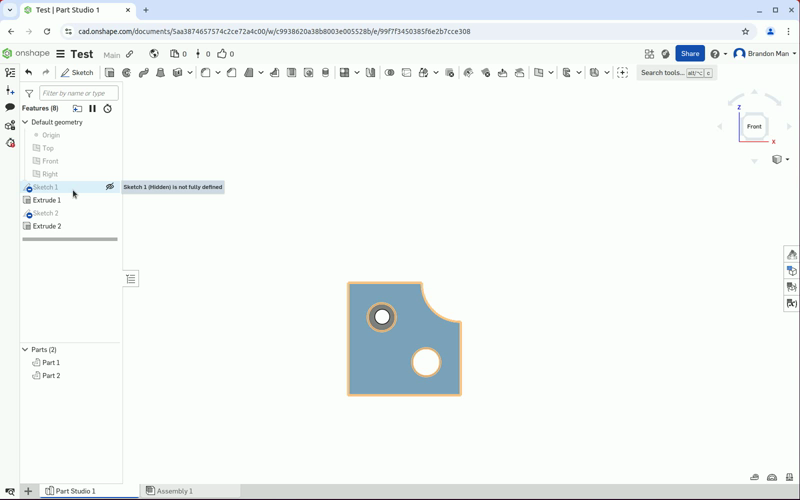
click(73, 189)
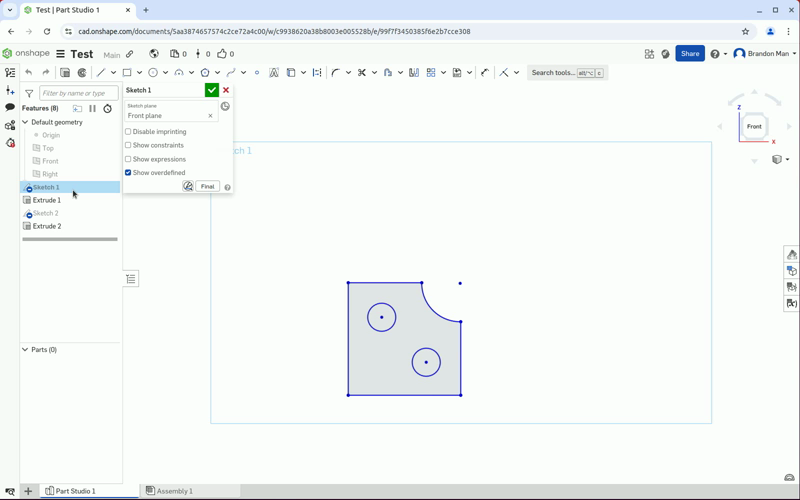
mouse_move(229, 92)
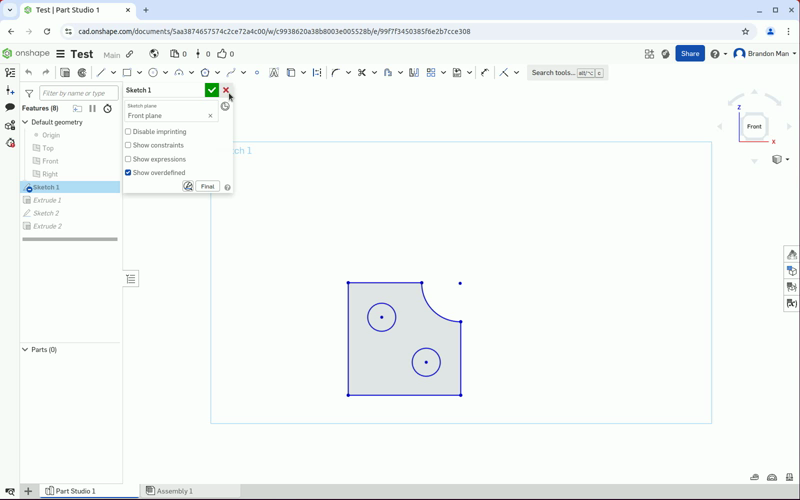
click(229, 92)
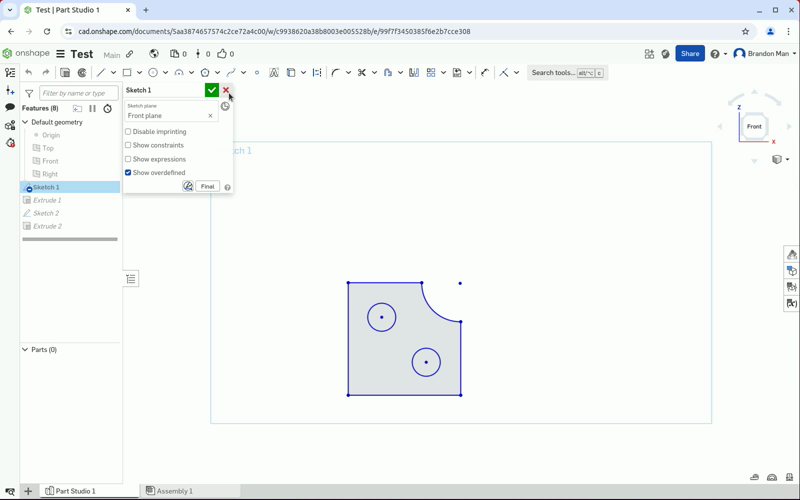
key(shift+s)
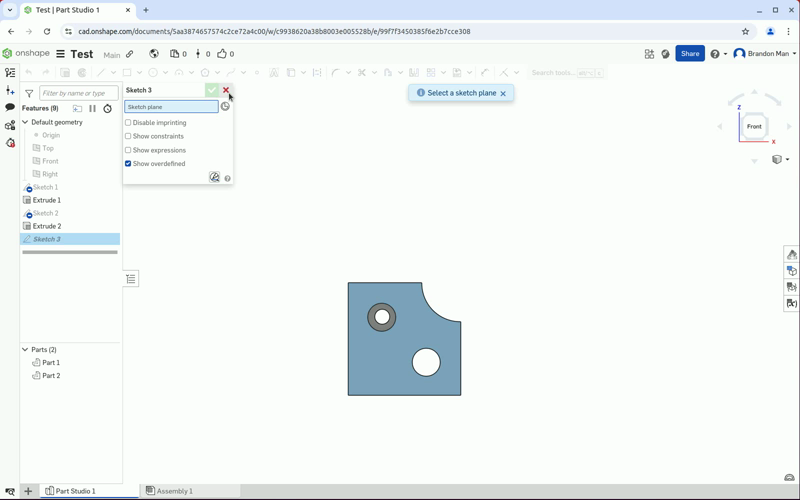
mouse_move(73, 163)
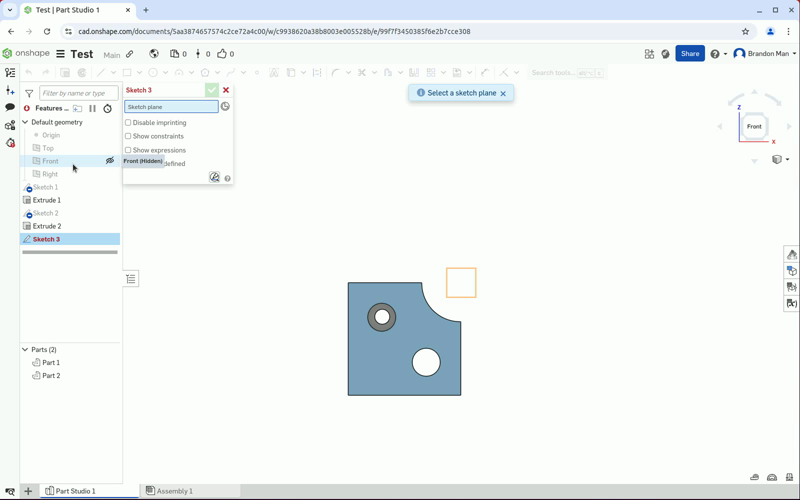
click(73, 163)
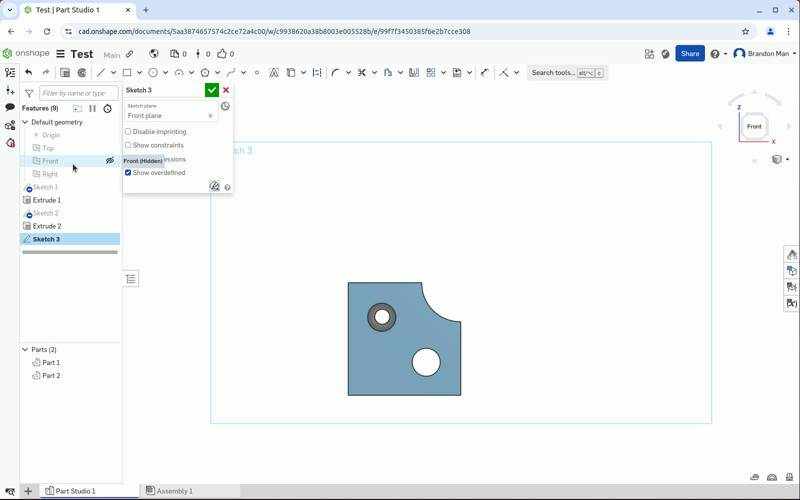
mouse_move(73, 352)
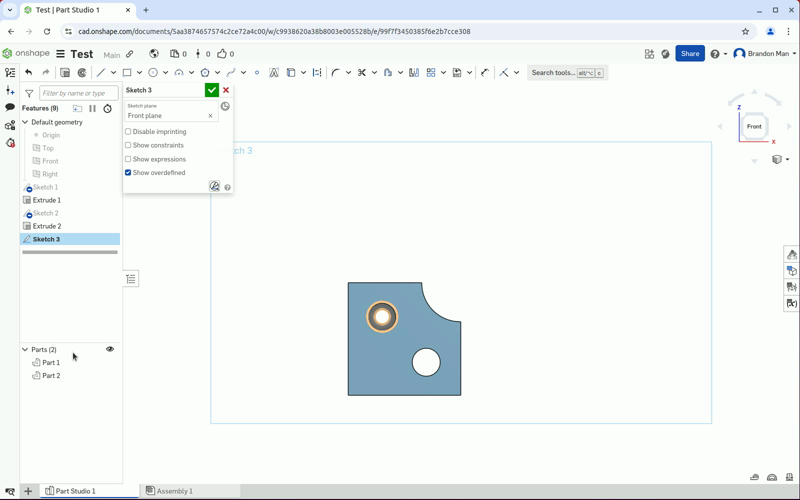
key(y)
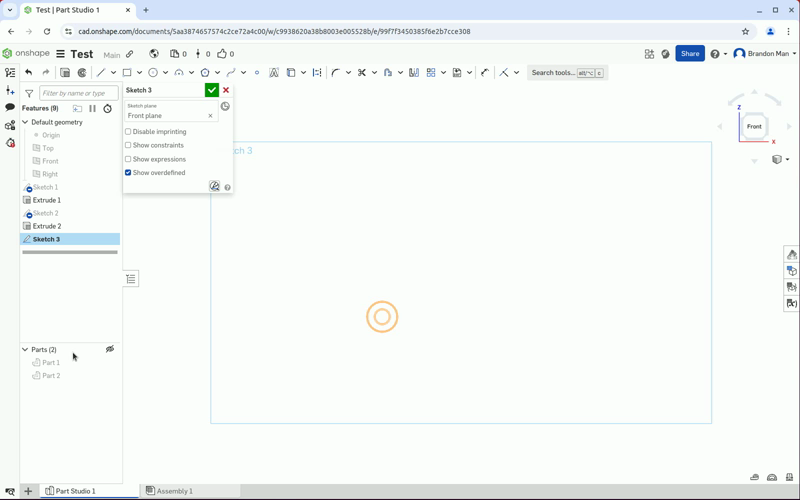
key(c)
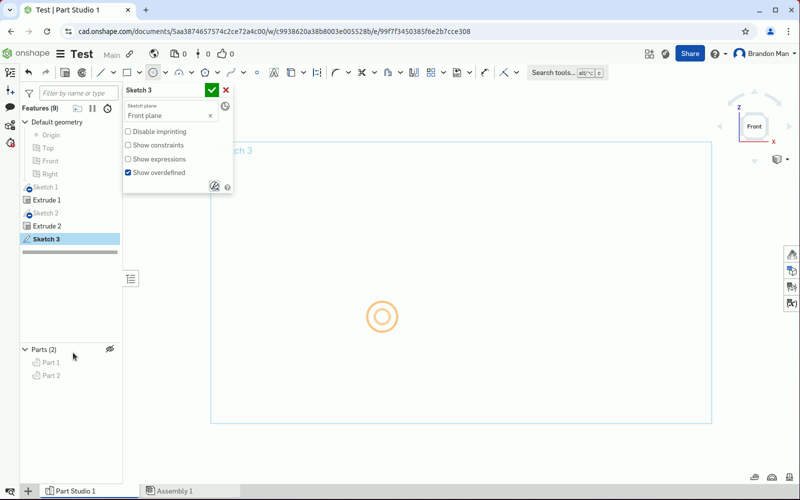
key_down(shift)
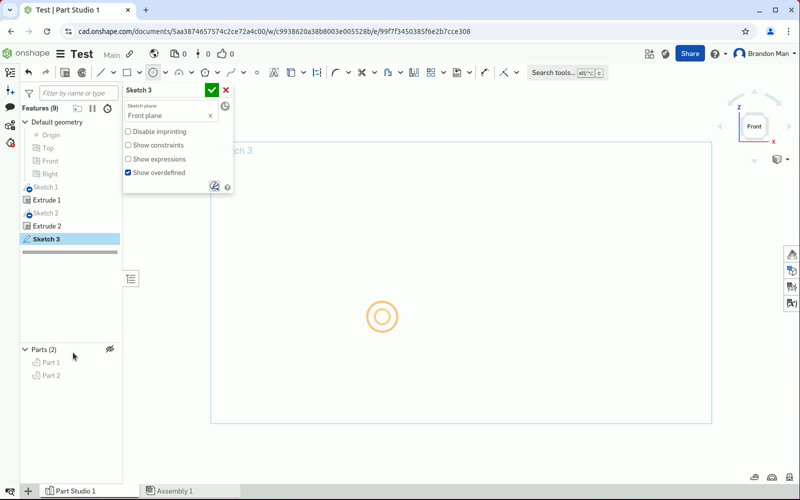
mouse_move(428, 361)
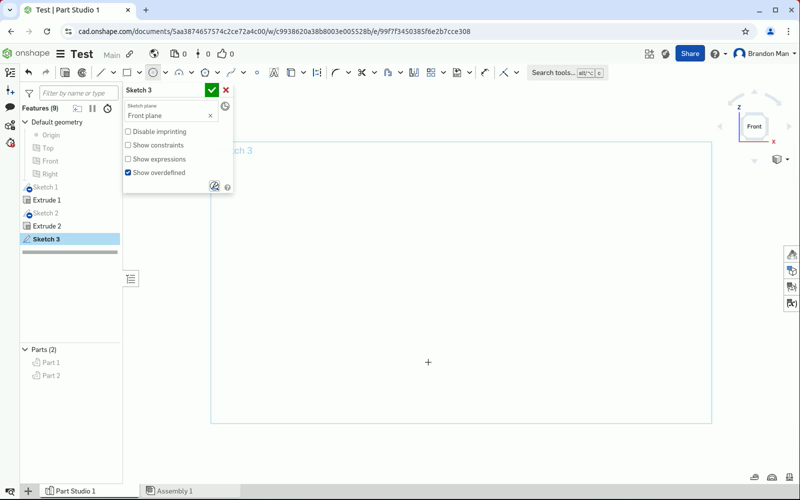
click(428, 361)
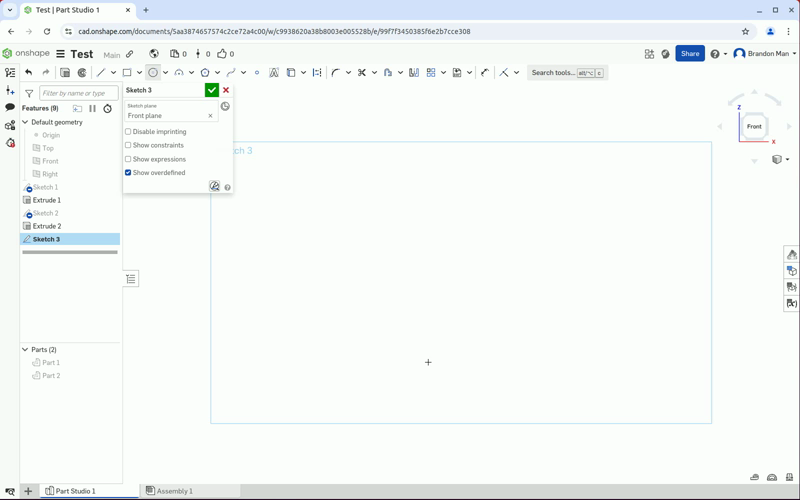
key_up(shift)
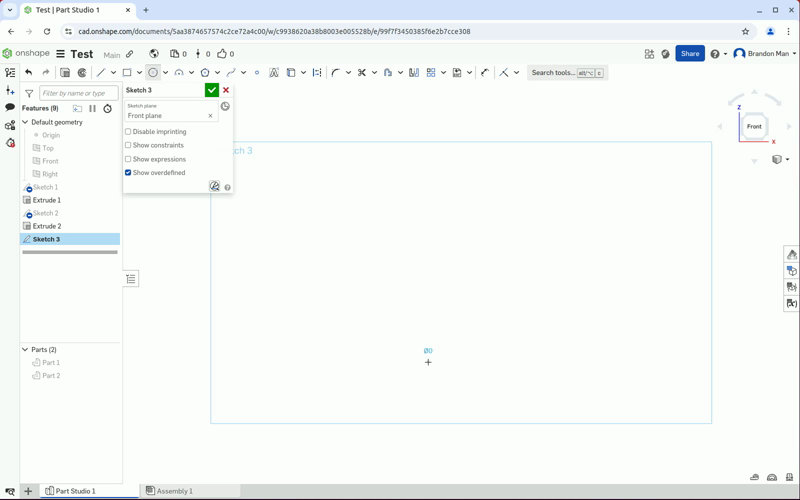
mouse_move(443, 361)
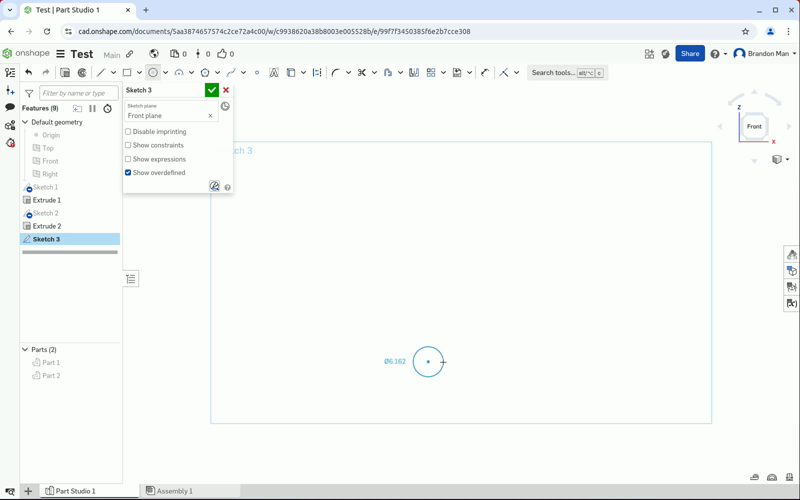
click(443, 361)
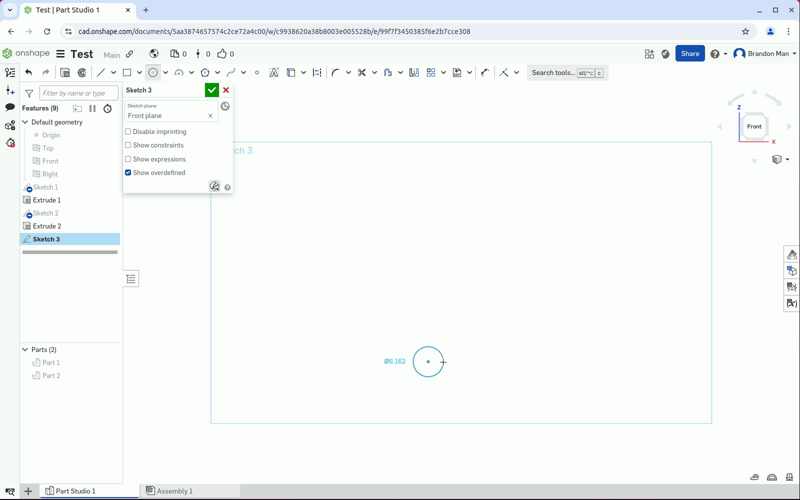
key(esc)
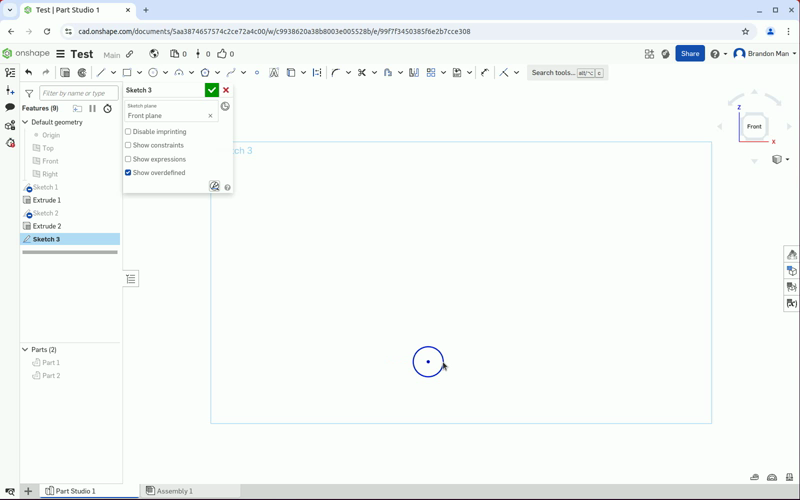
key(c)
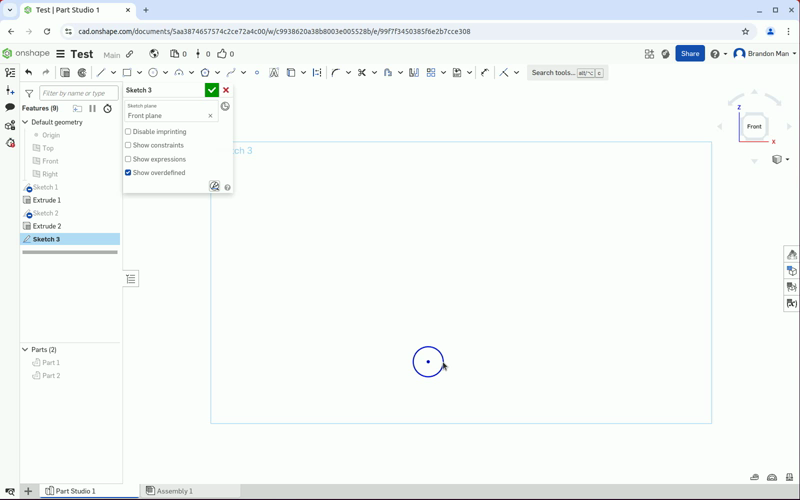
key_down(shift)
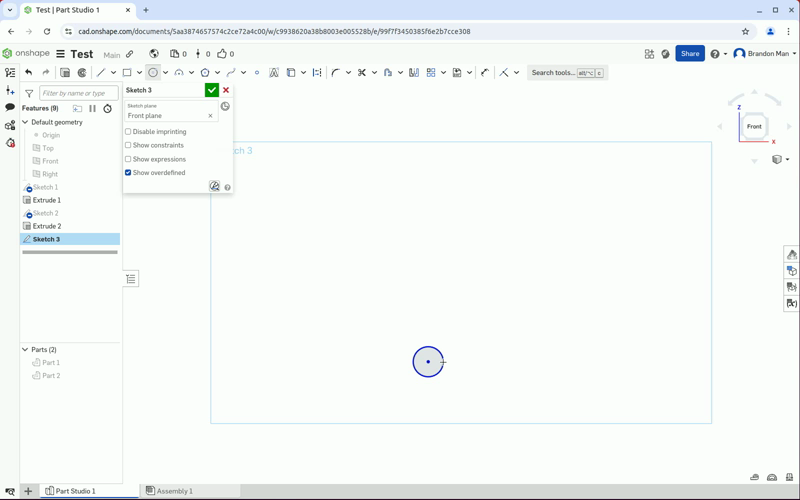
mouse_move(428, 361)
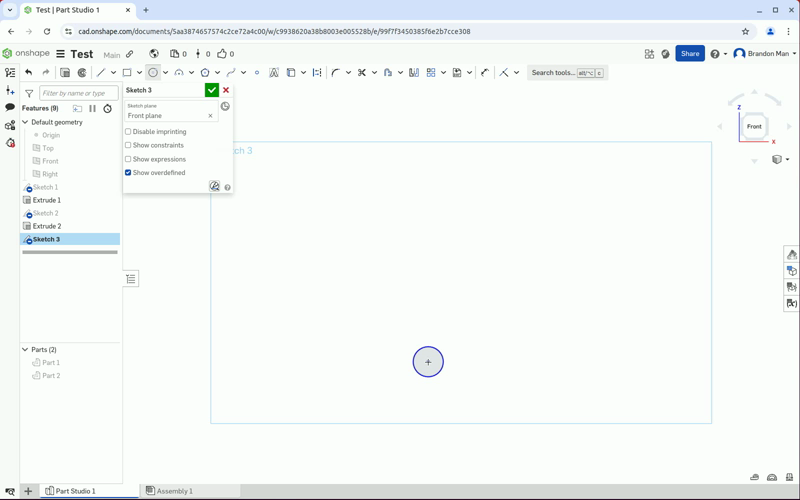
click(428, 361)
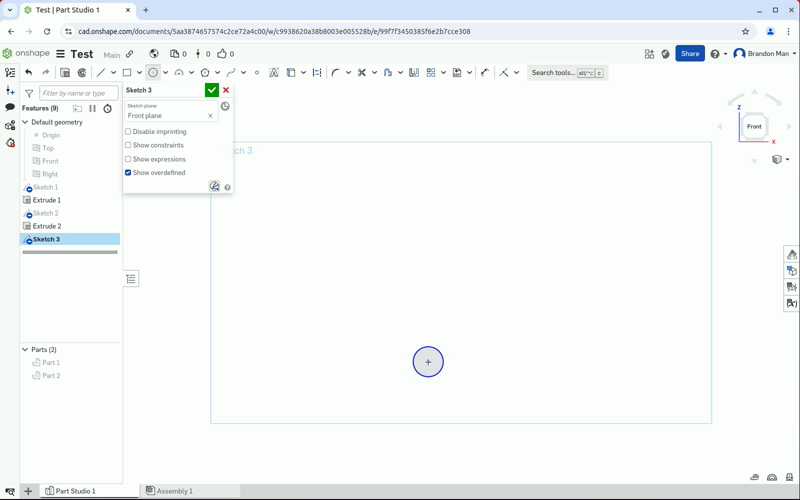
key_up(shift)
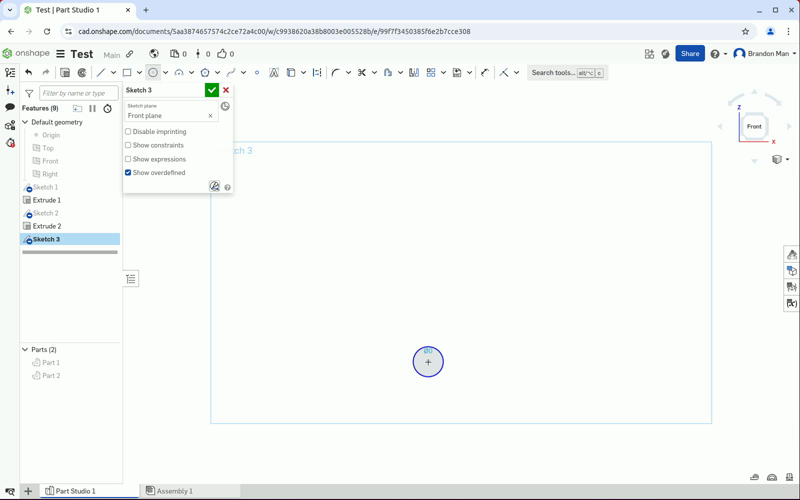
mouse_move(435, 361)
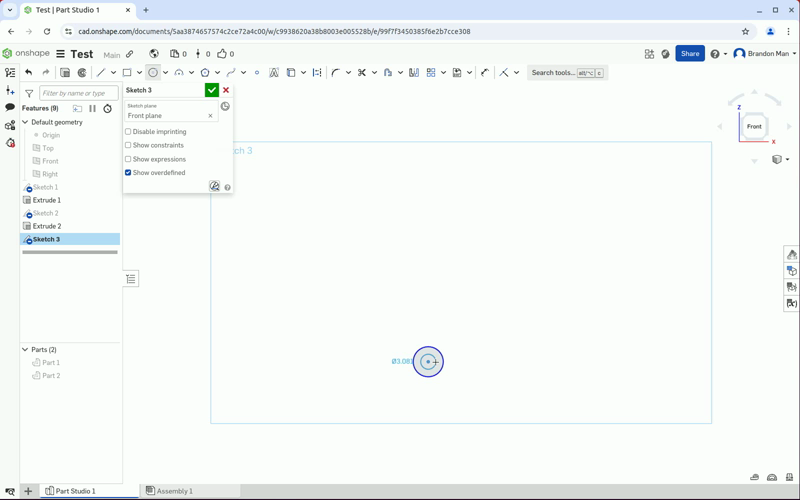
click(435, 361)
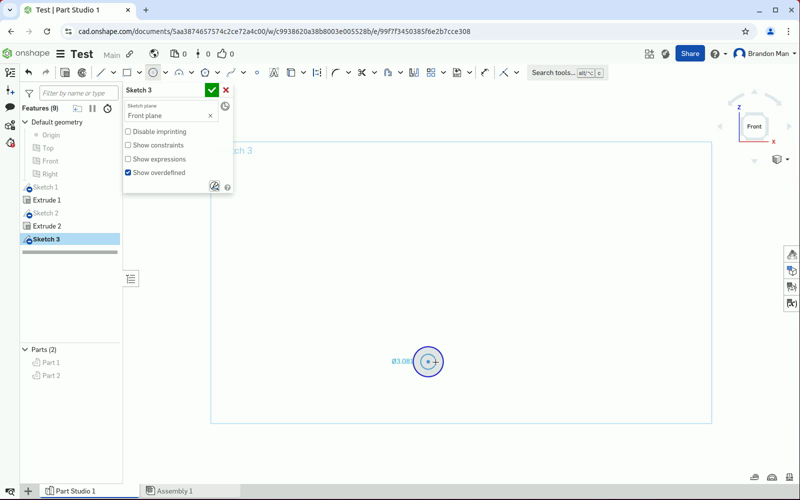
key(esc)
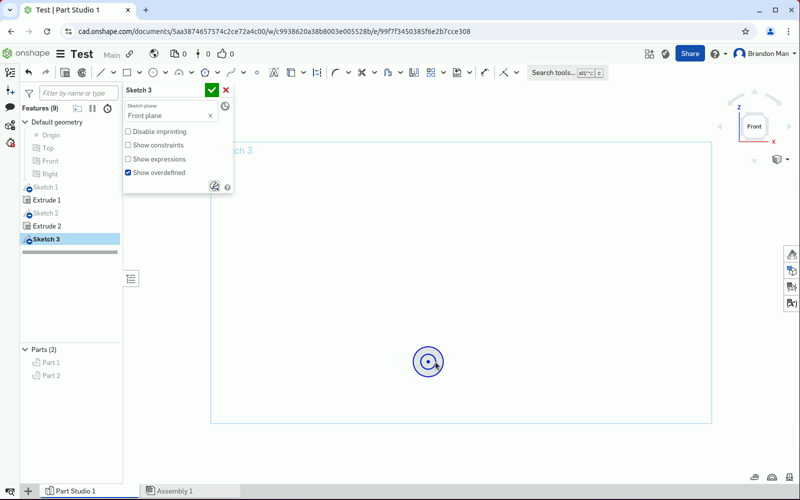
mouse_move(427, 353)
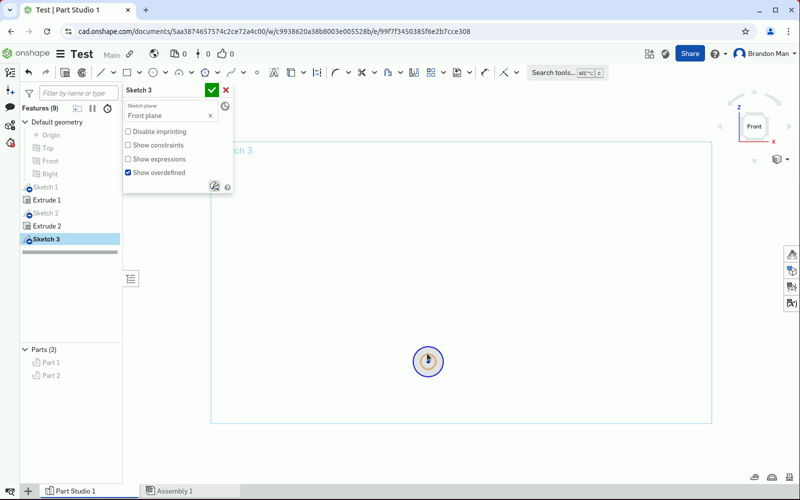
scroll(6)
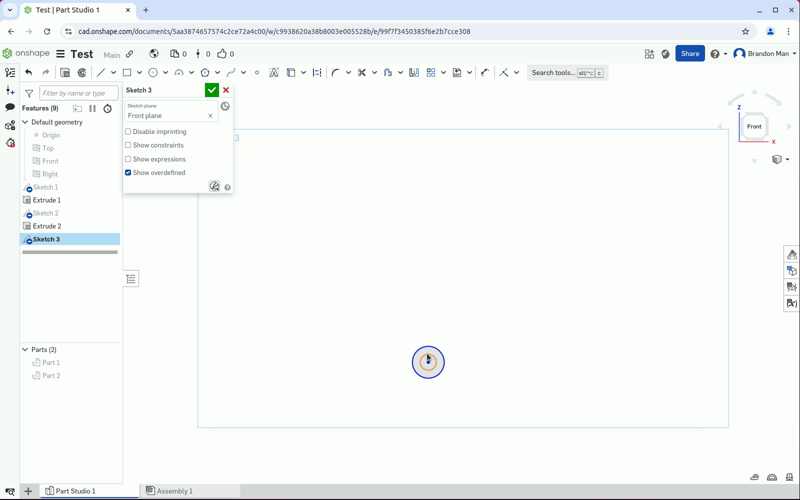
scroll(6)
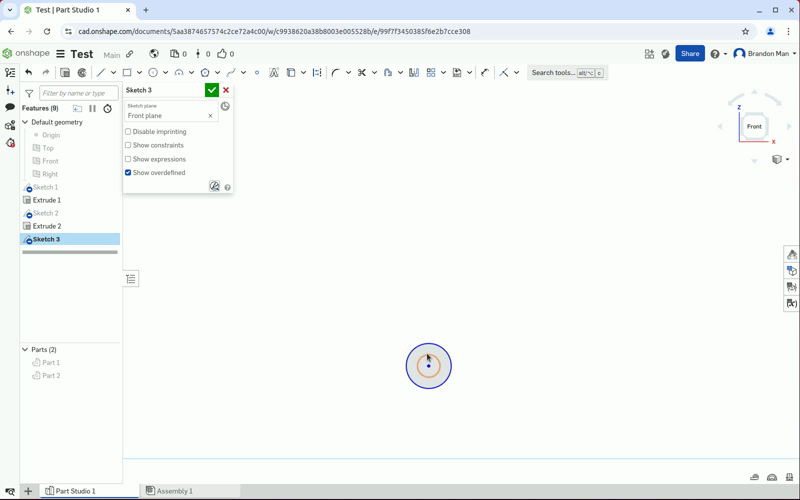
scroll(6)
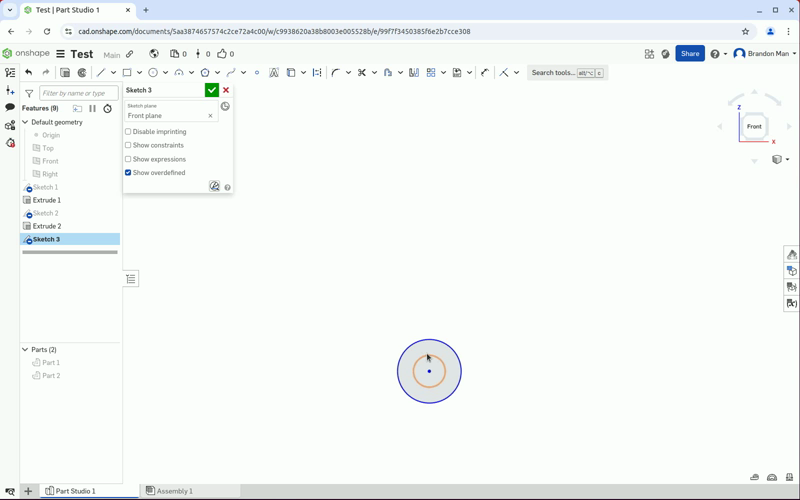
scroll(6)
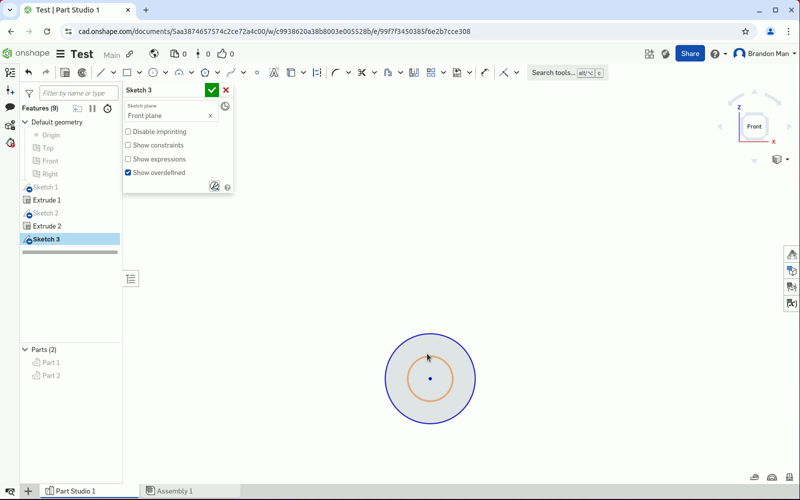
scroll(6)
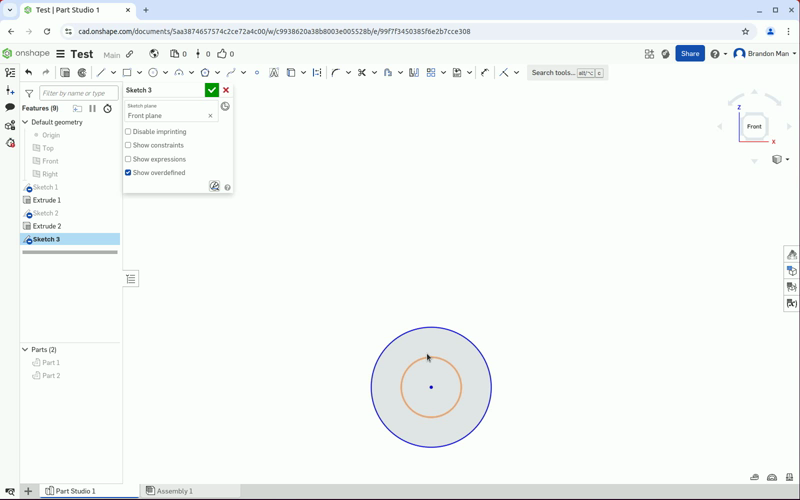
scroll(6)
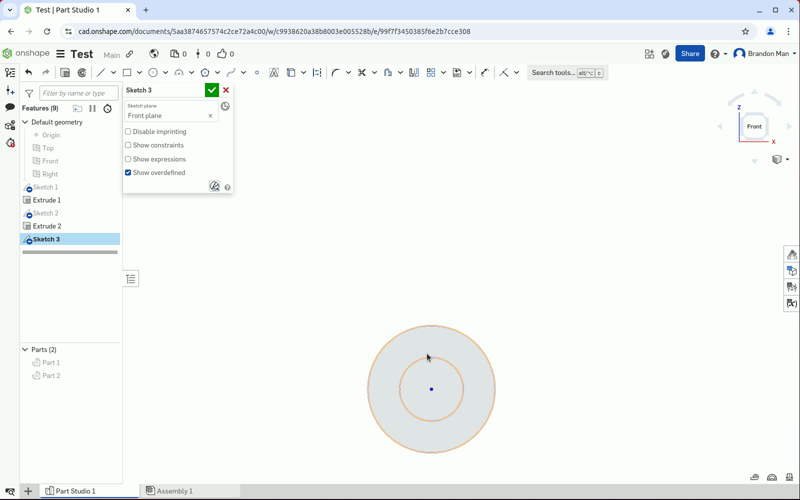
scroll(6)
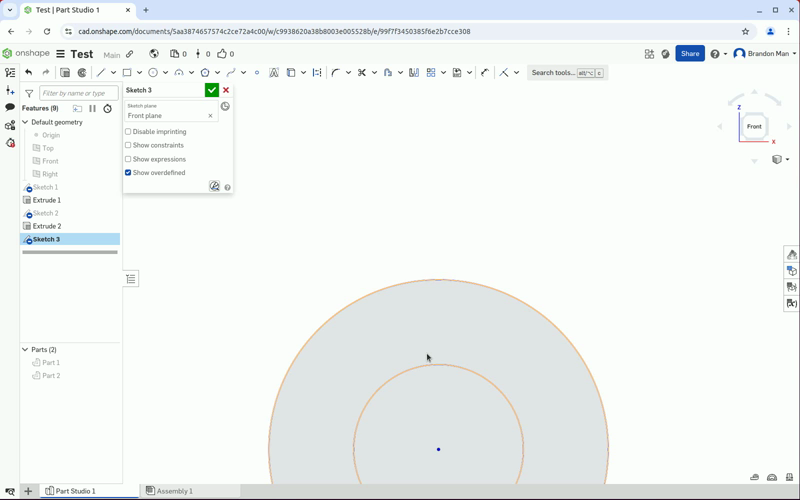
click(427, 353)
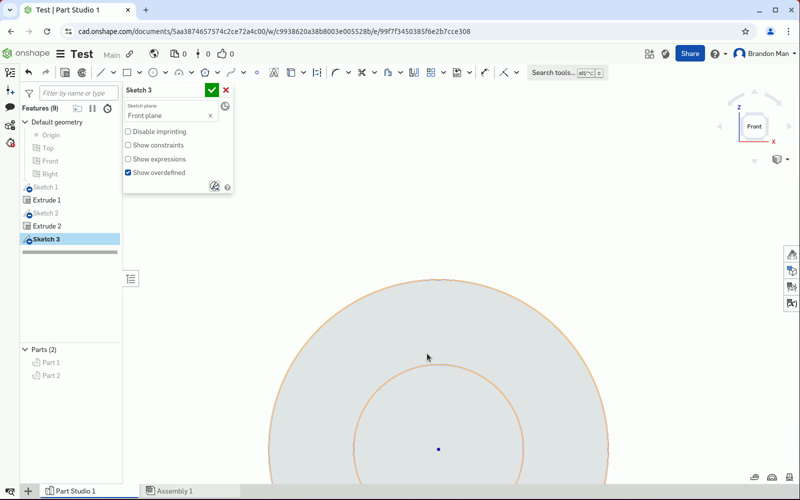
scroll(-6)
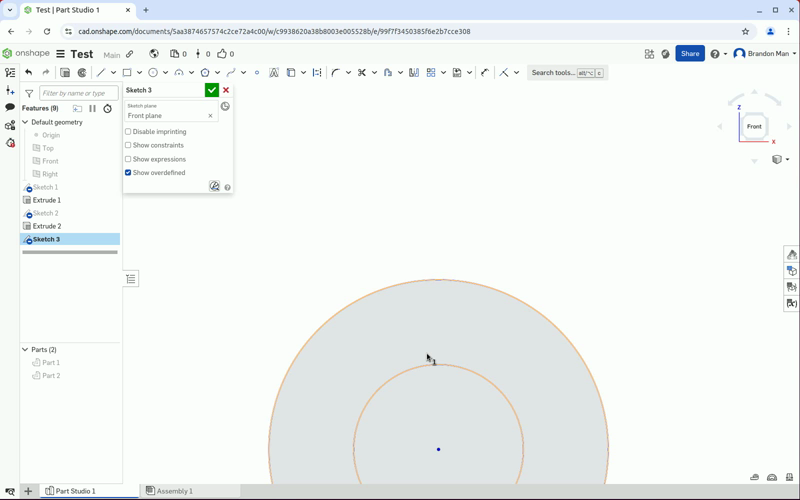
scroll(-6)
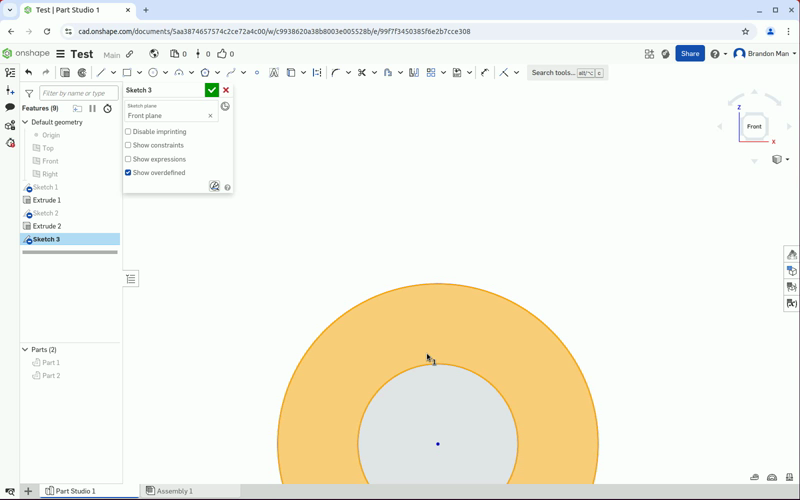
scroll(-6)
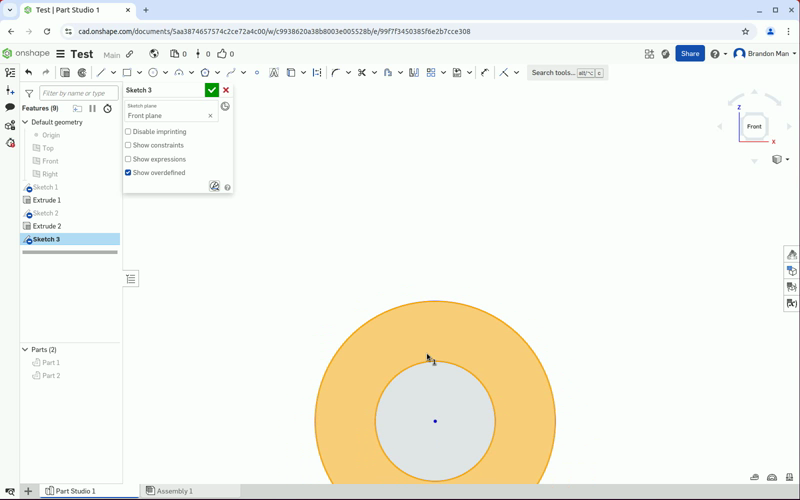
scroll(-6)
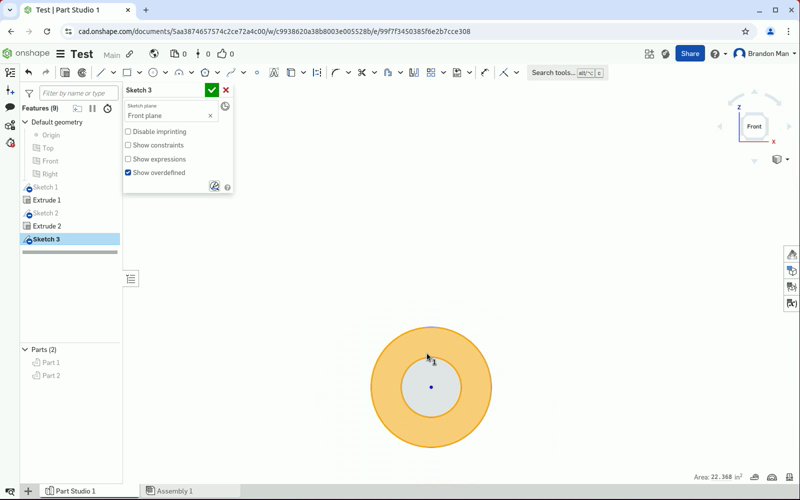
scroll(-6)
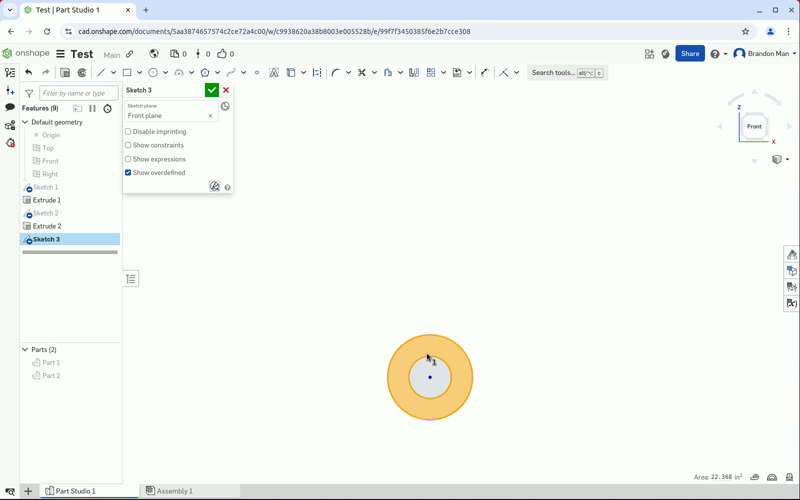
scroll(-6)
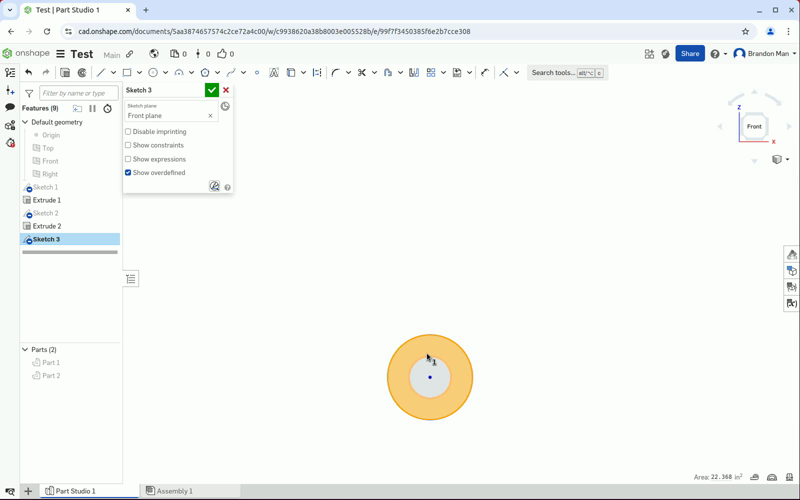
scroll(-6)
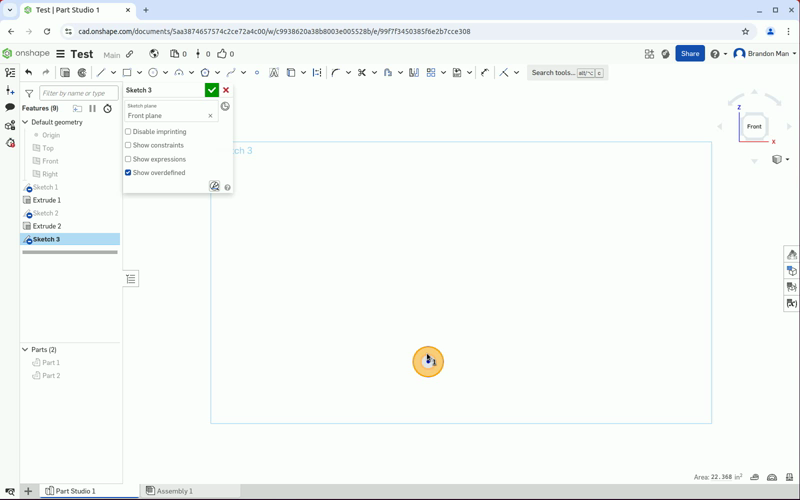
mouse_move(73, 352)
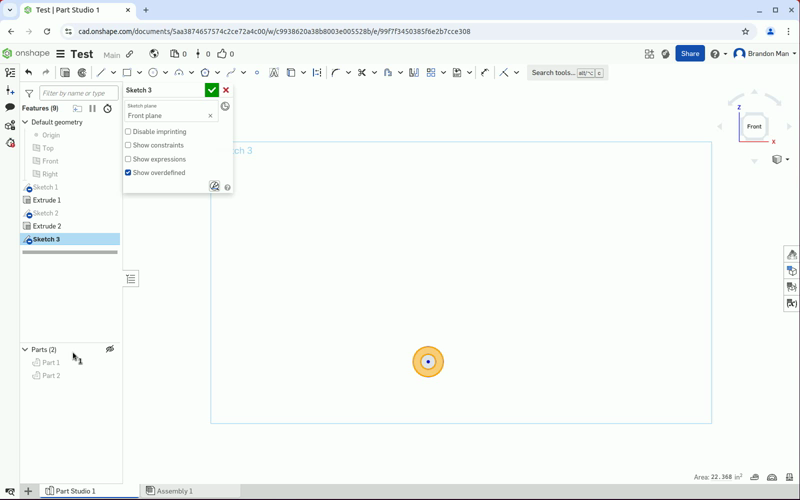
key(shift+y)
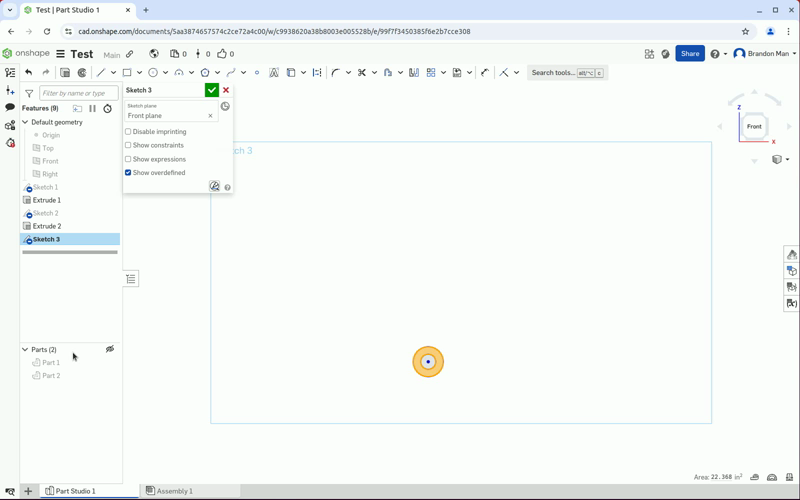
key(shift+e)
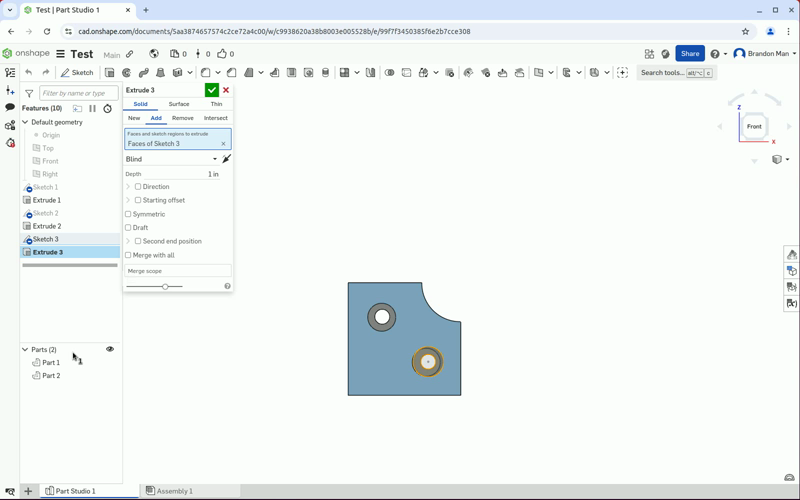
mouse_move(143, 106)
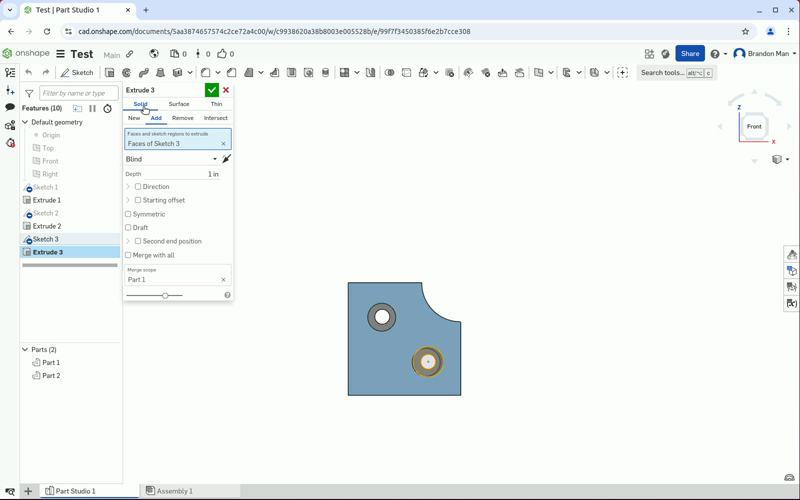
click(143, 106)
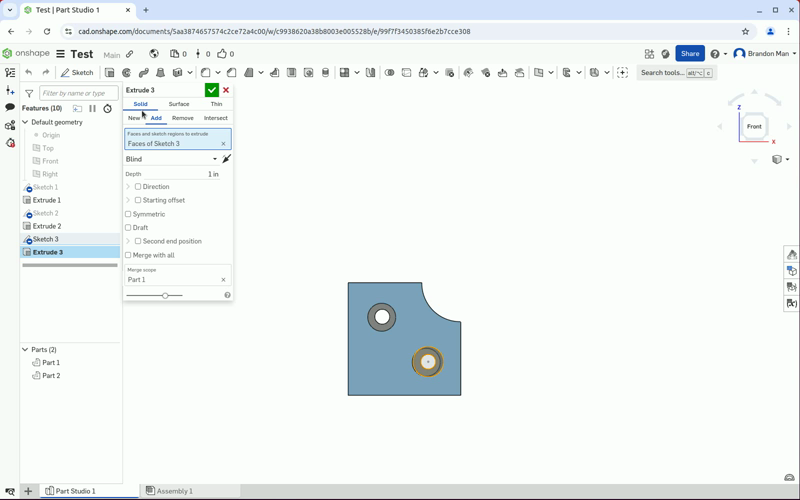
mouse_move(137, 120)
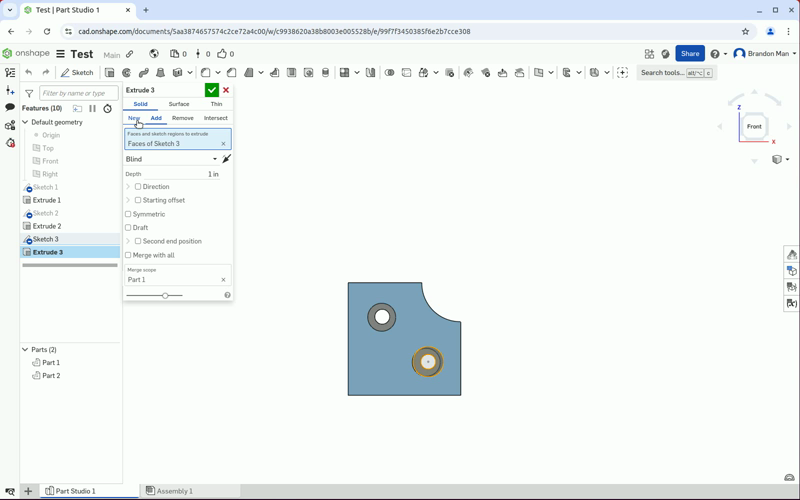
click(137, 120)
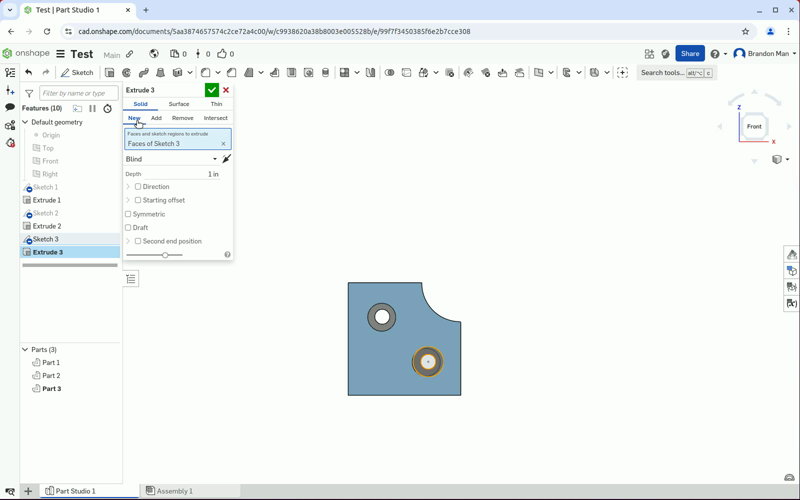
key(tab, 4)
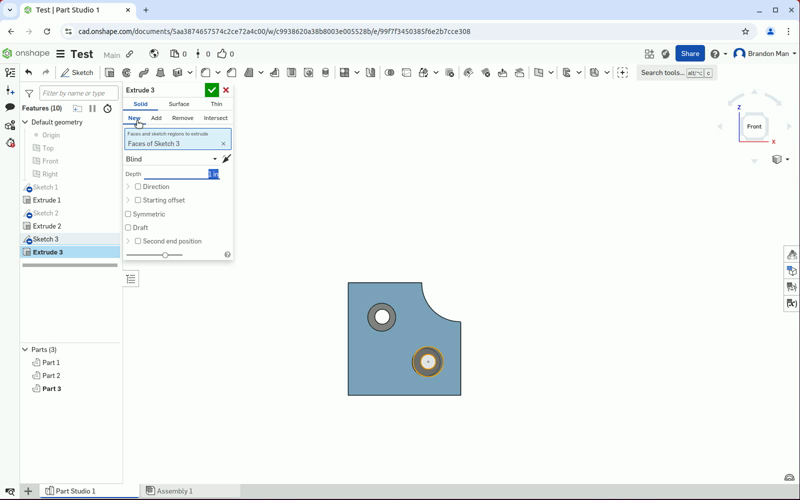
text(2.407)
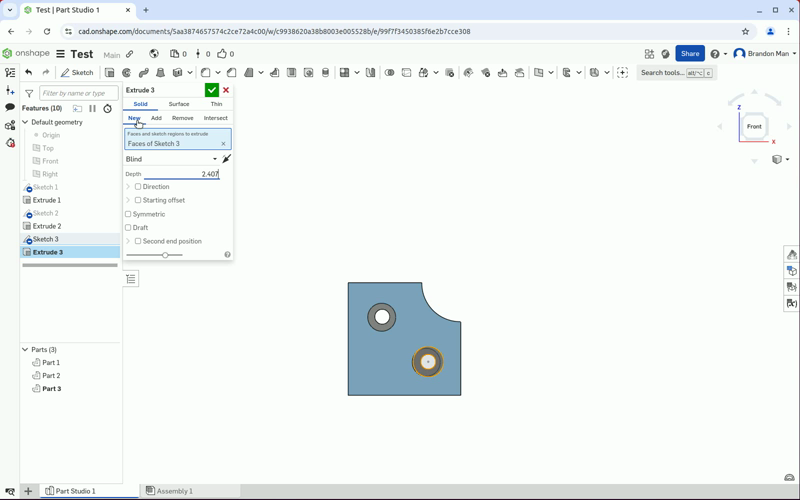
key(enter)
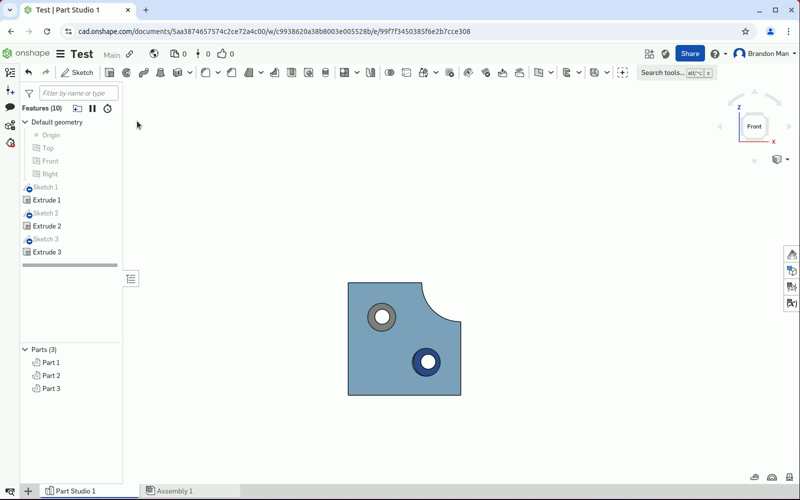
key(shift+h)
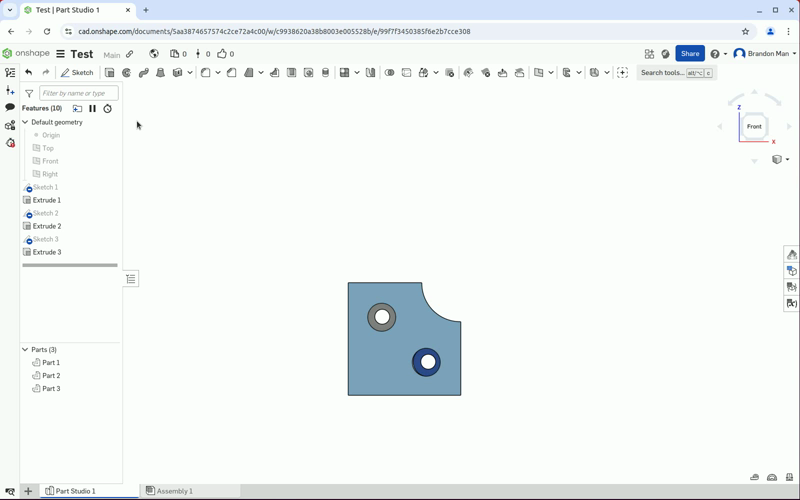
key(shift+h)
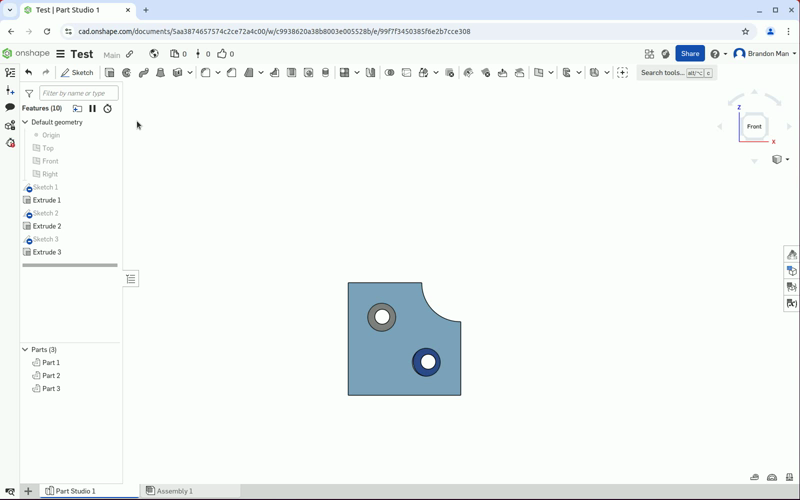
mouse_move(73, 189)
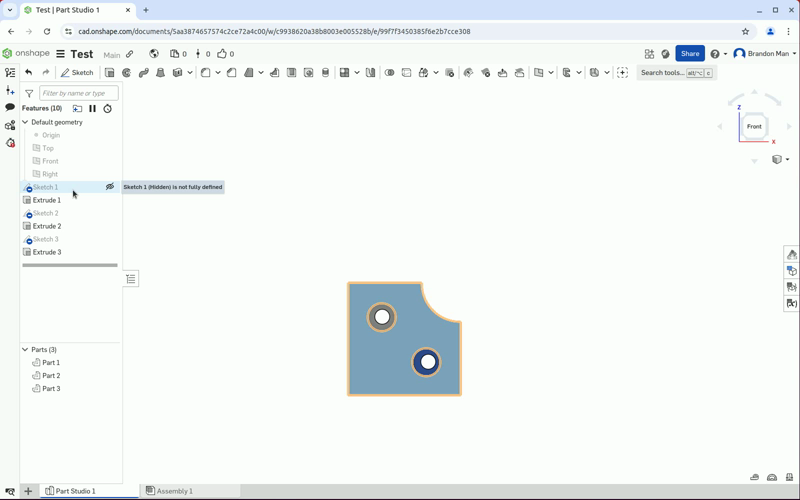
click(73, 189)
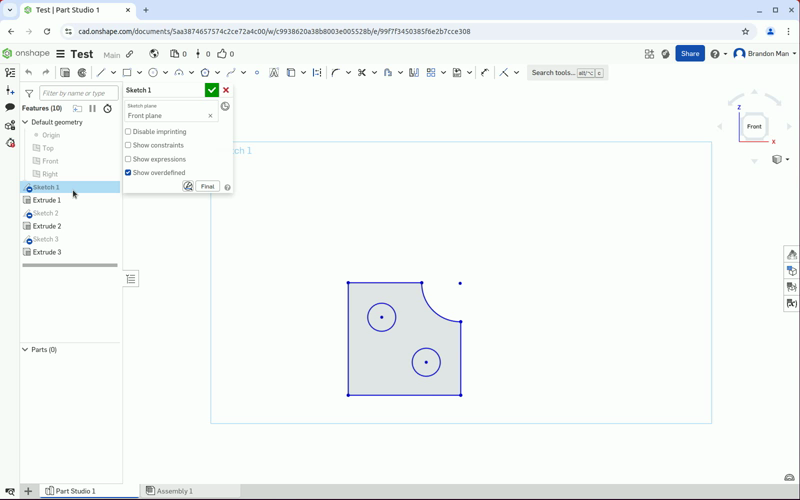
mouse_move(229, 92)
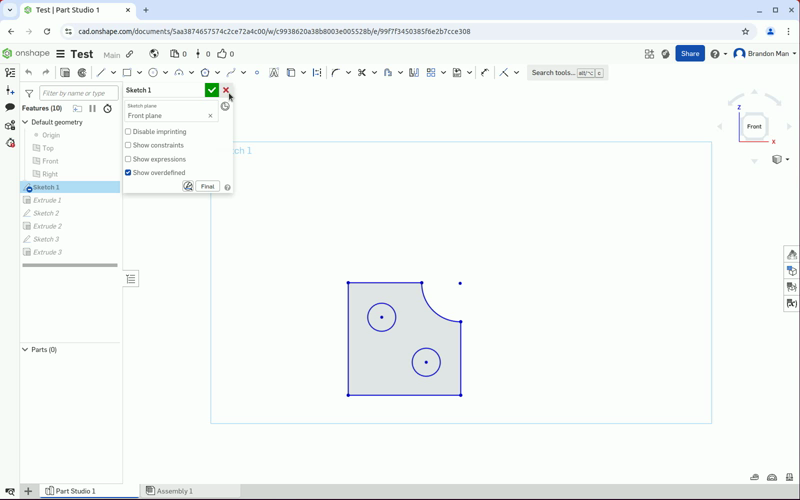
click(229, 92)
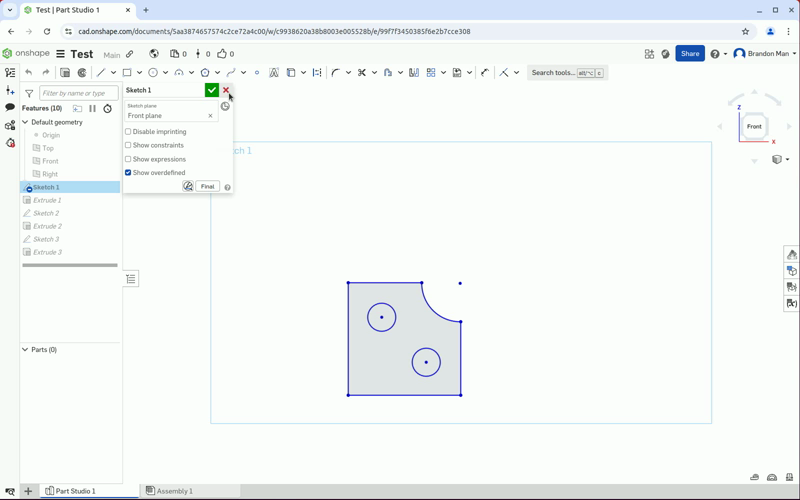
key(shift+s)
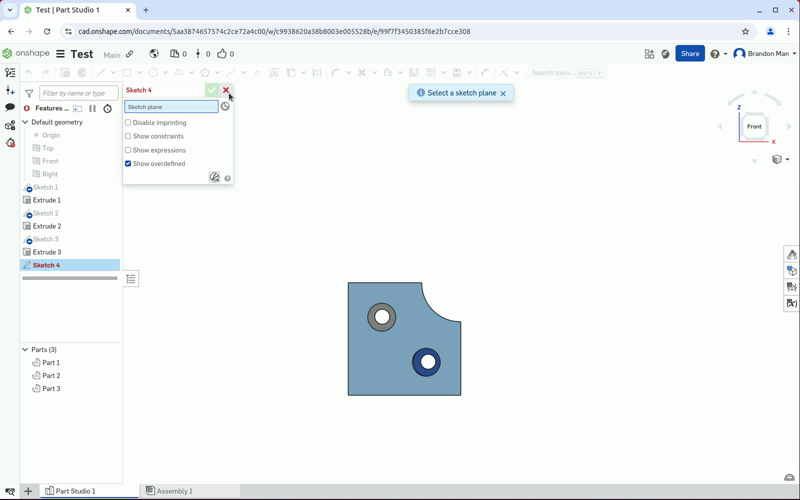
mouse_move(73, 163)
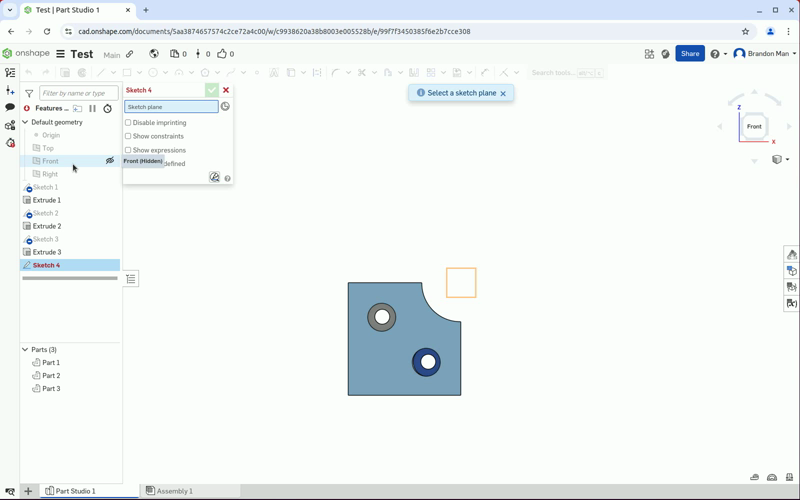
click(73, 163)
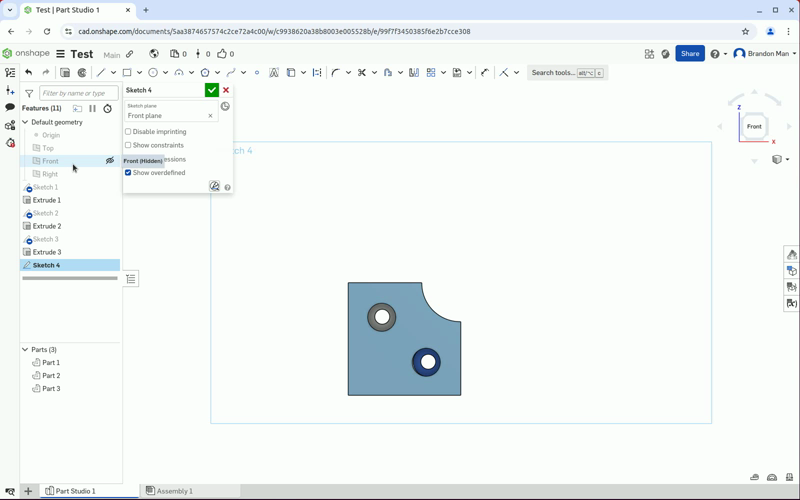
mouse_move(73, 352)
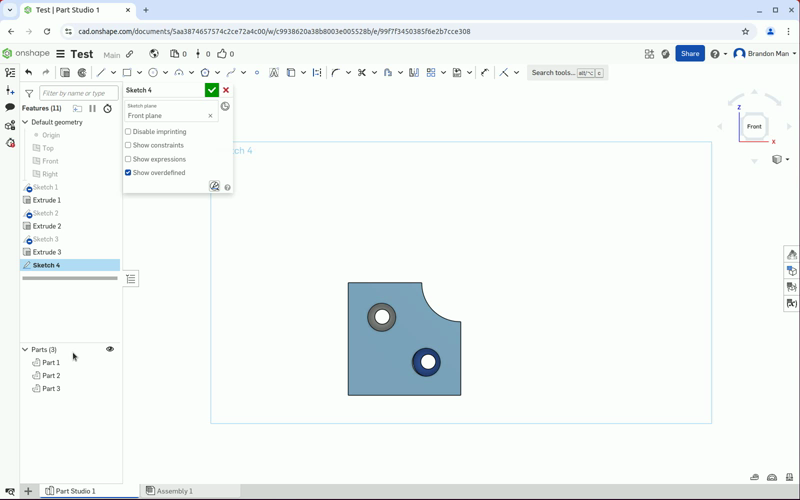
key(y)
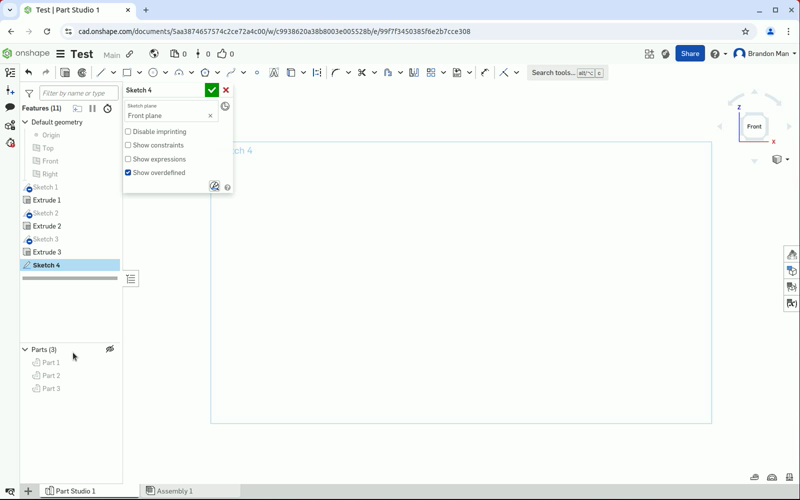
key(a)
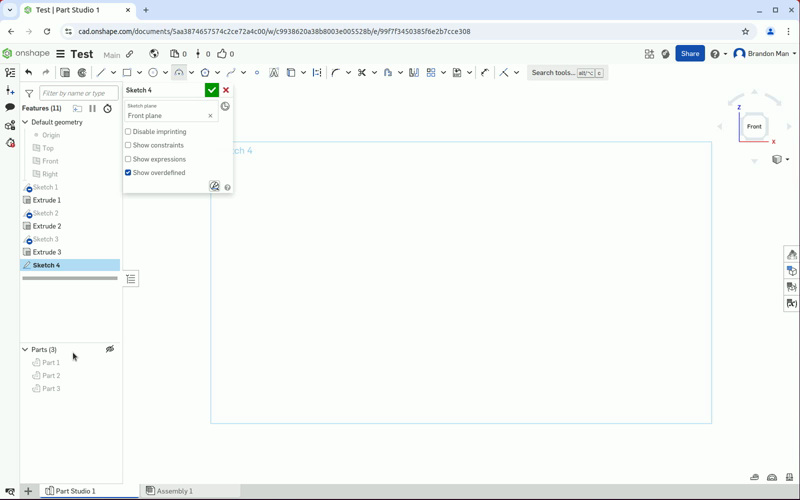
key_down(shift)
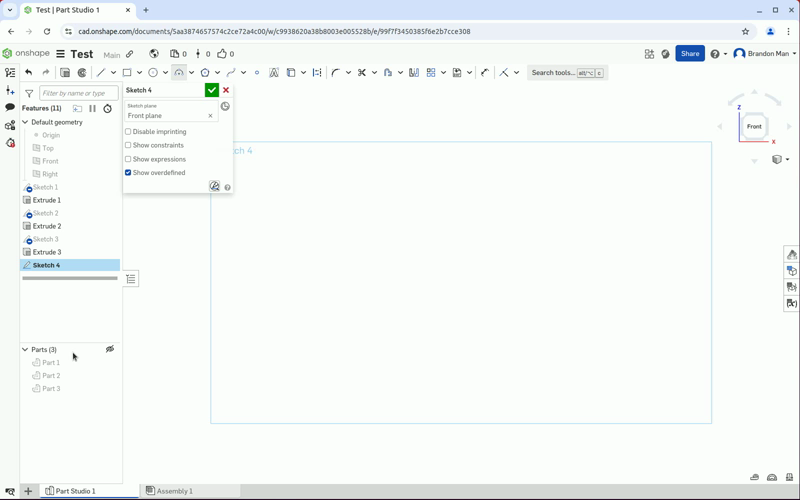
mouse_move(420, 282)
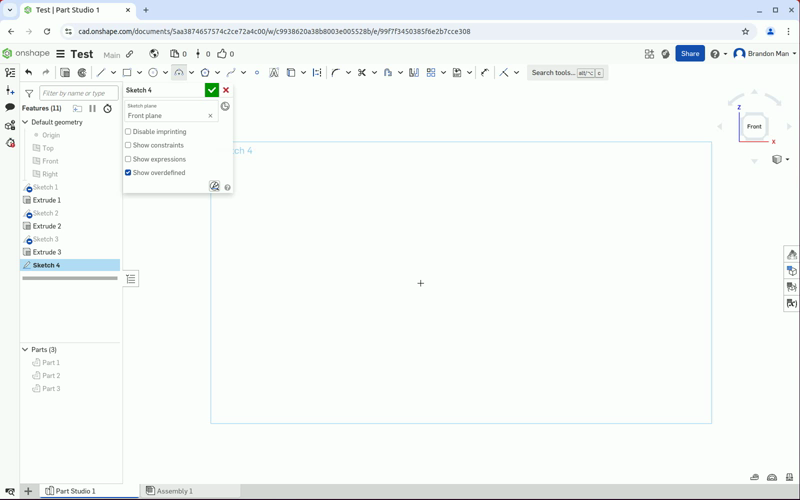
click(420, 282)
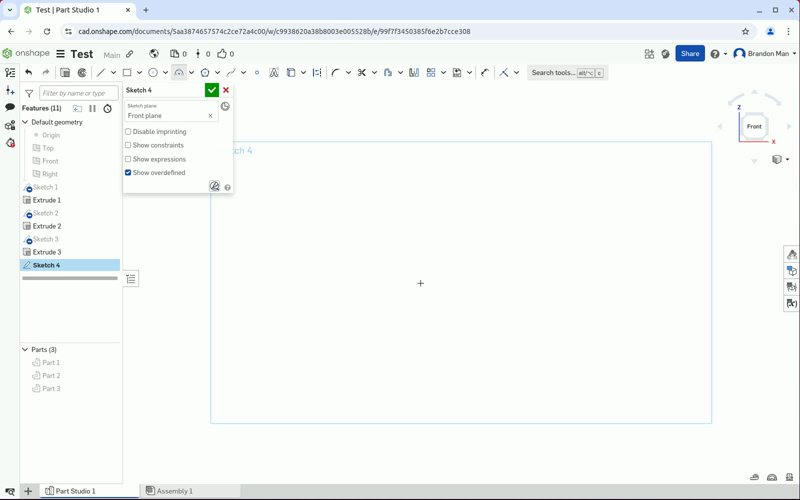
key_up(shift)
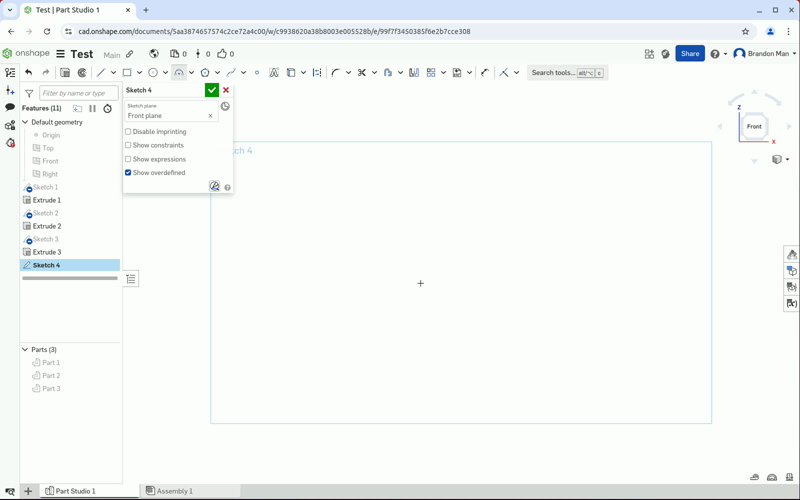
key_down(shift)
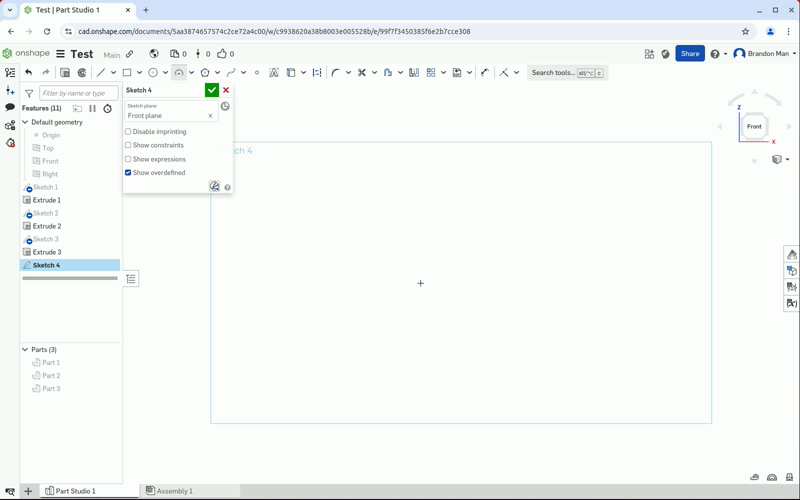
mouse_move(461, 323)
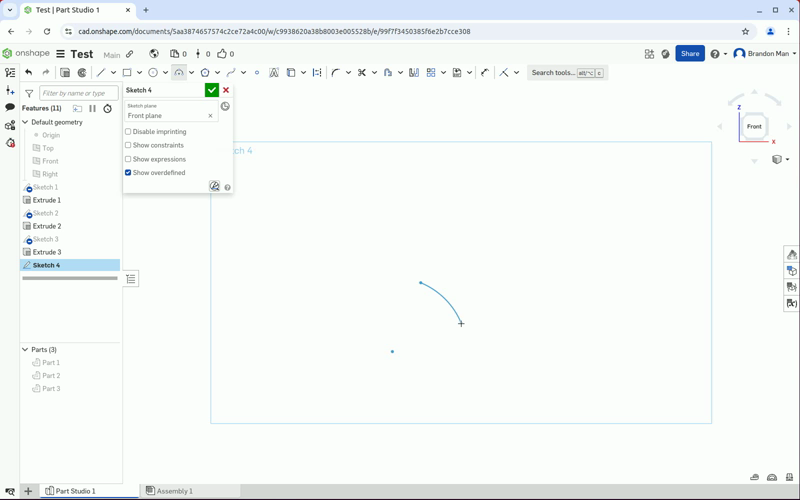
click(461, 323)
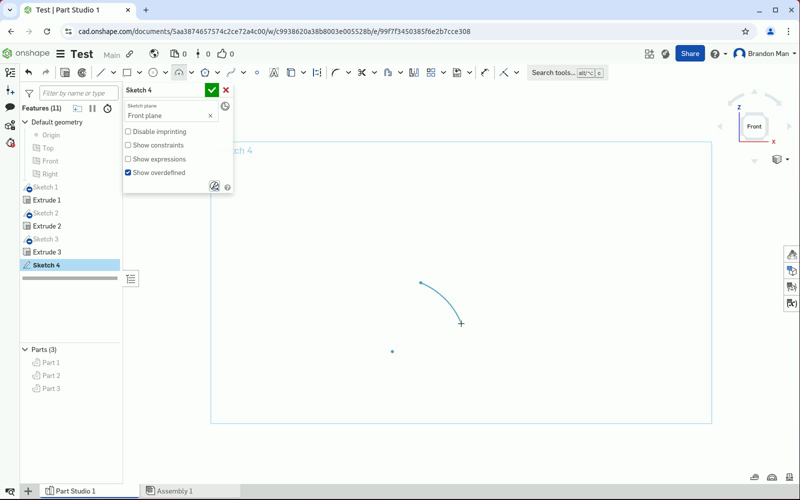
mouse_move(432, 311)
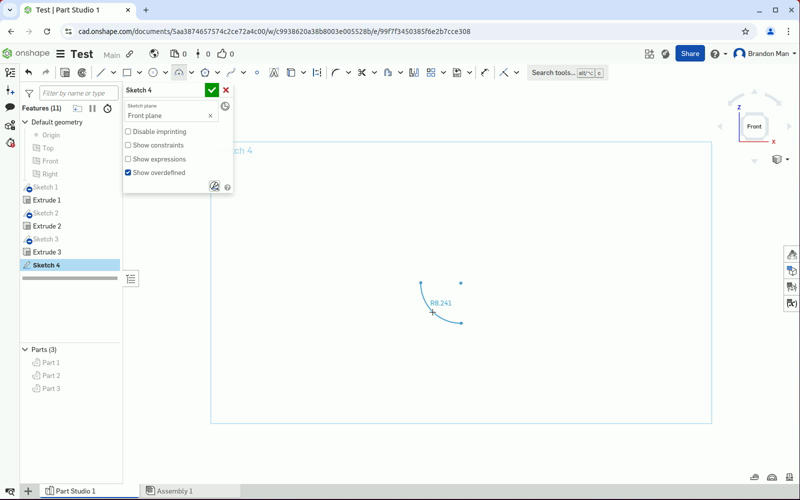
click(432, 311)
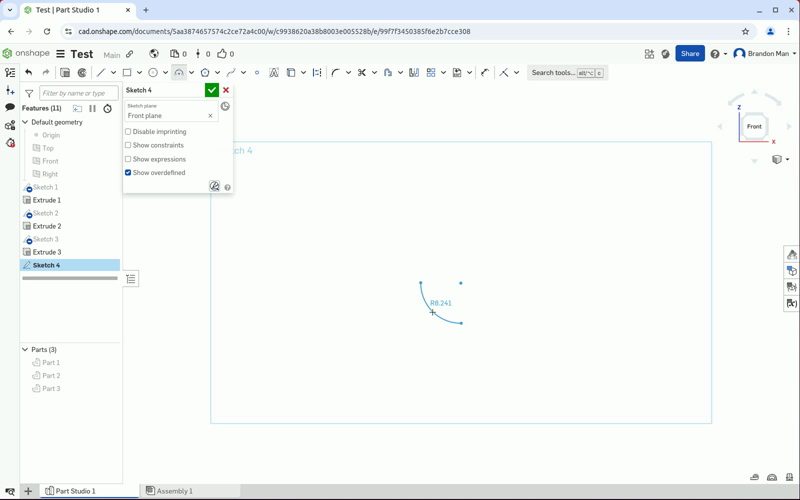
key_up(shift)
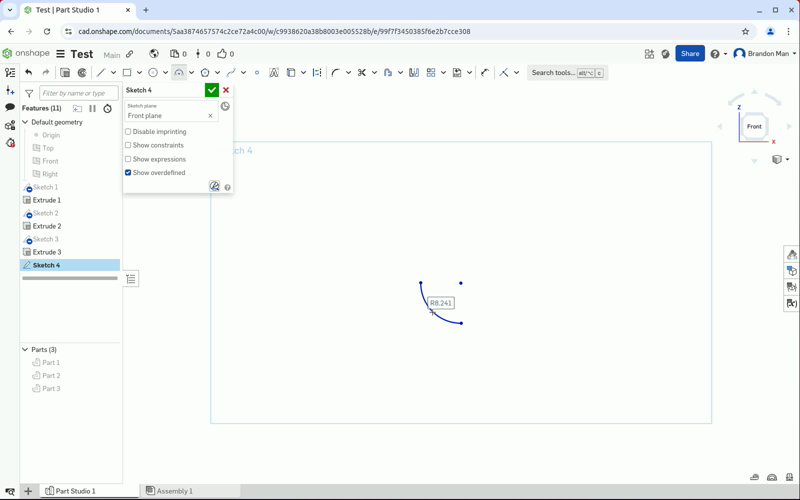
key(esc)
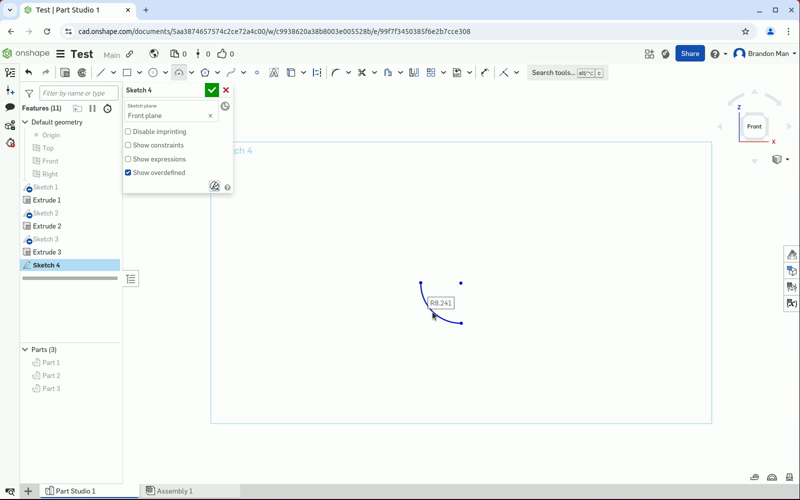
key(l)
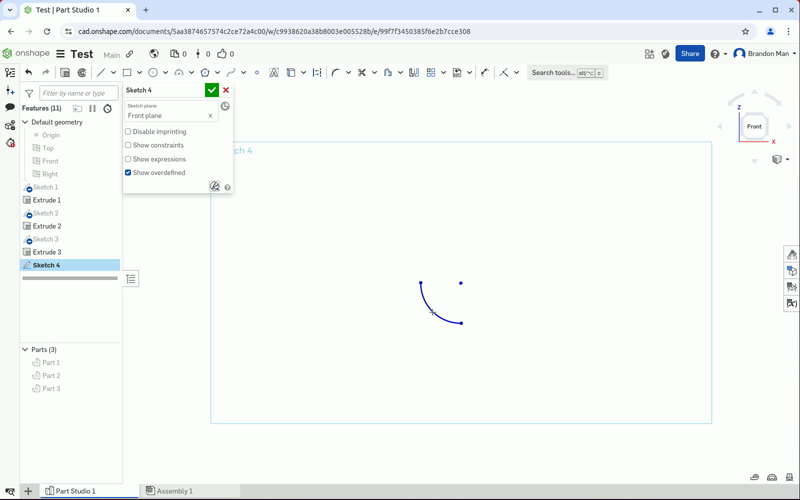
mouse_move(461, 323)
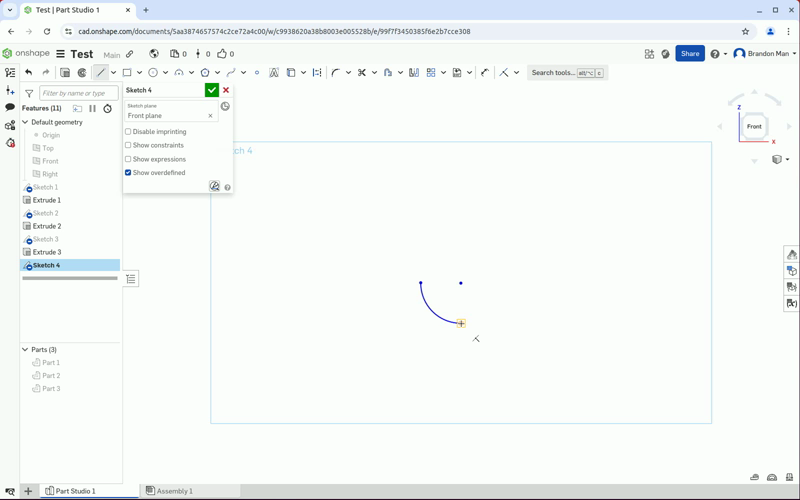
click(461, 323)
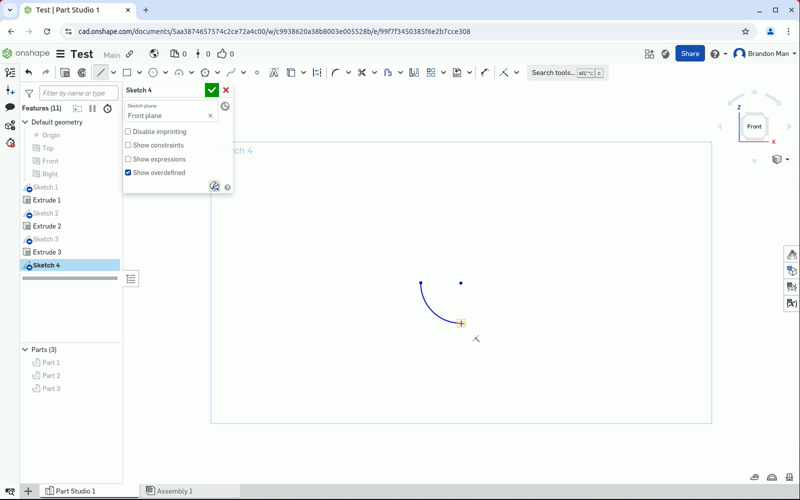
key_down(shift)
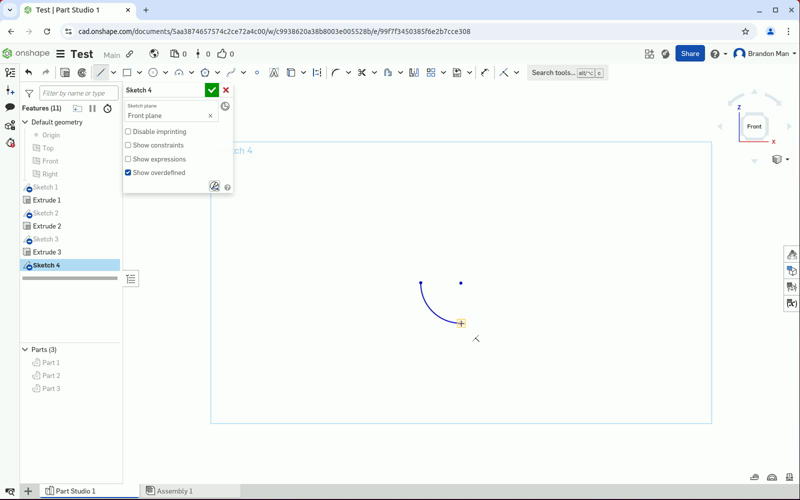
mouse_move(491, 323)
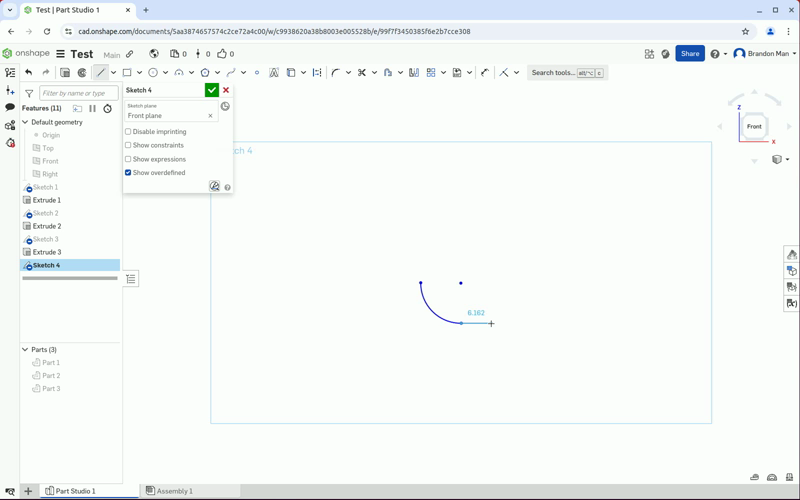
mouse_move(461, 309)
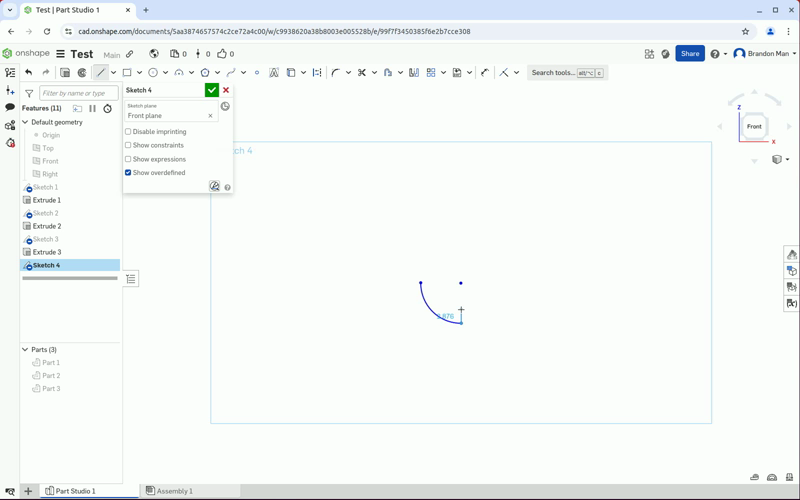
click(461, 309)
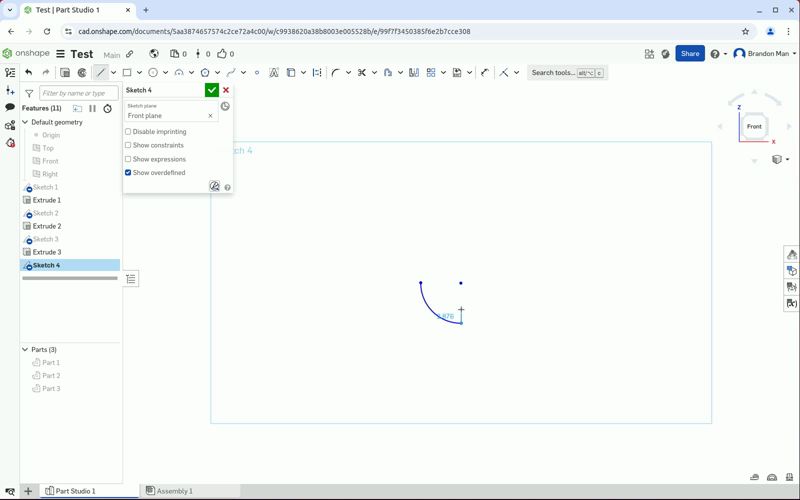
key_up(shift)
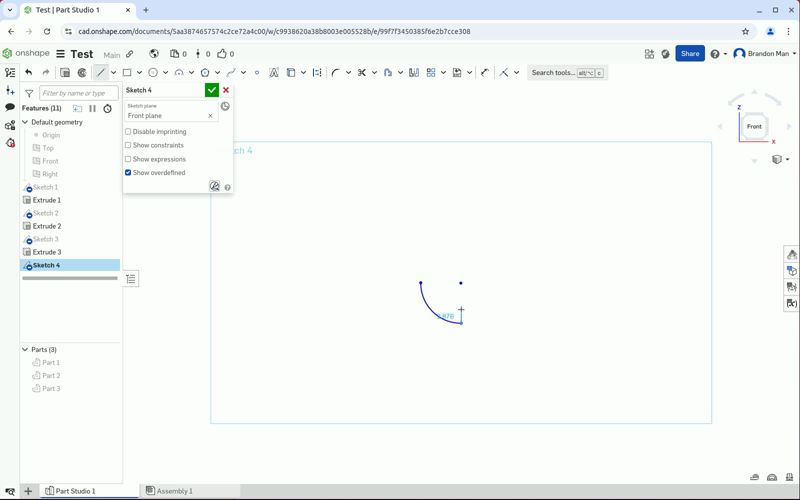
key(esc)
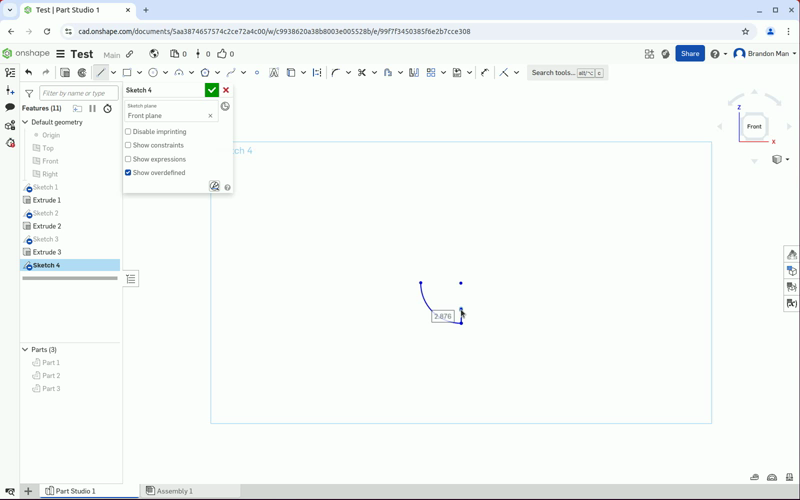
key(a)
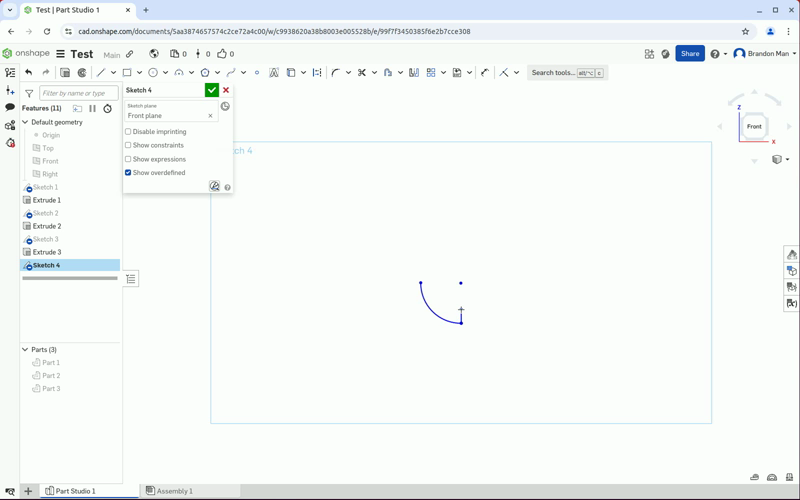
mouse_move(461, 309)
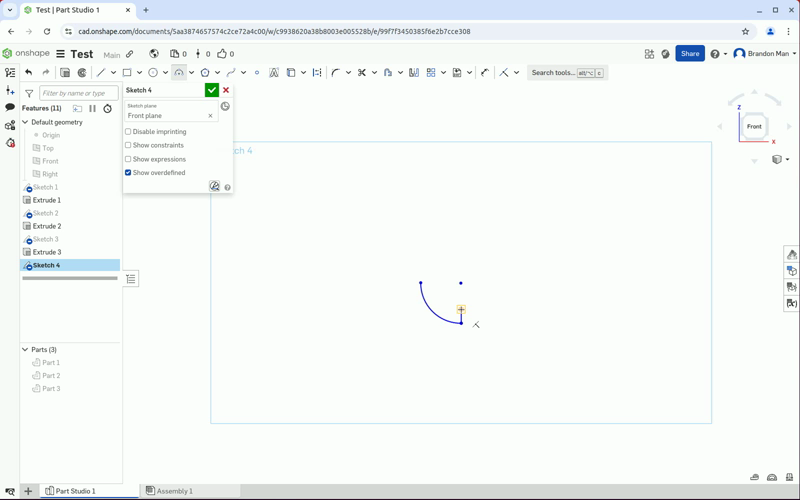
click(461, 309)
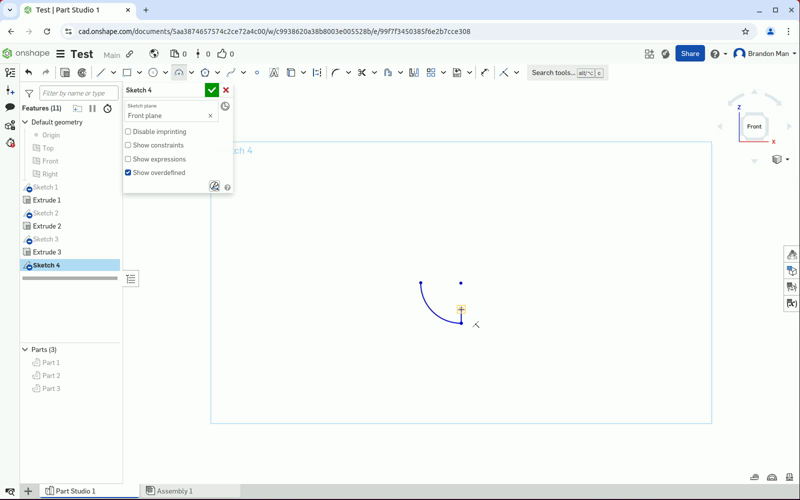
key_down(shift)
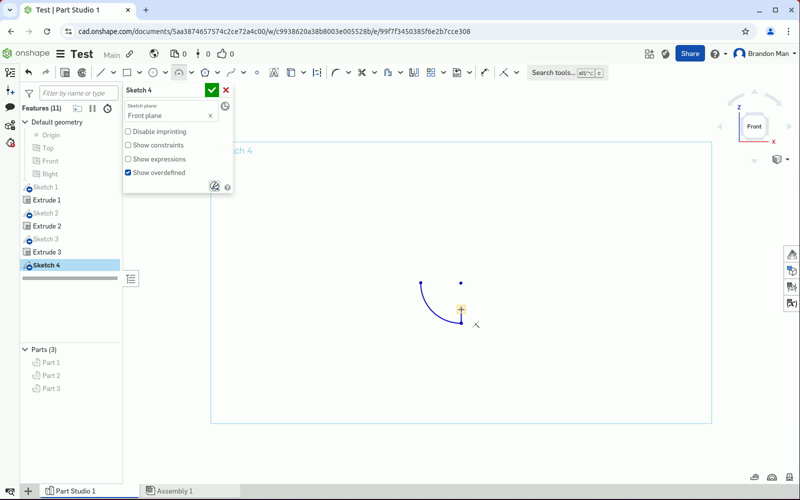
mouse_move(434, 282)
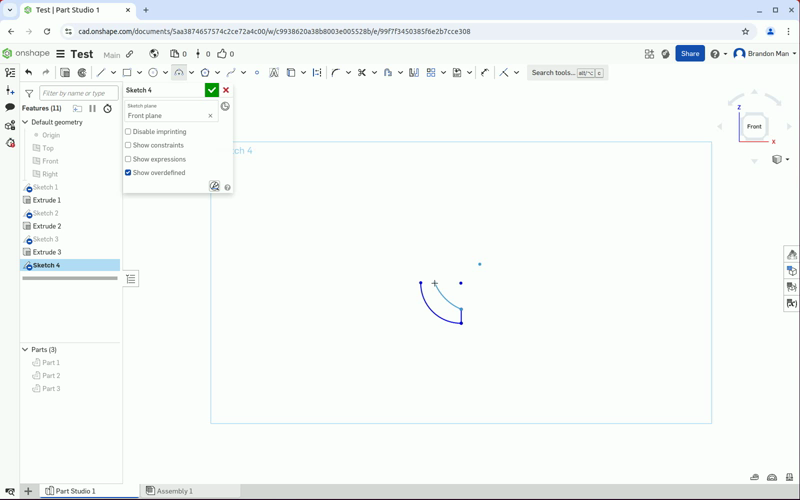
click(434, 282)
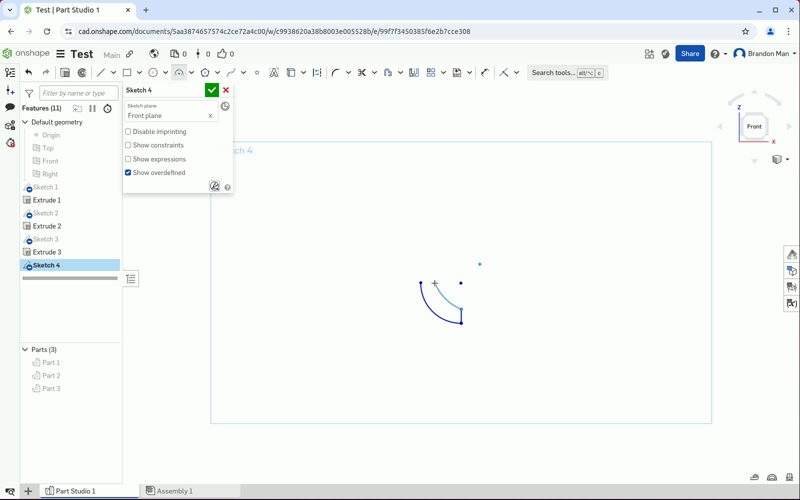
mouse_move(442, 301)
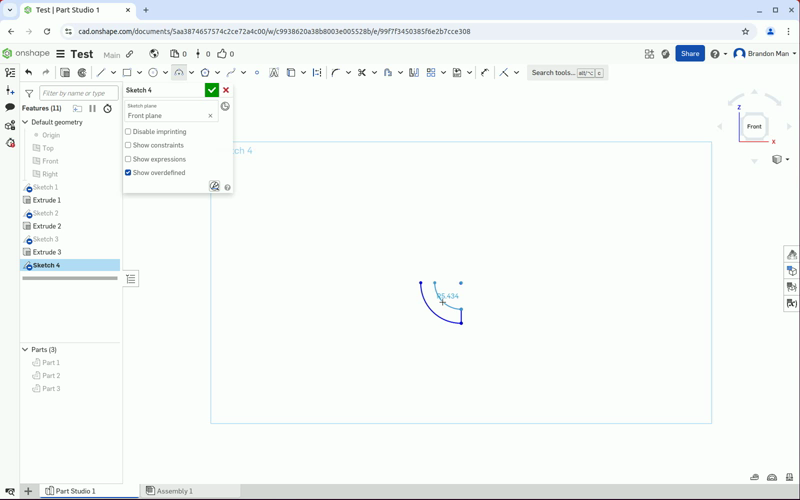
click(442, 301)
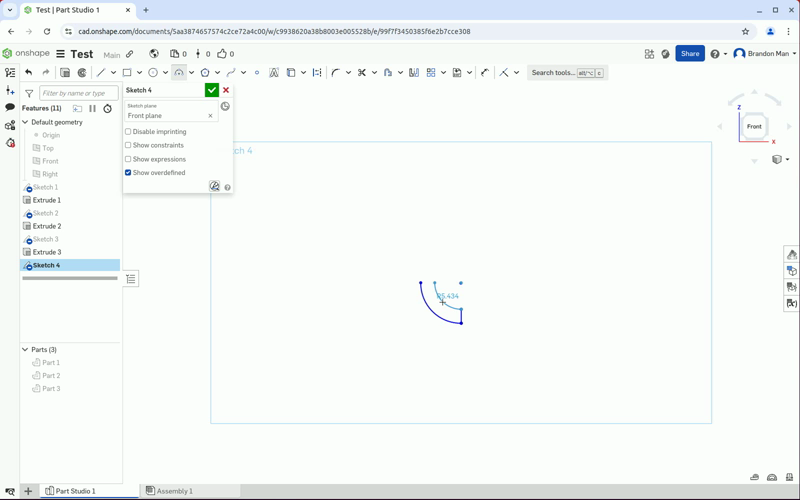
key_up(shift)
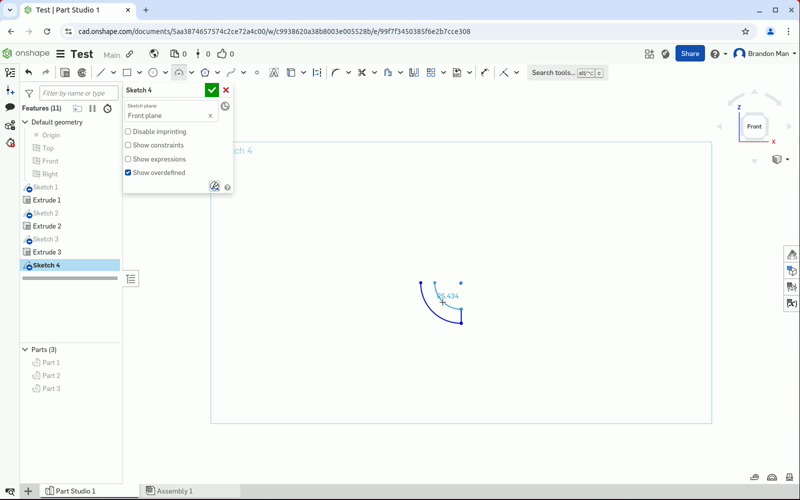
key(esc)
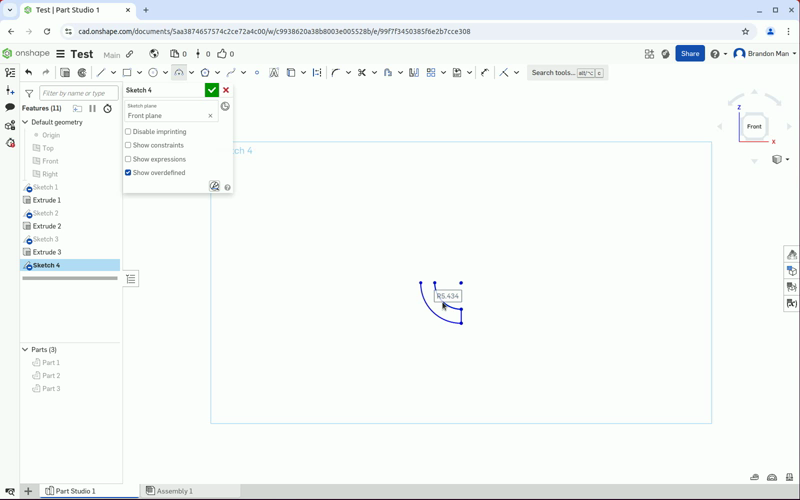
key(l)
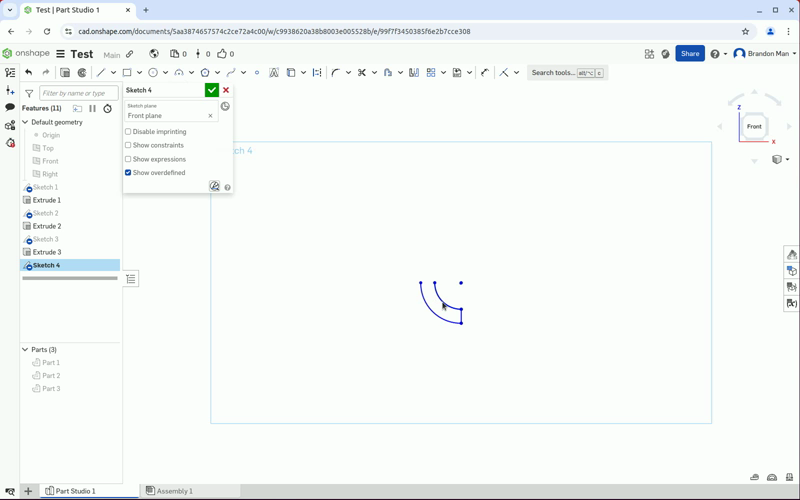
mouse_move(434, 282)
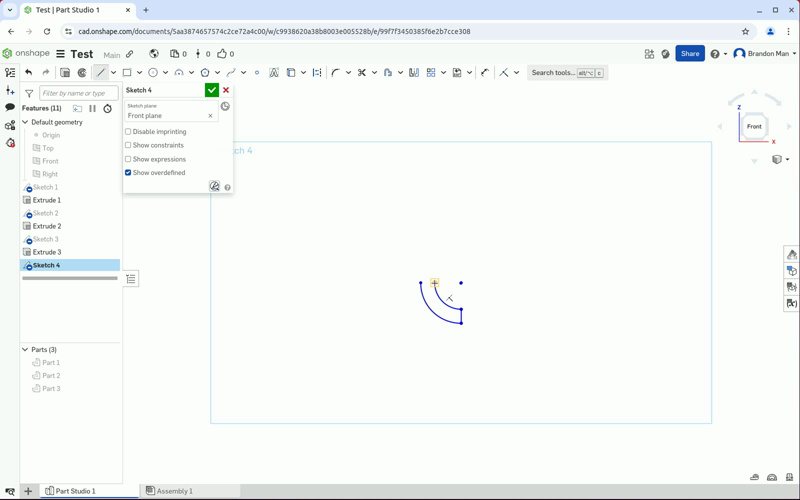
click(434, 282)
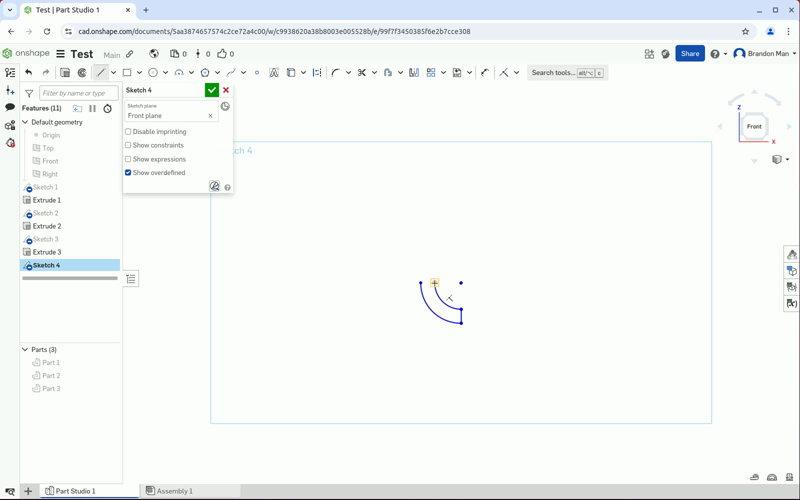
mouse_move(464, 282)
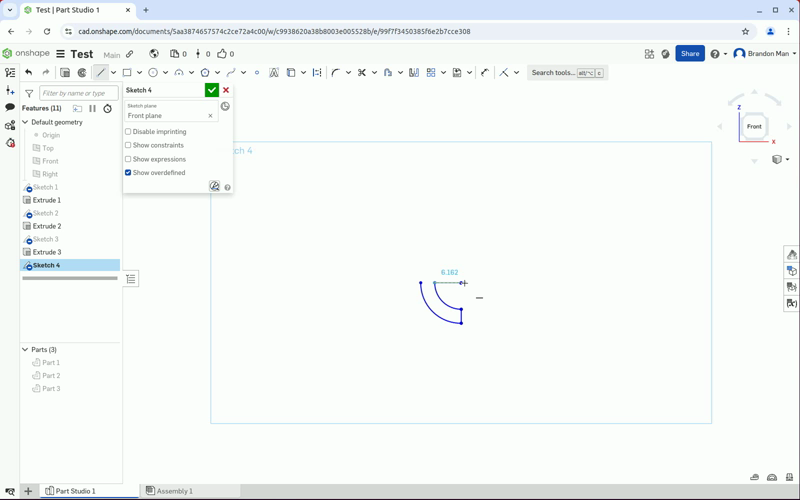
key_down(shift)
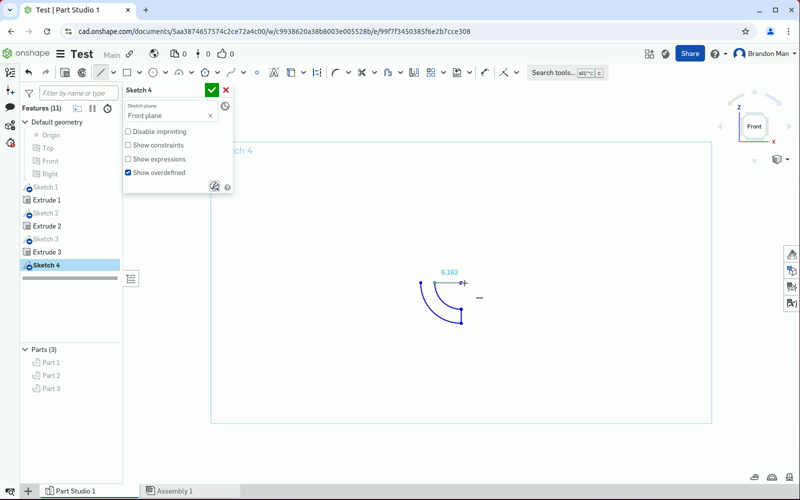
mouse_move(420, 282)
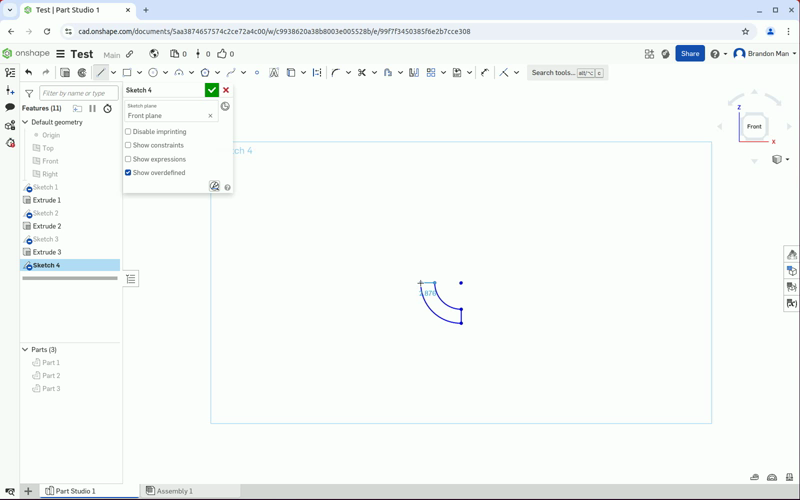
key_up(shift)
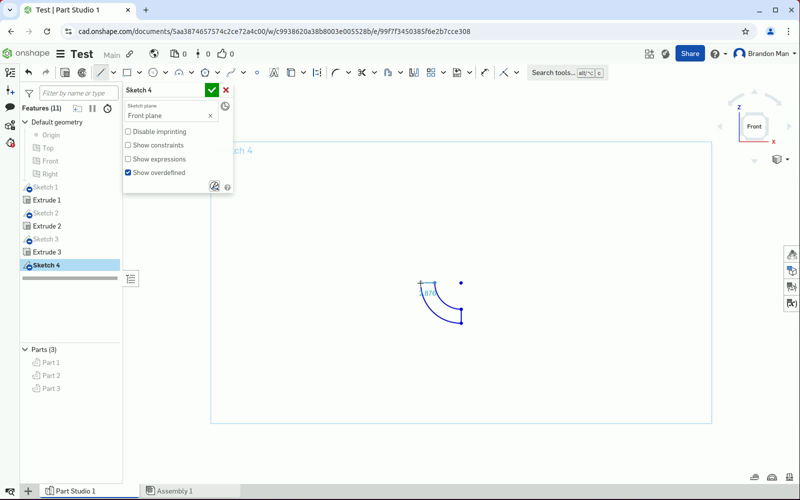
click(420, 282)
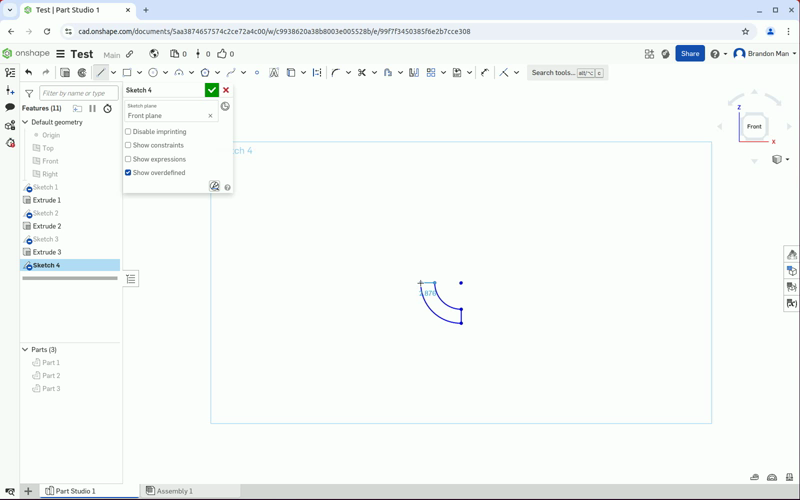
key(esc)
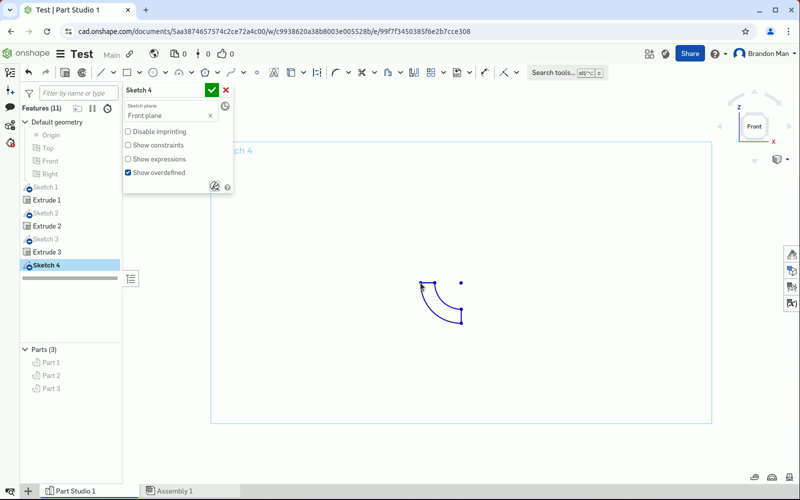
mouse_move(431, 284)
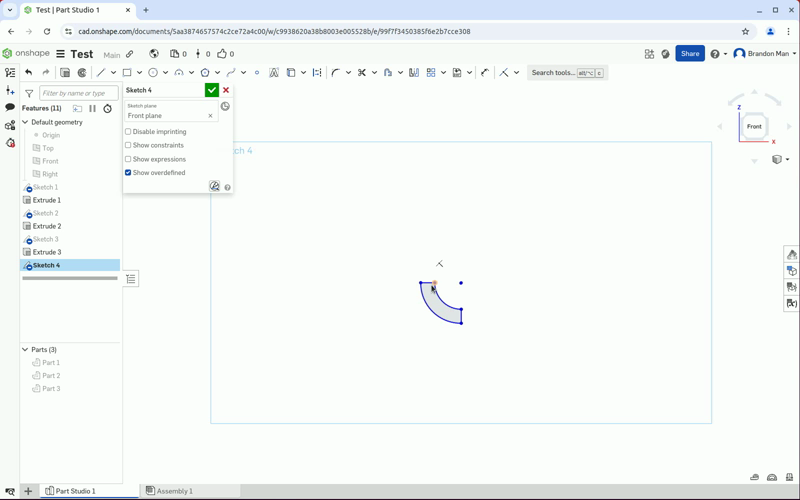
scroll(6)
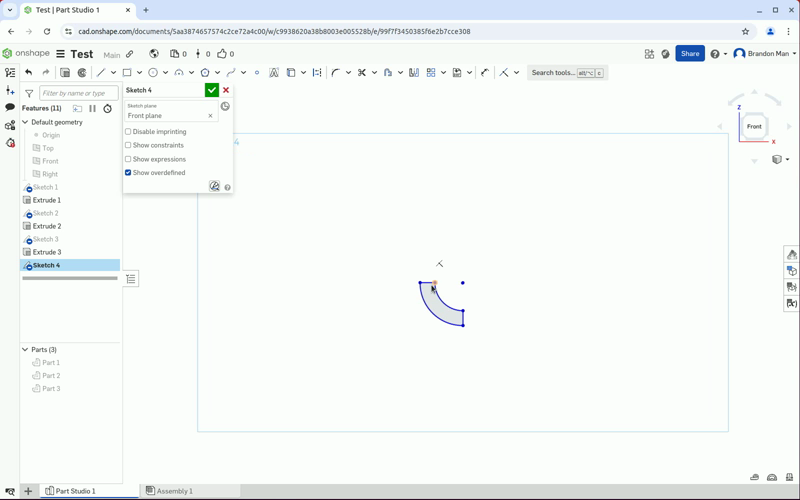
scroll(6)
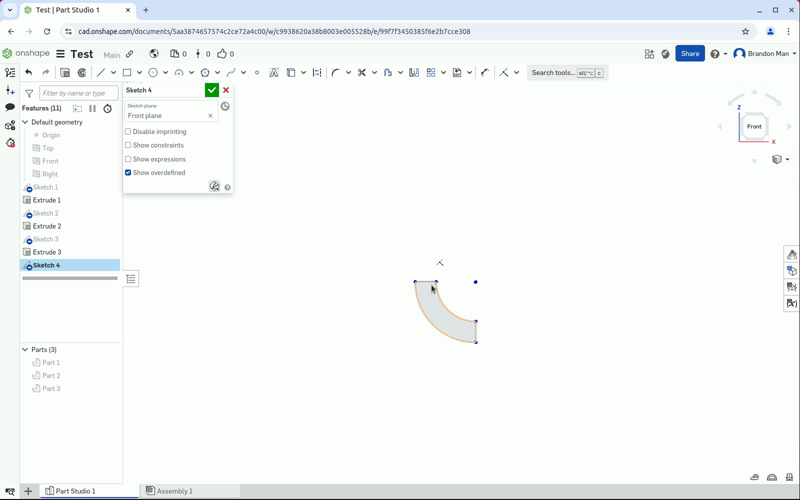
scroll(6)
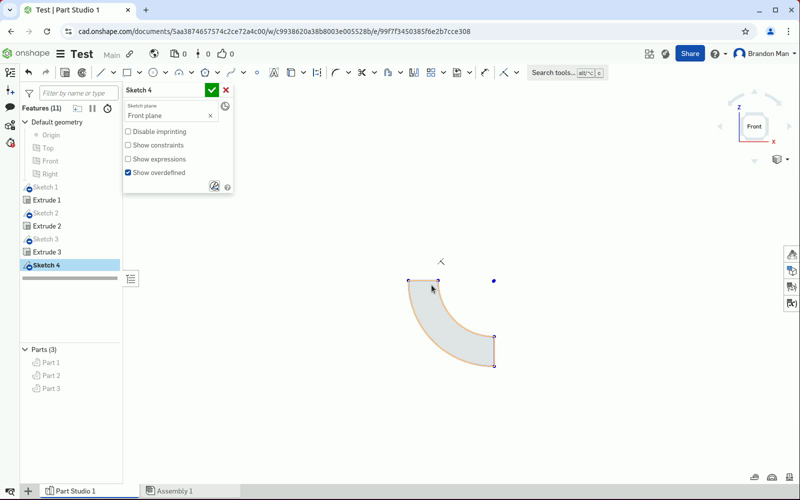
scroll(6)
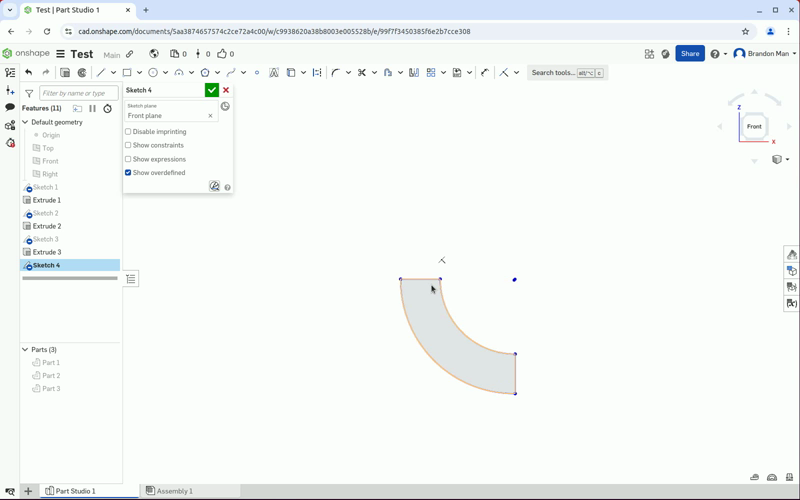
scroll(6)
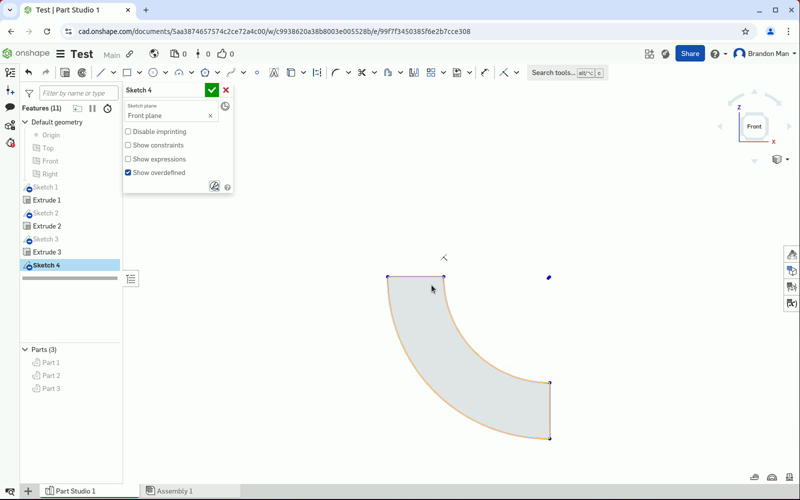
scroll(6)
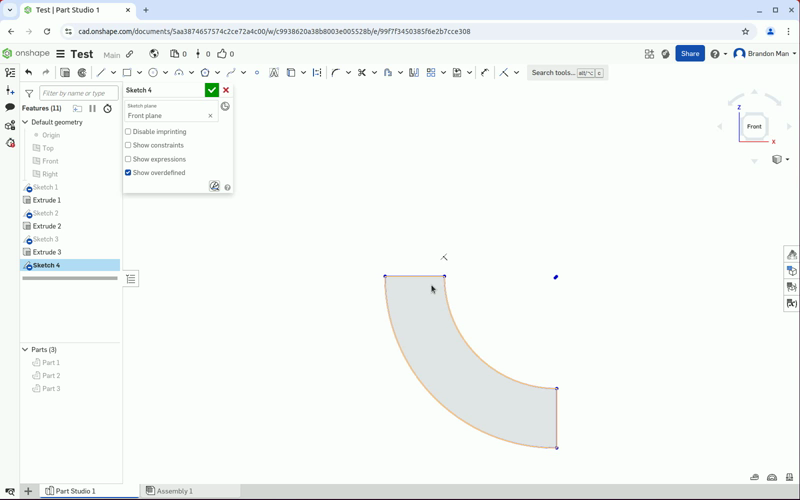
scroll(6)
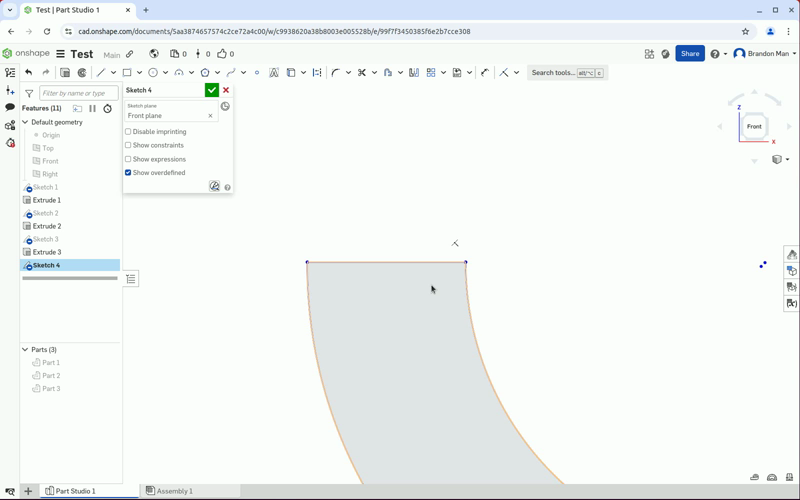
click(431, 284)
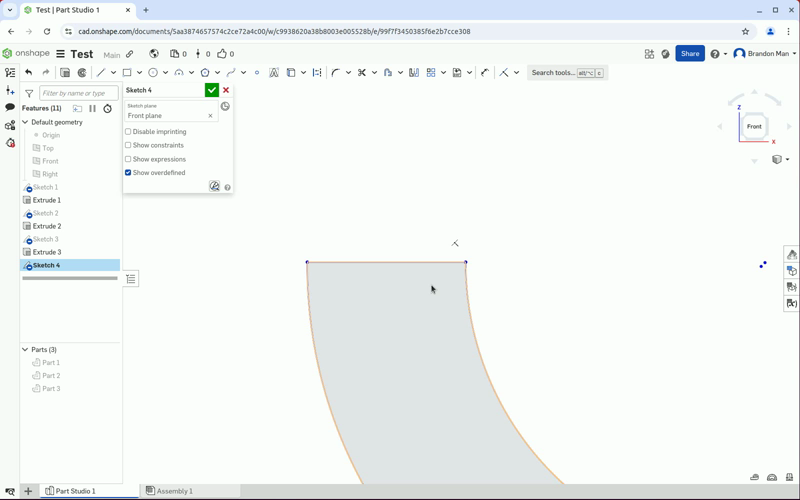
scroll(-6)
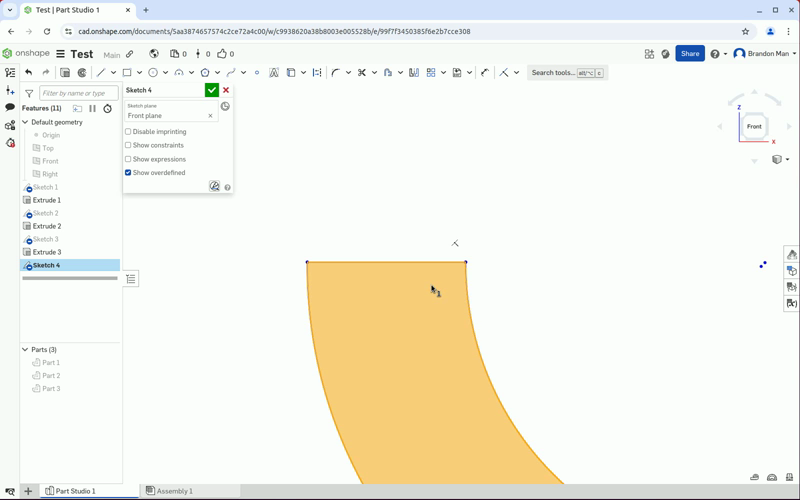
scroll(-6)
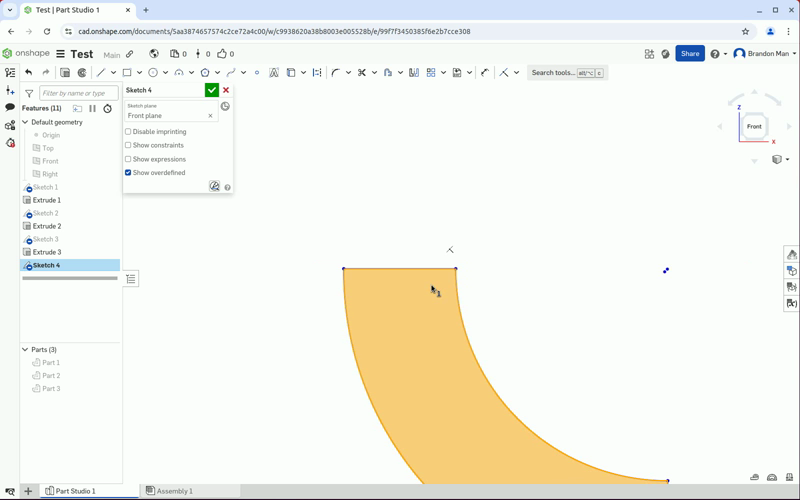
scroll(-6)
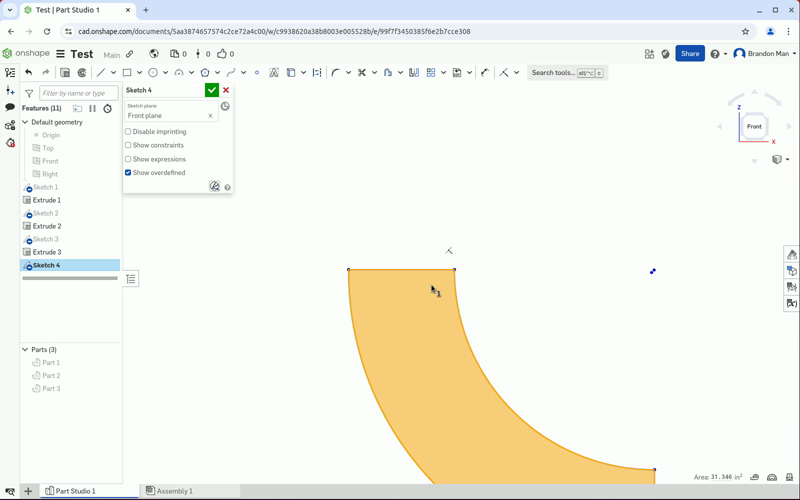
scroll(-6)
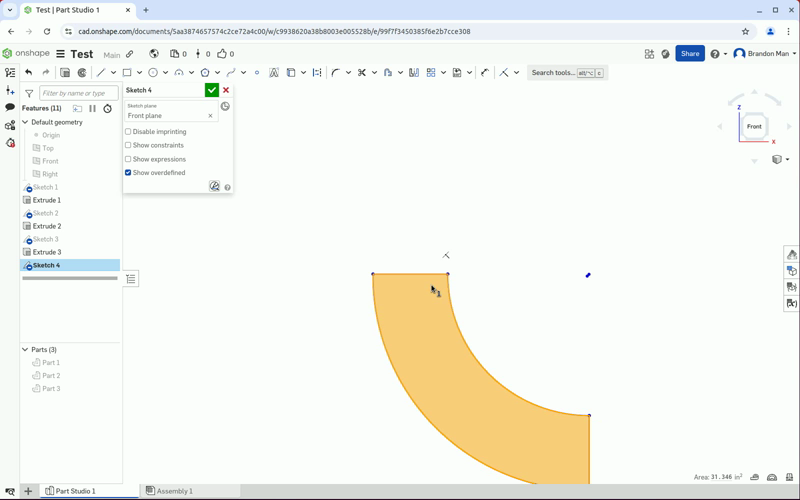
scroll(-6)
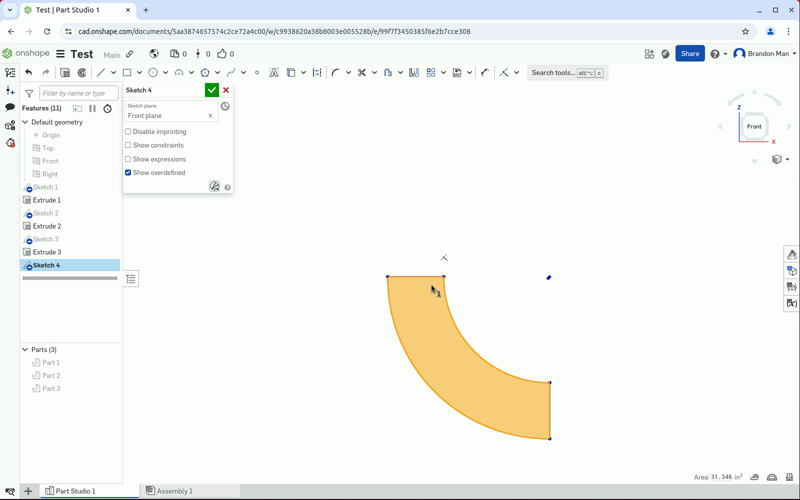
scroll(-6)
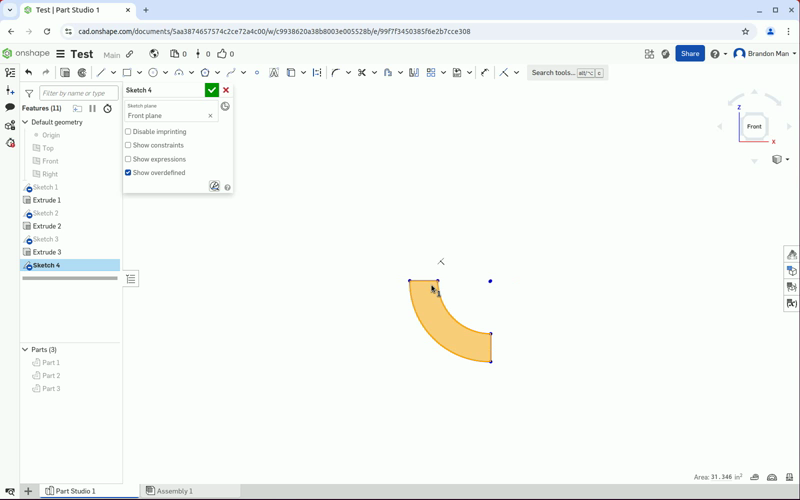
scroll(-6)
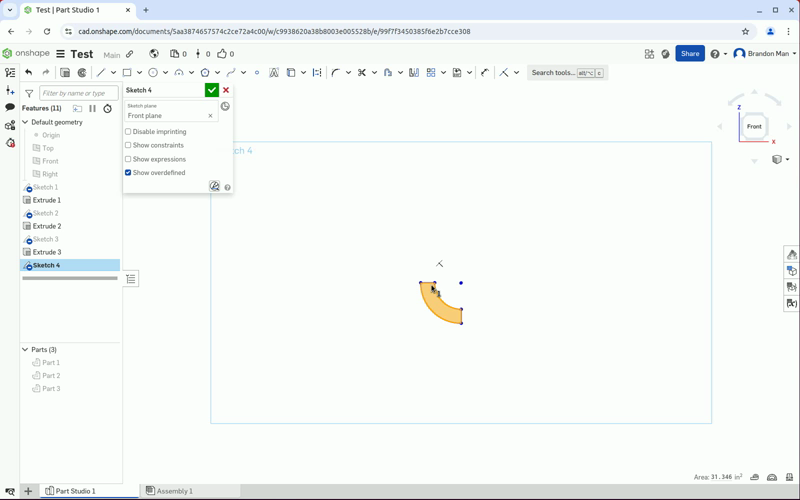
mouse_move(73, 352)
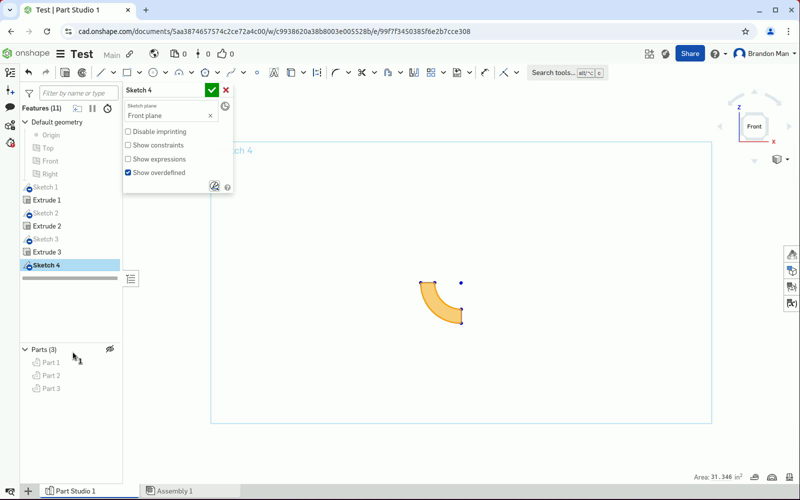
key(shift+y)
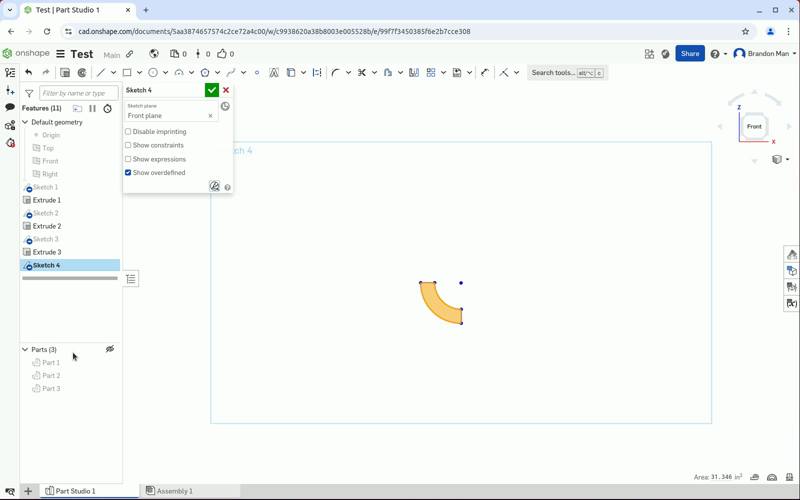
key(shift+e)
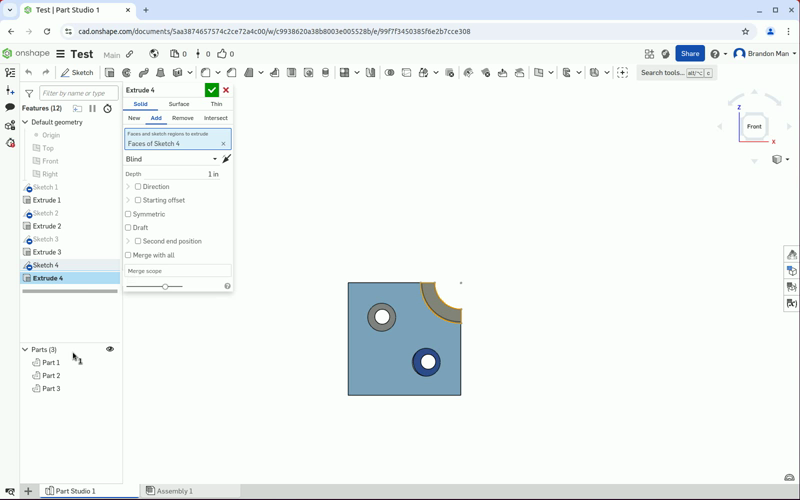
mouse_move(143, 106)
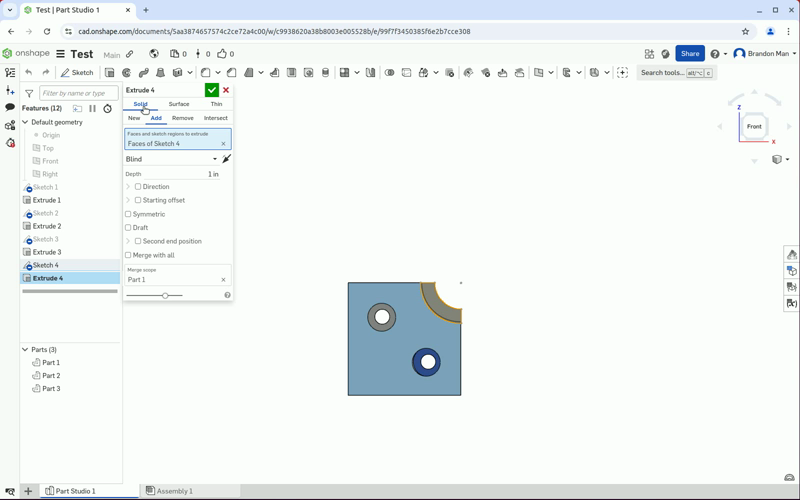
click(143, 106)
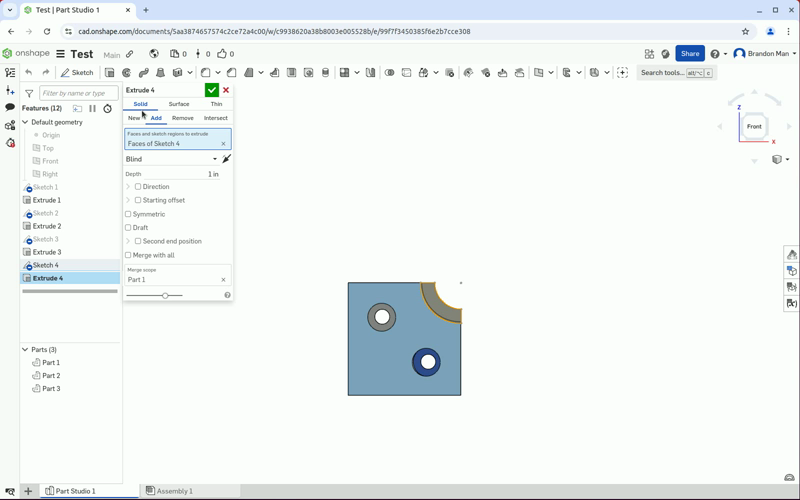
mouse_move(137, 120)
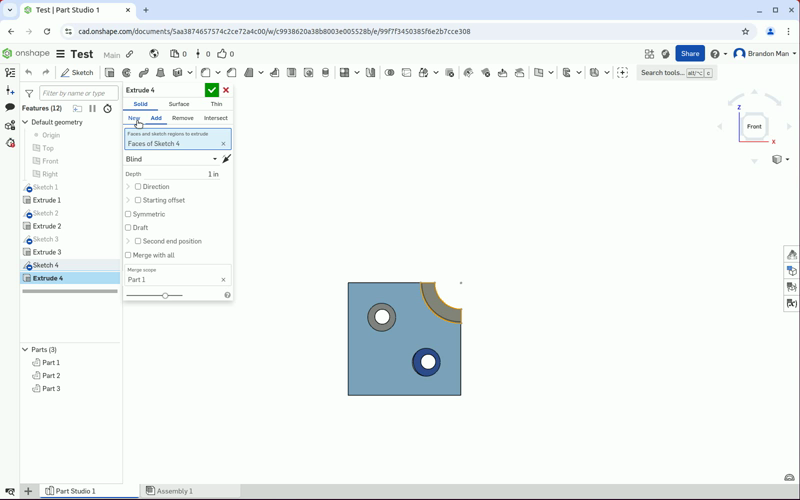
click(137, 120)
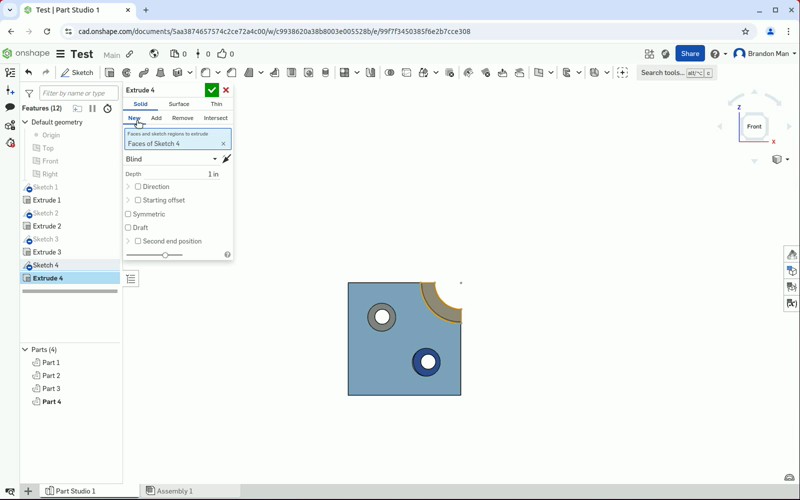
key(tab, 4)
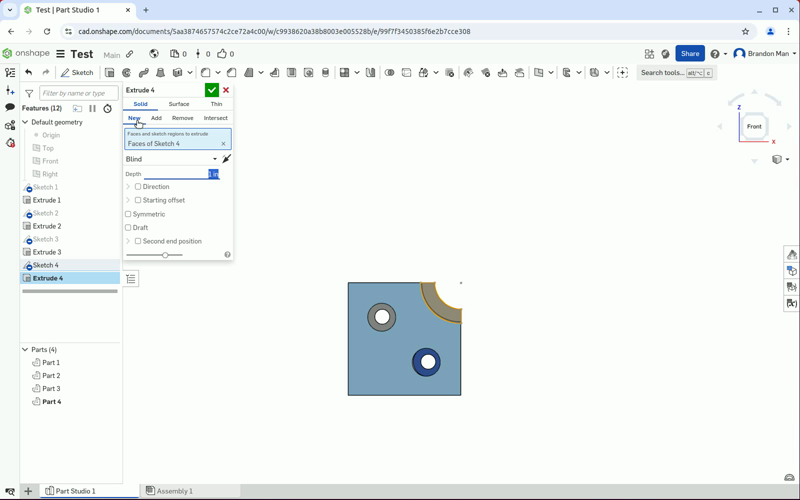
text(4.574)
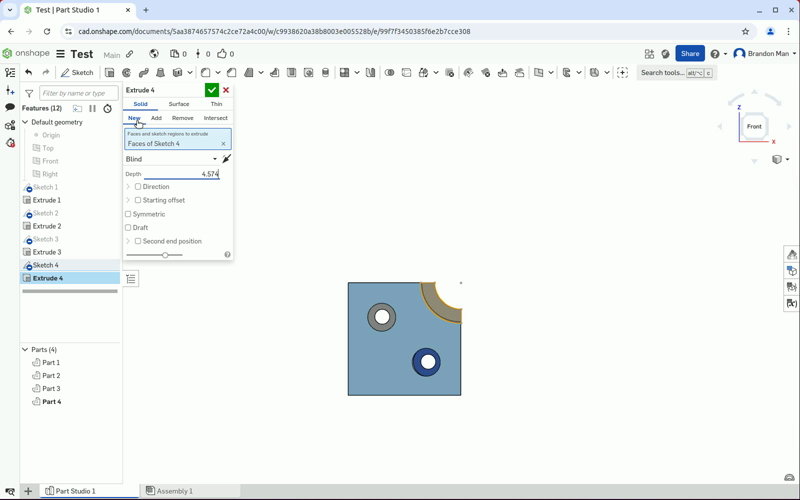
key(tab, 3)
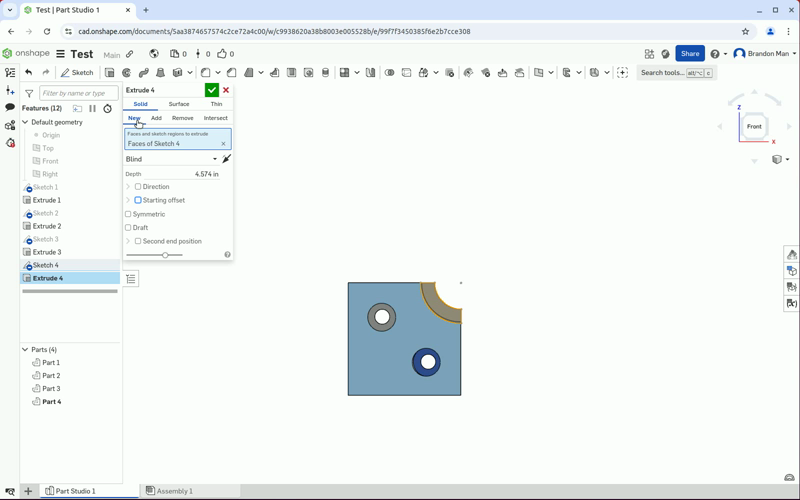
key(tab, 2)
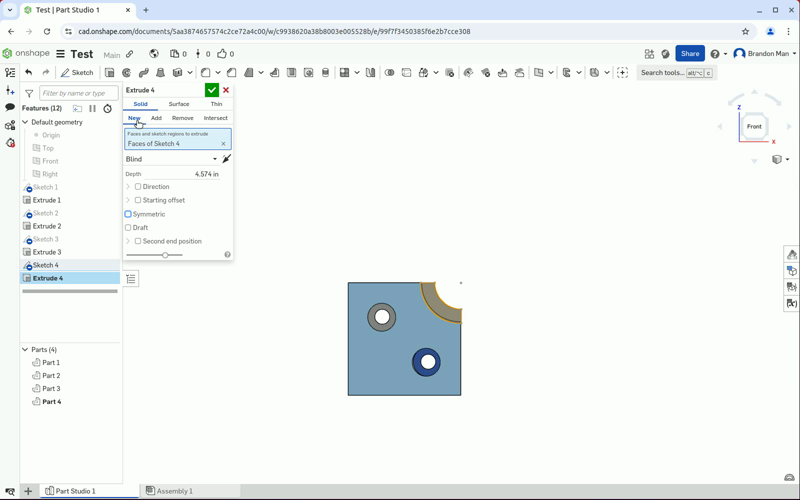
key(space)
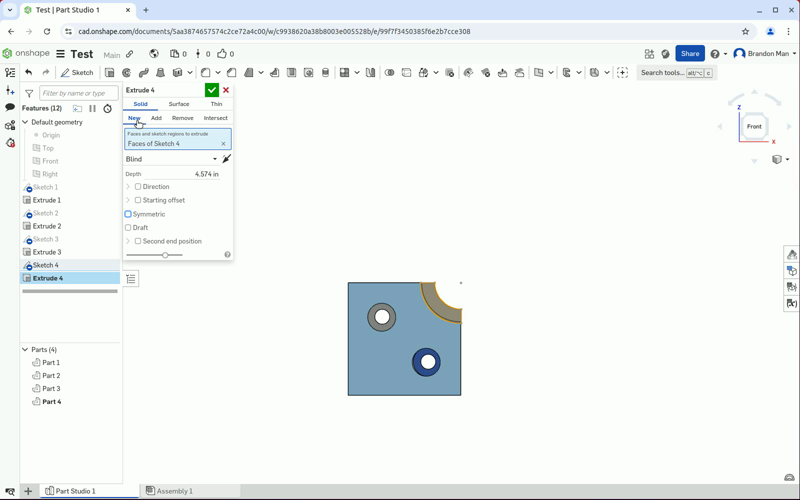
key(tab, 3)
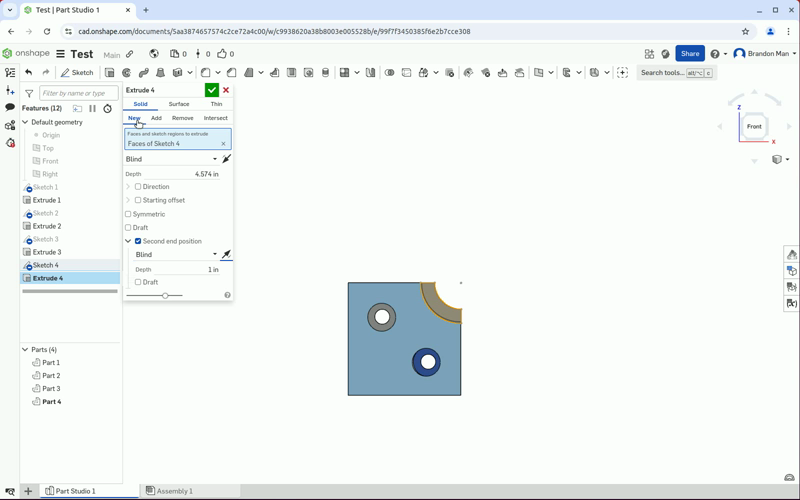
text(2.407)
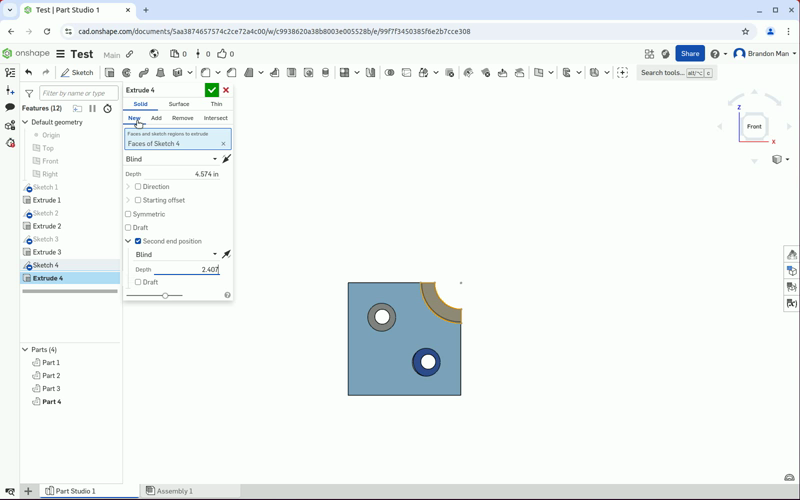
key(enter)
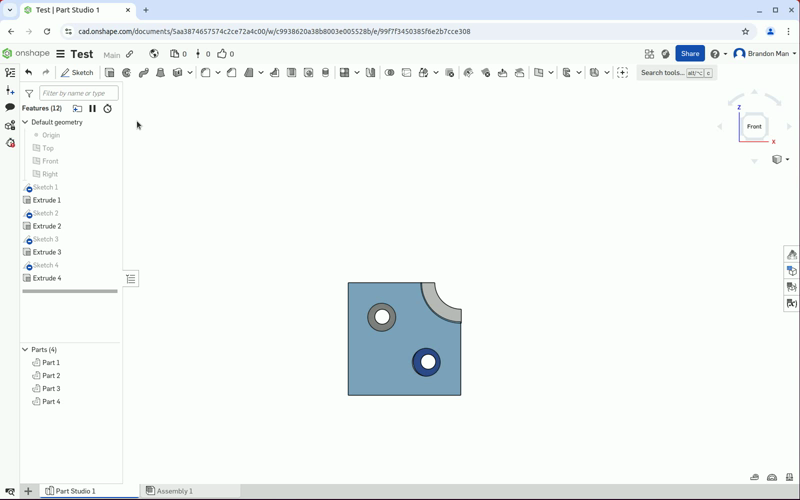
key(shift+h)
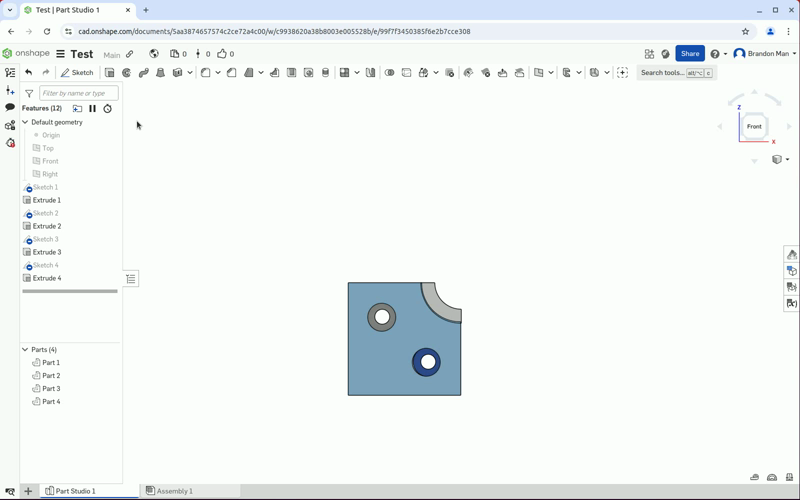
key(shift+h)
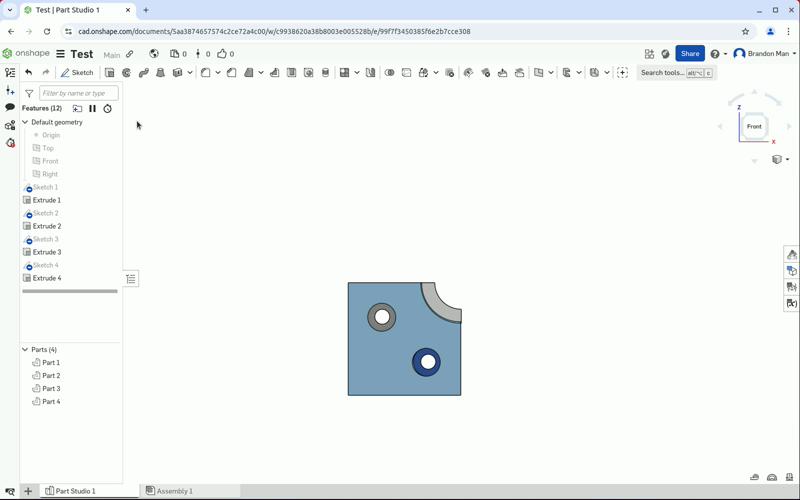
mouse_move(73, 189)
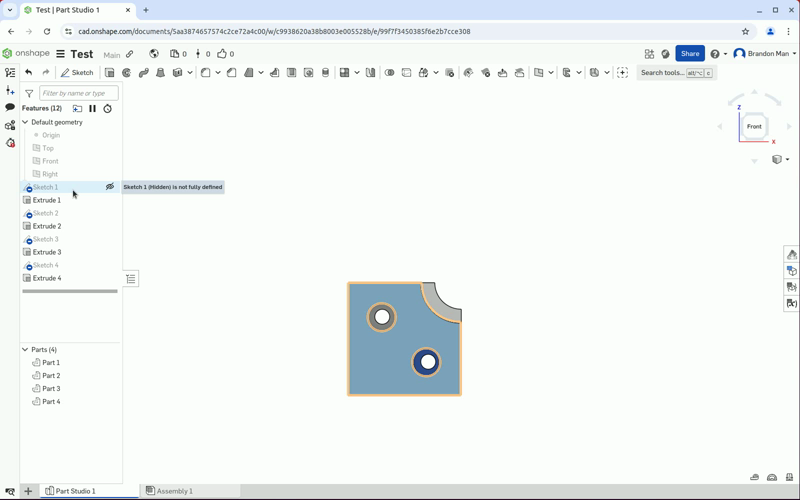
click(73, 189)
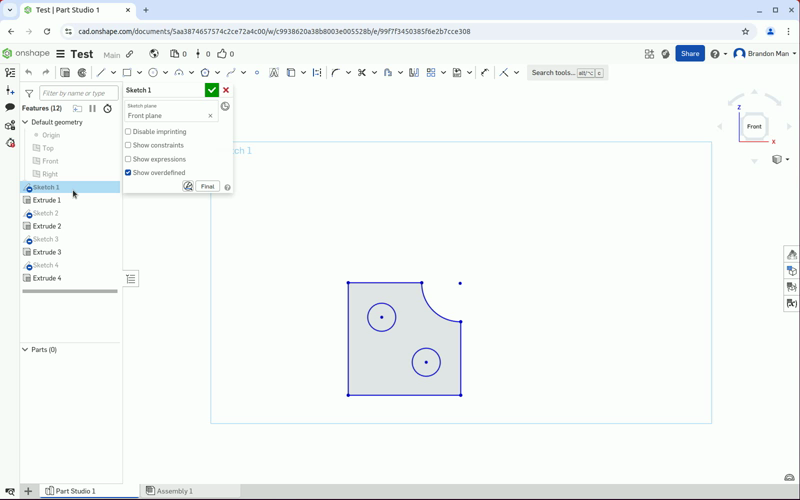
mouse_move(229, 92)
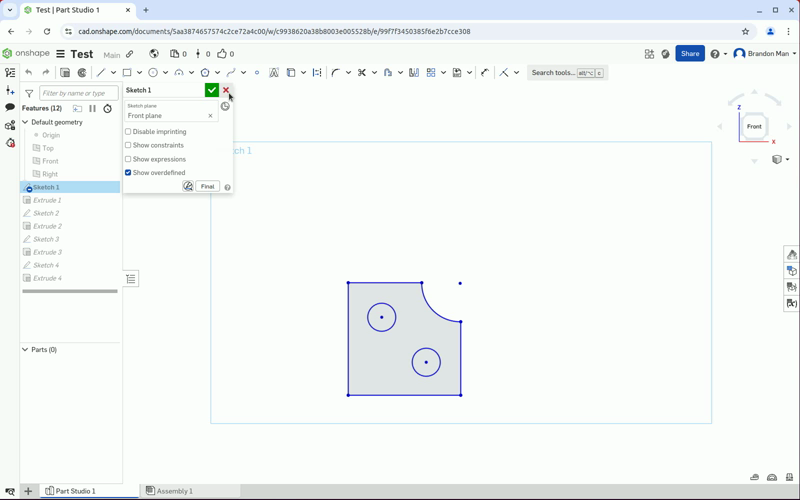
click(229, 92)
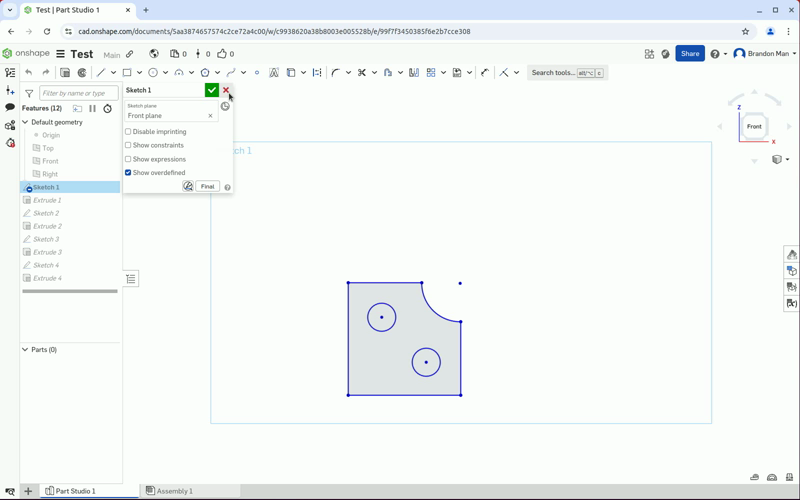
key(shift+s)
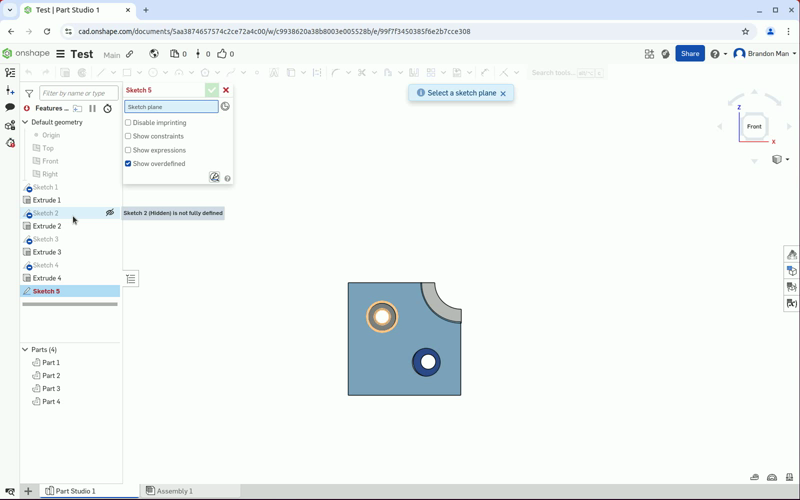
scroll(3)
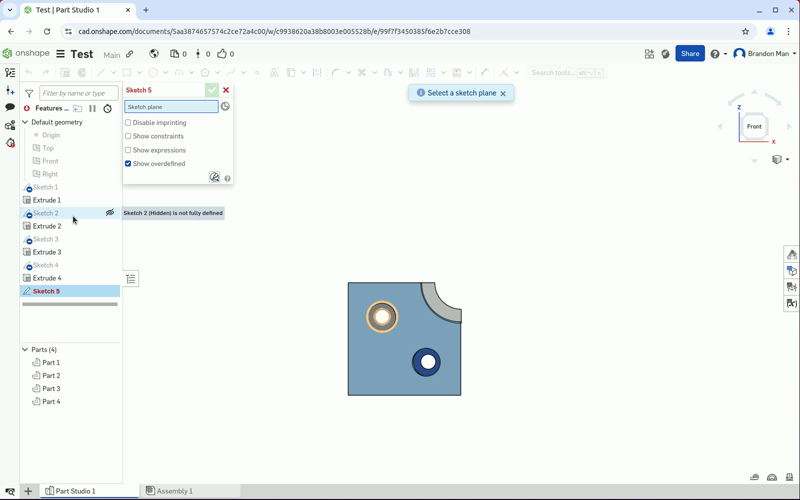
mouse_move(73, 163)
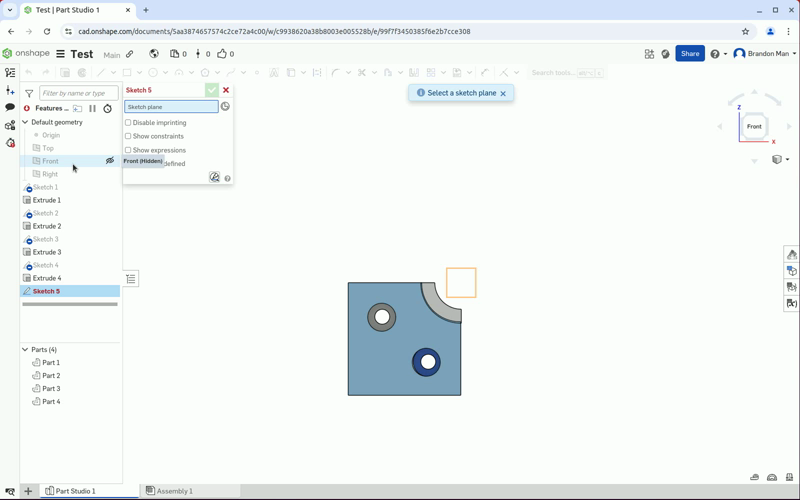
click(73, 163)
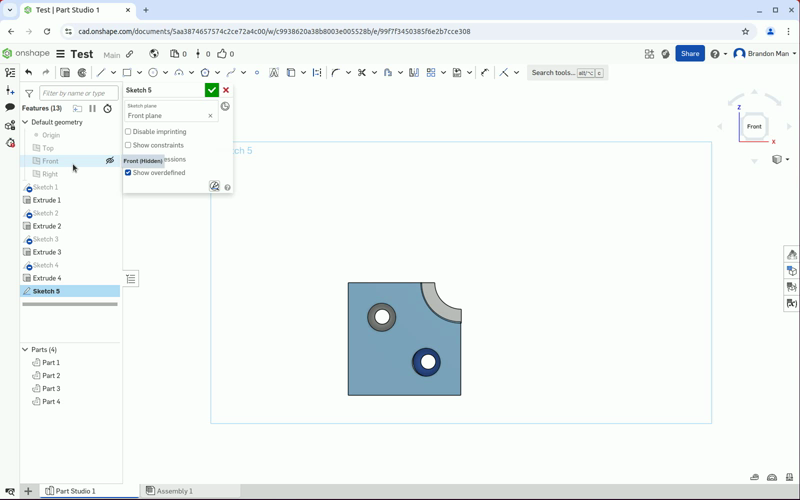
mouse_move(73, 352)
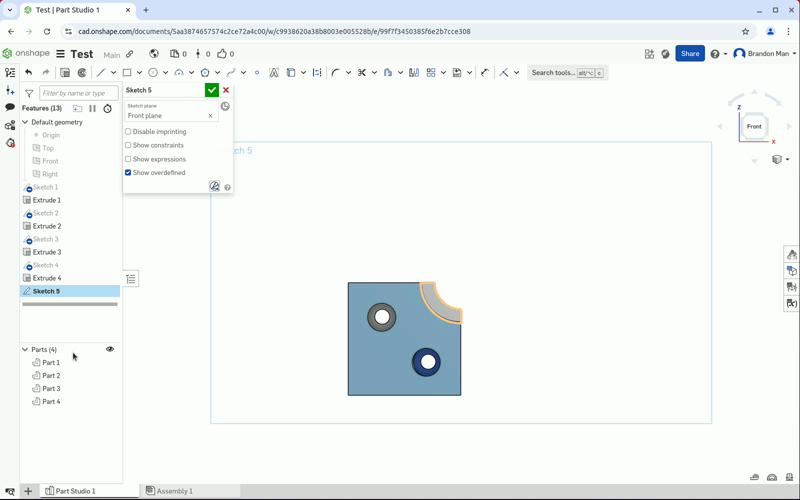
key(y)
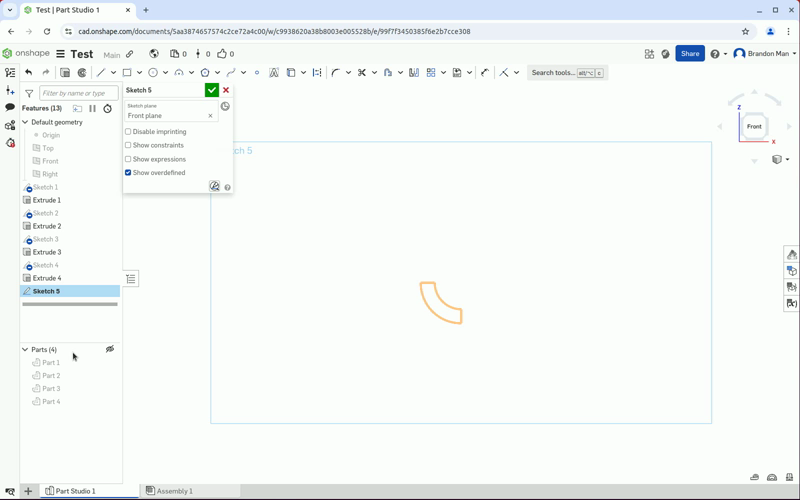
key(l)
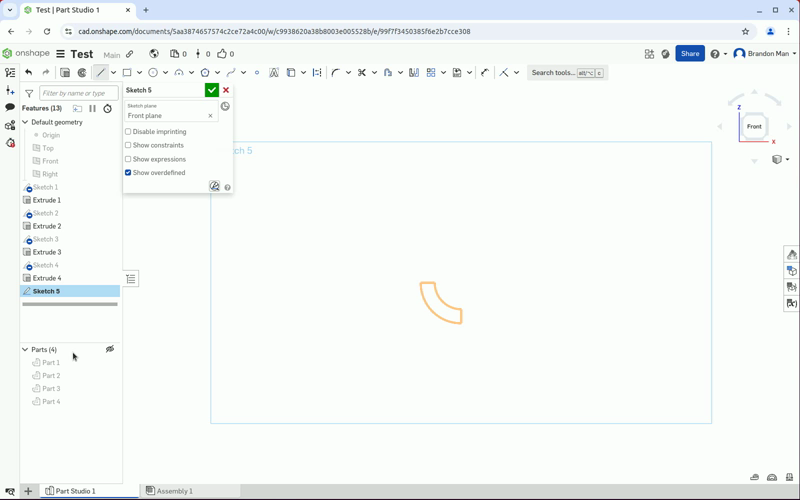
key_down(shift)
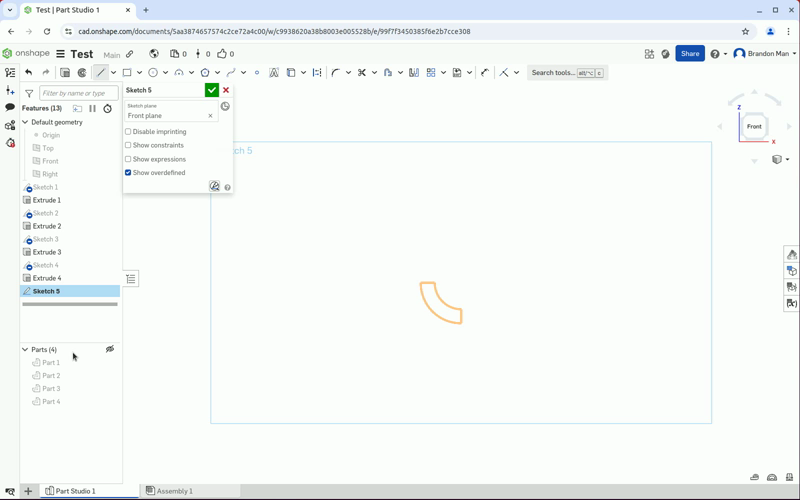
mouse_move(420, 282)
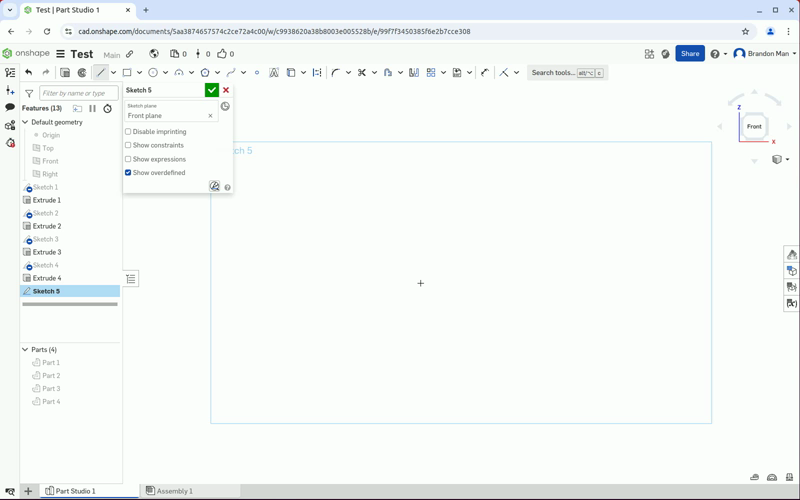
click(420, 282)
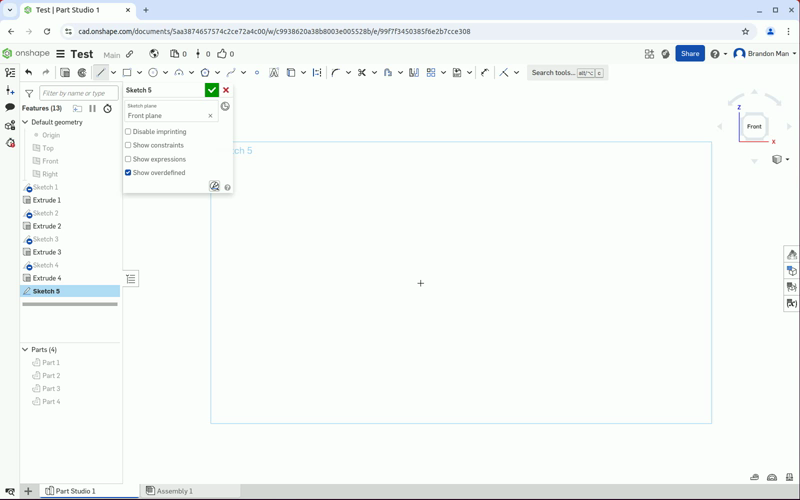
key_up(shift)
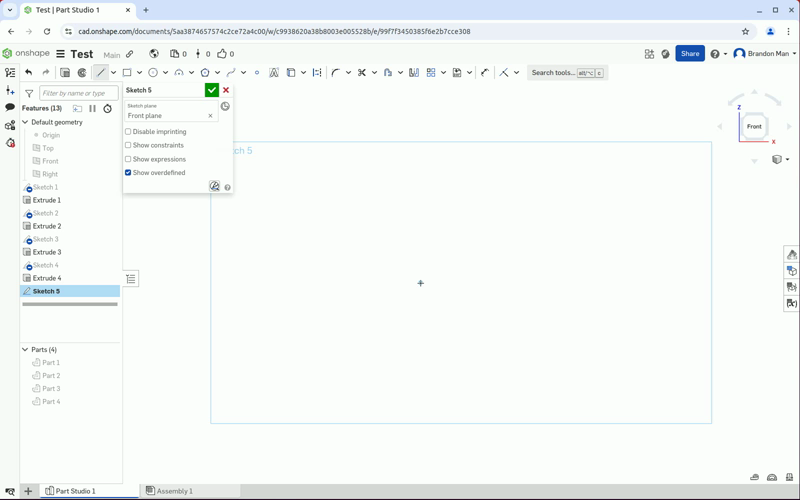
key_down(shift)
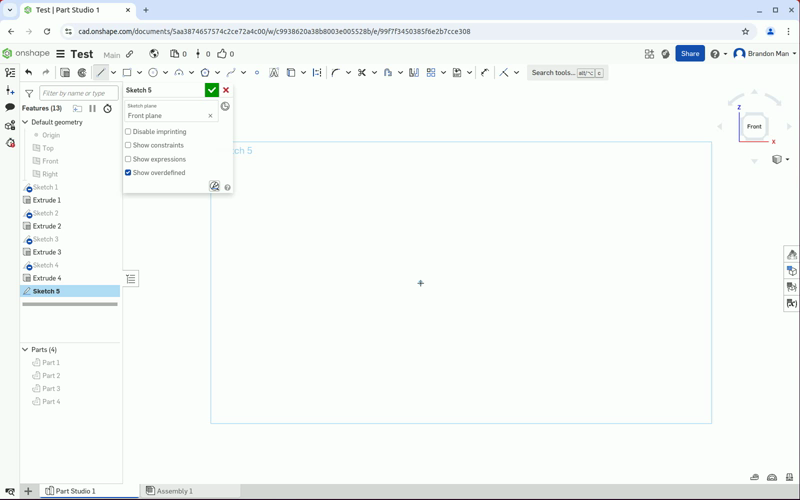
mouse_move(450, 282)
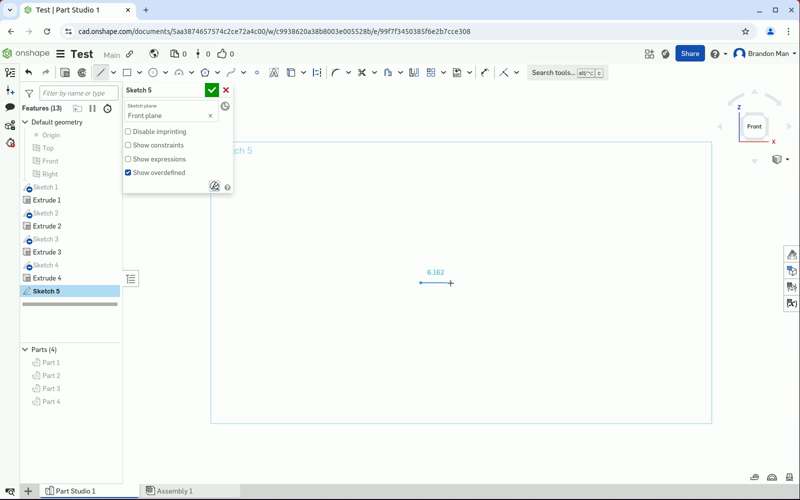
mouse_move(434, 282)
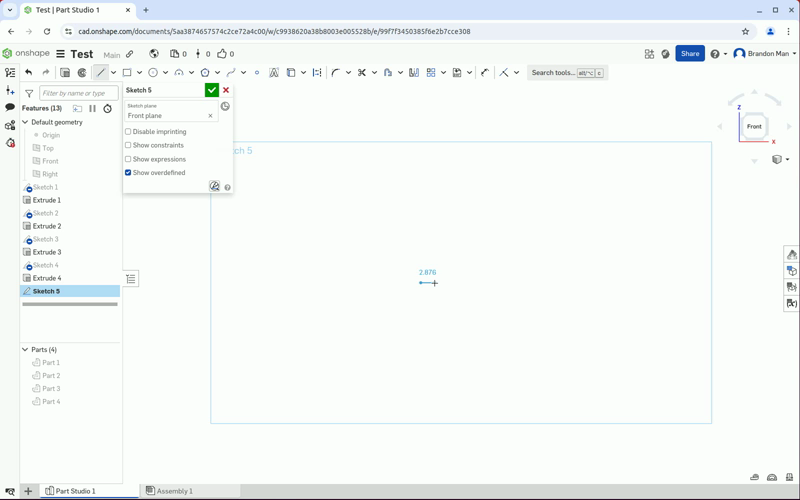
click(434, 282)
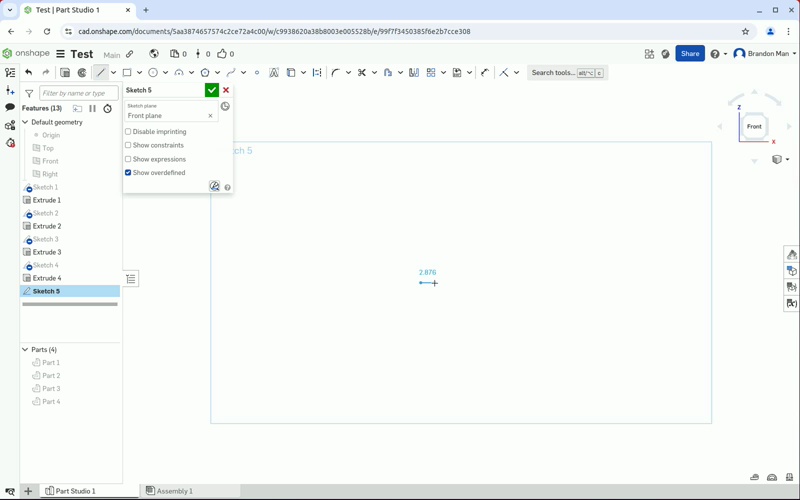
key_up(shift)
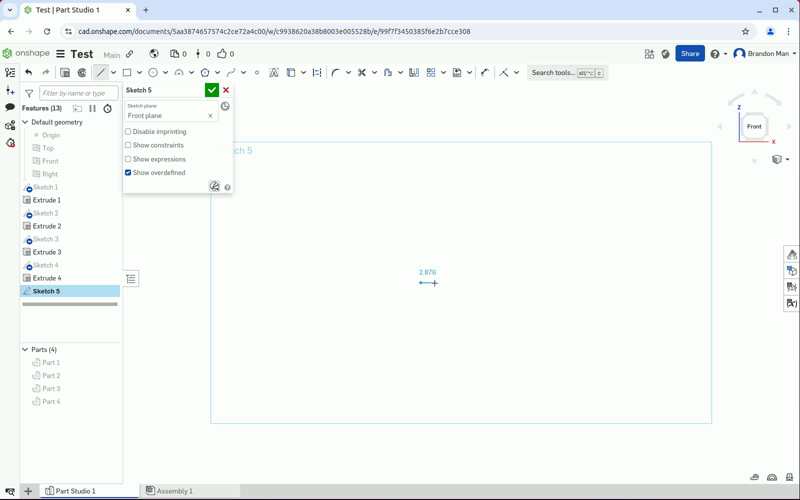
key(esc)
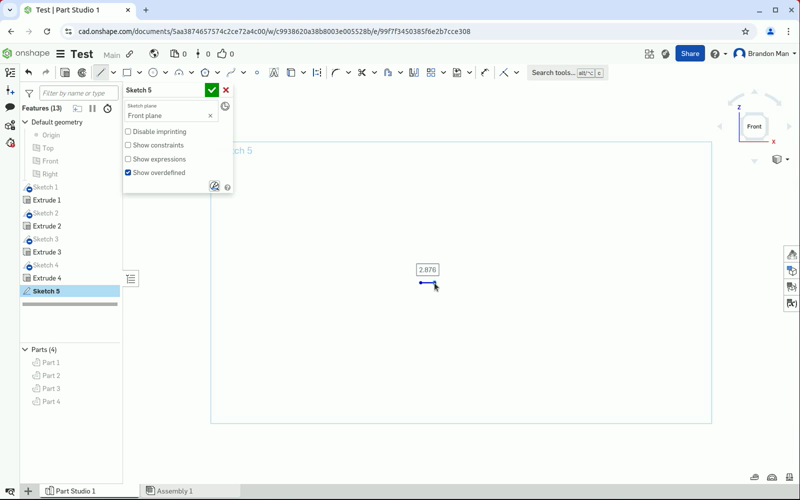
key(a)
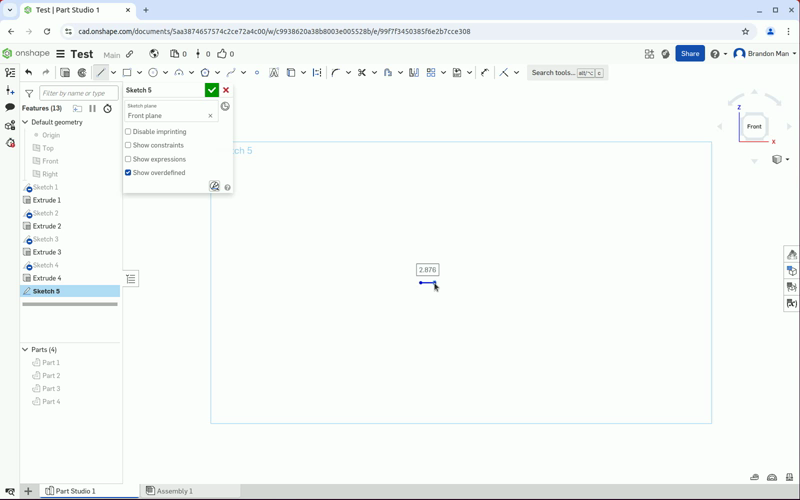
mouse_move(434, 282)
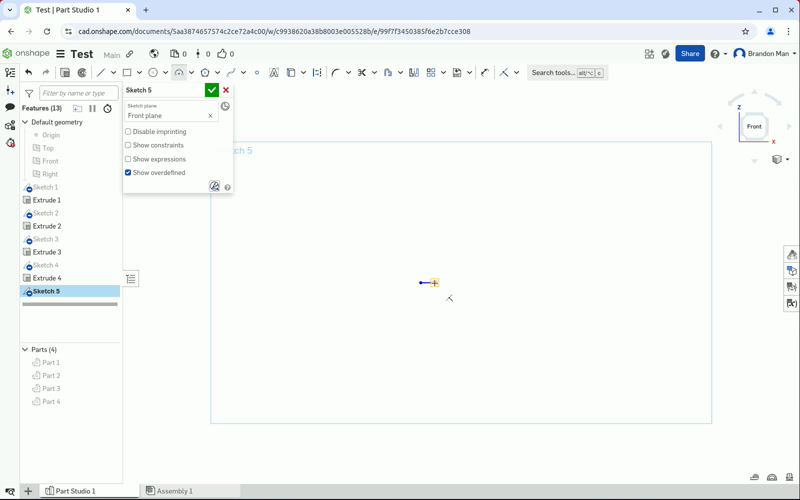
click(434, 282)
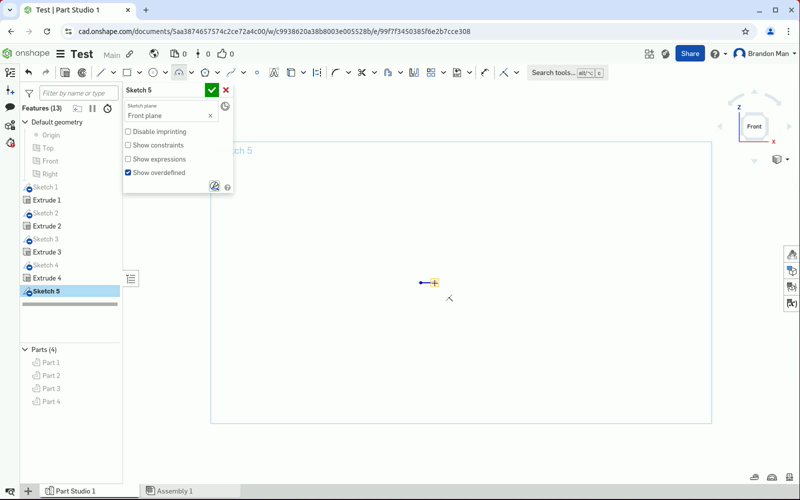
key_down(shift)
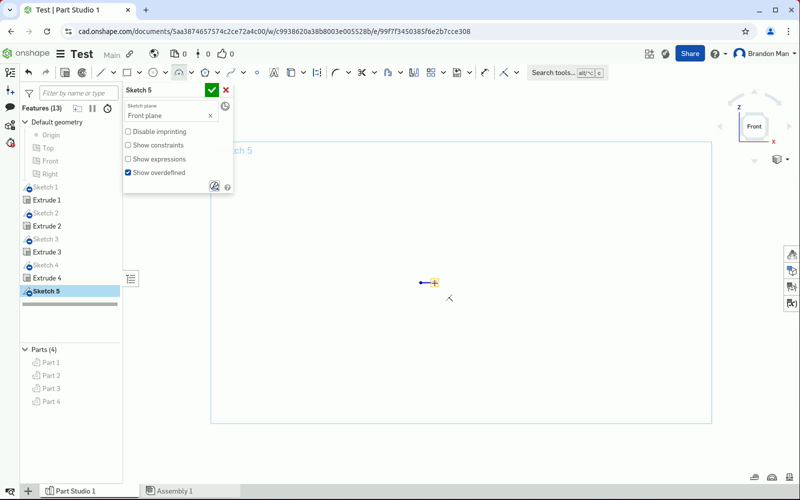
mouse_move(460, 308)
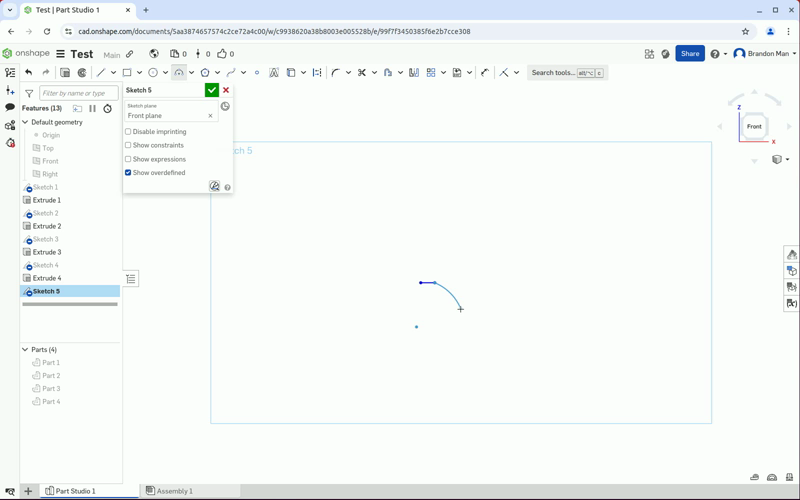
click(460, 308)
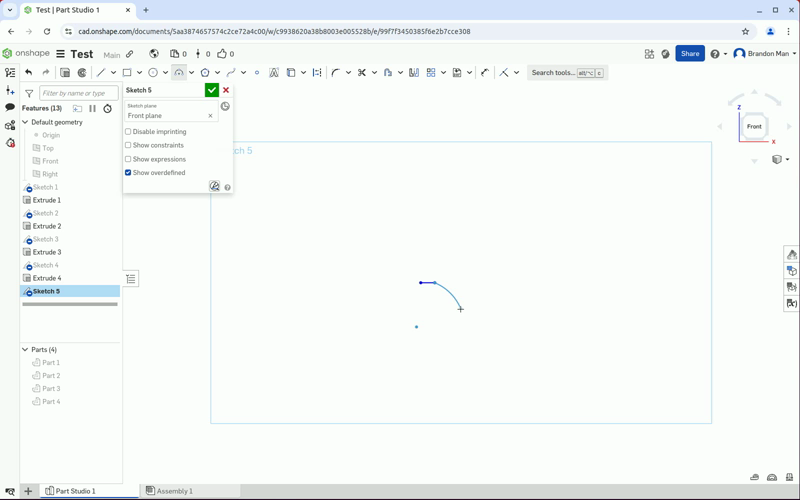
mouse_move(478, 264)
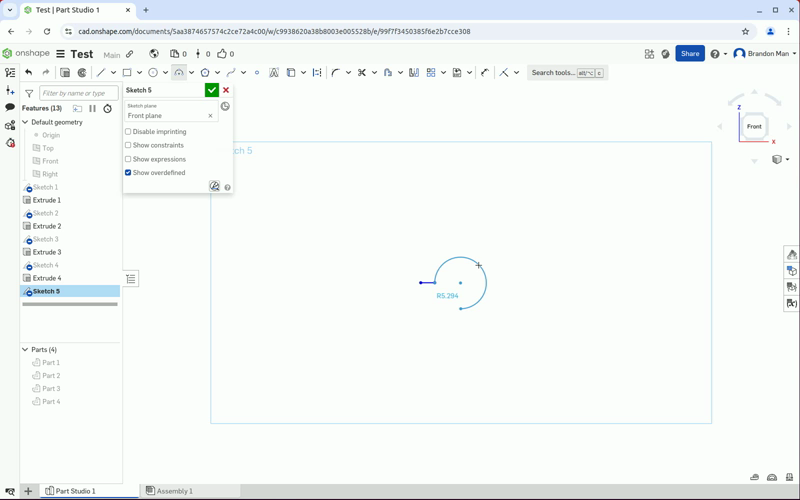
click(478, 264)
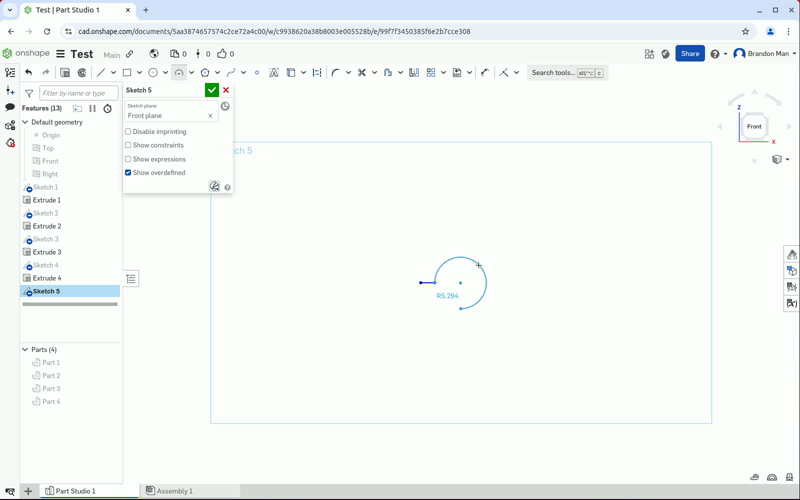
key_up(shift)
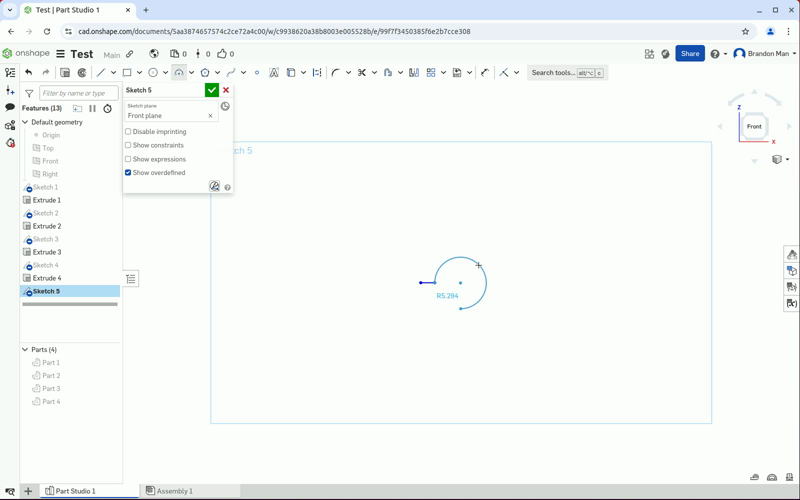
key(esc)
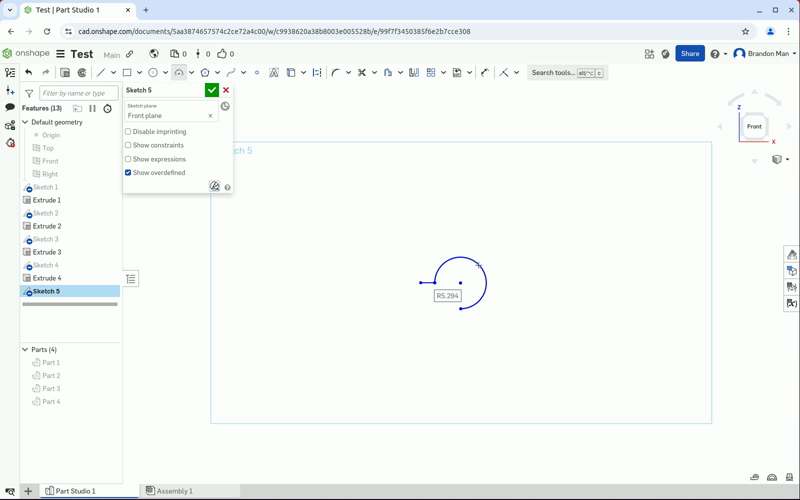
key(l)
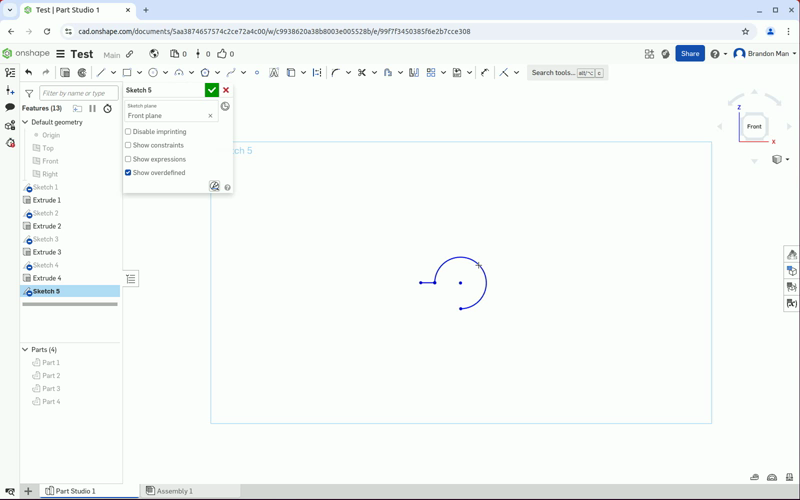
mouse_move(460, 308)
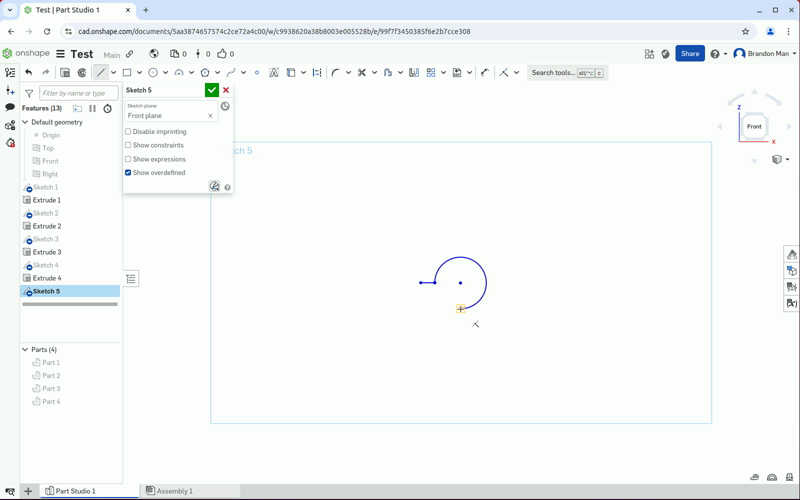
click(460, 308)
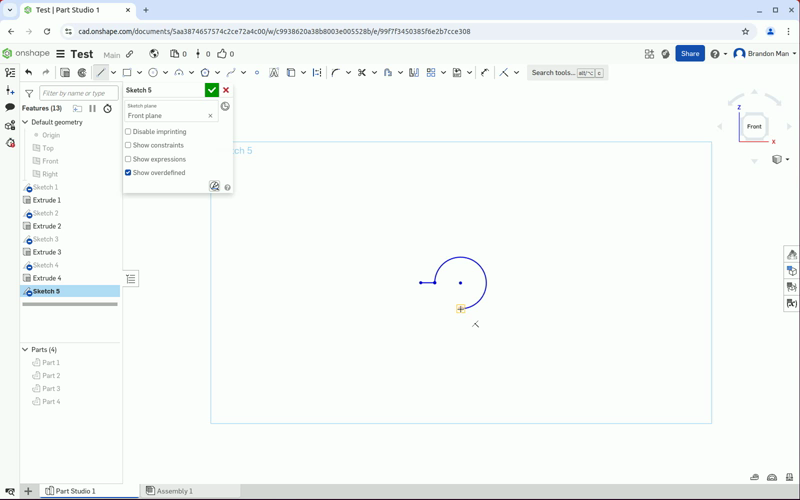
key_down(shift)
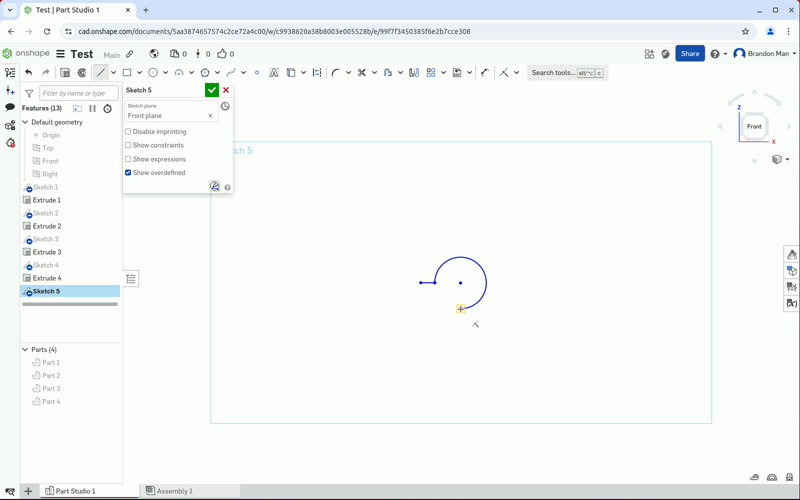
mouse_move(490, 308)
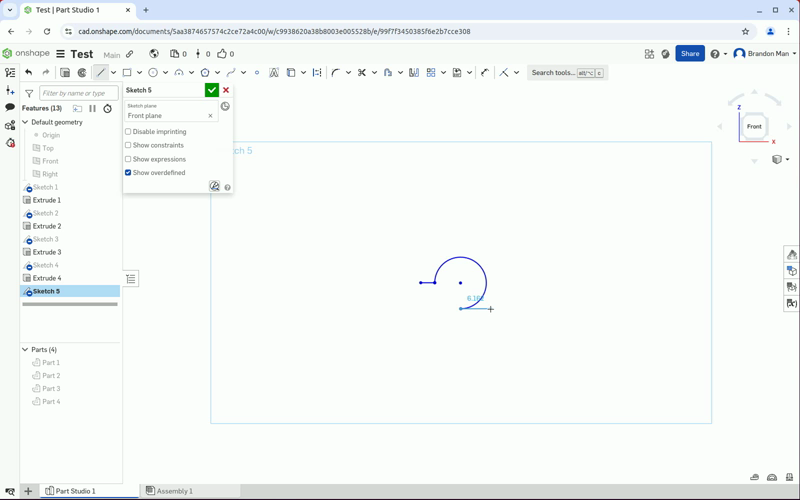
mouse_move(460, 322)
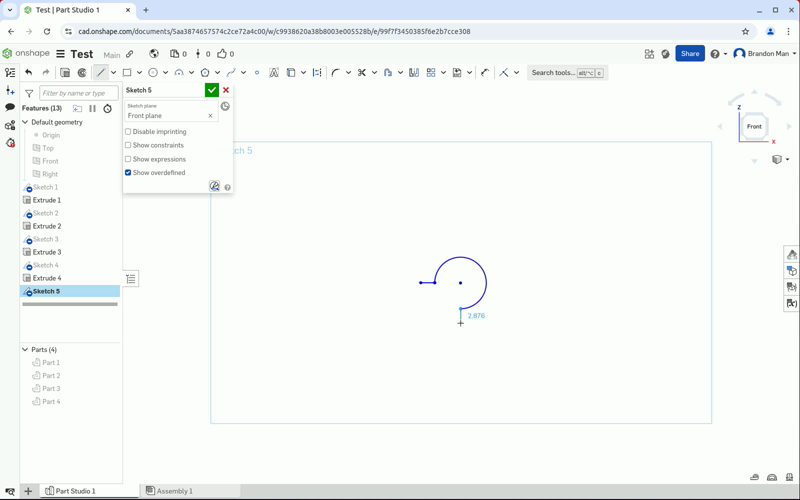
click(460, 322)
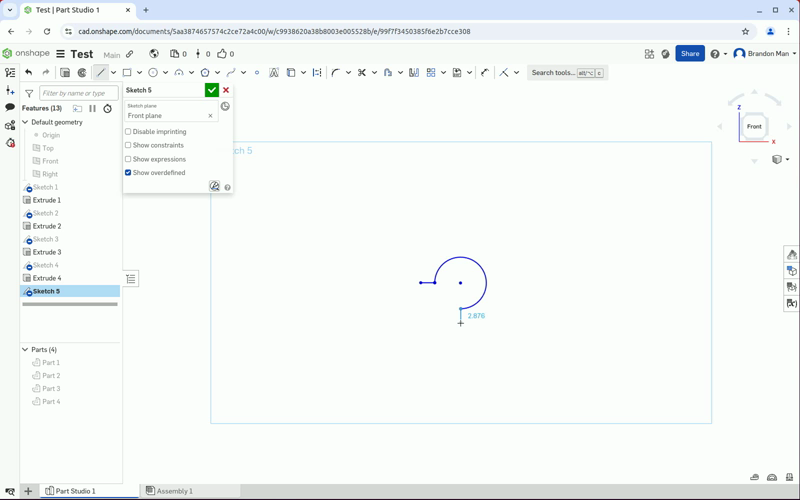
key_up(shift)
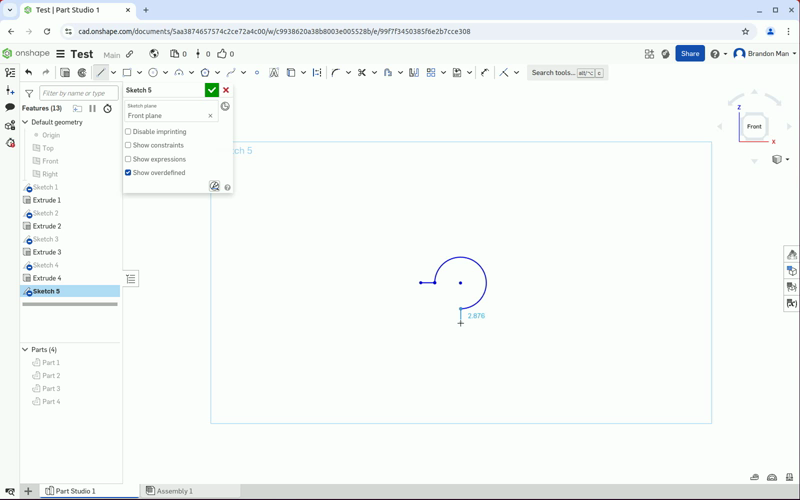
key(esc)
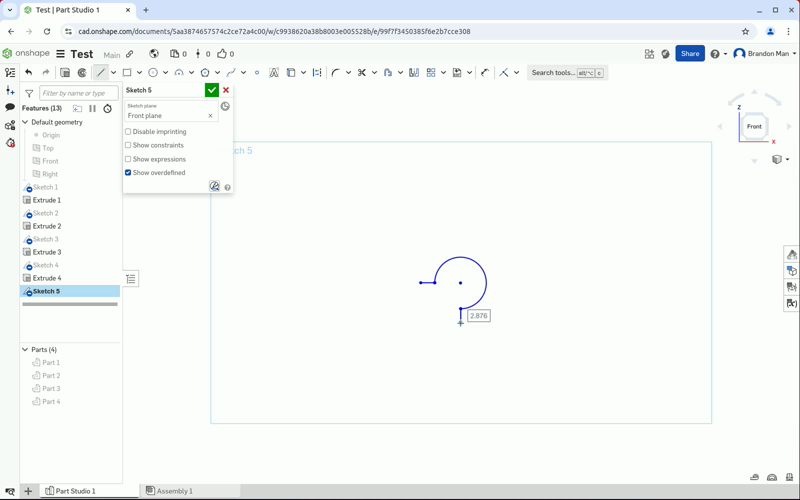
key(a)
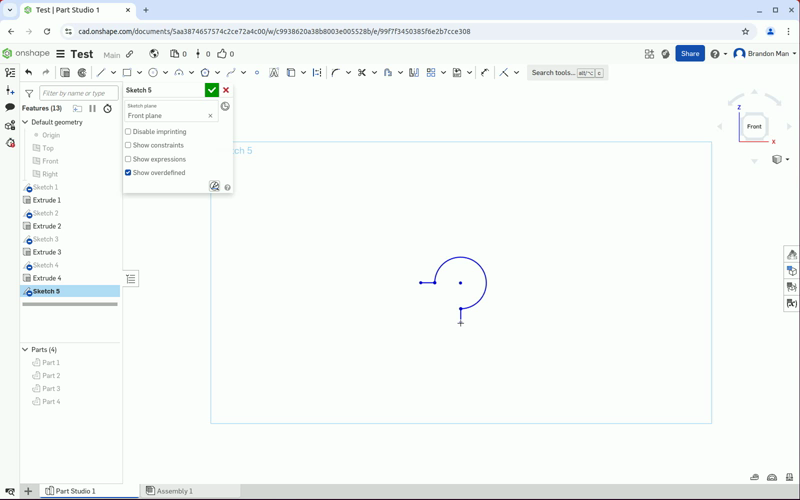
mouse_move(460, 322)
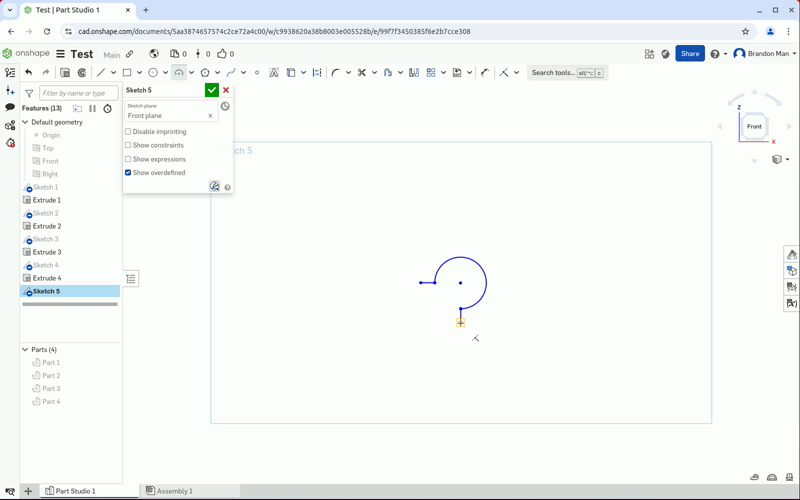
click(460, 322)
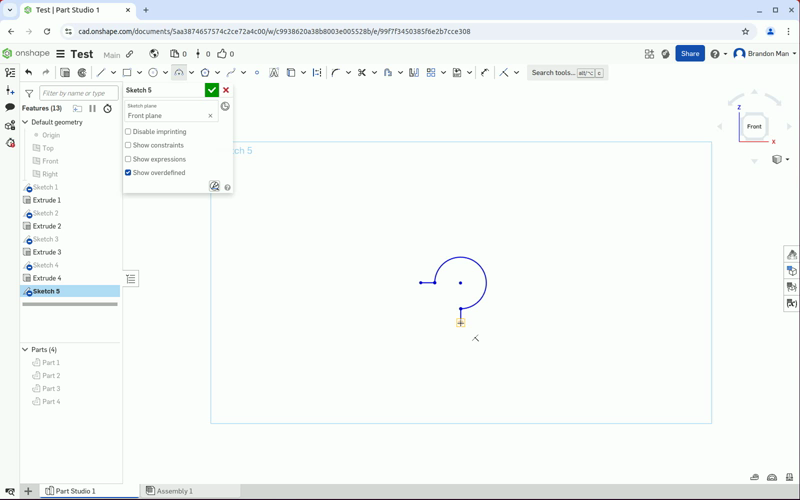
mouse_move(420, 282)
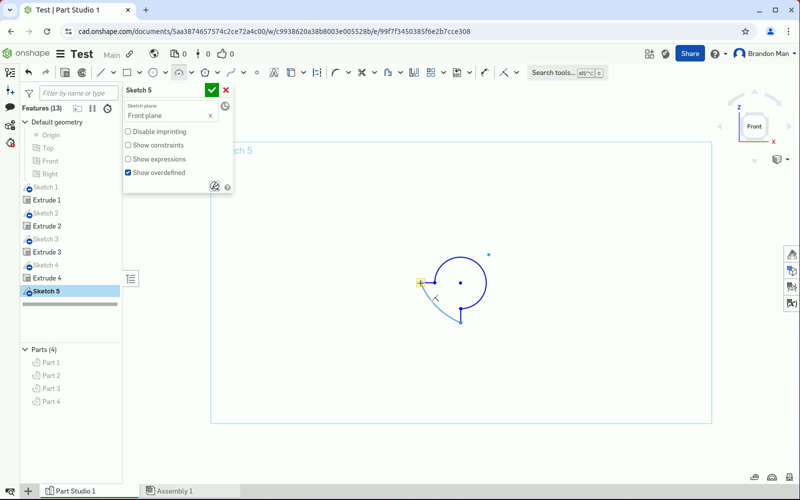
click(420, 282)
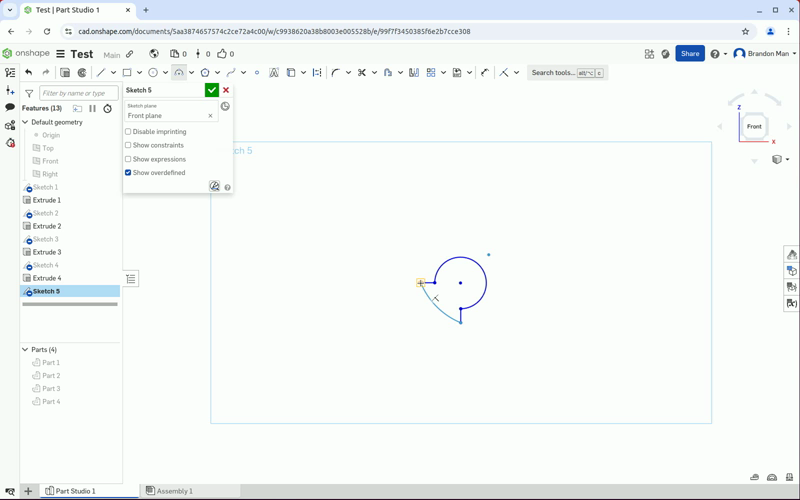
key_down(shift)
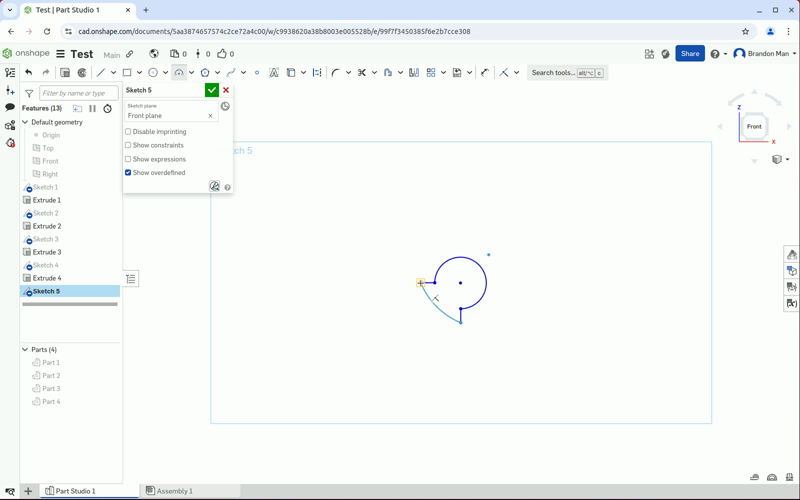
mouse_move(489, 254)
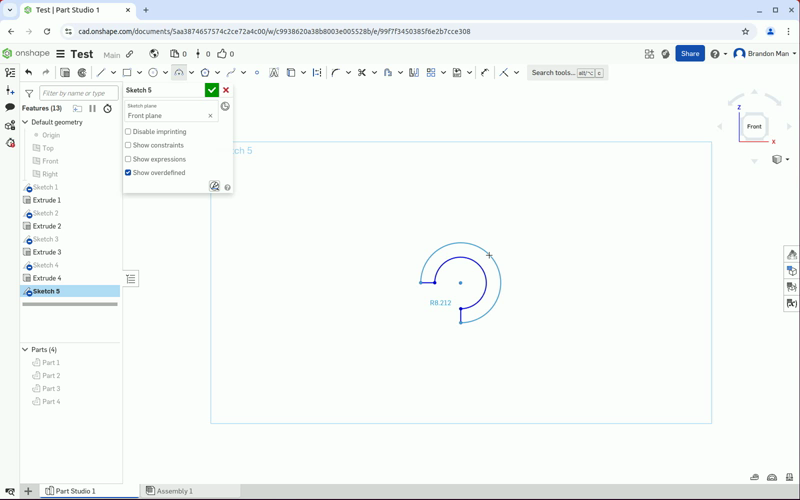
click(489, 254)
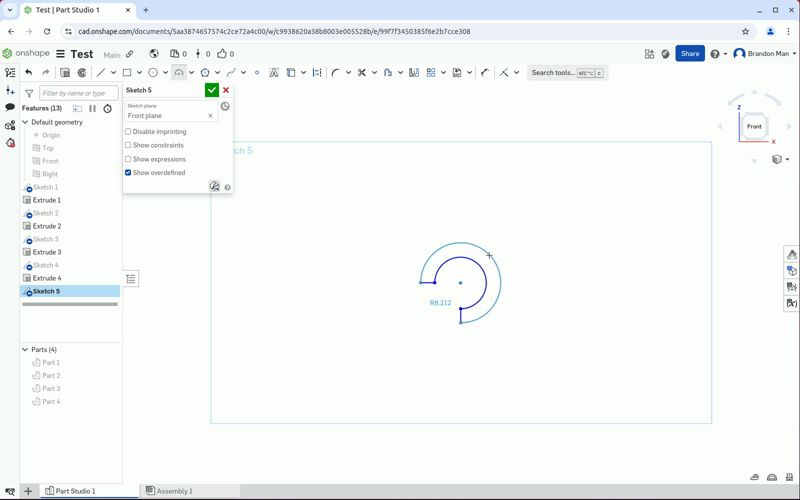
key_up(shift)
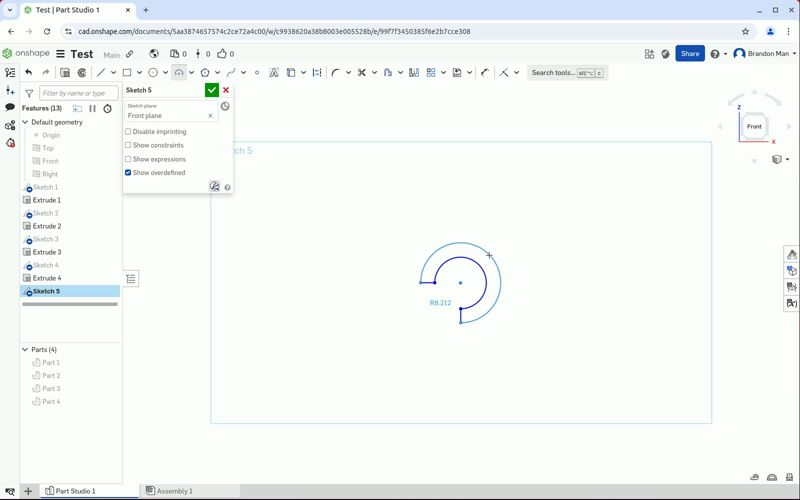
key(esc)
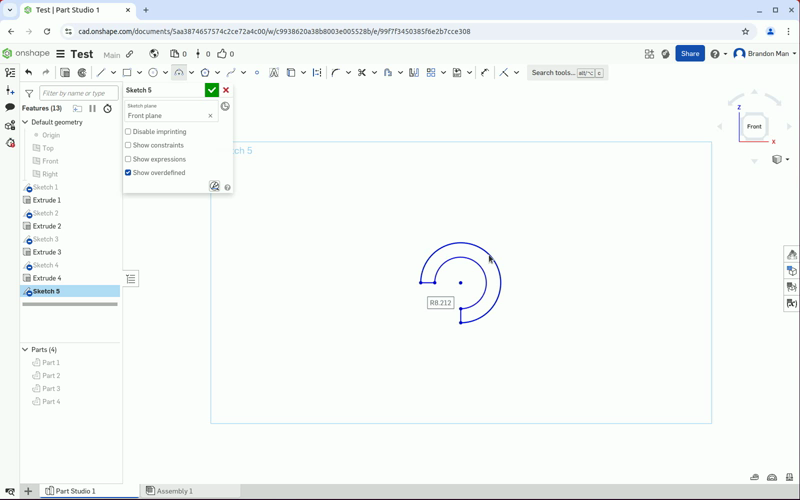
mouse_move(469, 245)
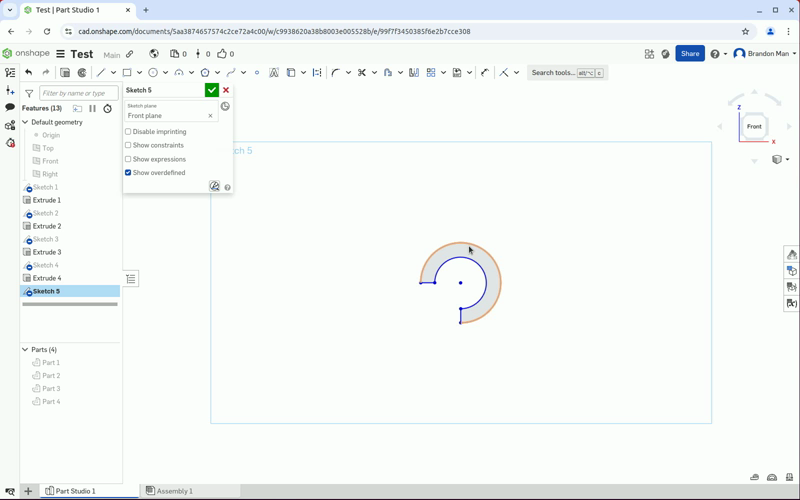
scroll(6)
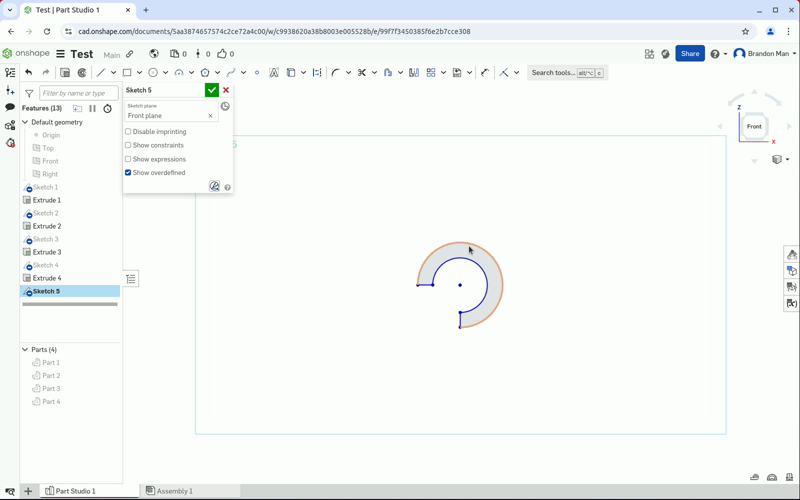
scroll(6)
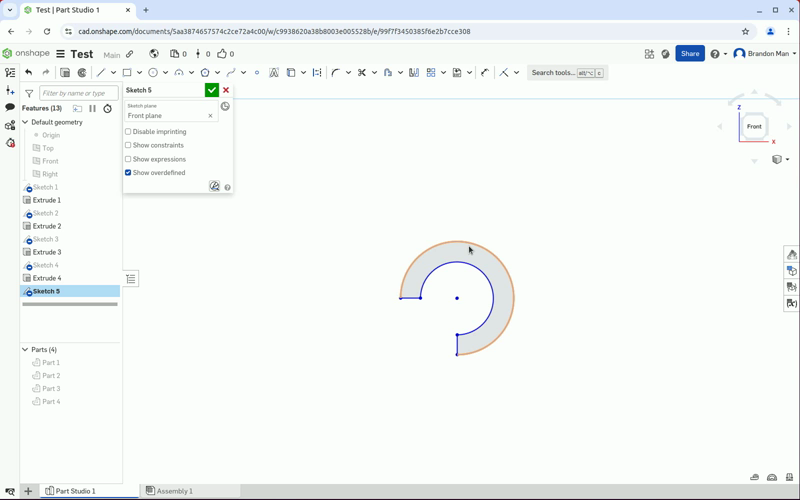
scroll(6)
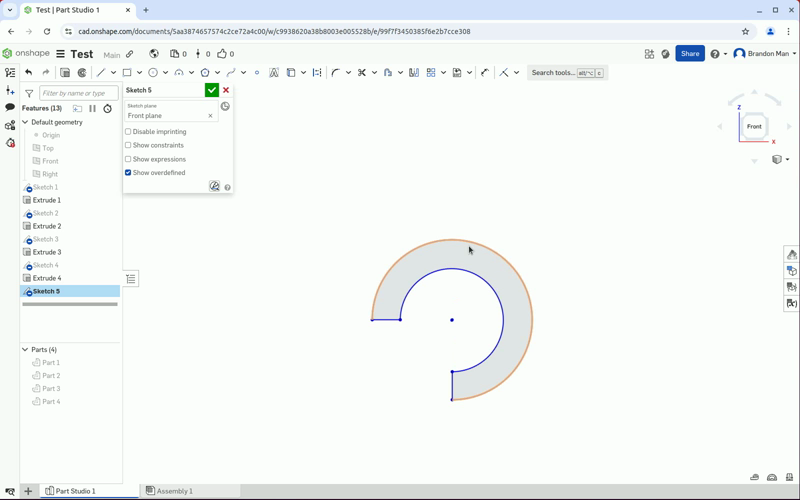
scroll(6)
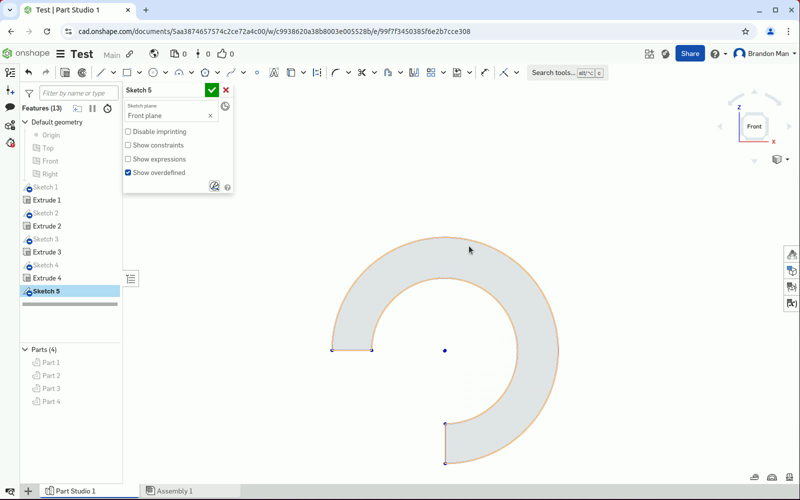
scroll(6)
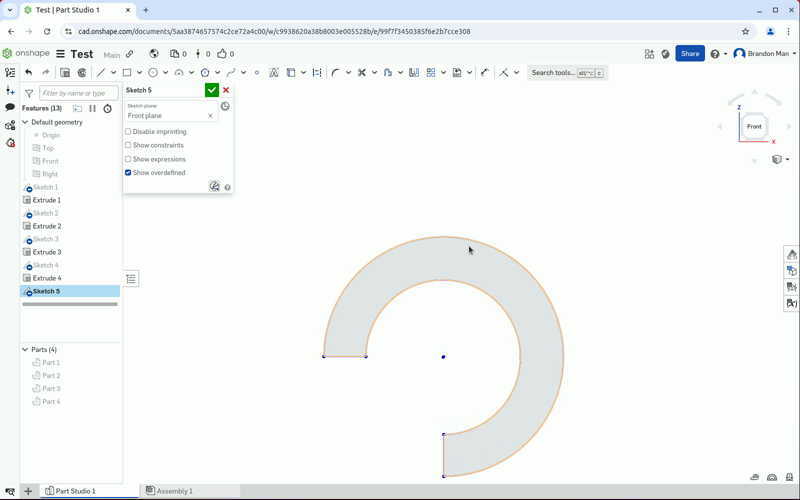
scroll(6)
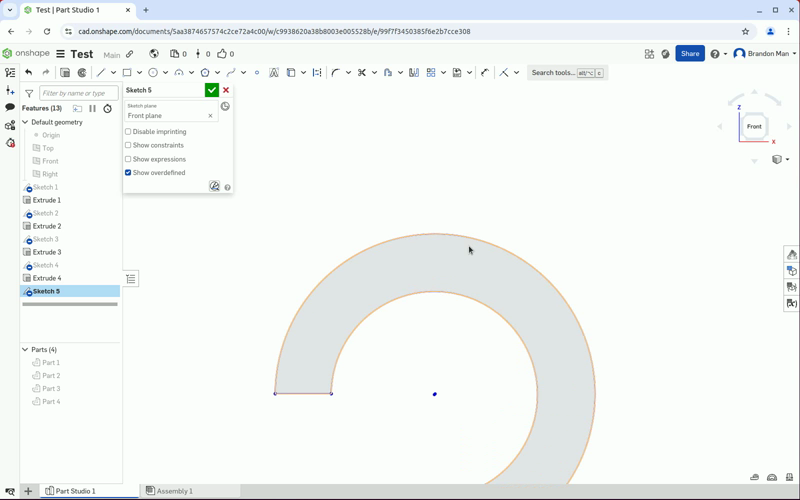
scroll(6)
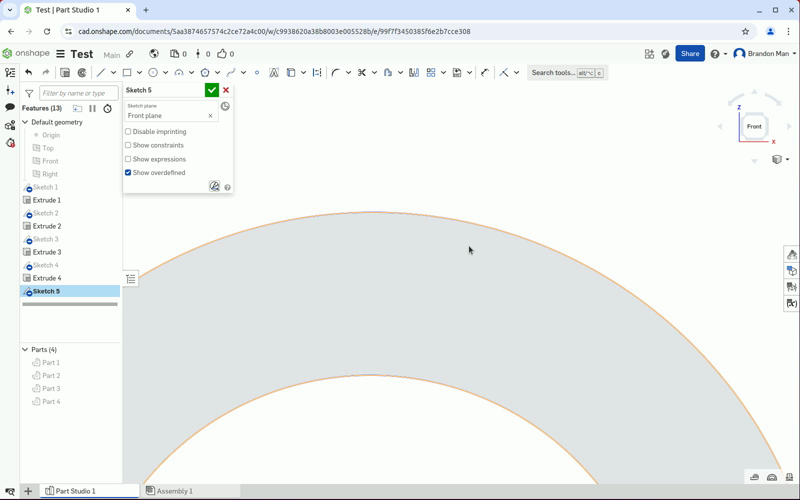
click(469, 245)
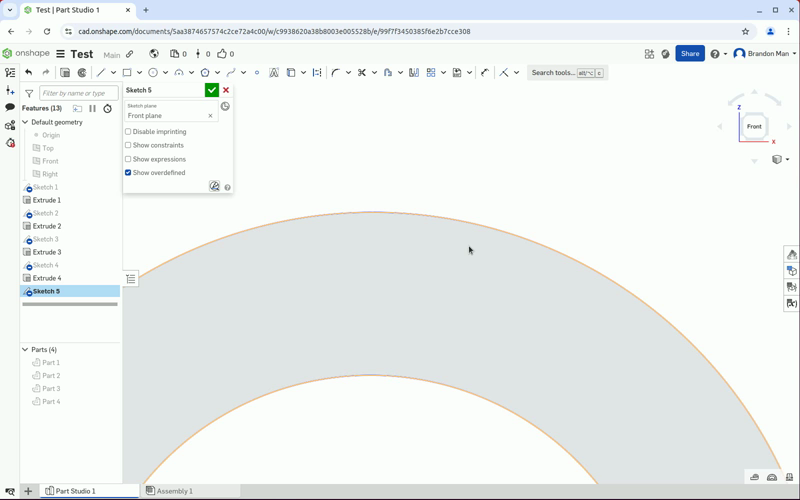
scroll(-6)
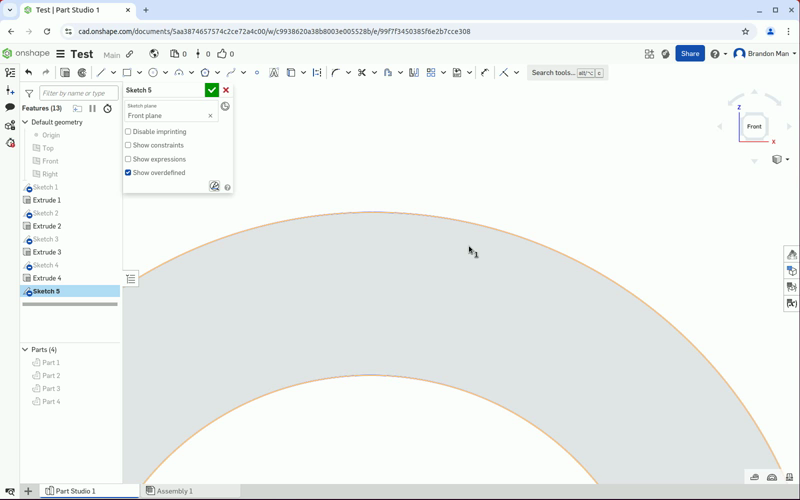
scroll(-6)
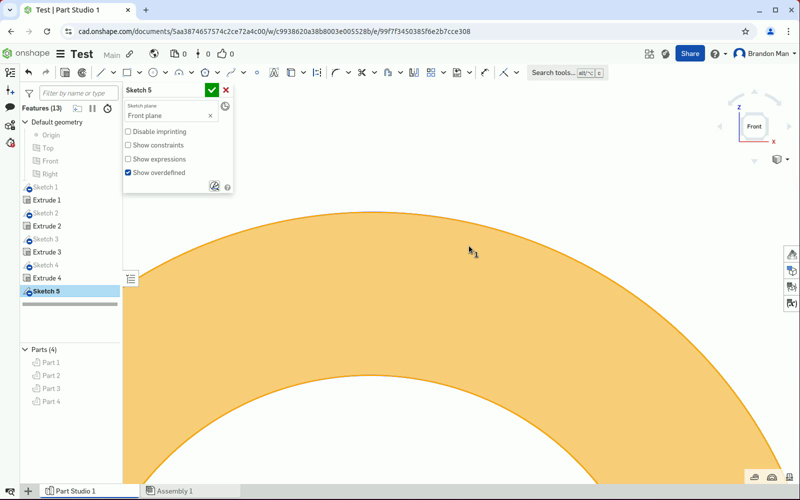
scroll(-6)
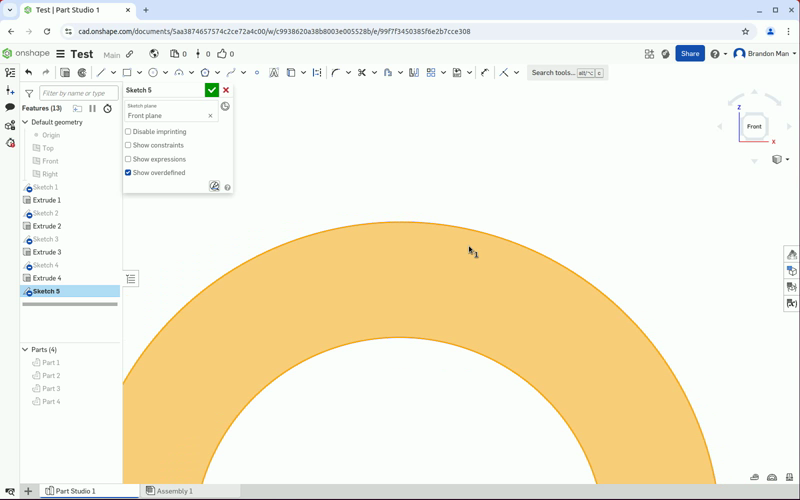
scroll(-6)
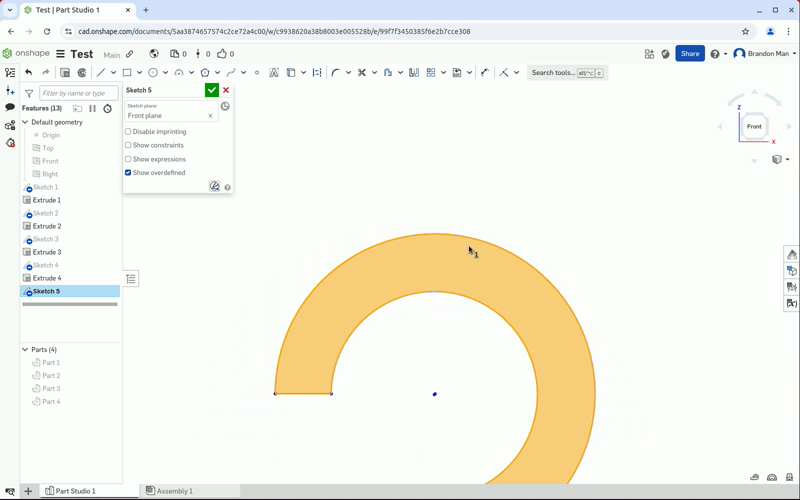
scroll(-6)
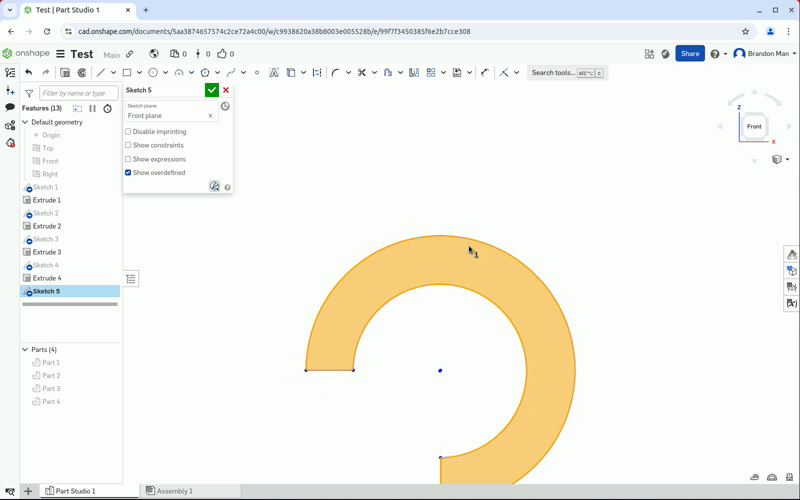
scroll(-6)
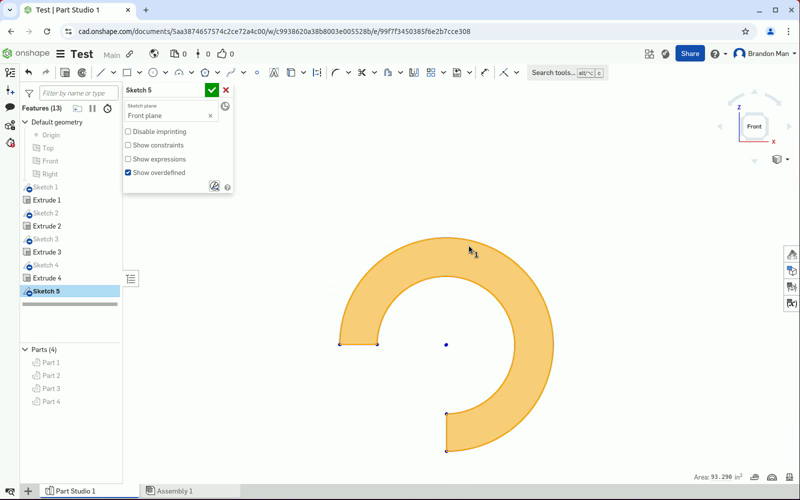
scroll(-6)
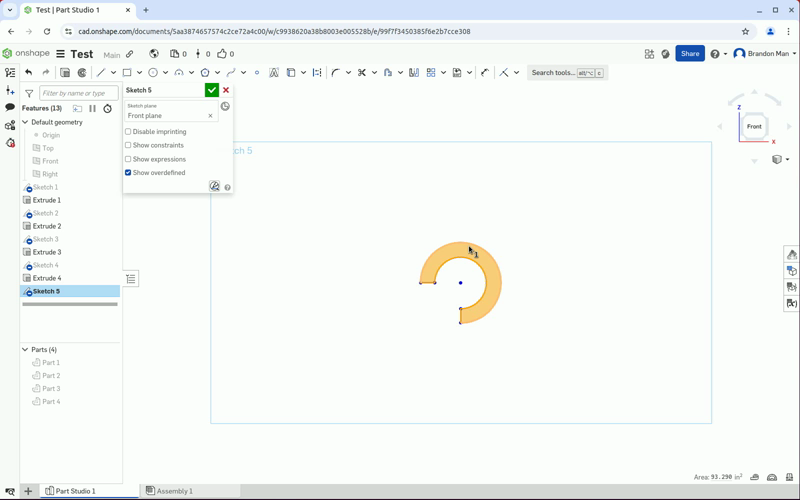
mouse_move(73, 352)
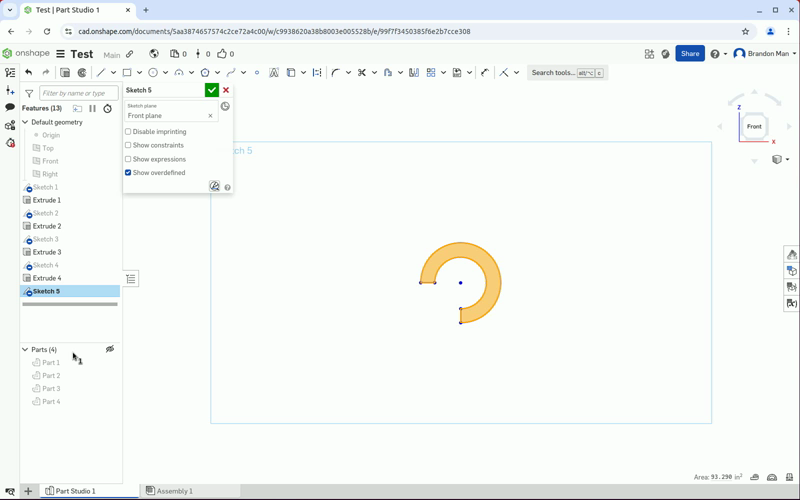
key(shift+y)
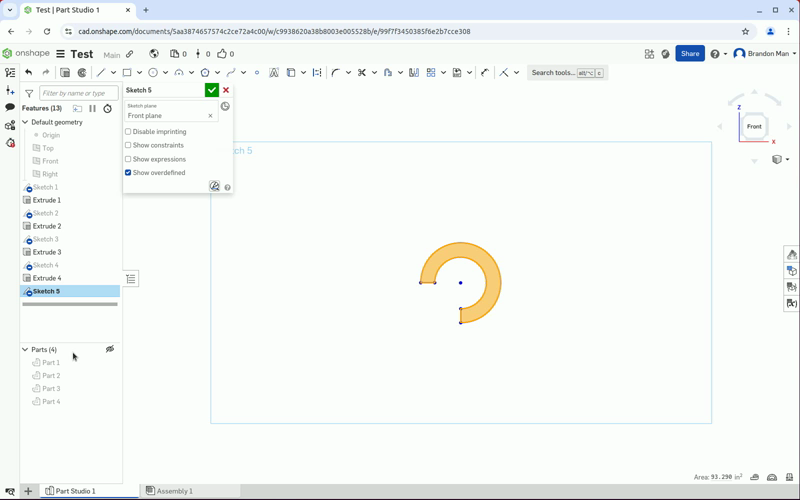
key(shift+e)
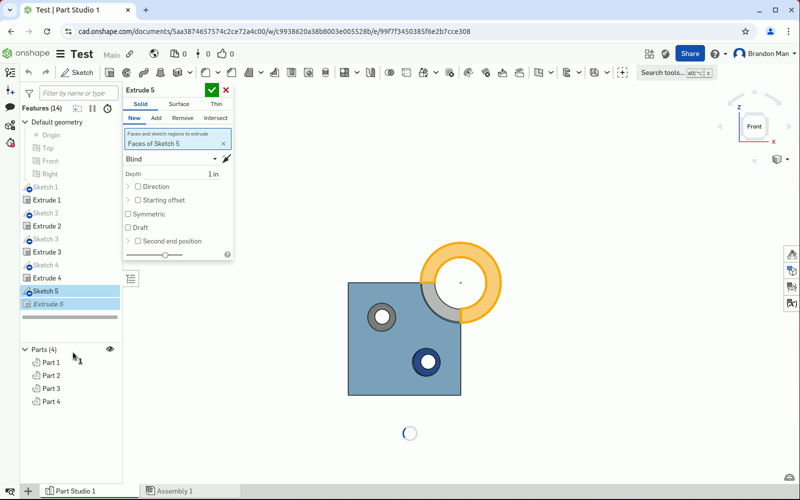
mouse_move(143, 106)
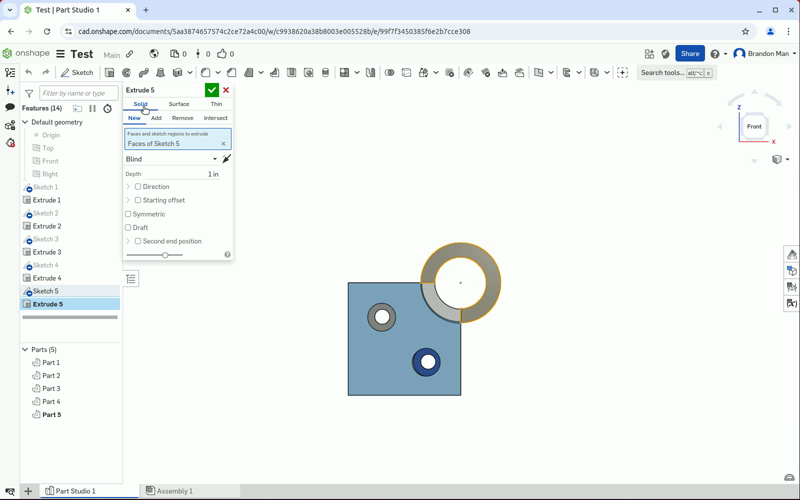
click(143, 106)
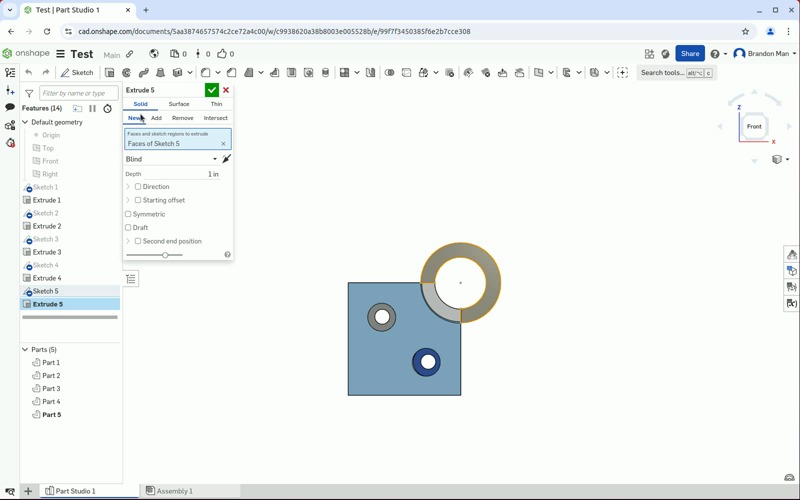
mouse_move(137, 120)
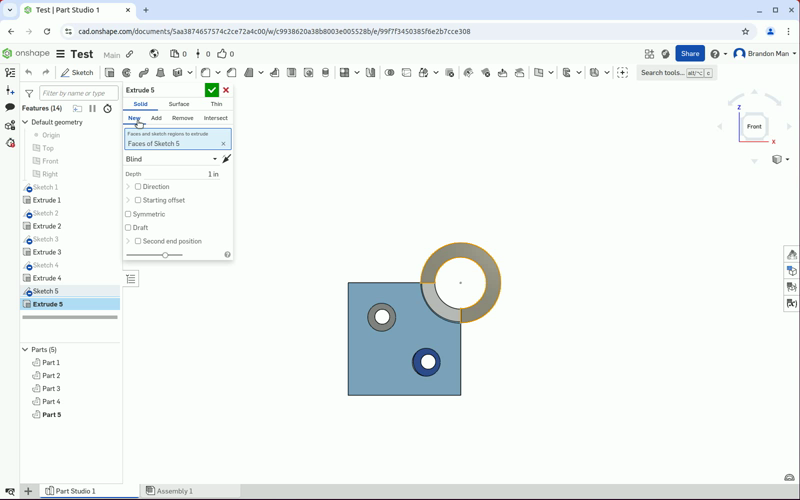
click(137, 120)
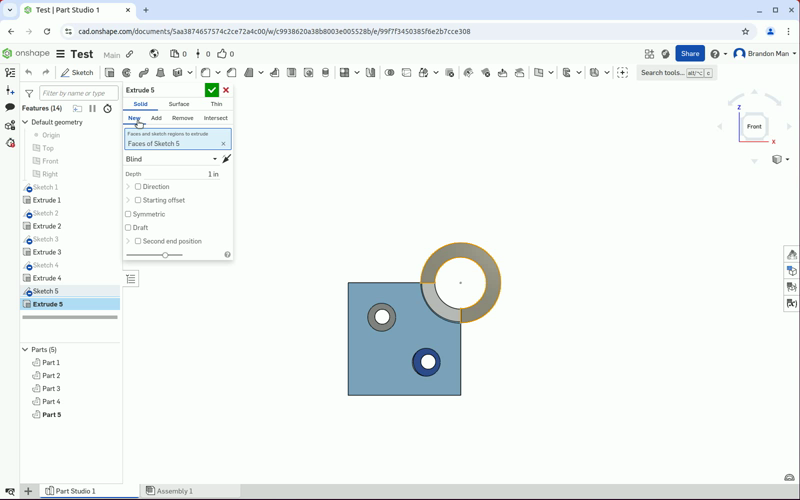
key(tab, 4)
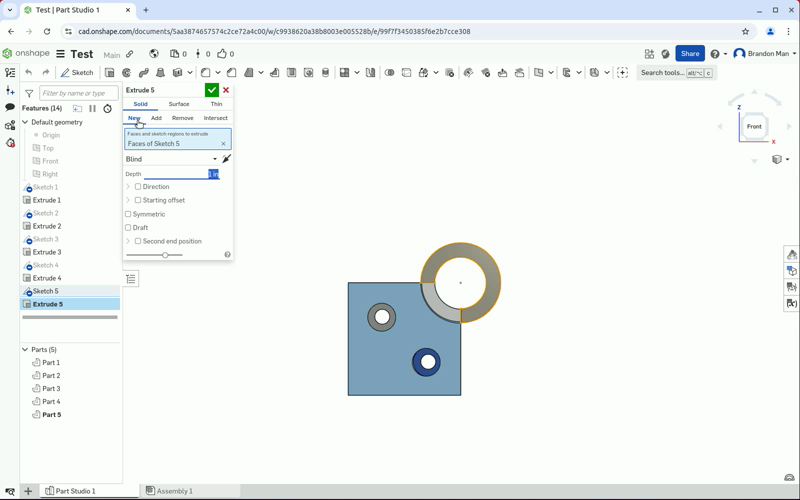
text(4.574)
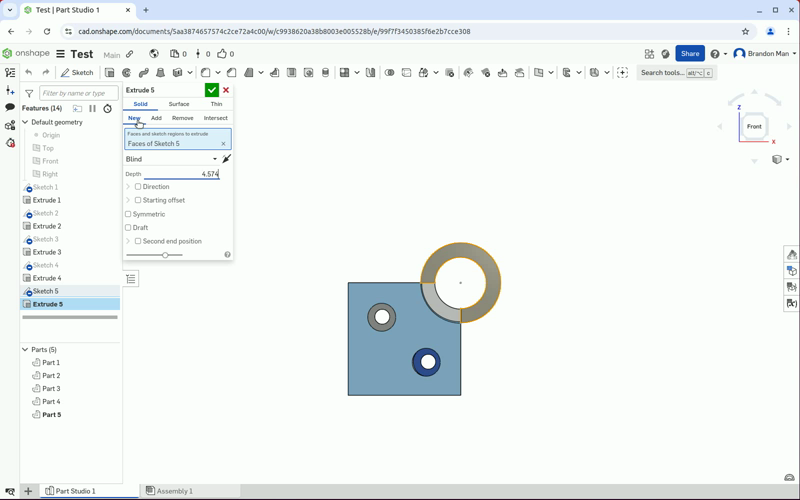
key(tab, 3)
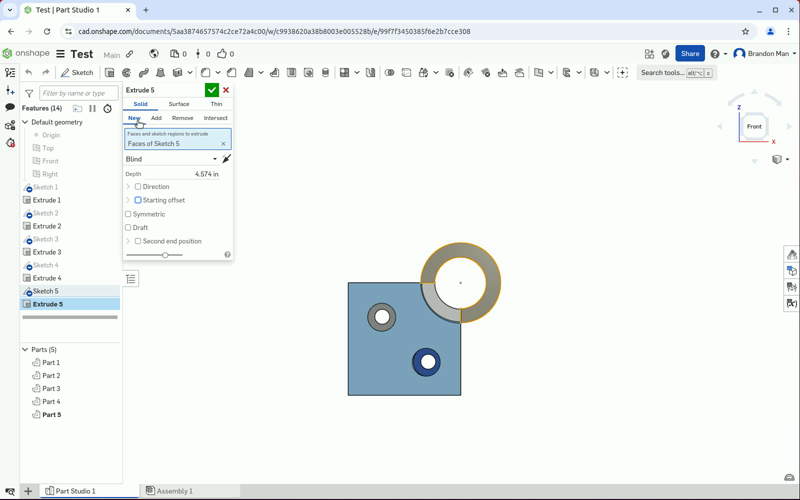
key(tab, 2)
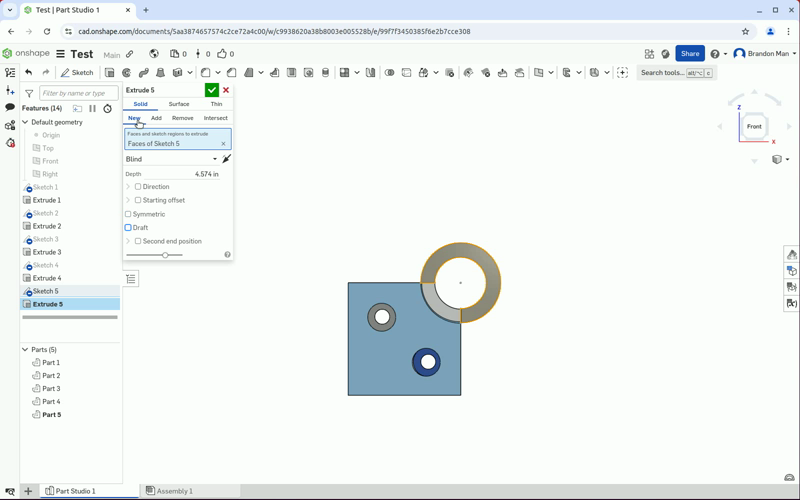
key(space)
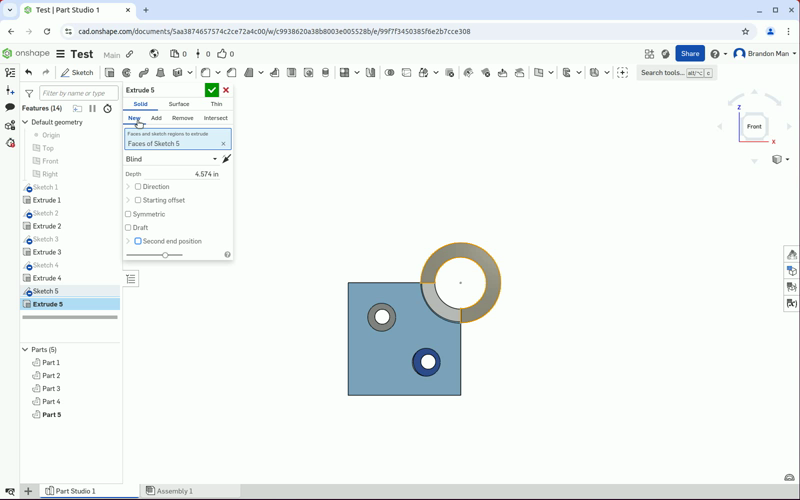
key(tab, 3)
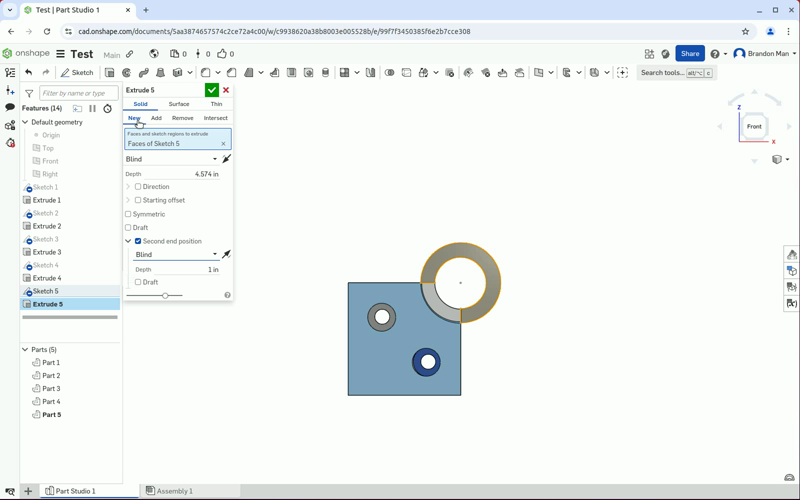
text(2.407)
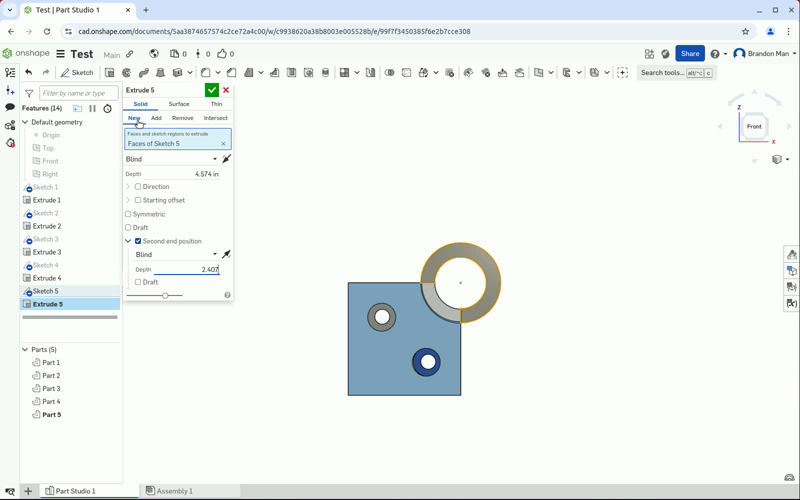
key(enter)
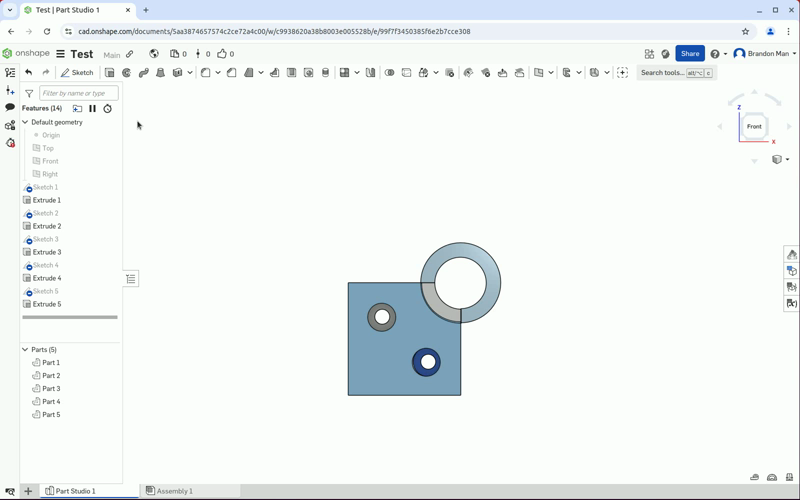
key(shift+h)
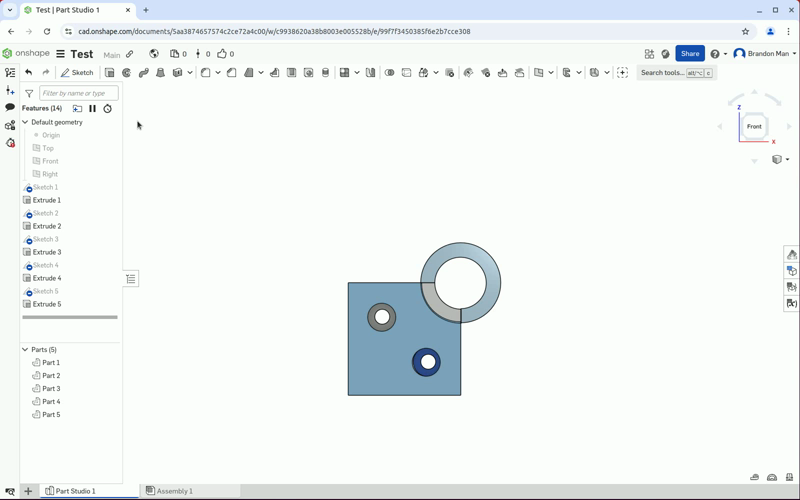
key(shift+h)
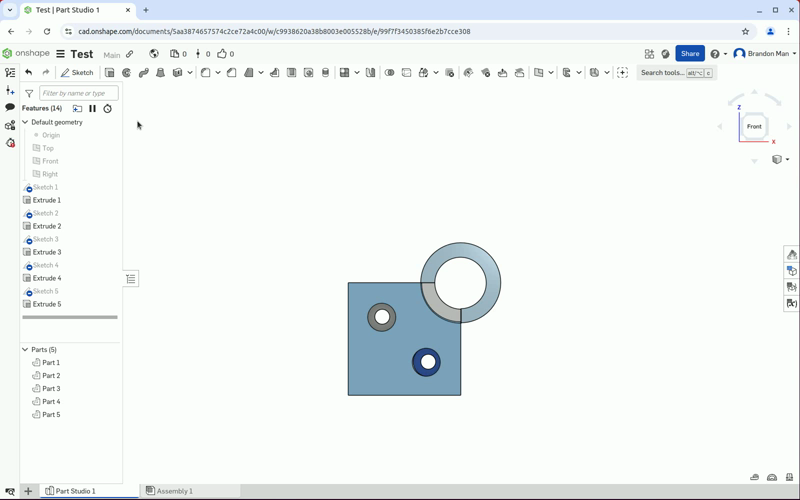
mouse_move(73, 189)
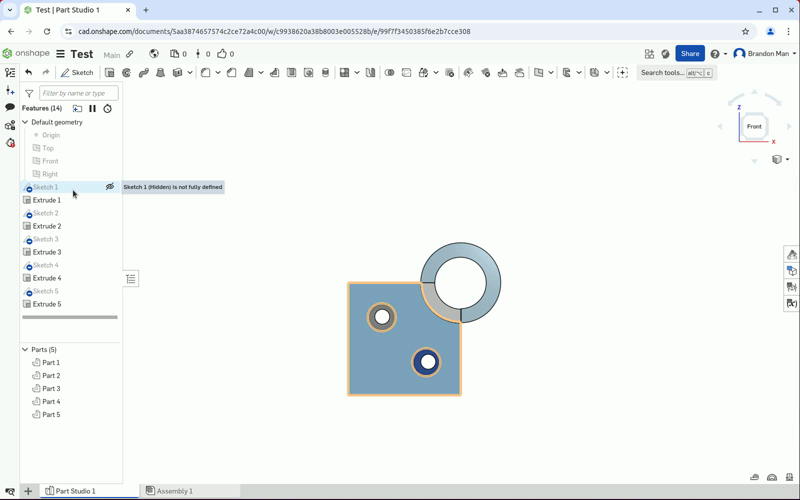
click(73, 189)
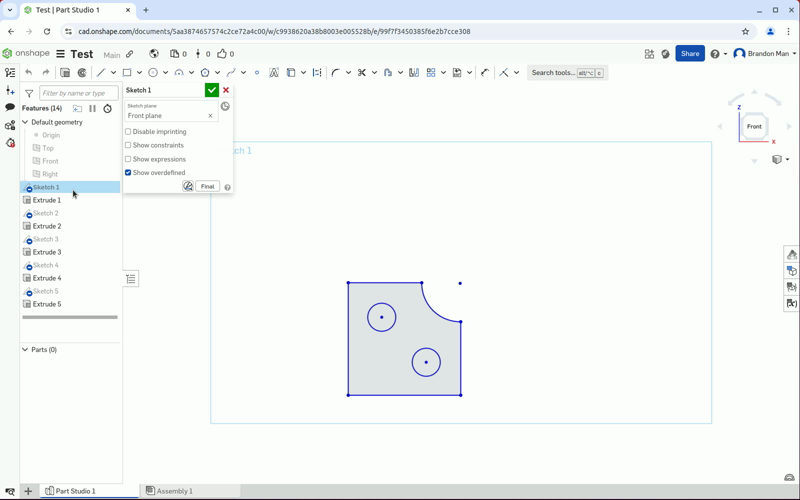
mouse_move(229, 92)
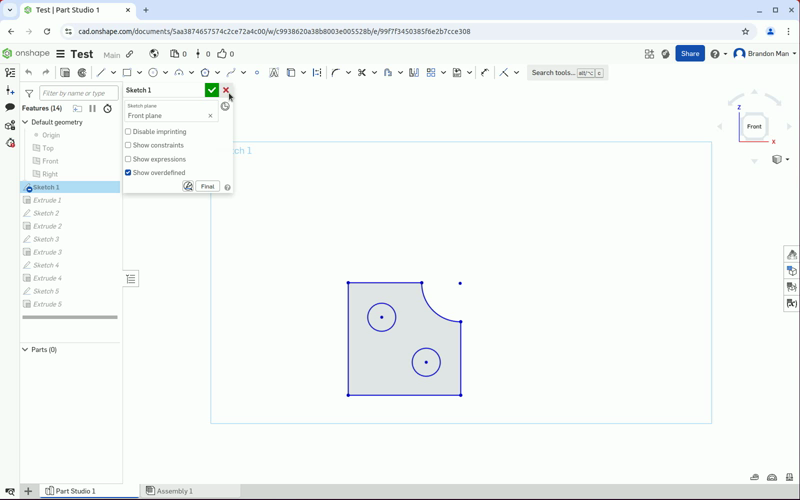
click(229, 92)
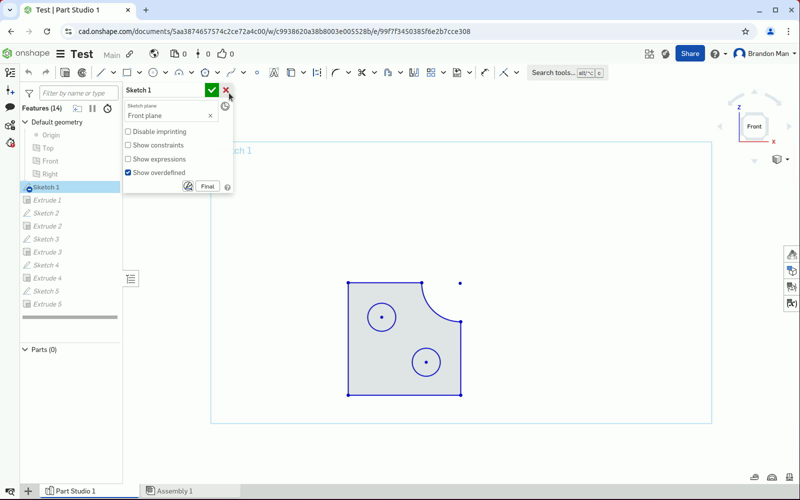
key(shift+s)
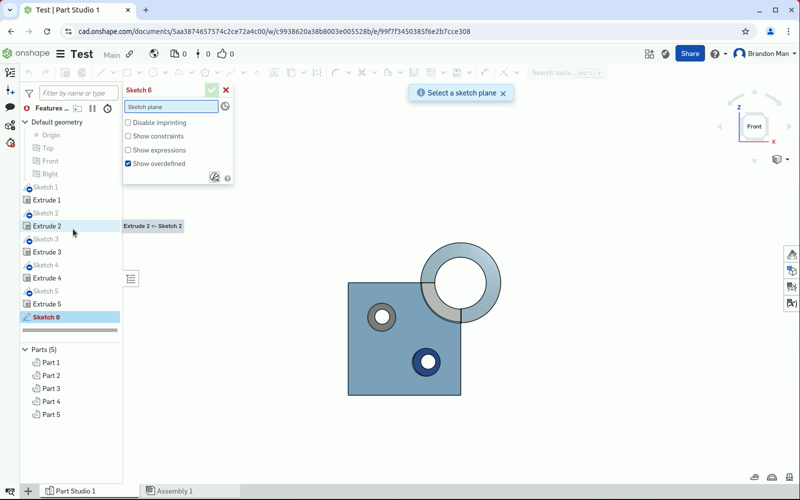
scroll(3)
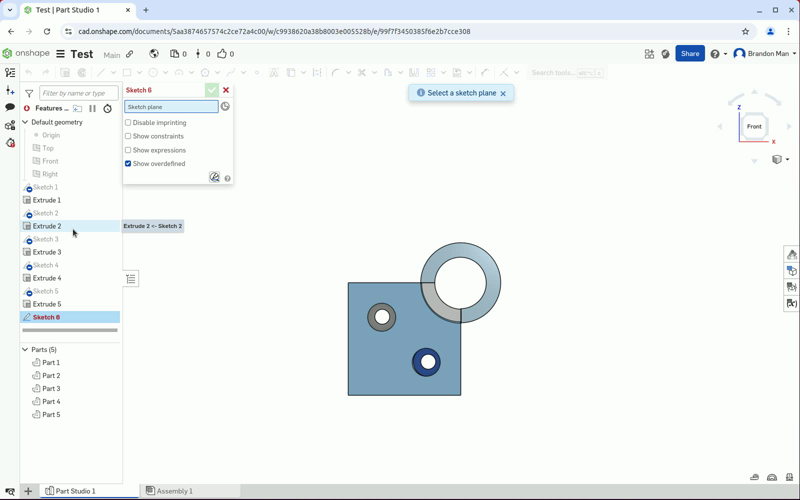
mouse_move(73, 163)
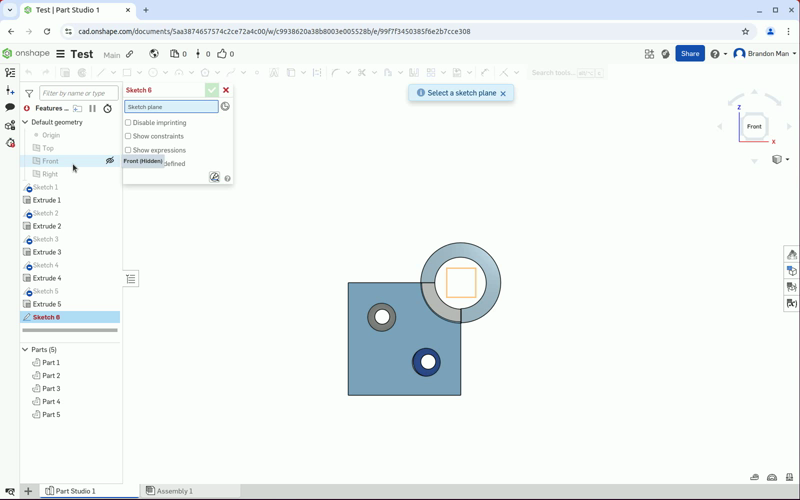
click(73, 163)
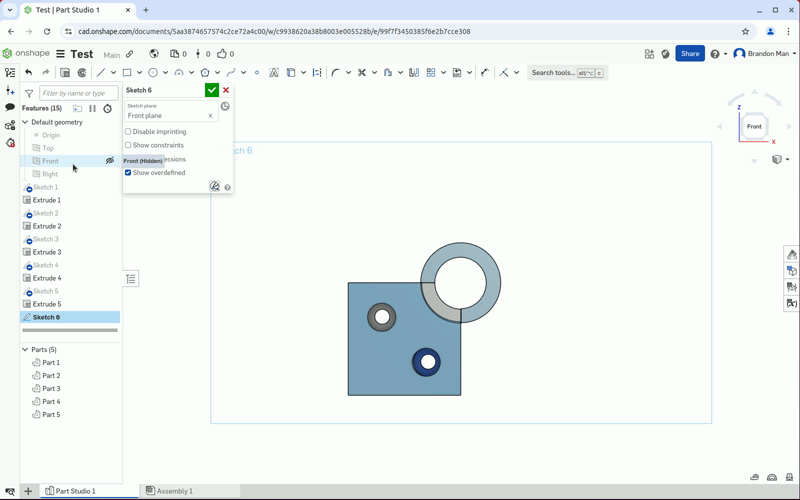
mouse_move(73, 352)
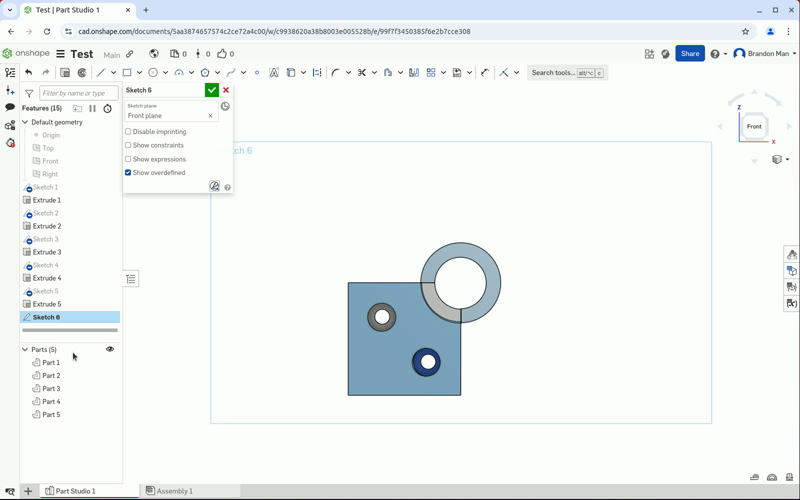
key(y)
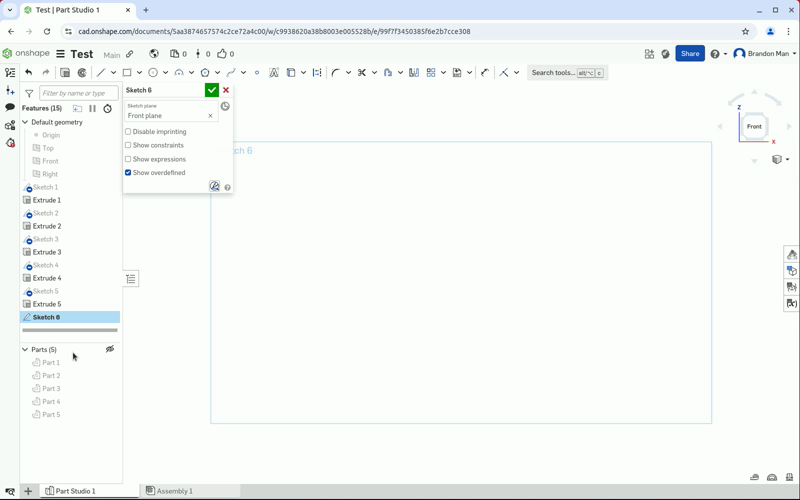
key(a)
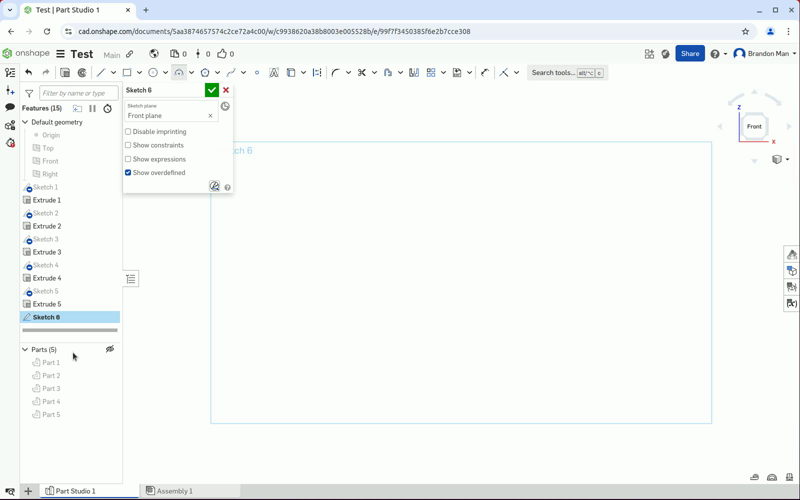
key_down(shift)
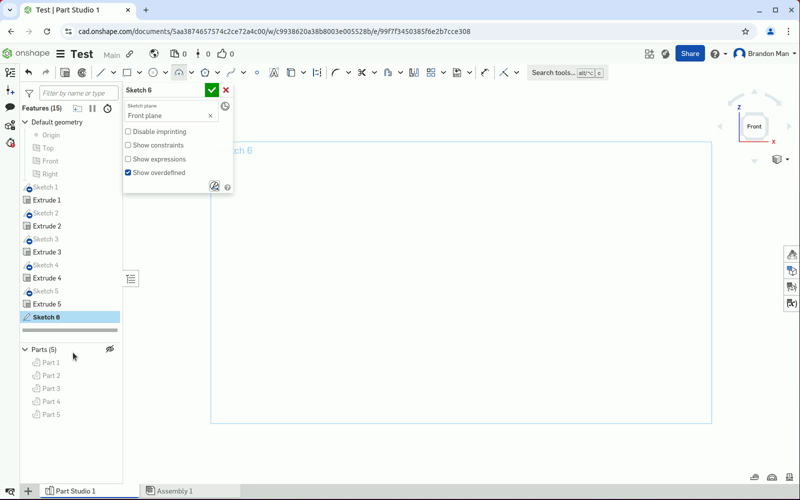
mouse_move(434, 282)
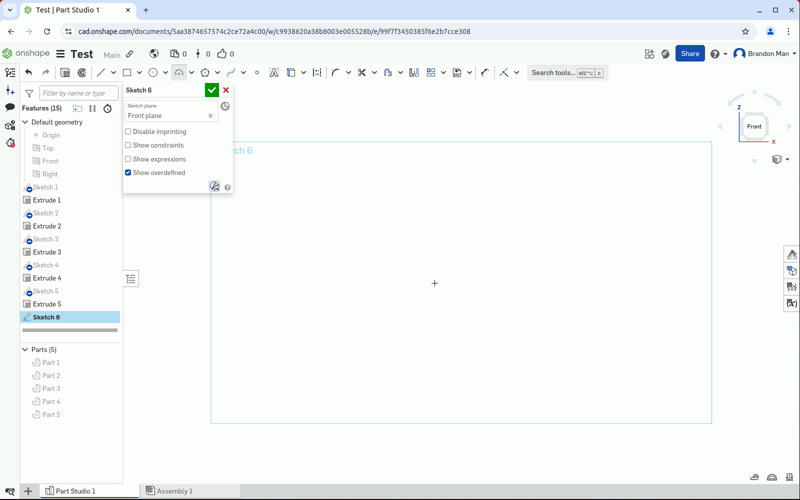
click(434, 282)
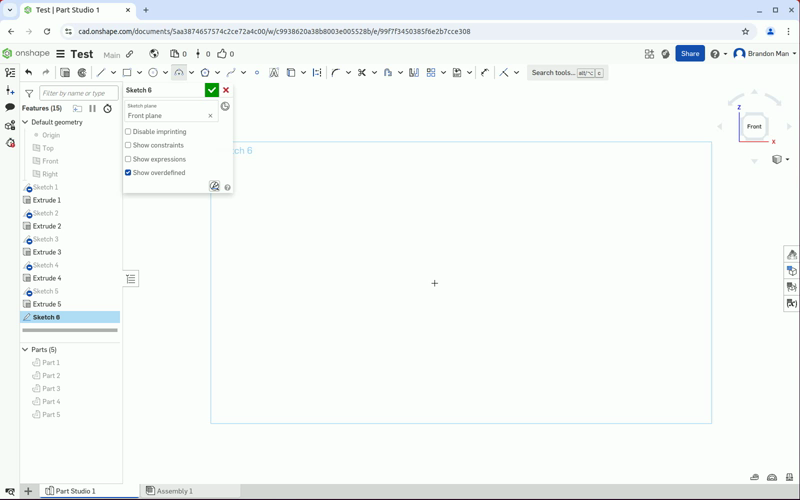
key_up(shift)
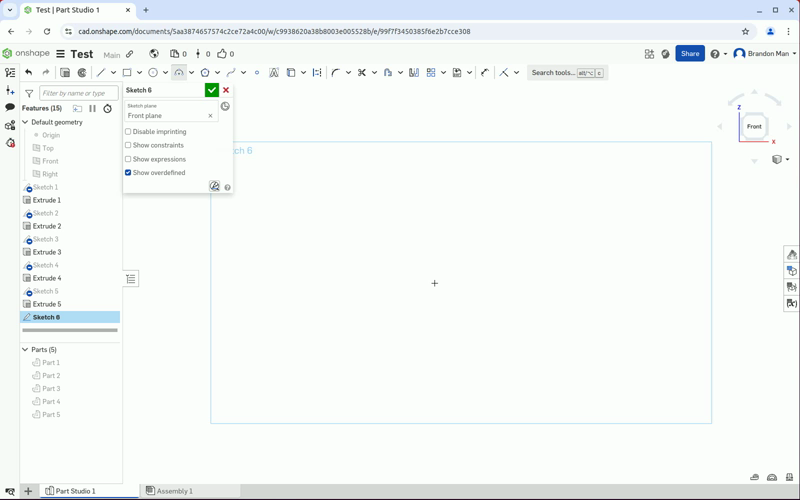
key_down(shift)
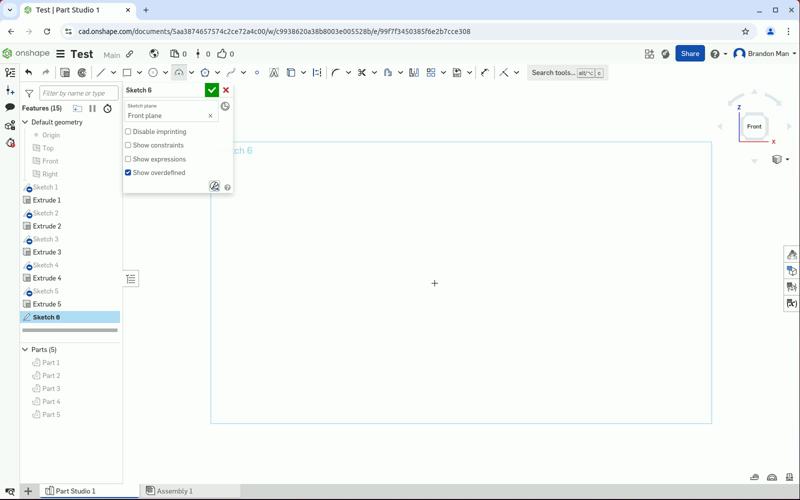
mouse_move(461, 309)
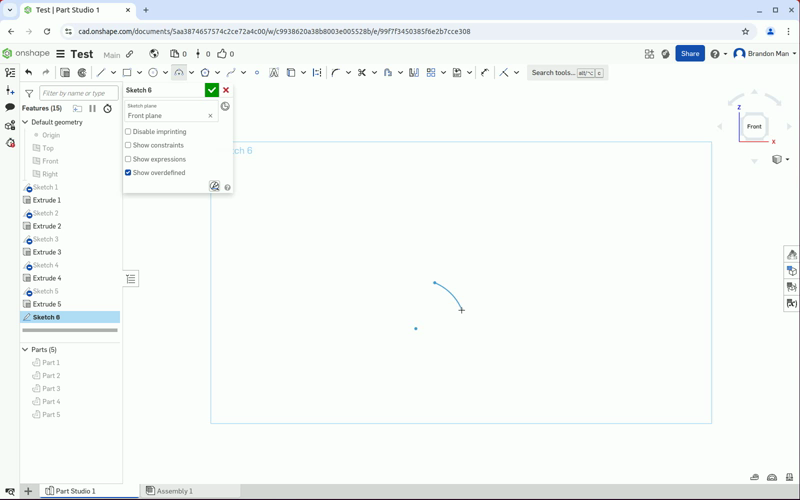
click(461, 309)
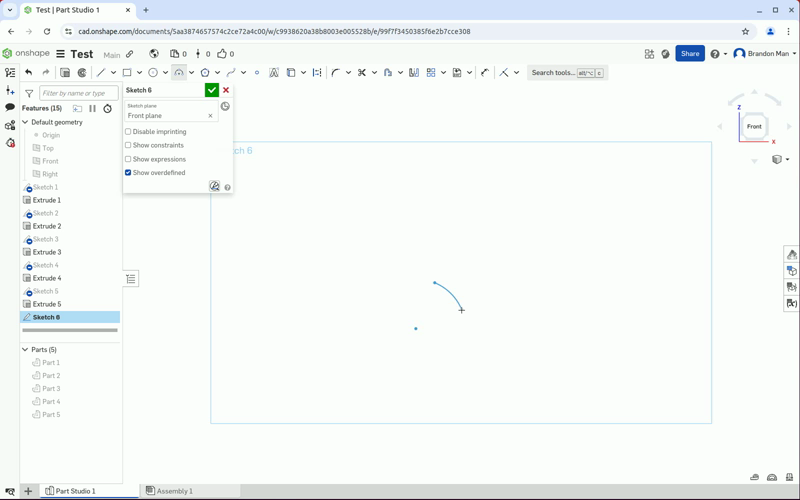
mouse_move(442, 301)
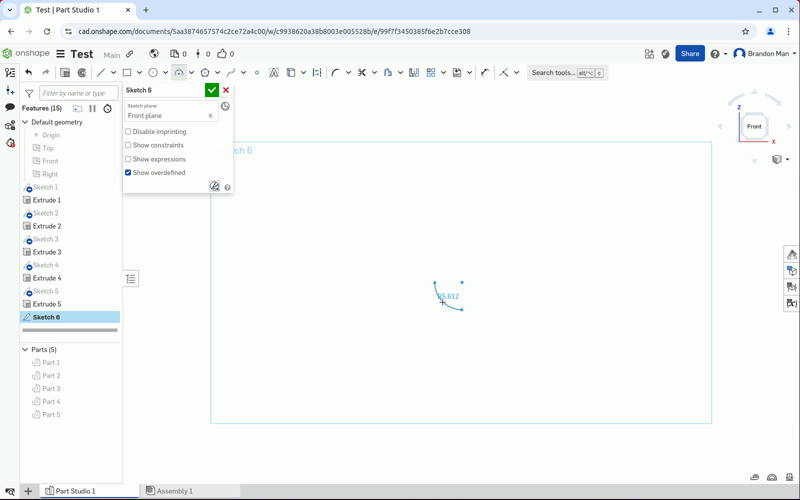
click(442, 301)
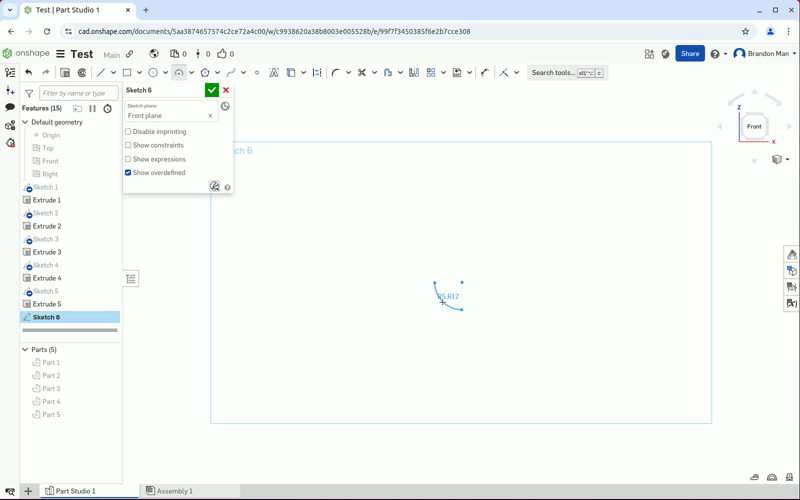
key_up(shift)
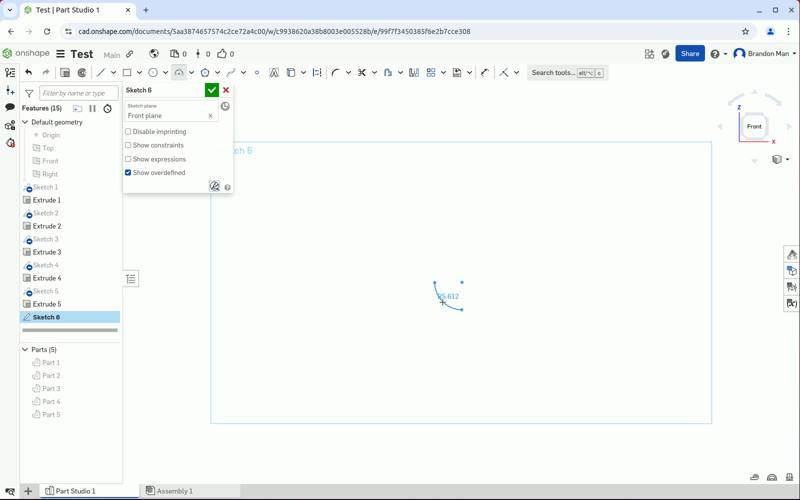
key(esc)
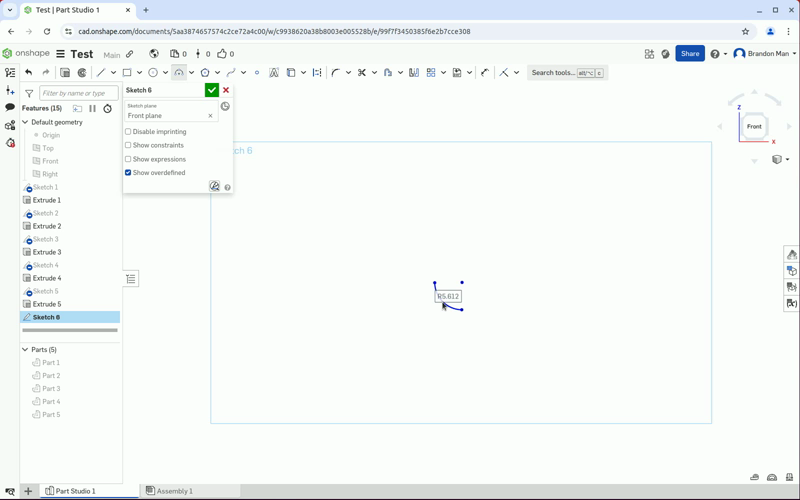
key(l)
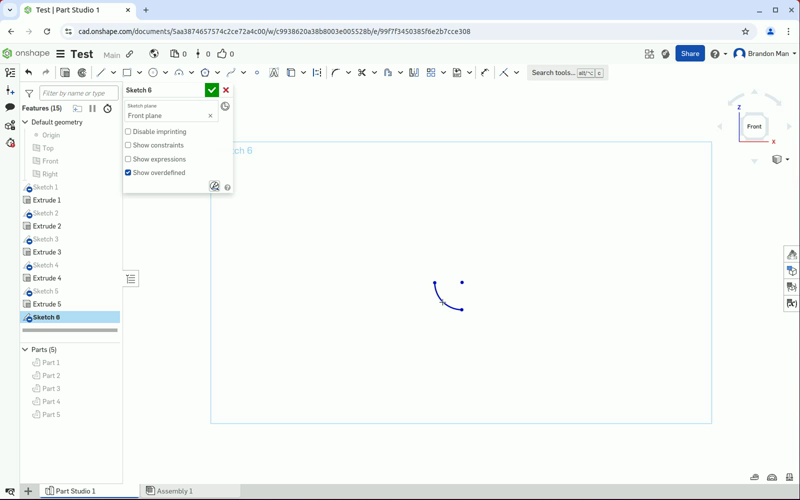
mouse_move(461, 309)
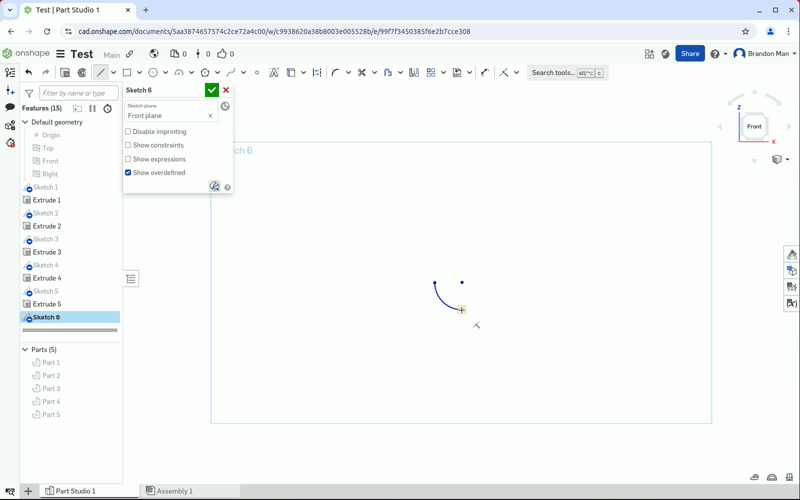
click(461, 309)
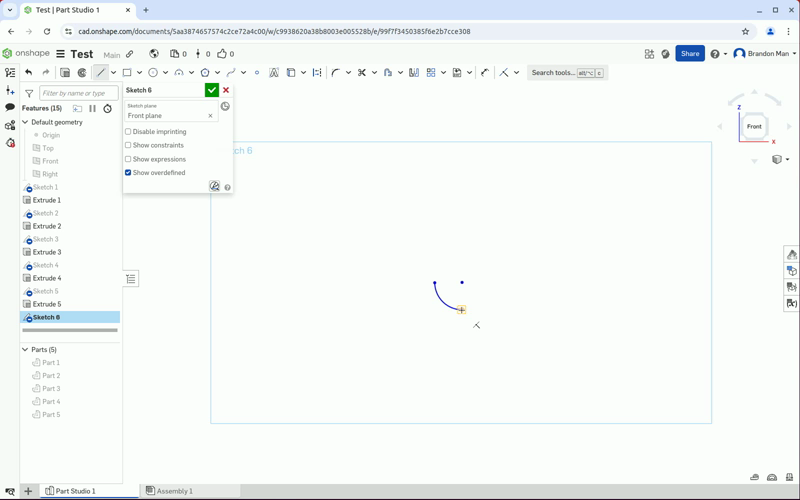
key_down(shift)
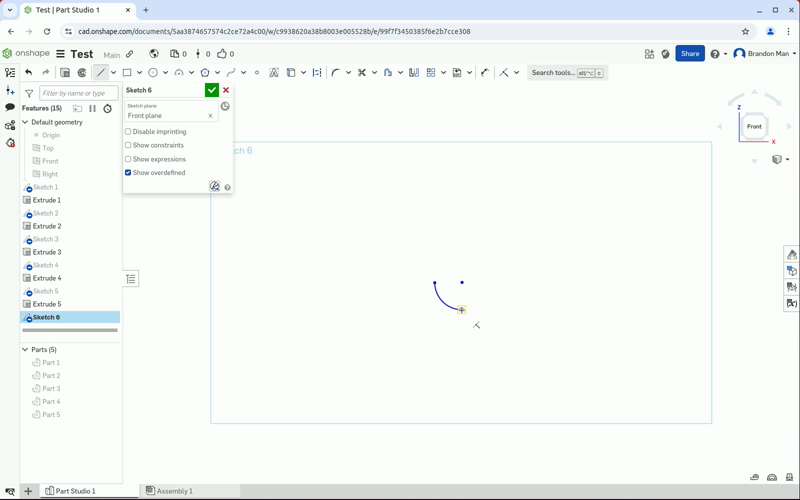
mouse_move(491, 309)
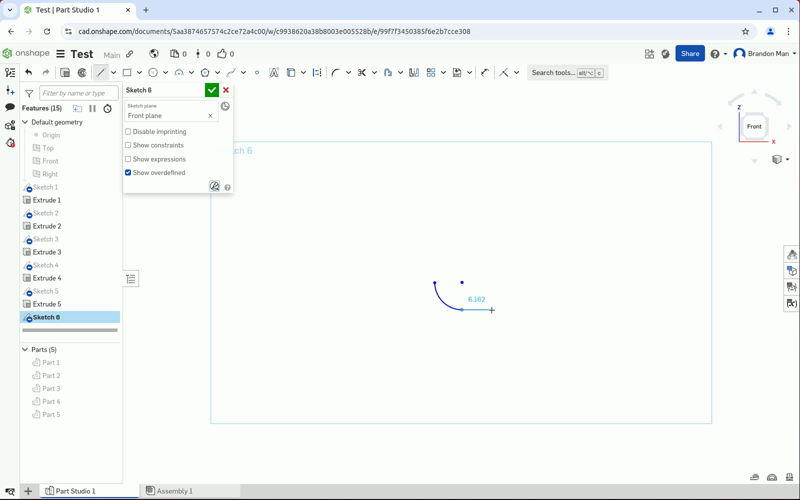
mouse_move(461, 306)
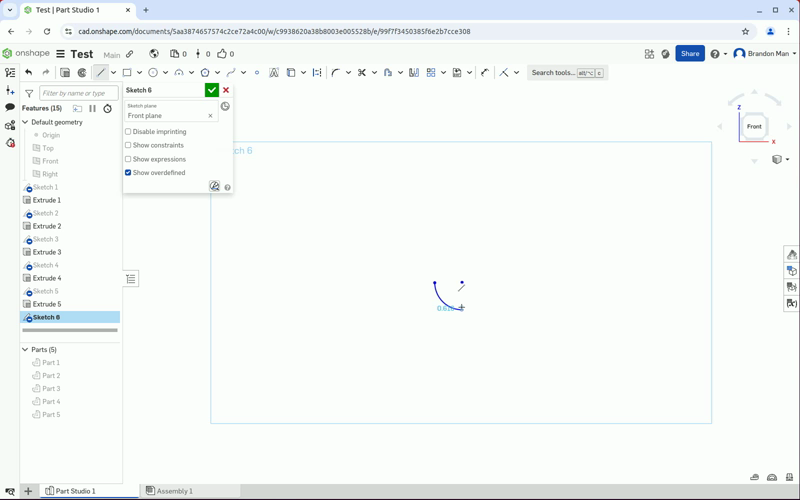
scroll(6)
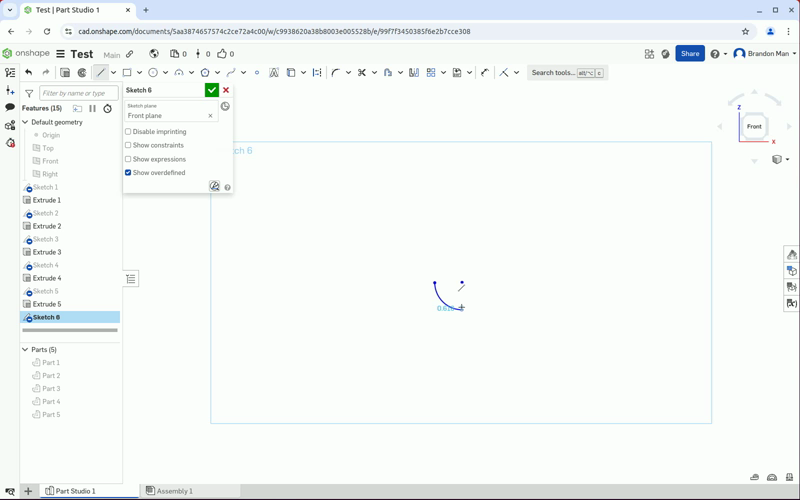
scroll(6)
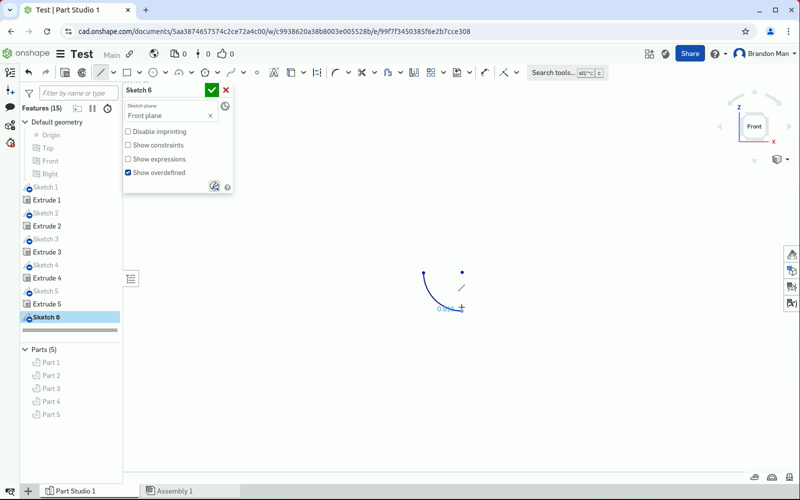
scroll(6)
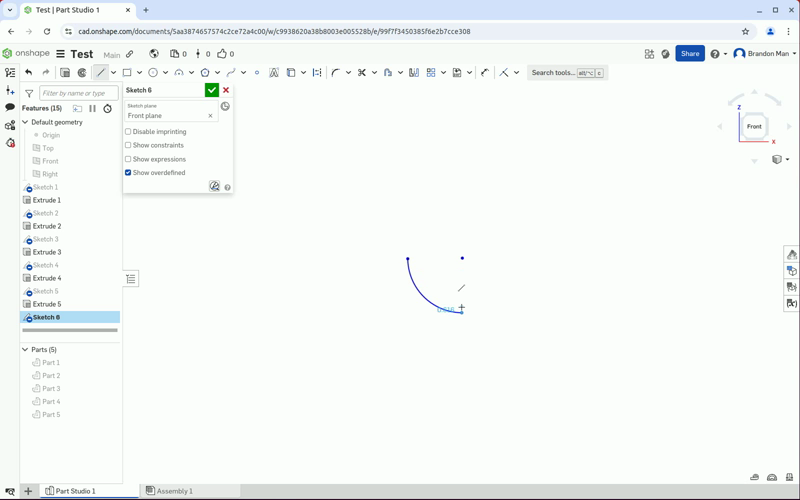
scroll(6)
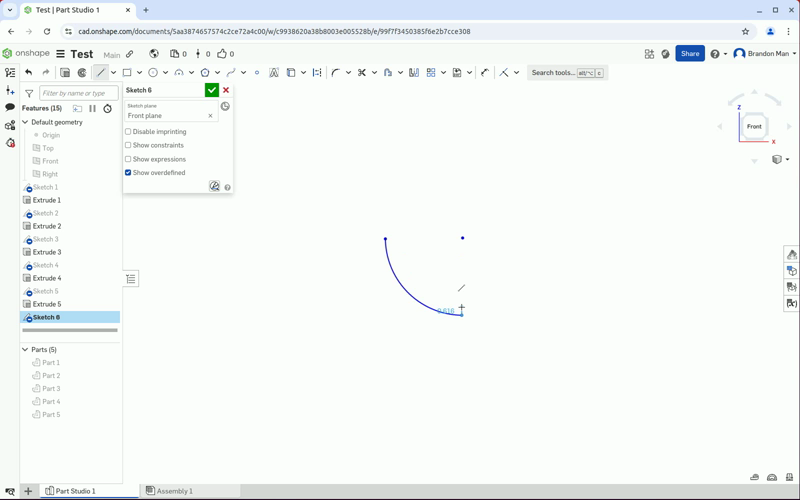
scroll(6)
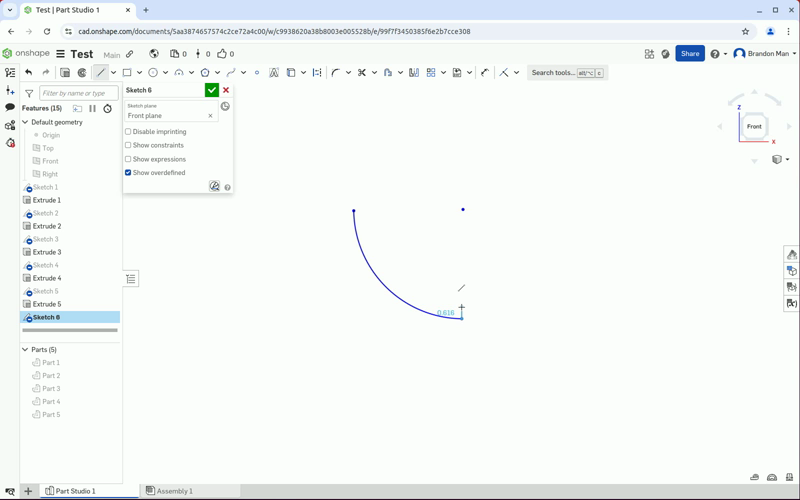
scroll(6)
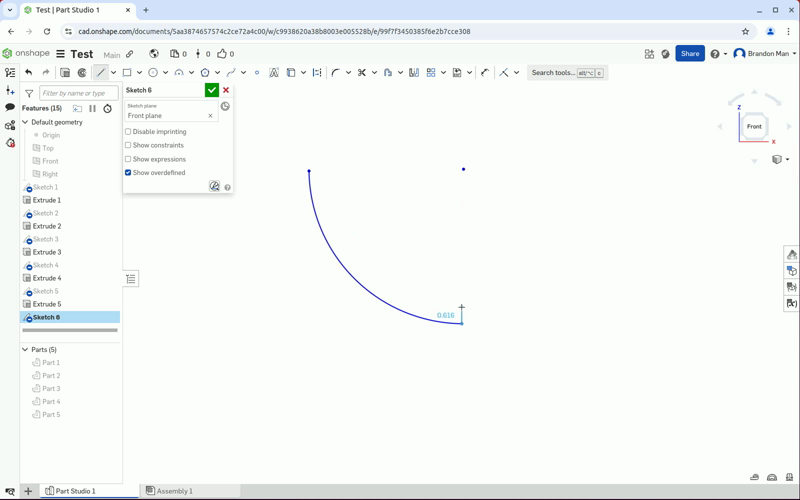
scroll(6)
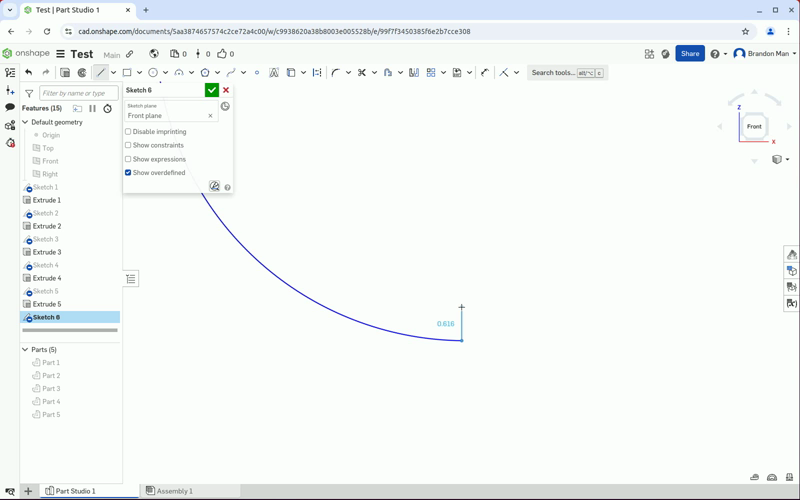
click(461, 306)
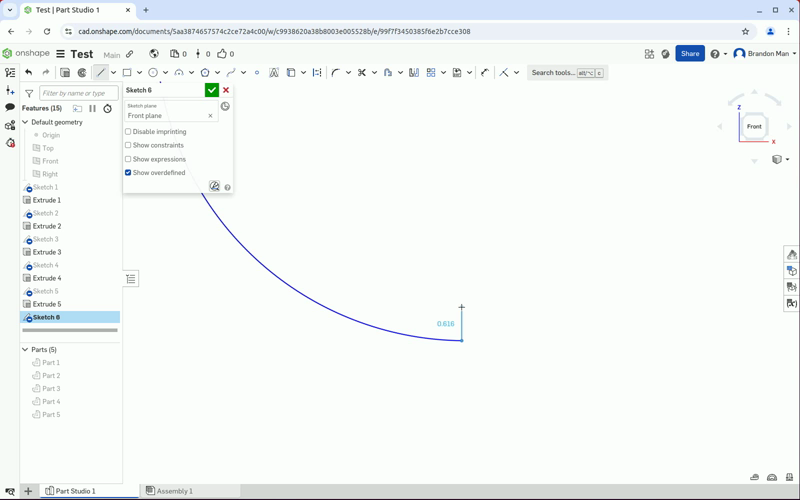
scroll(-6)
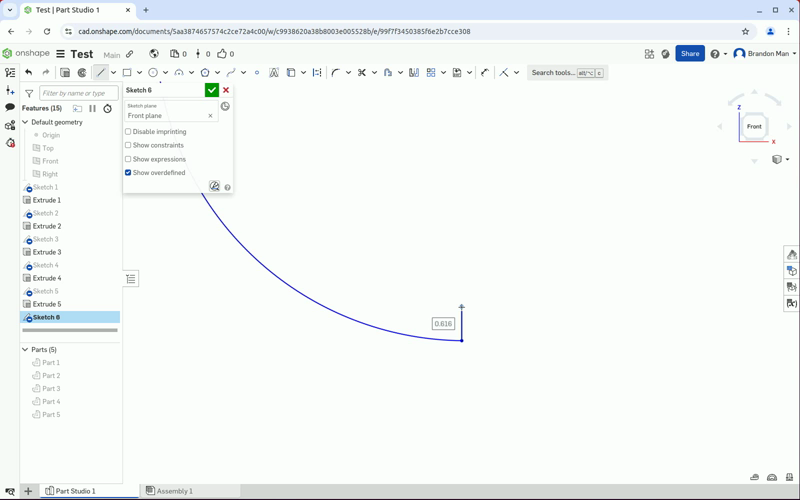
scroll(-6)
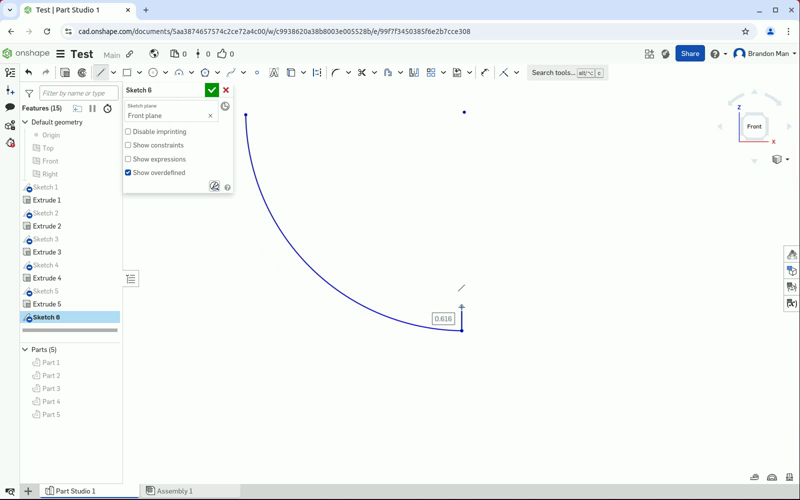
scroll(-6)
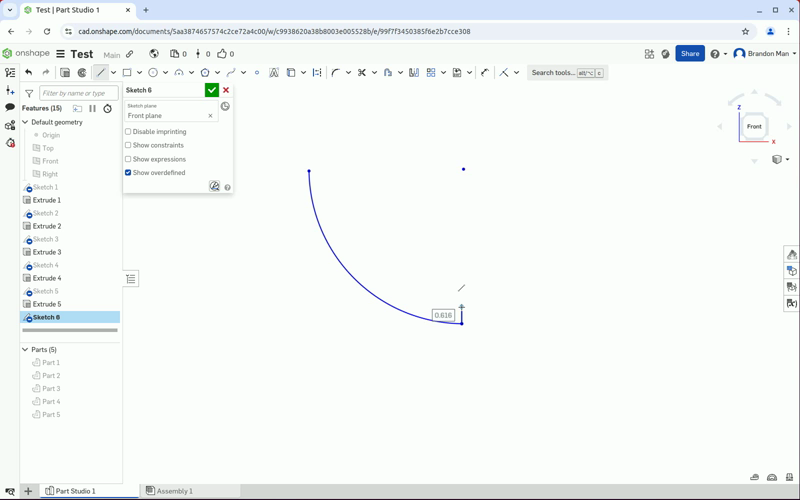
scroll(-6)
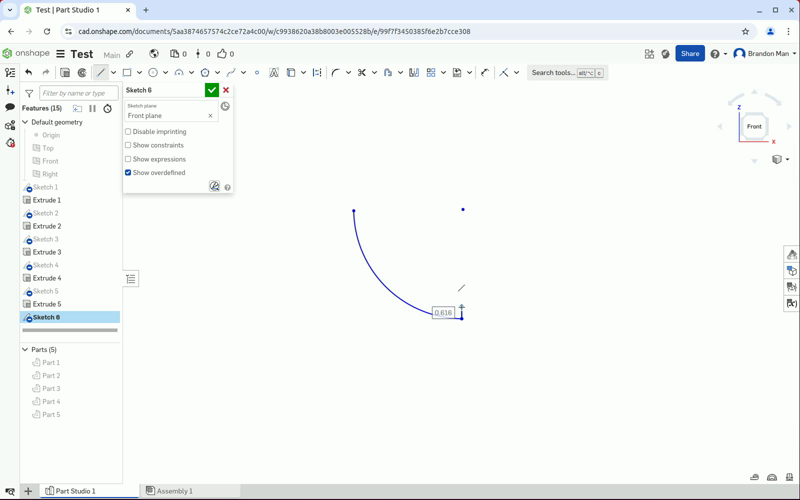
scroll(-6)
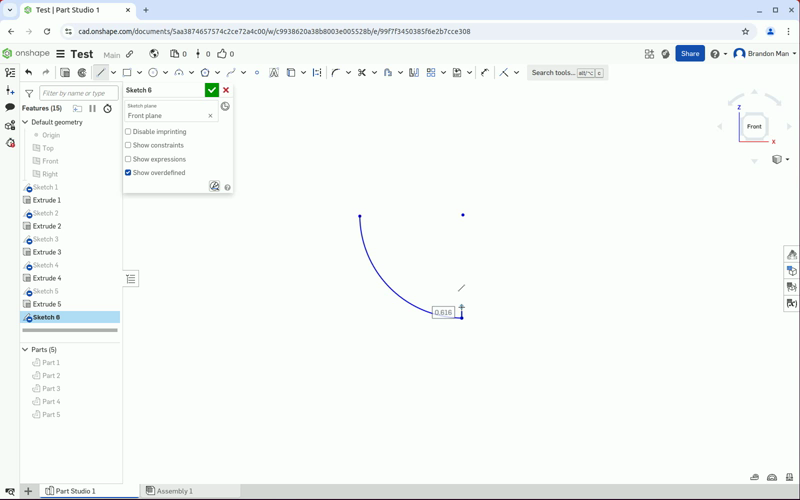
scroll(-6)
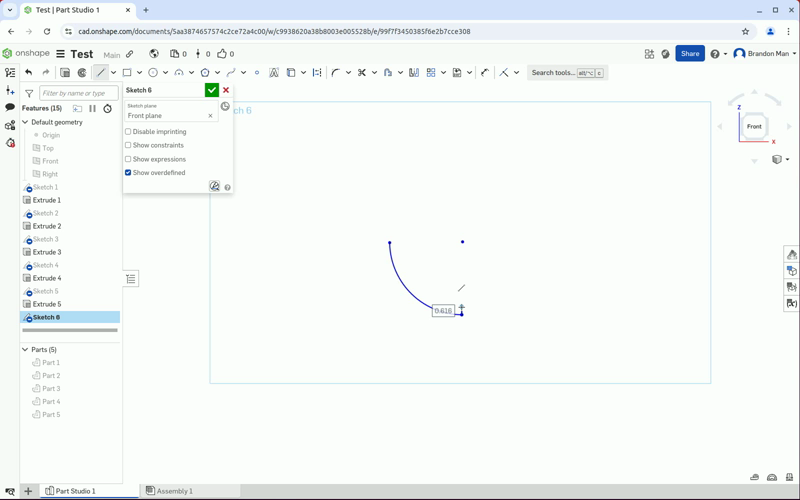
scroll(-6)
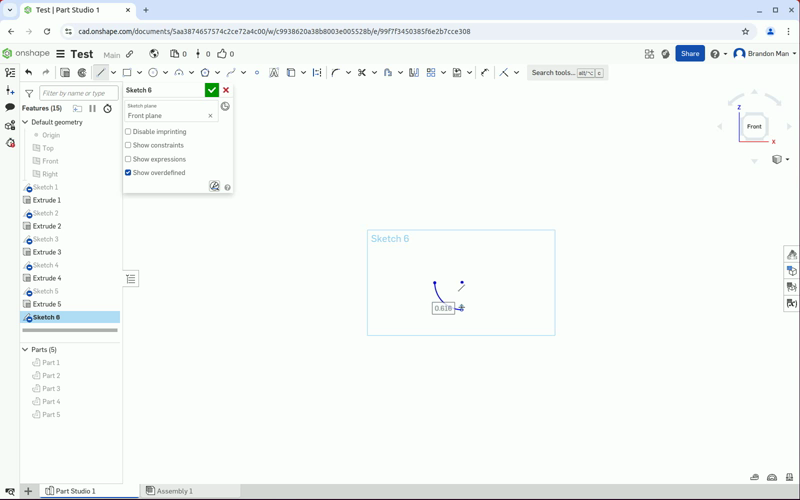
key_up(shift)
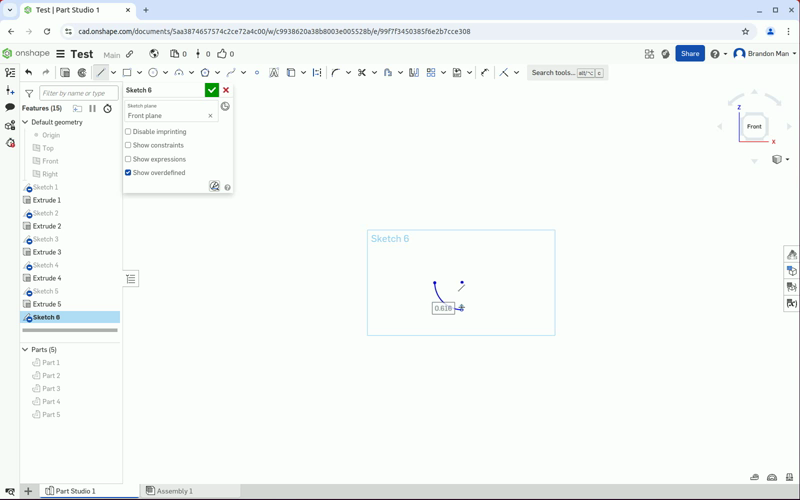
key(esc)
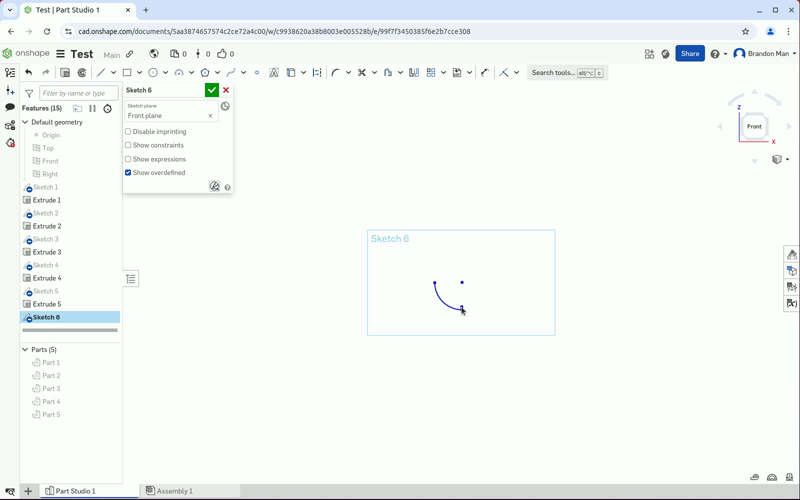
key(a)
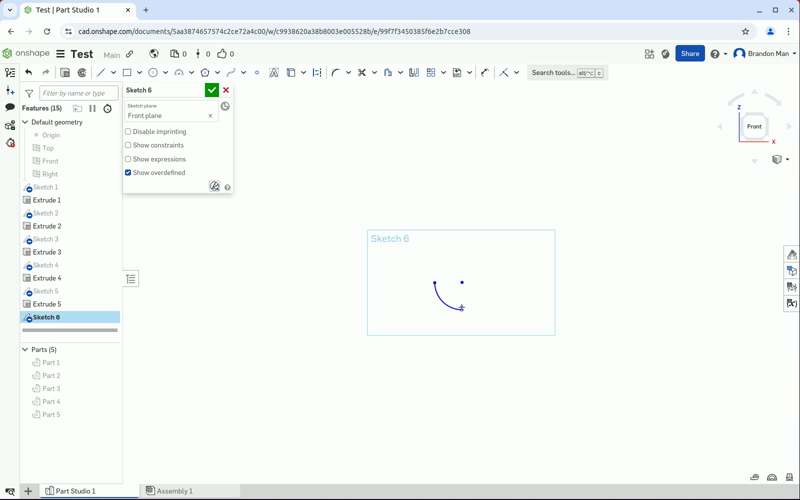
mouse_move(461, 306)
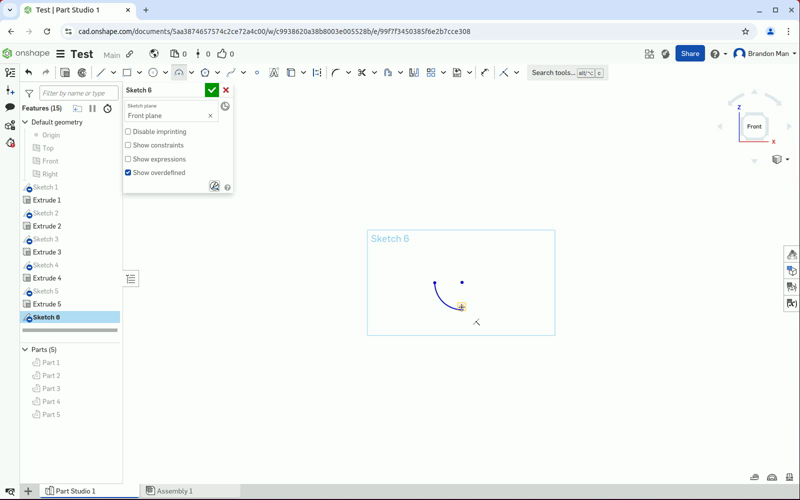
scroll(6)
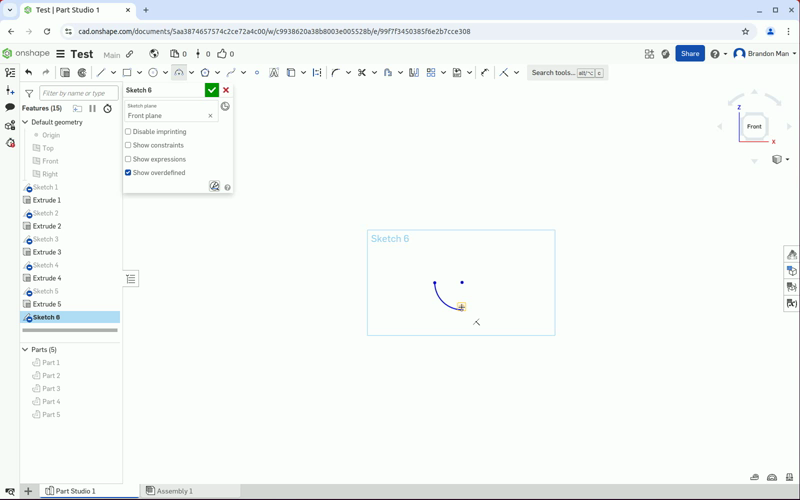
scroll(6)
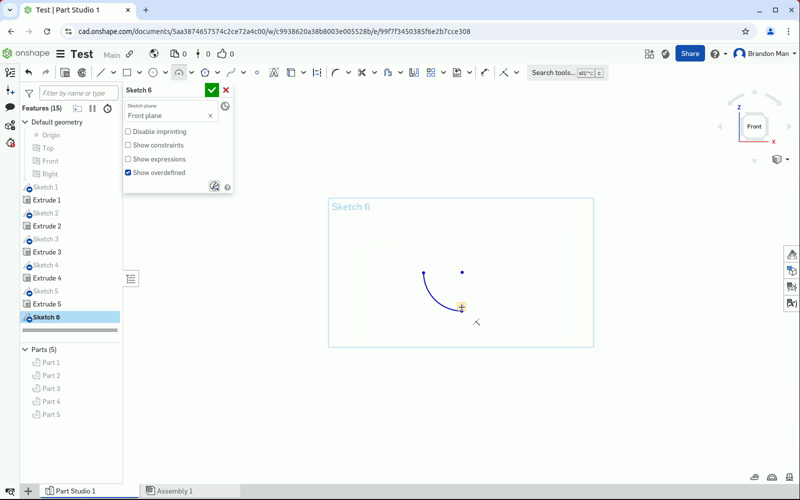
scroll(6)
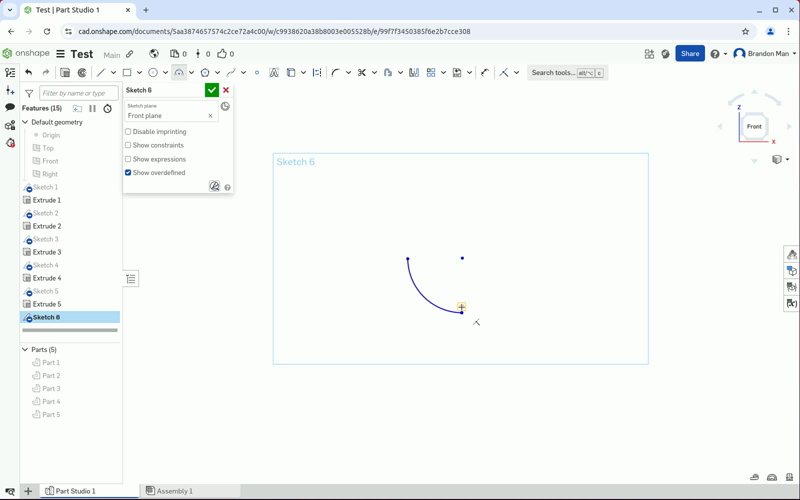
scroll(6)
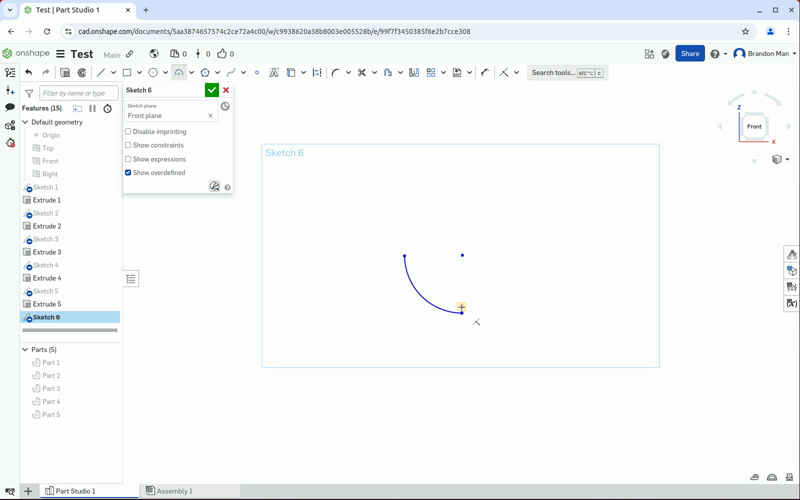
scroll(6)
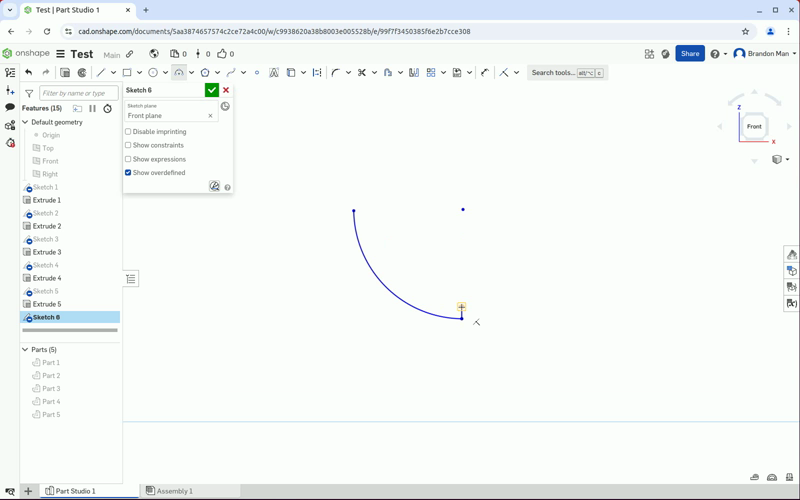
scroll(6)
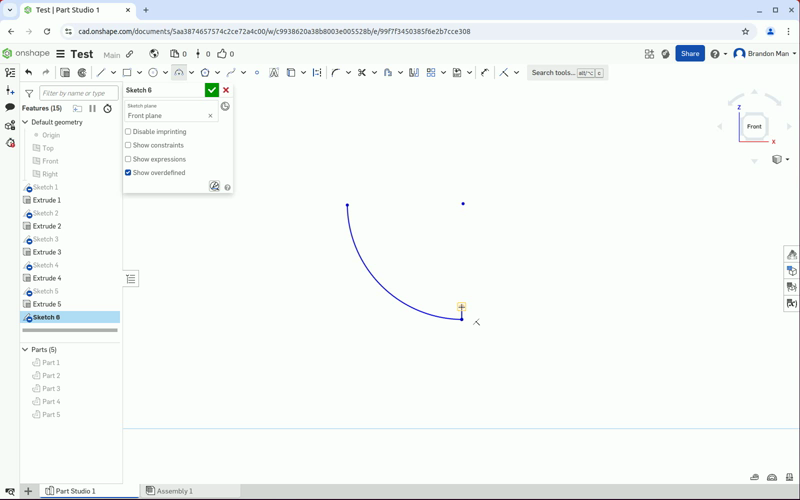
scroll(6)
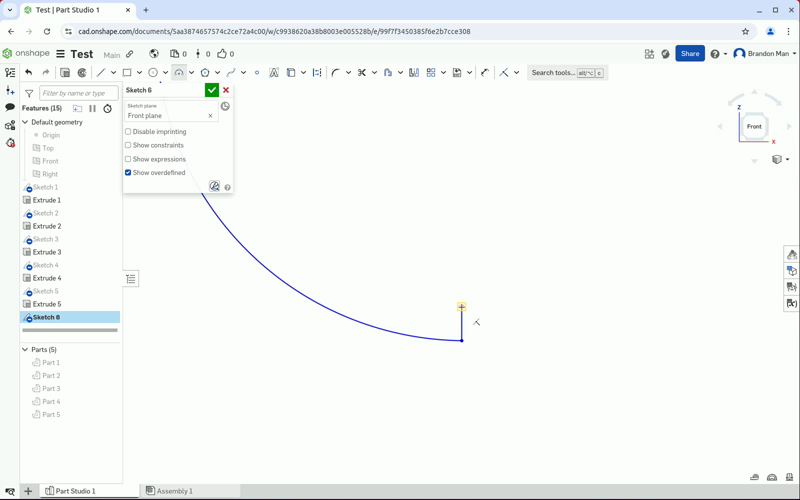
click(461, 306)
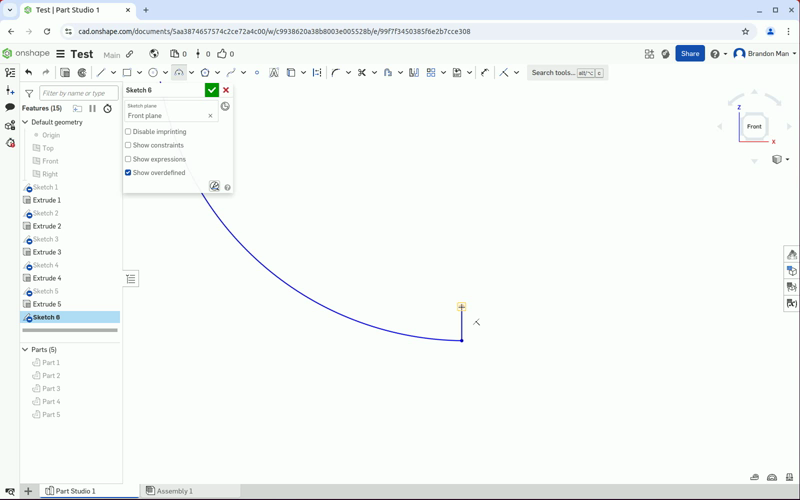
scroll(-6)
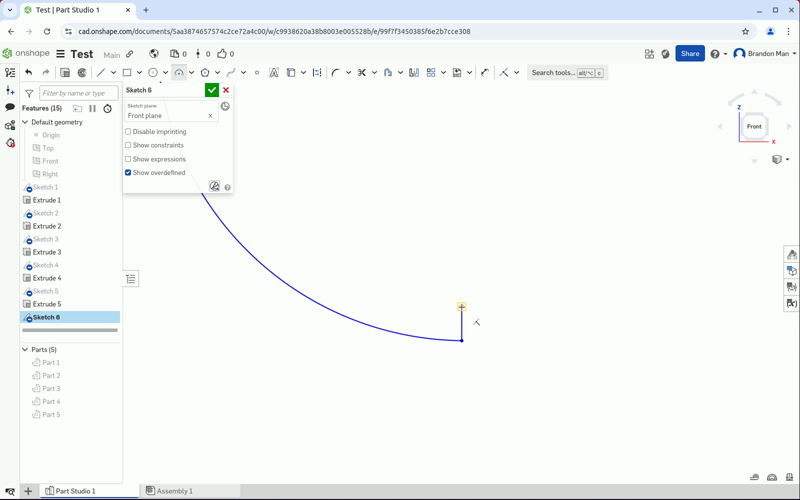
scroll(-6)
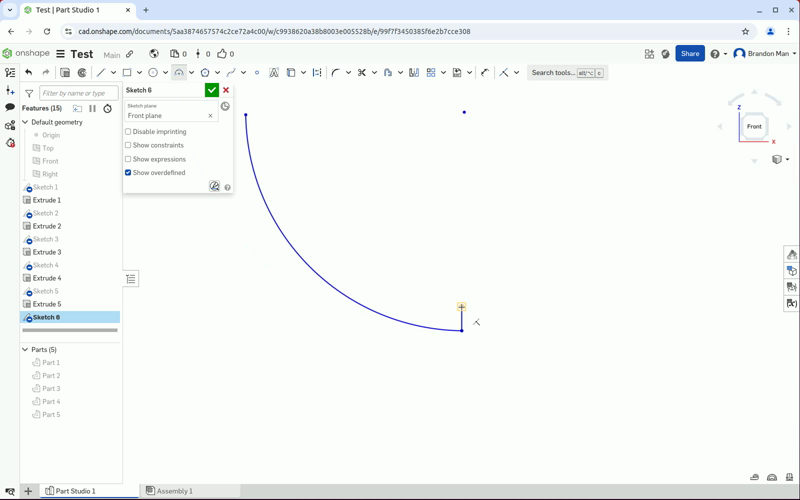
scroll(-6)
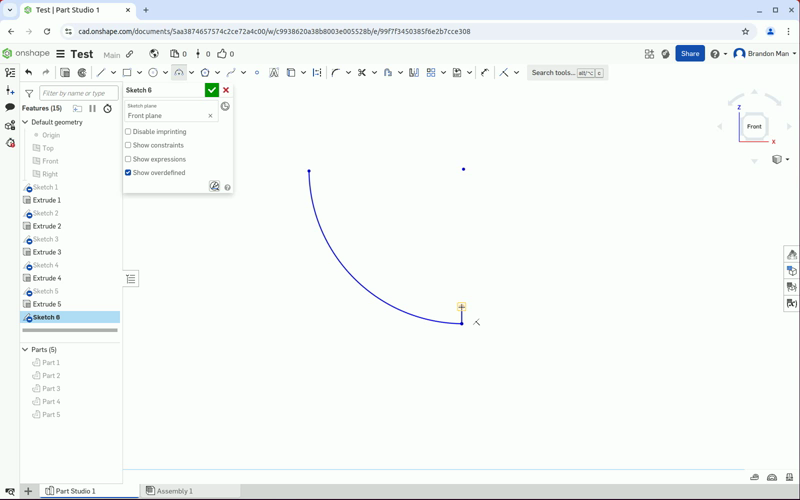
scroll(-6)
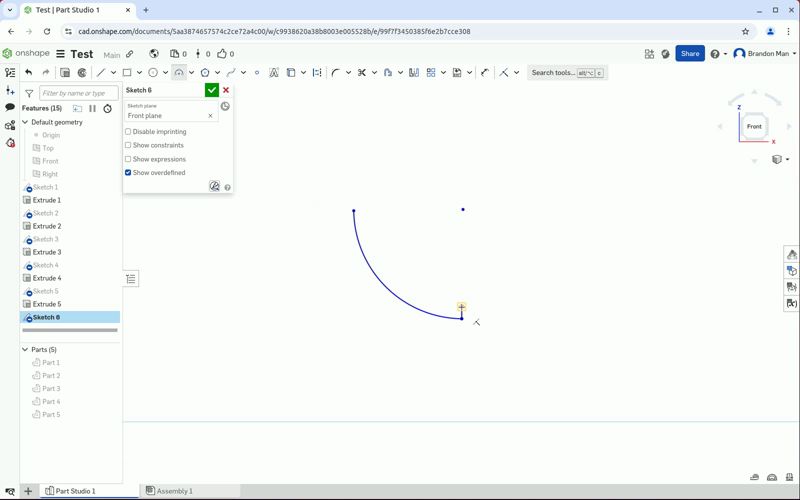
scroll(-6)
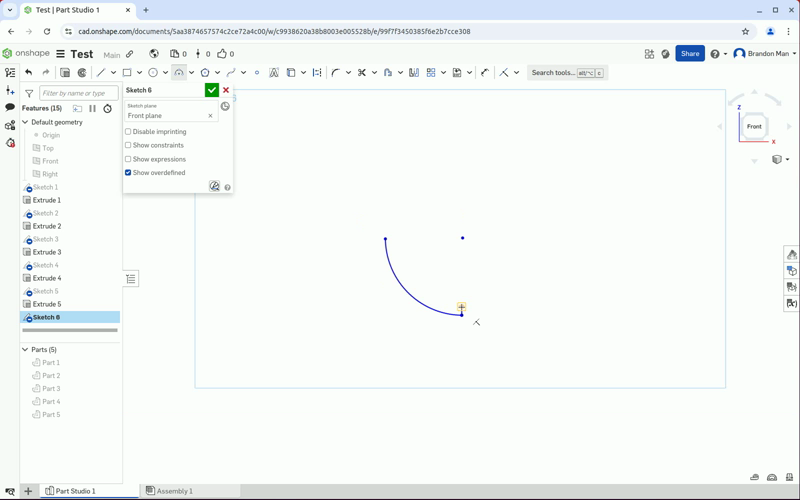
scroll(-6)
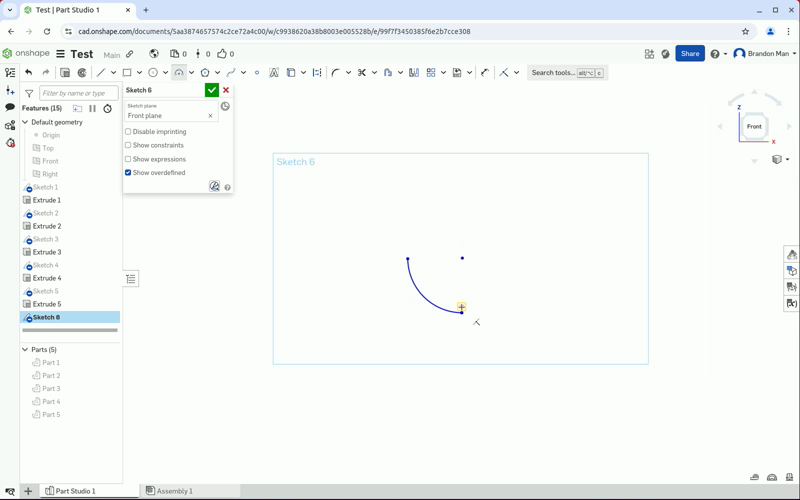
scroll(-6)
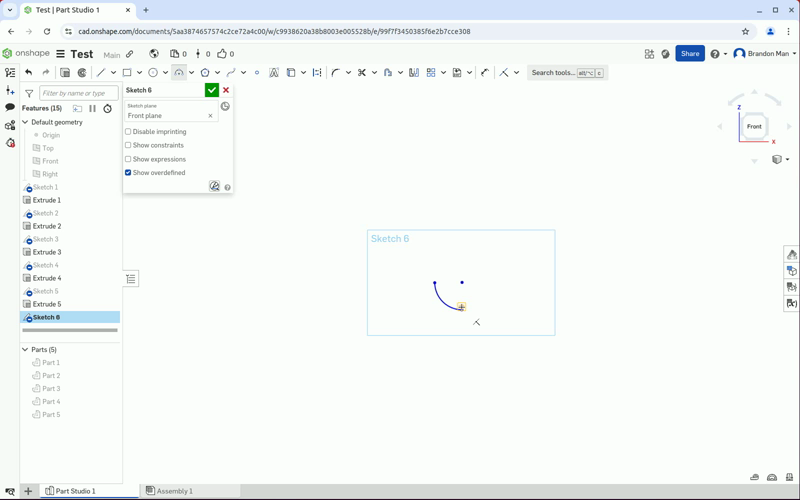
key_down(shift)
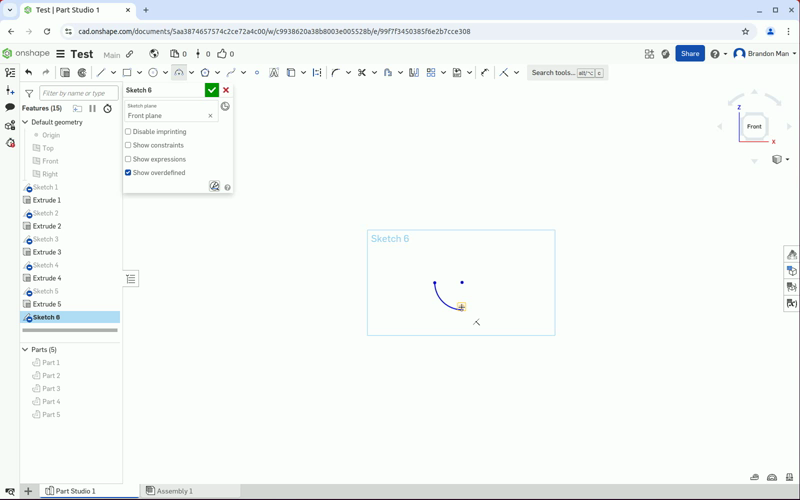
mouse_move(437, 282)
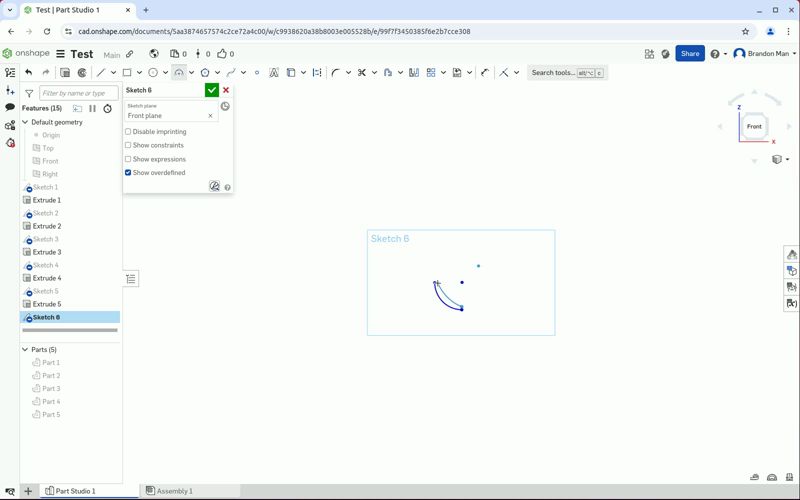
scroll(6)
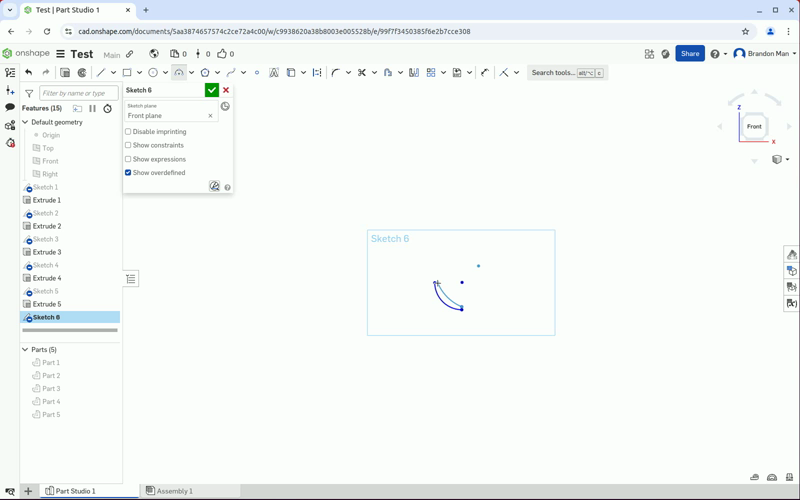
scroll(6)
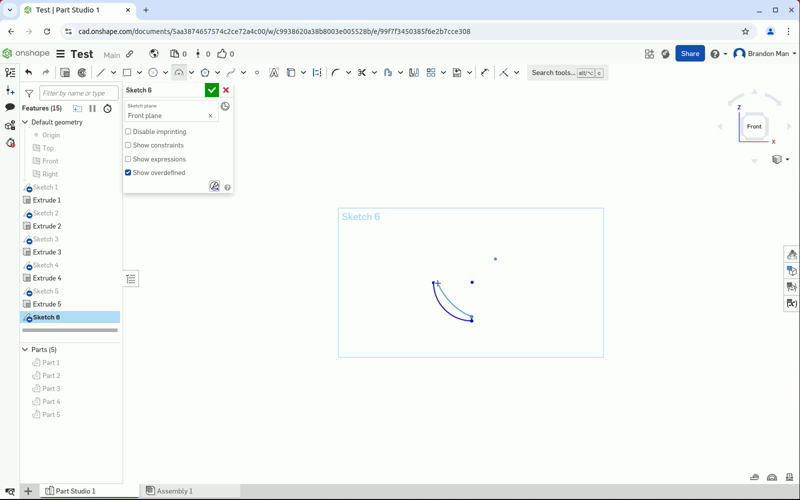
scroll(6)
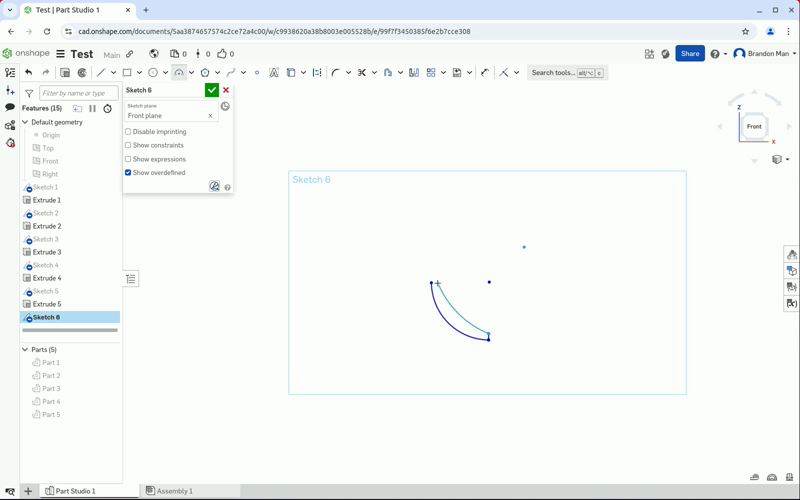
scroll(6)
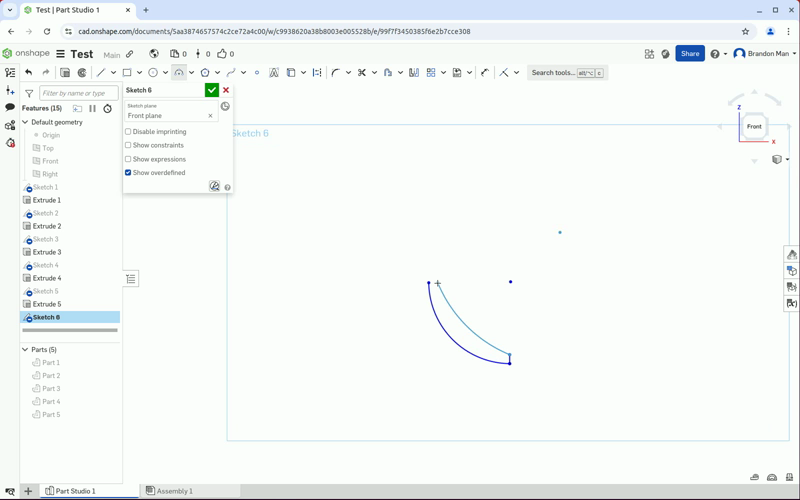
scroll(6)
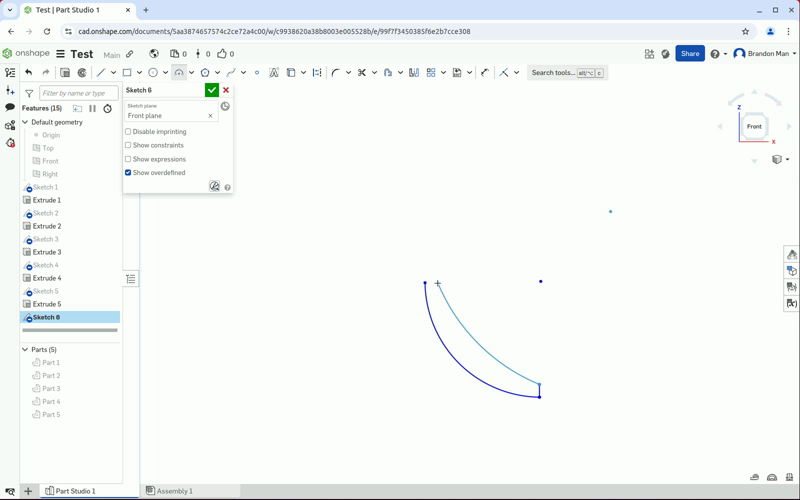
scroll(6)
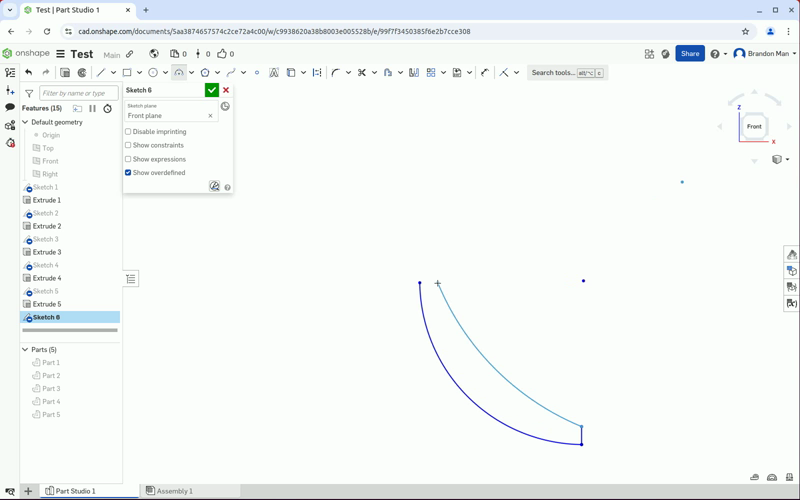
scroll(6)
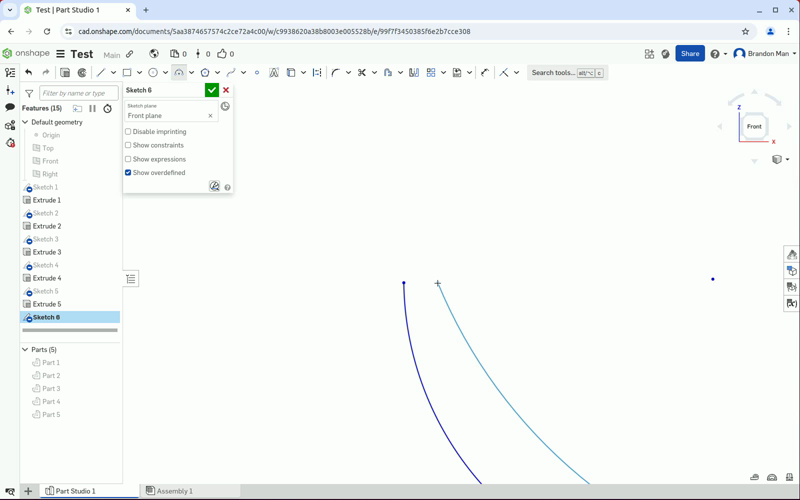
click(437, 282)
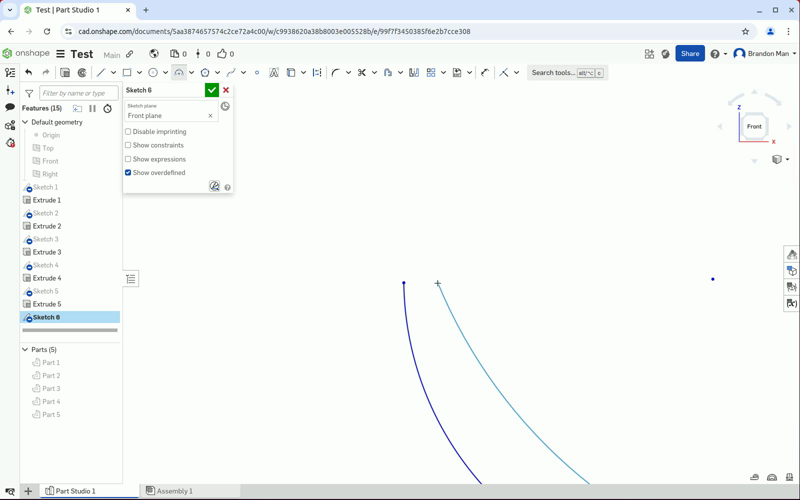
scroll(-6)
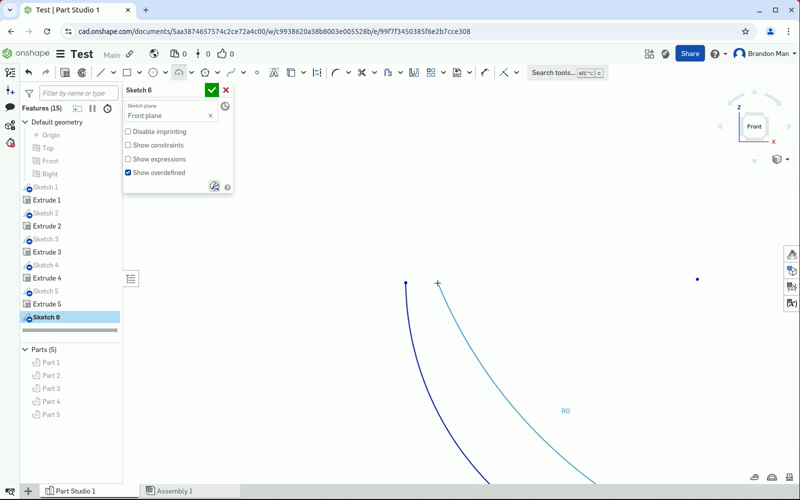
scroll(-6)
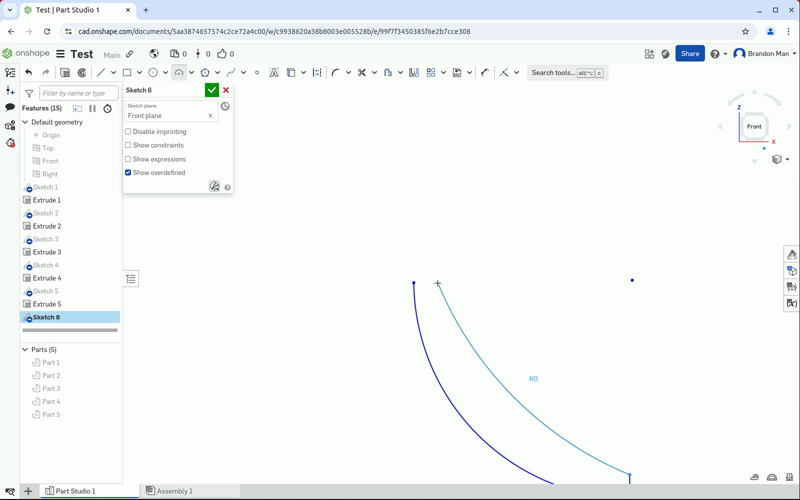
scroll(-6)
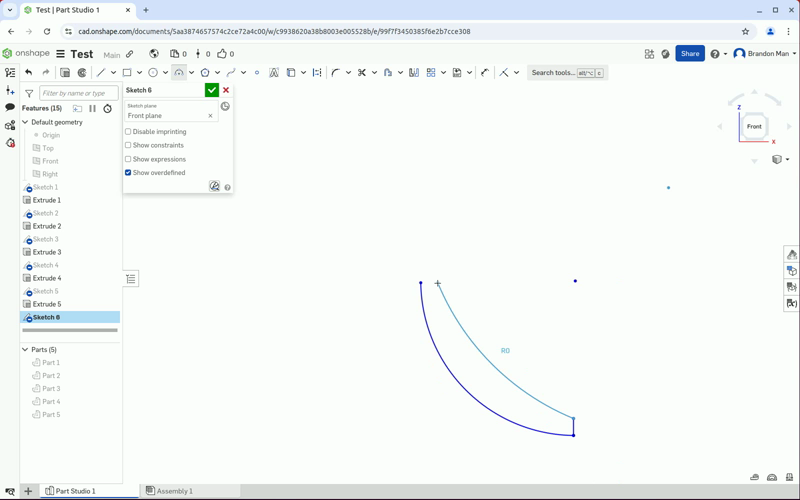
scroll(-6)
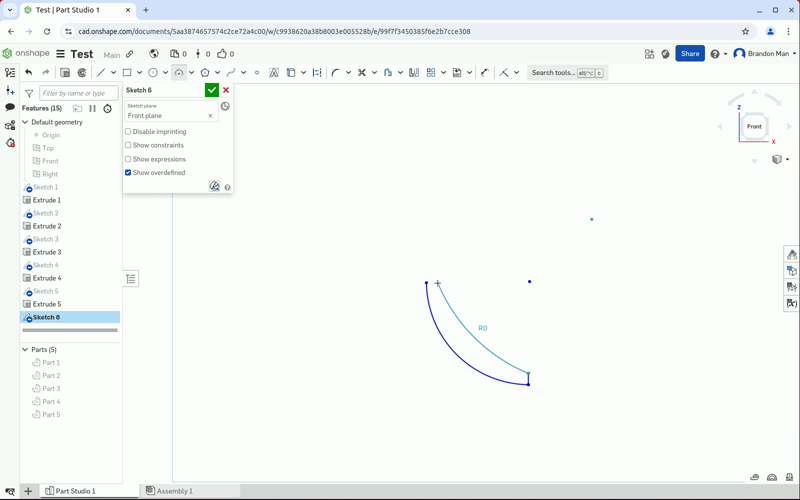
scroll(-6)
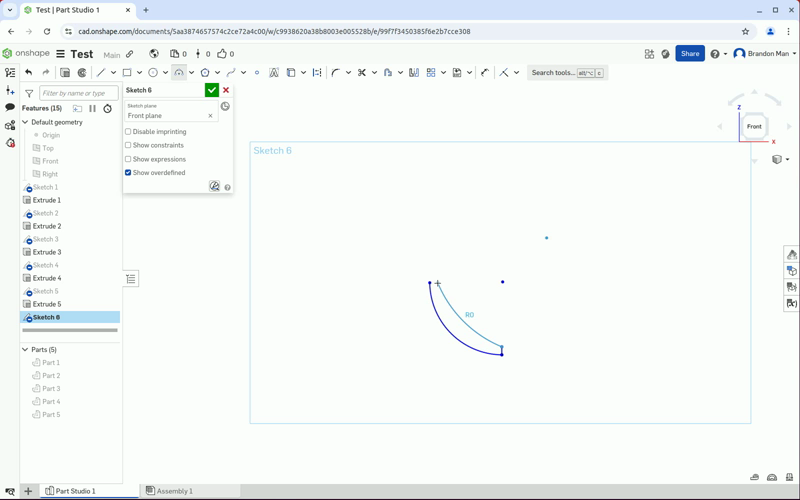
scroll(-6)
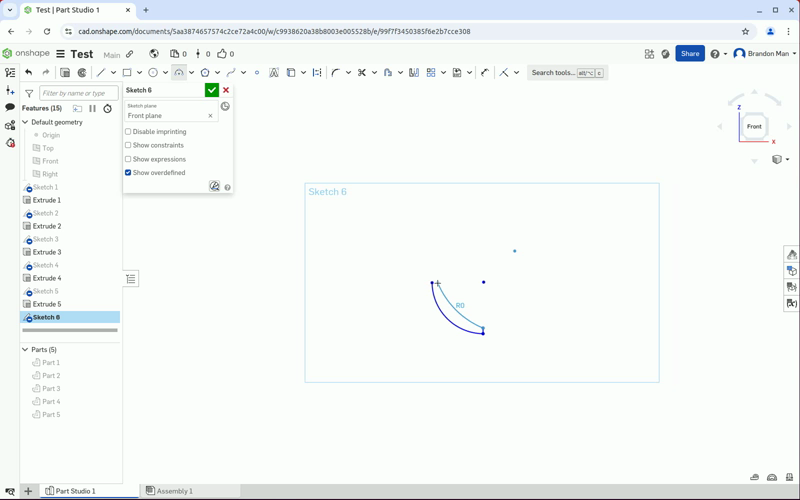
scroll(-6)
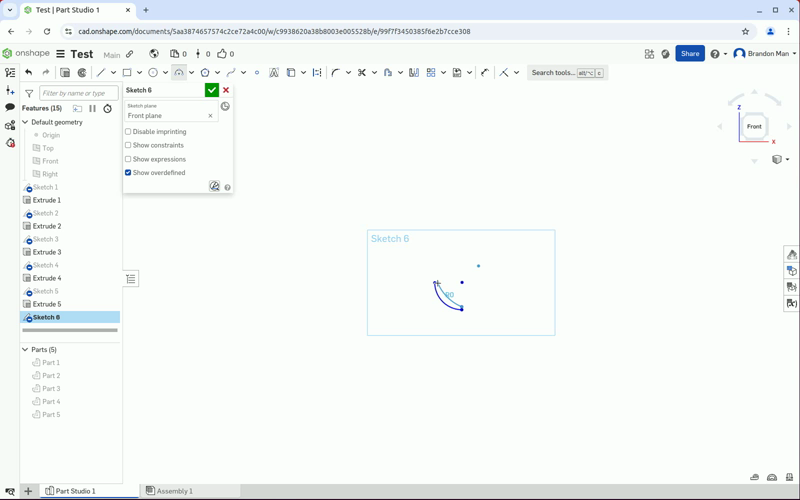
mouse_move(444, 299)
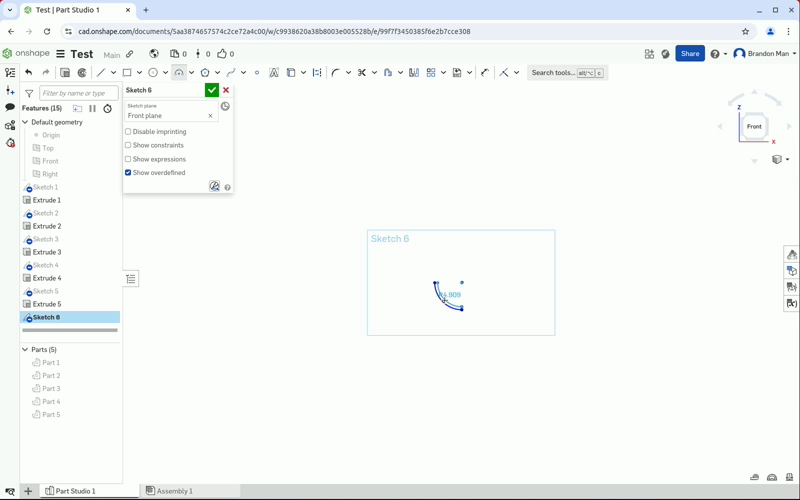
scroll(6)
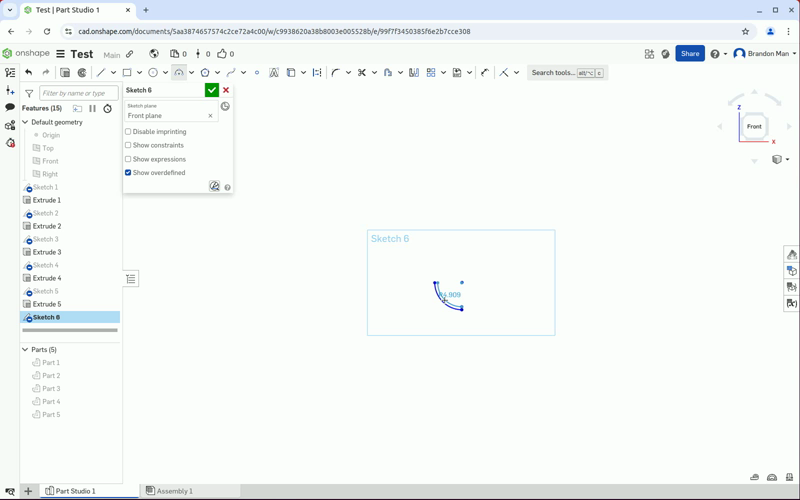
scroll(6)
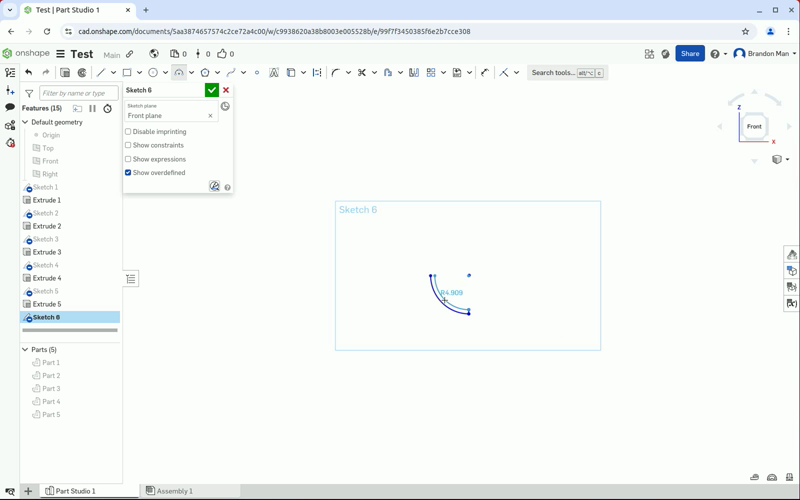
scroll(6)
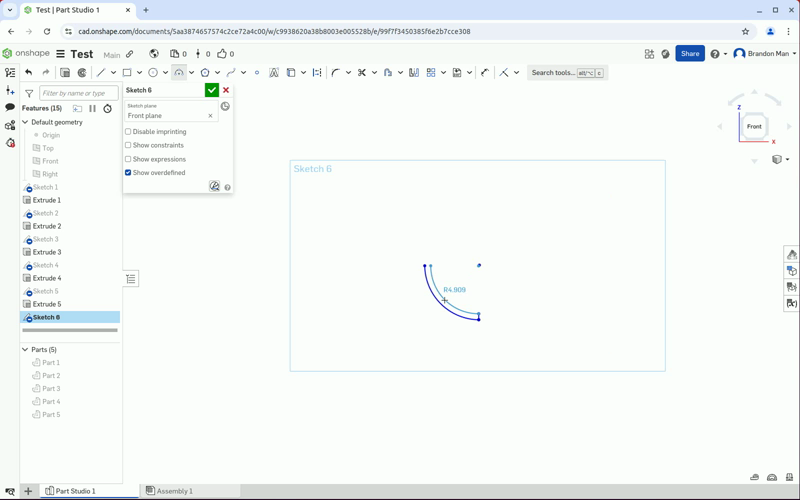
scroll(6)
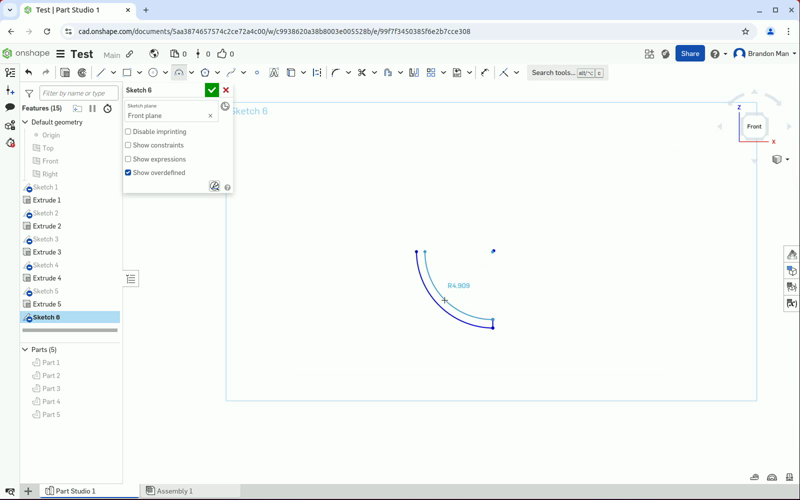
scroll(6)
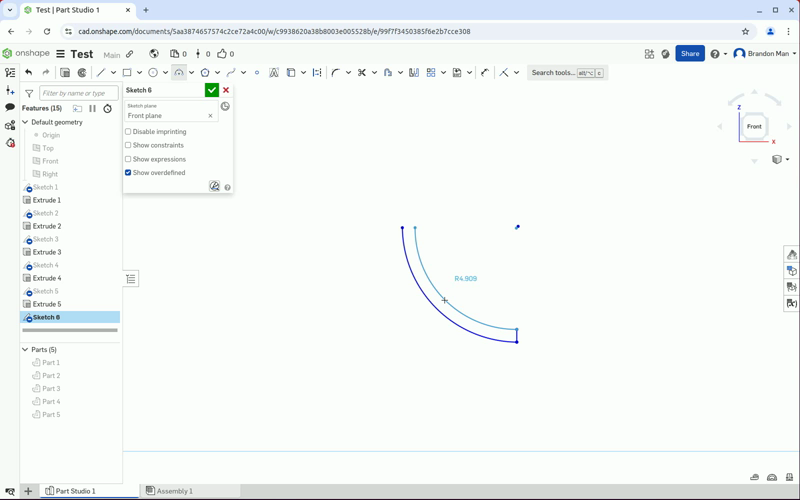
scroll(6)
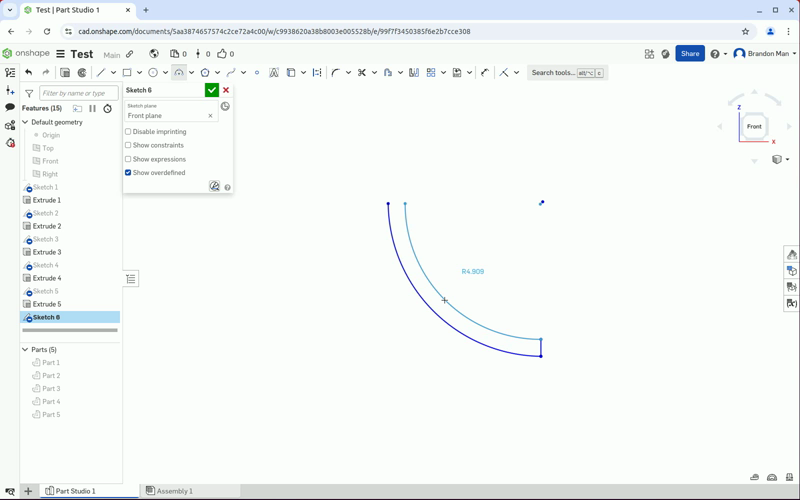
scroll(6)
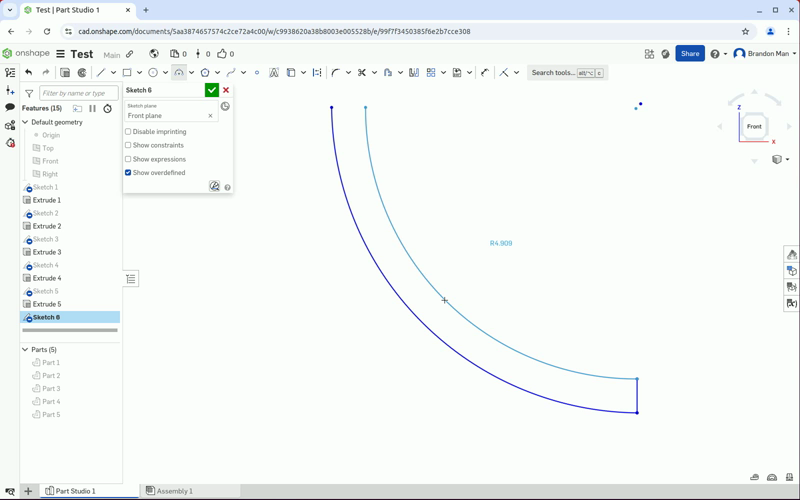
click(444, 299)
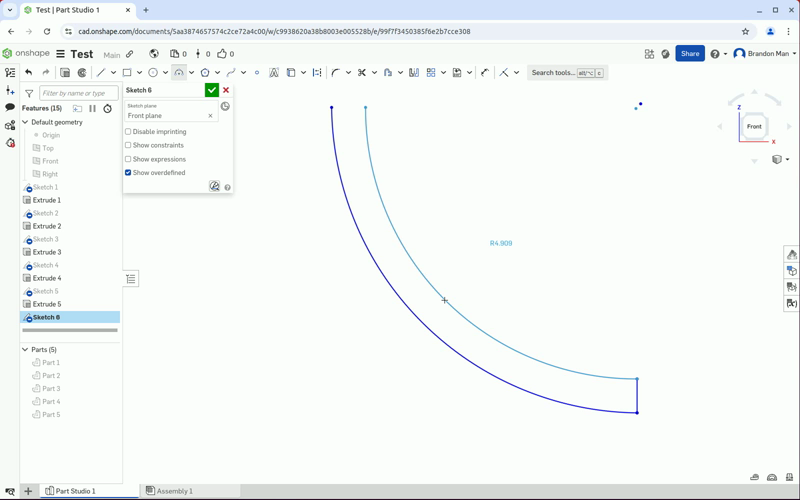
scroll(-6)
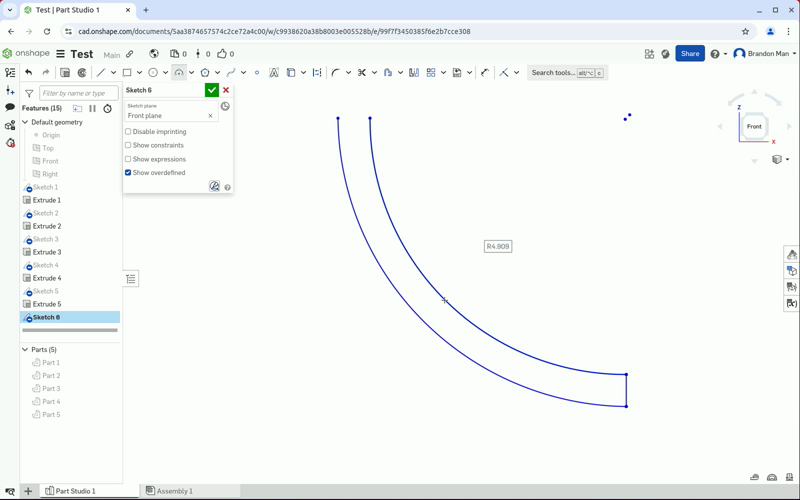
scroll(-6)
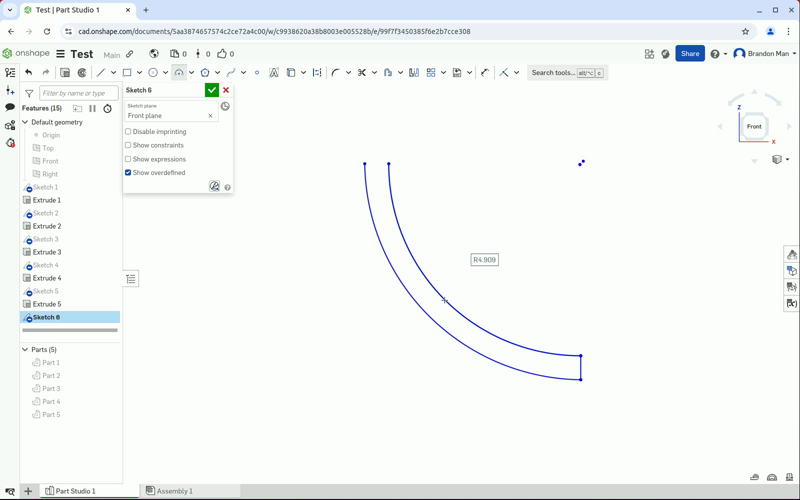
scroll(-6)
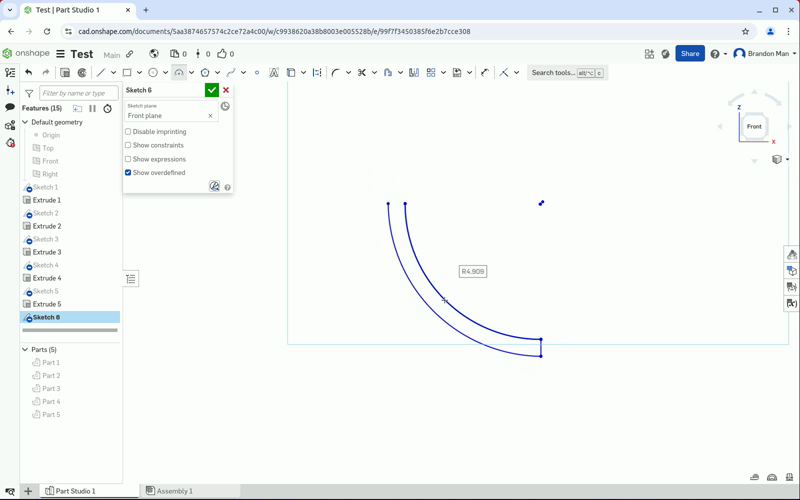
scroll(-6)
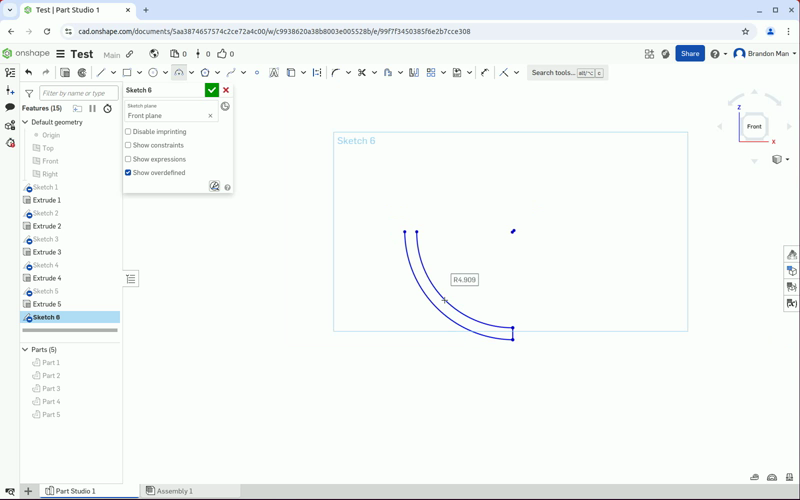
scroll(-6)
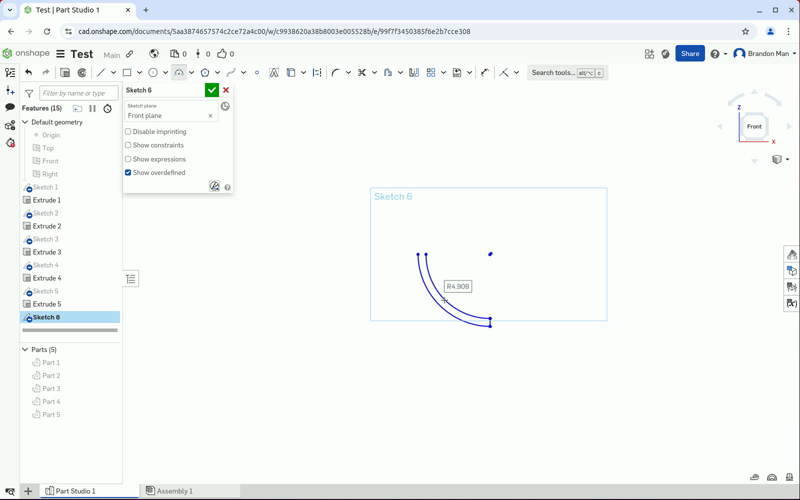
scroll(-6)
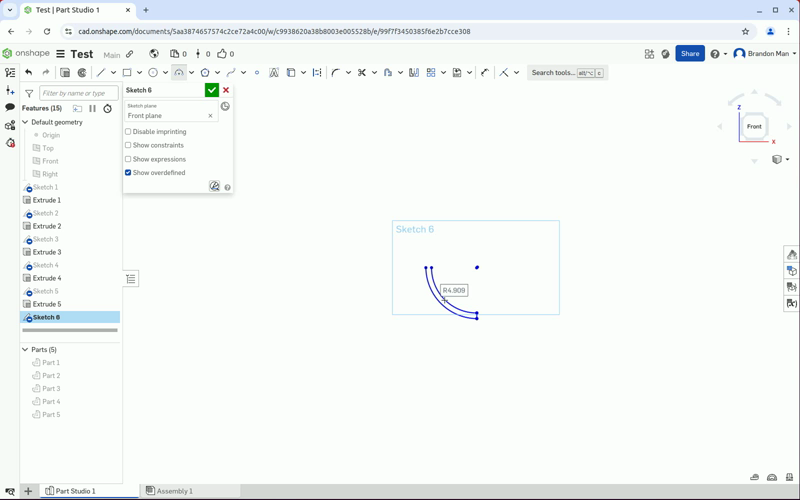
scroll(-6)
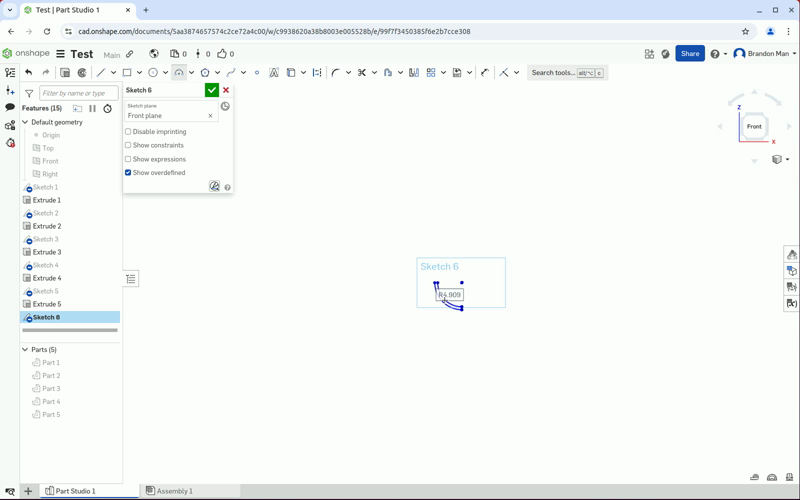
key_up(shift)
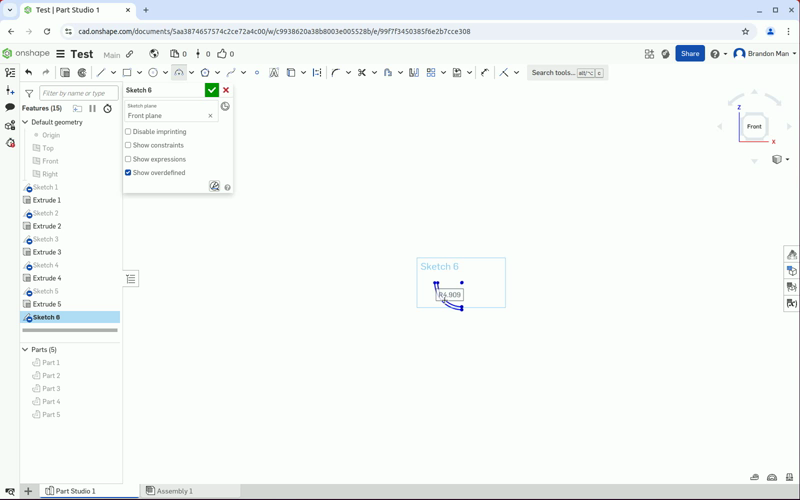
key(esc)
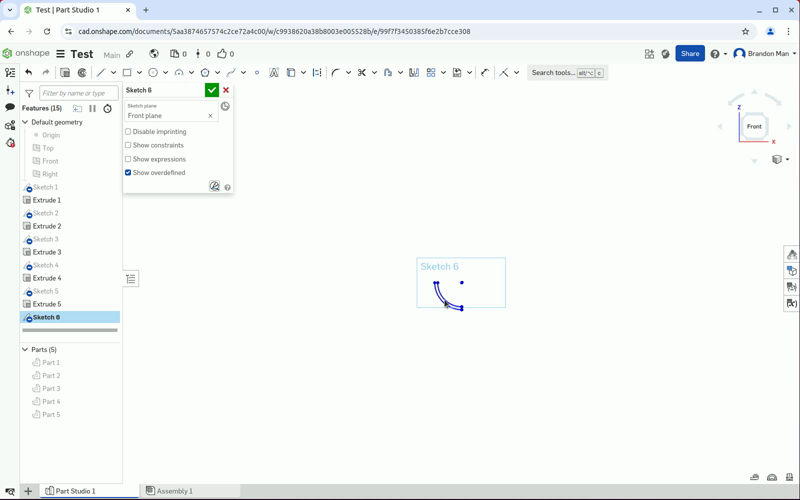
key(l)
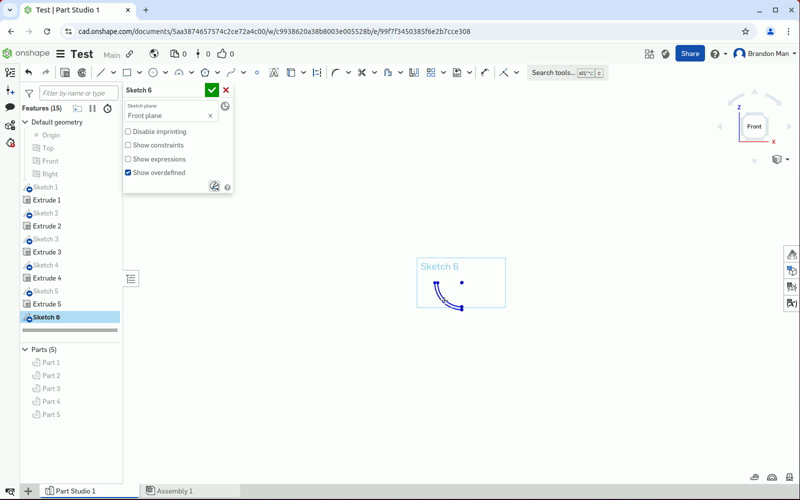
mouse_move(437, 282)
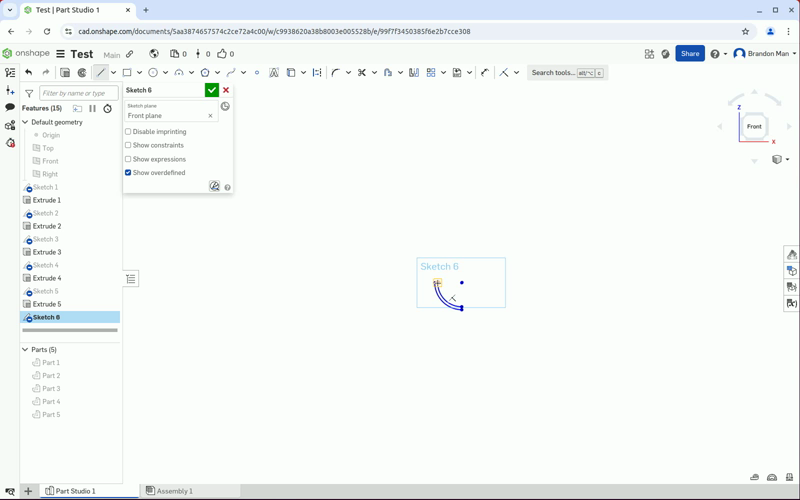
scroll(6)
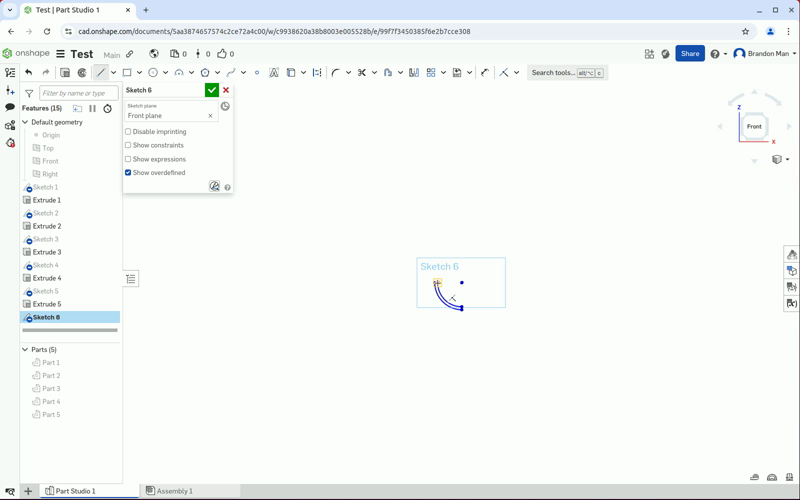
scroll(6)
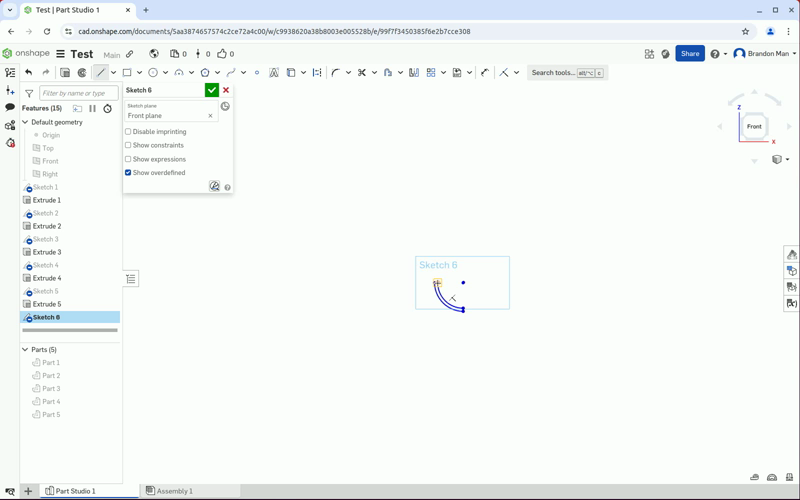
scroll(6)
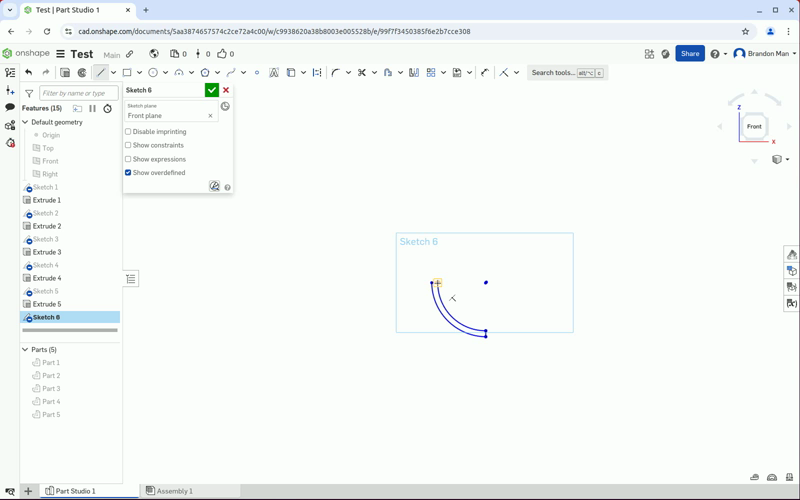
scroll(6)
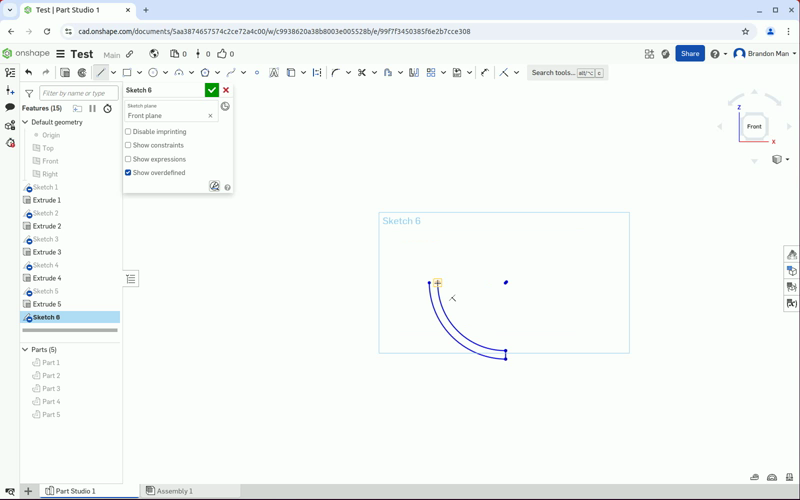
scroll(6)
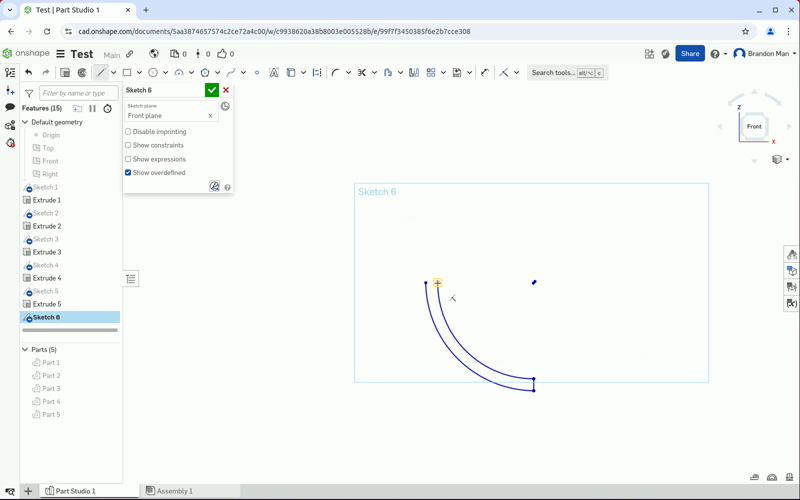
scroll(6)
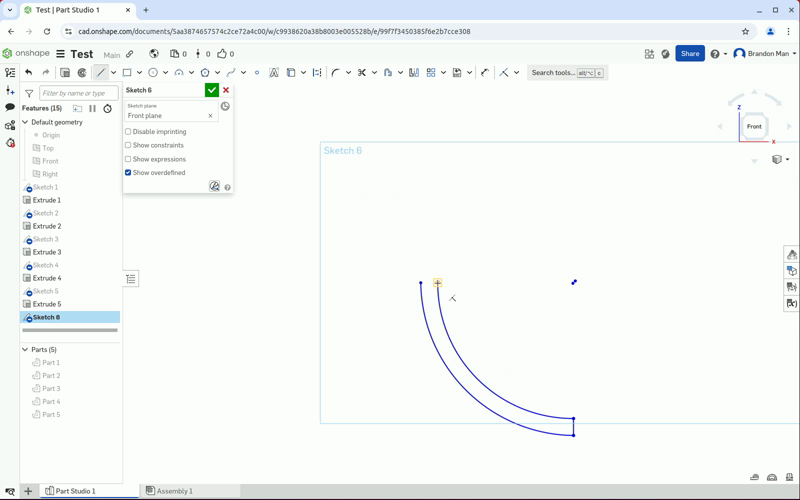
scroll(6)
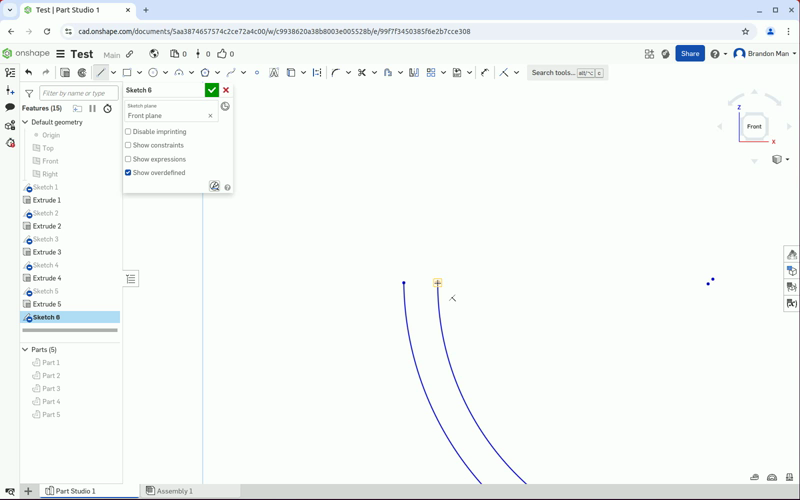
click(437, 282)
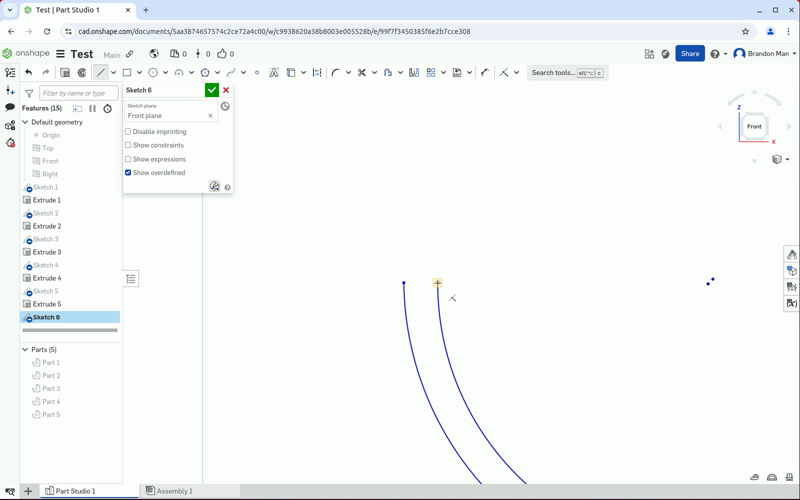
scroll(-6)
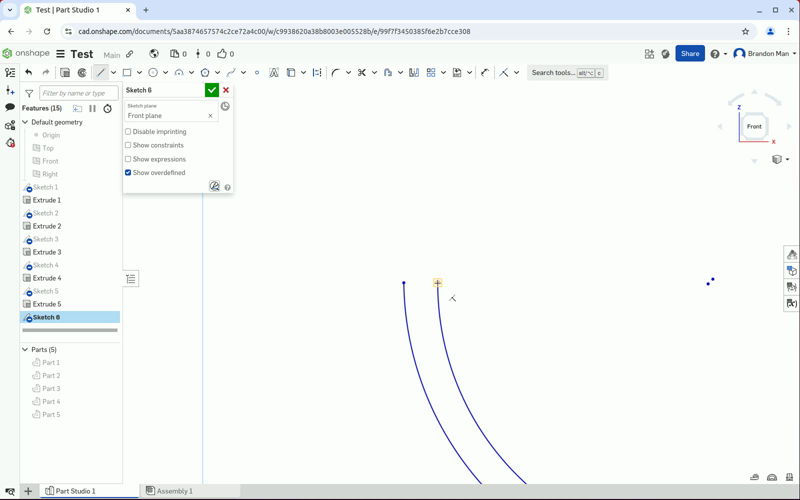
scroll(-6)
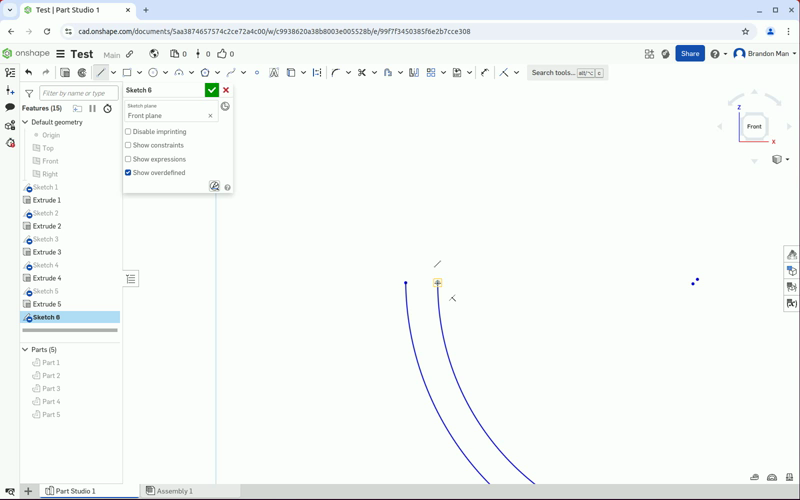
scroll(-6)
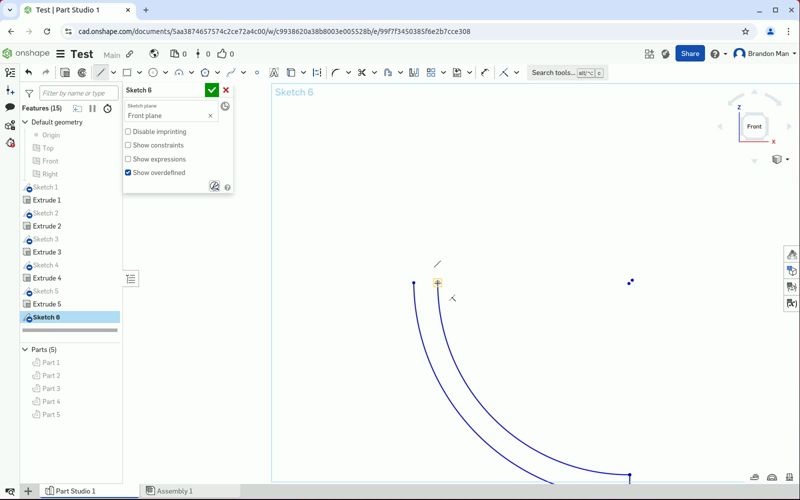
scroll(-6)
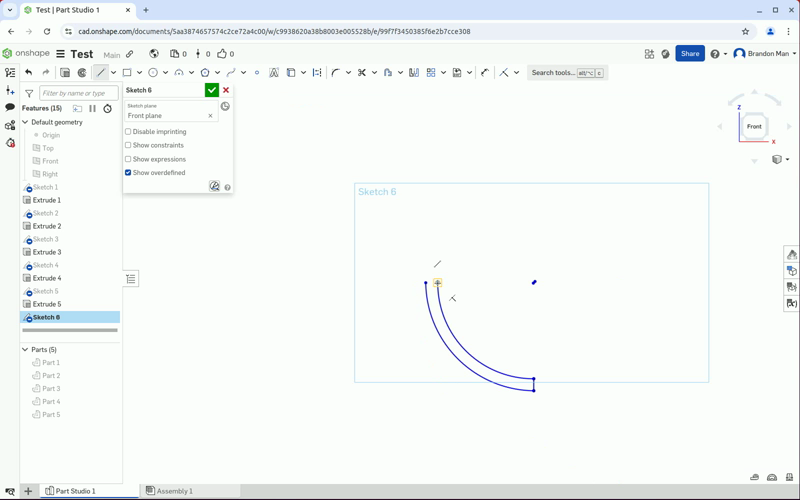
scroll(-6)
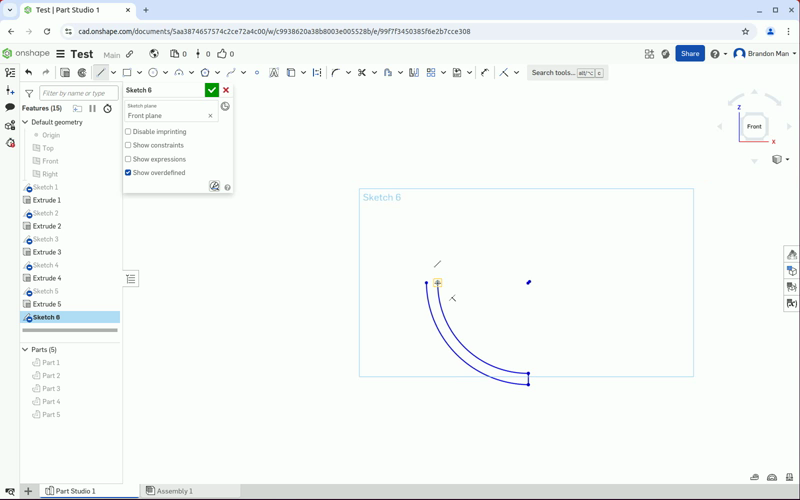
scroll(-6)
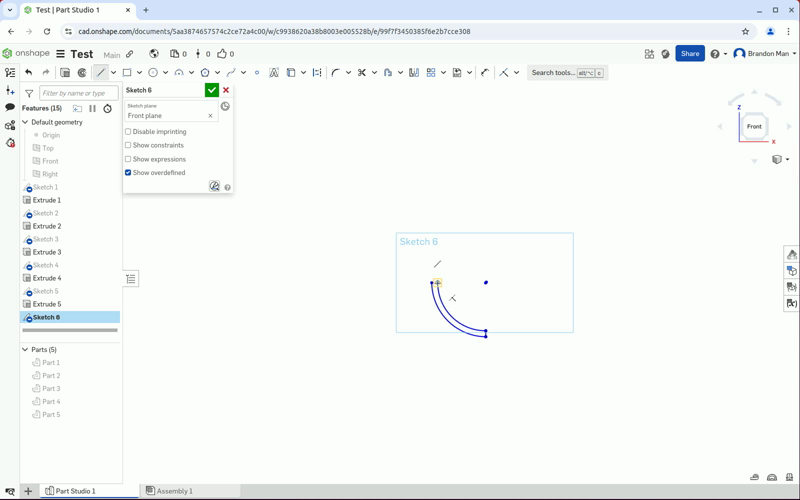
scroll(-6)
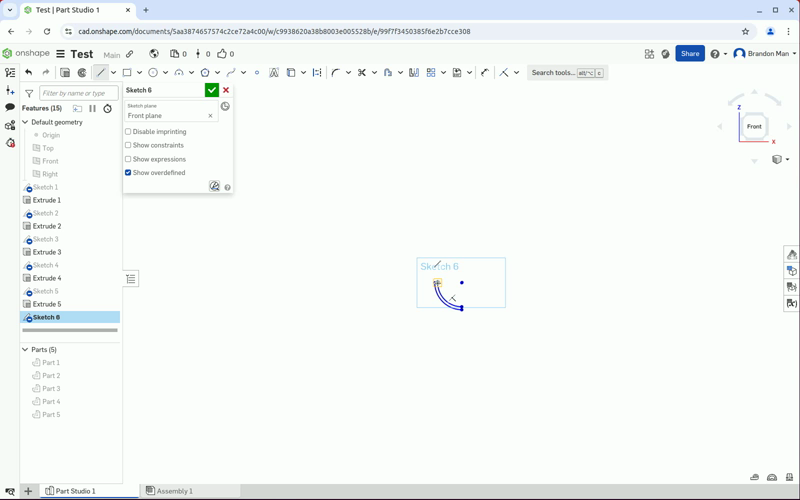
mouse_move(467, 282)
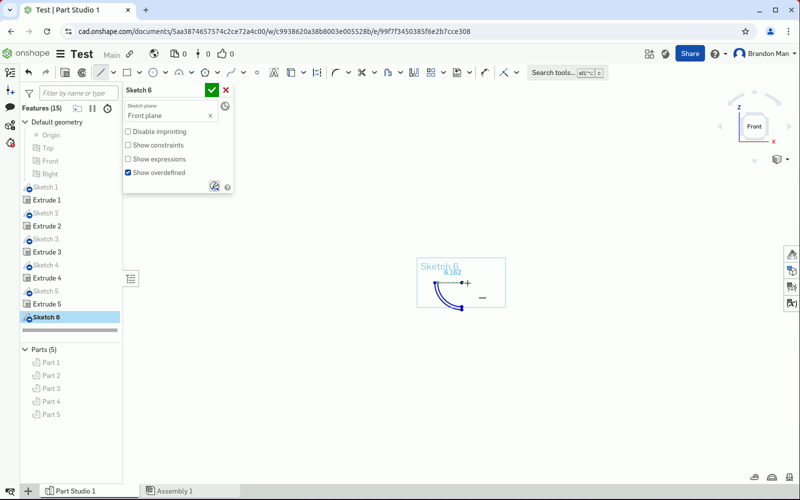
key_down(shift)
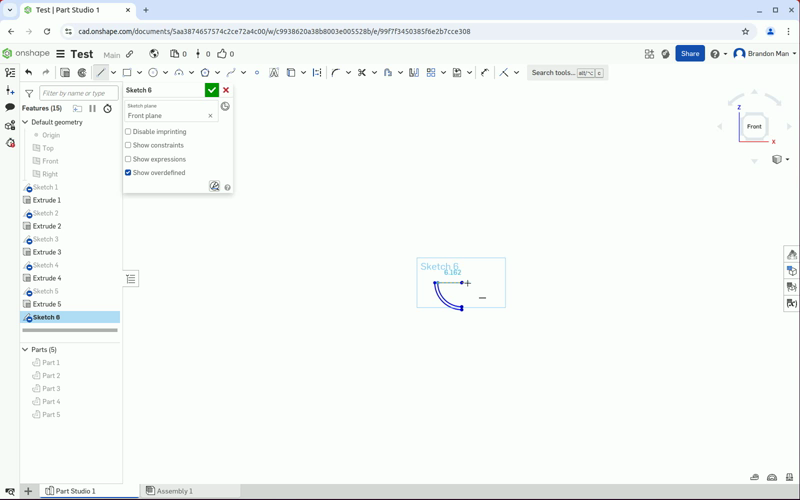
mouse_move(434, 282)
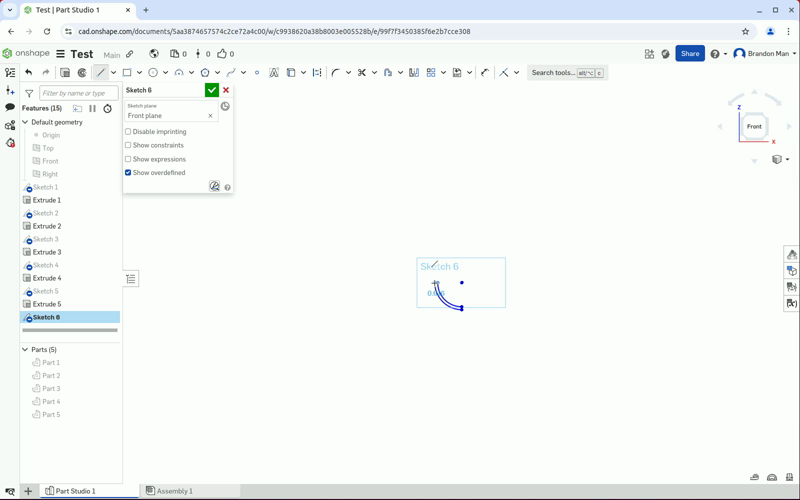
scroll(6)
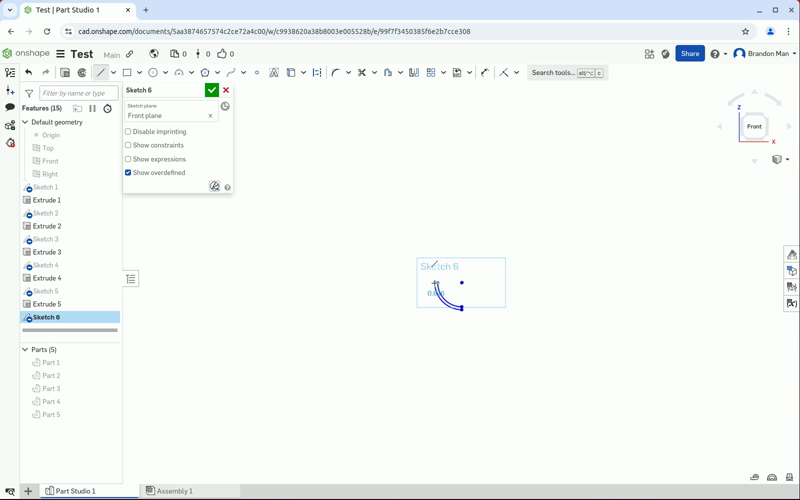
scroll(6)
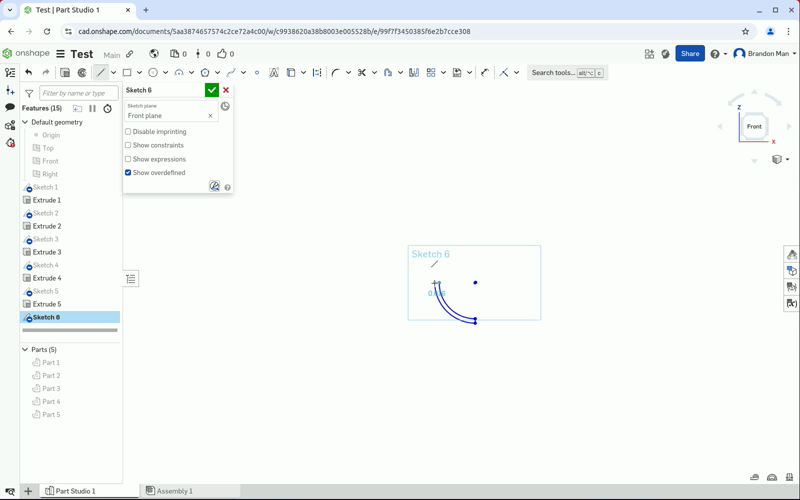
scroll(6)
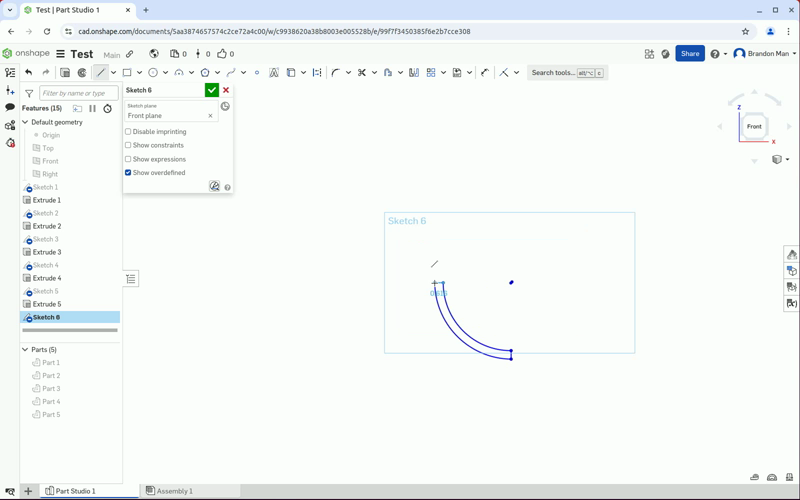
scroll(6)
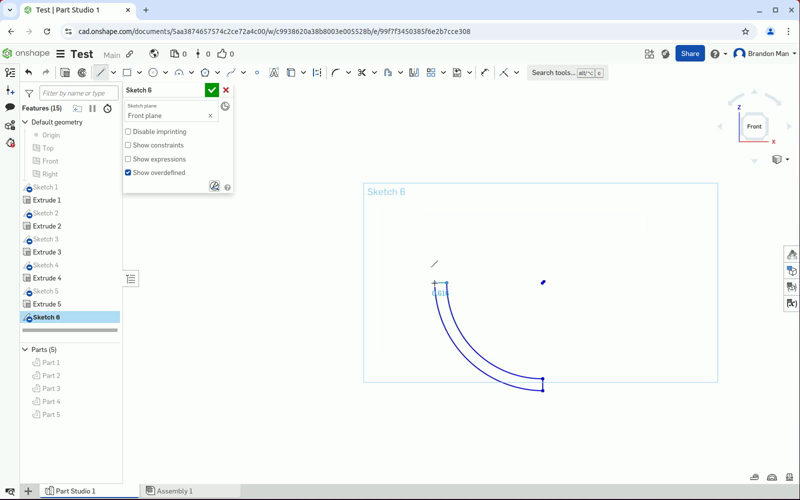
scroll(6)
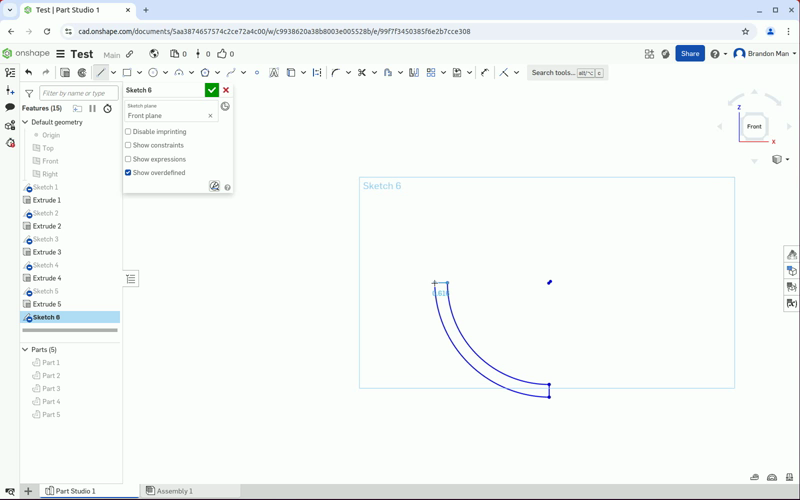
scroll(6)
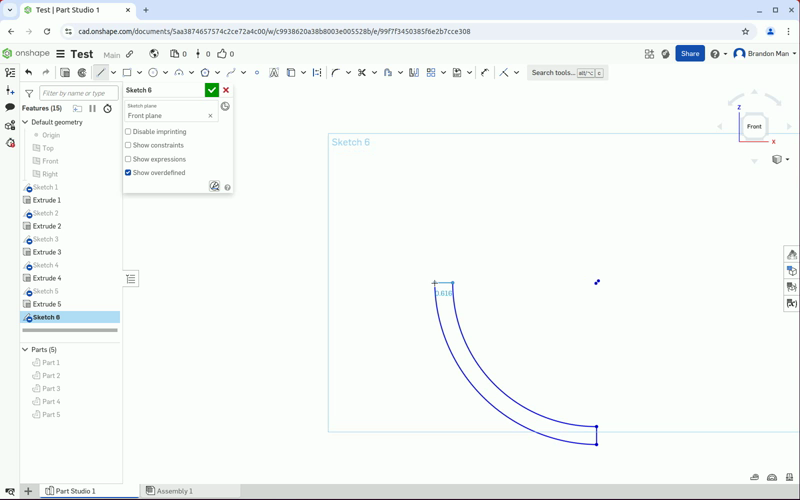
scroll(6)
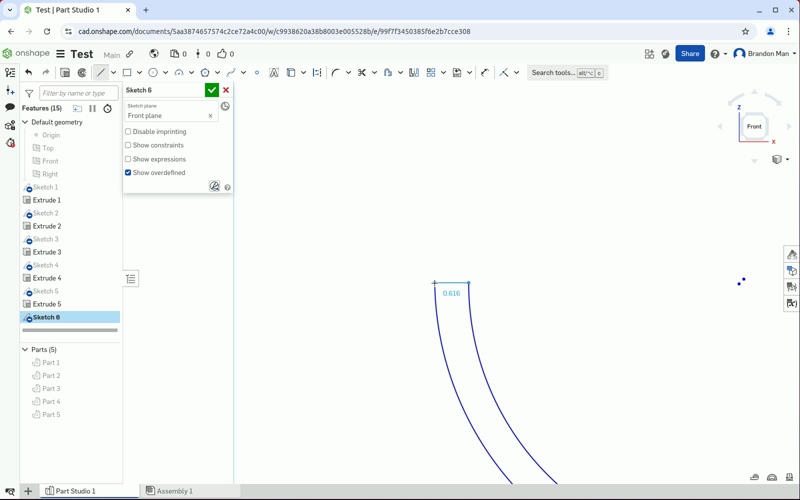
key_up(shift)
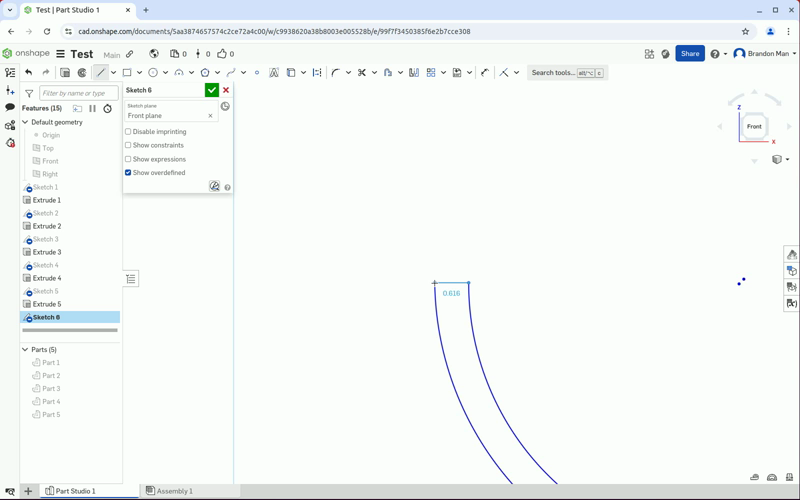
click(434, 282)
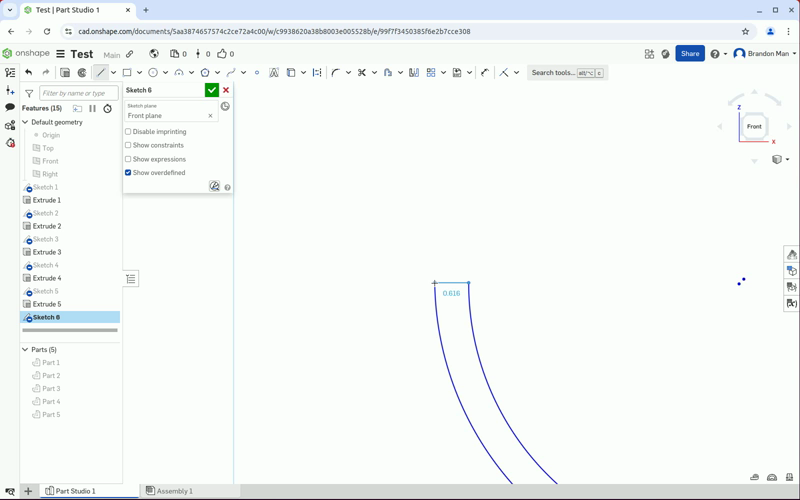
scroll(-6)
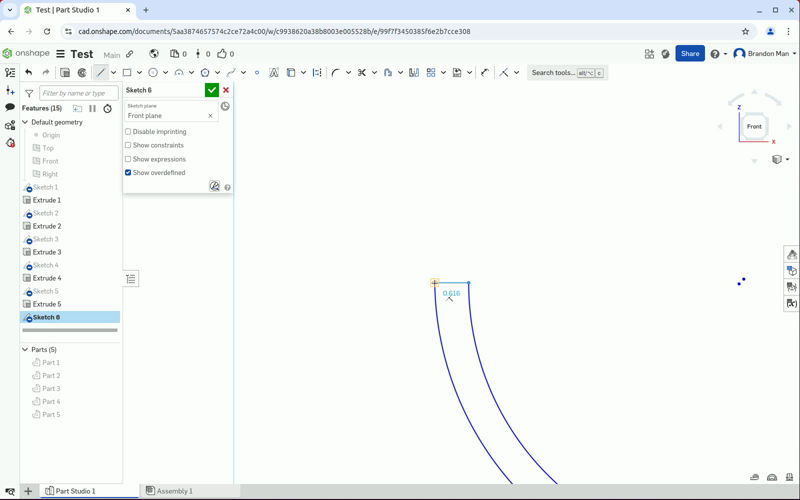
scroll(-6)
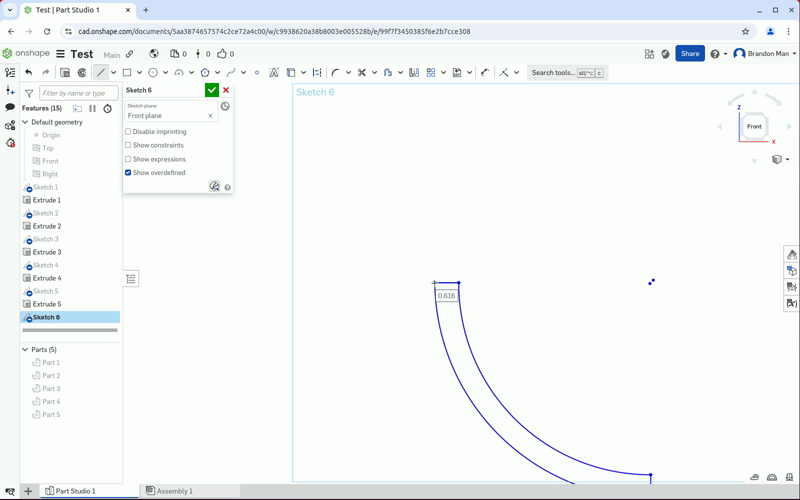
scroll(-6)
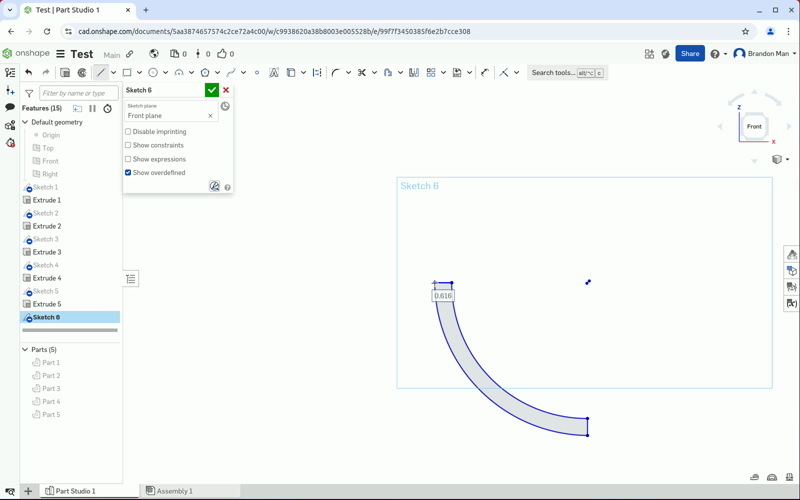
scroll(-6)
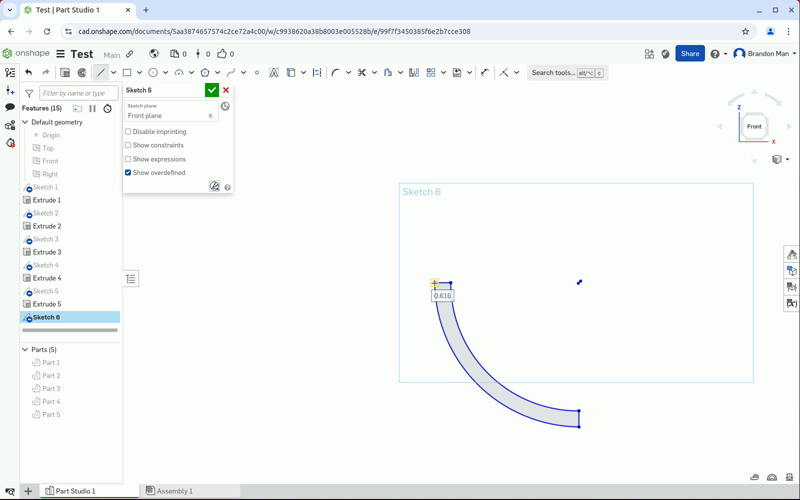
scroll(-6)
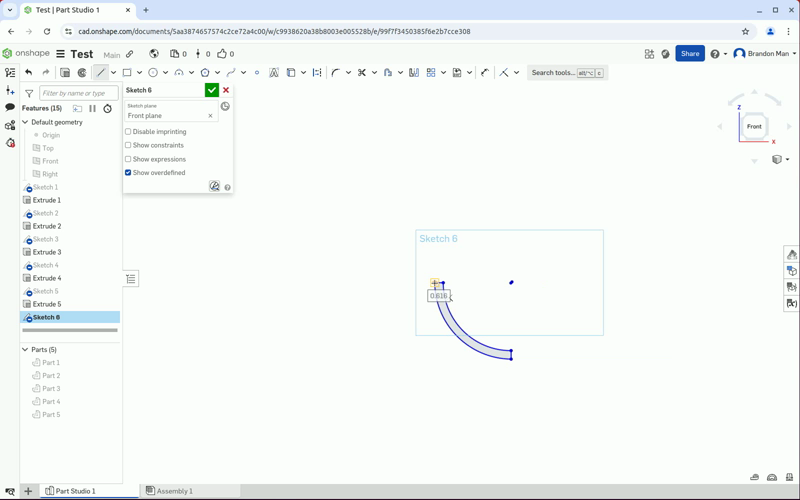
scroll(-6)
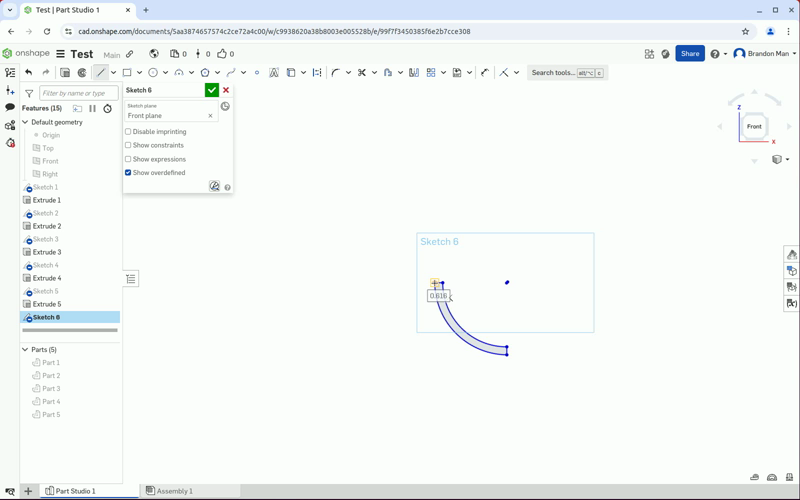
scroll(-6)
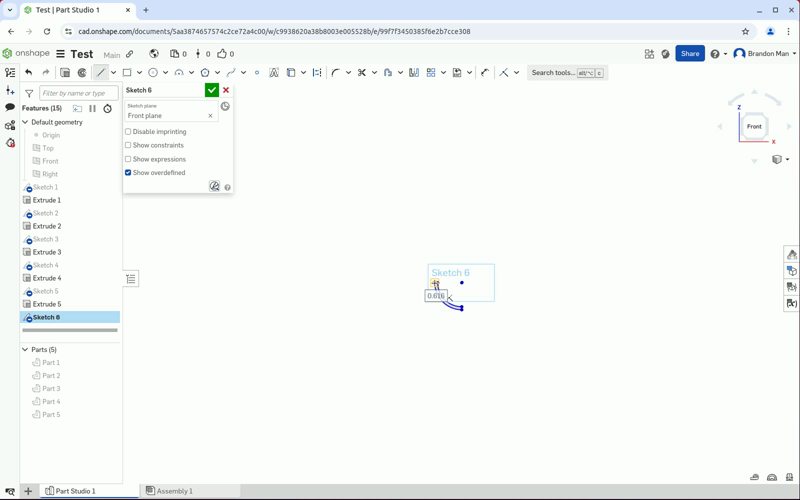
key(esc)
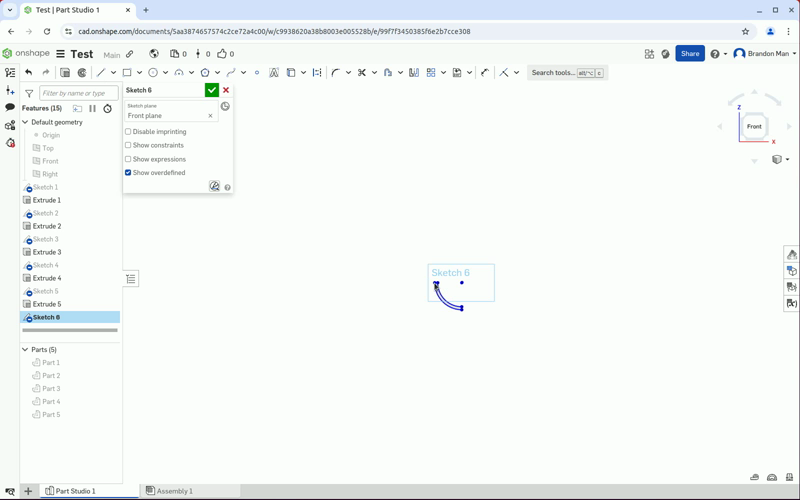
mouse_move(436, 288)
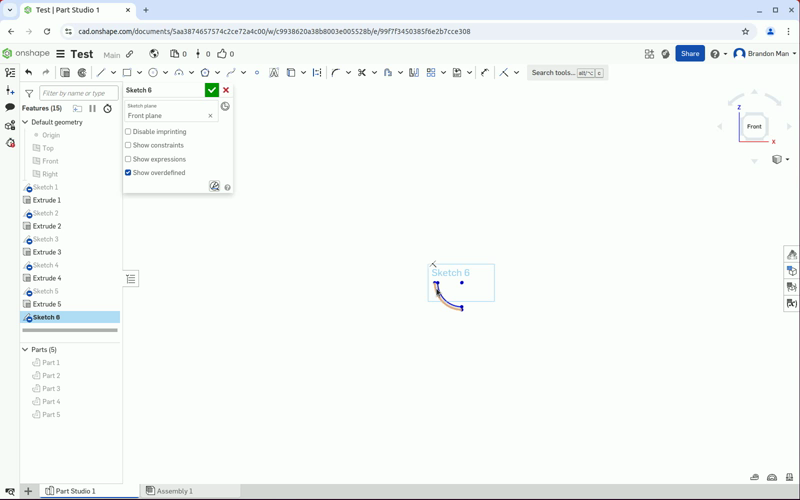
scroll(6)
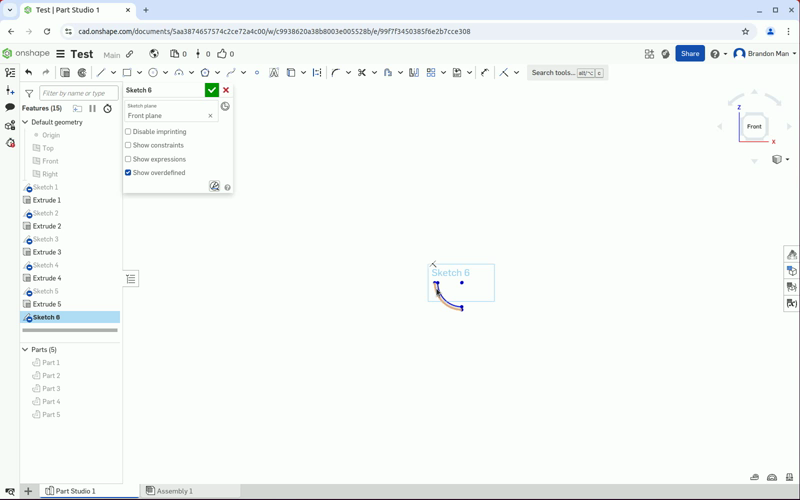
scroll(6)
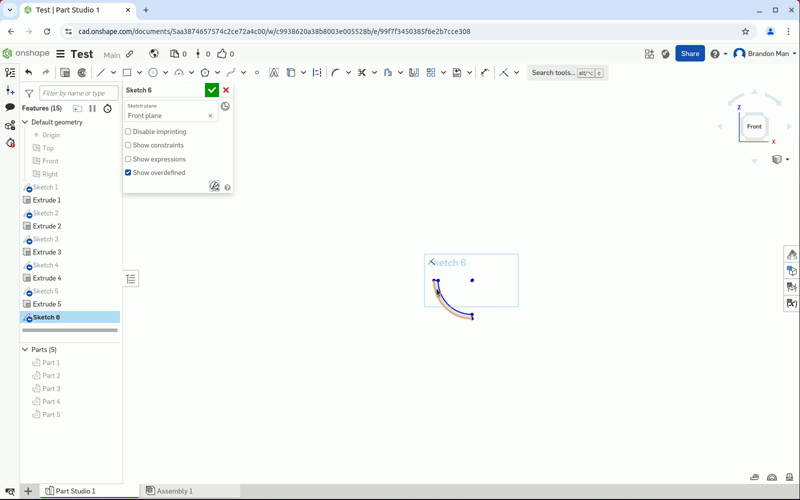
scroll(6)
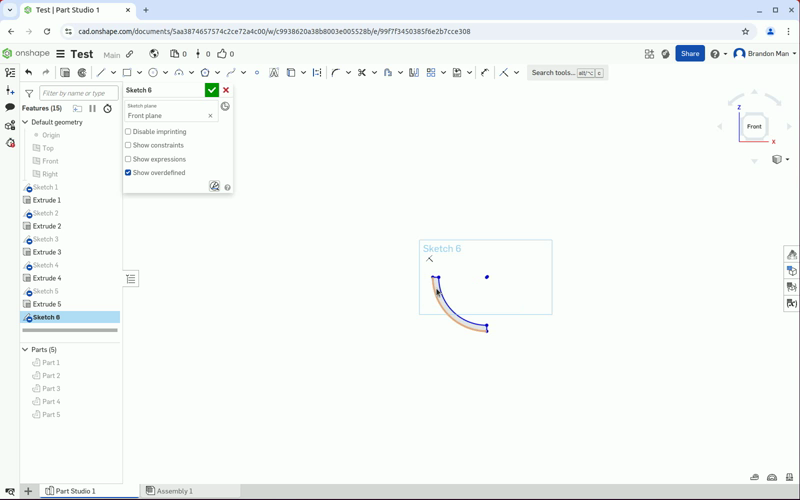
scroll(6)
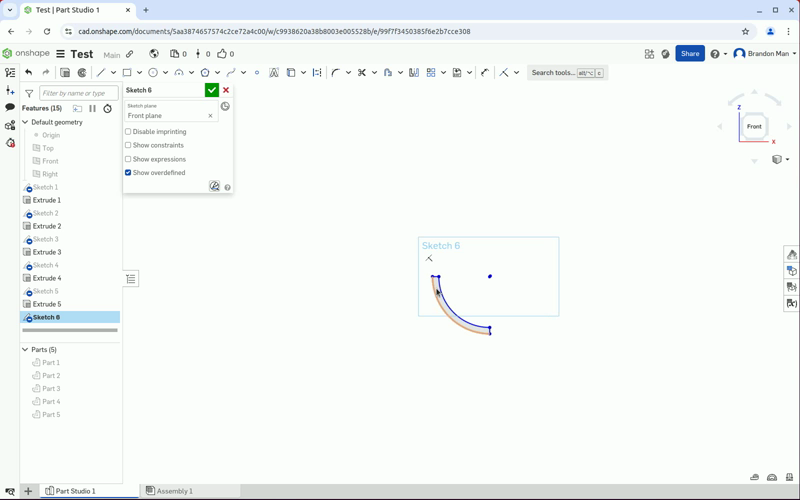
scroll(6)
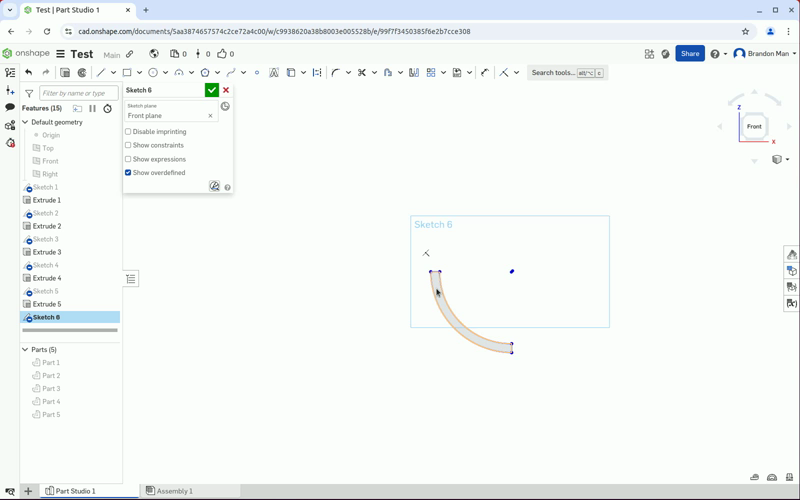
scroll(6)
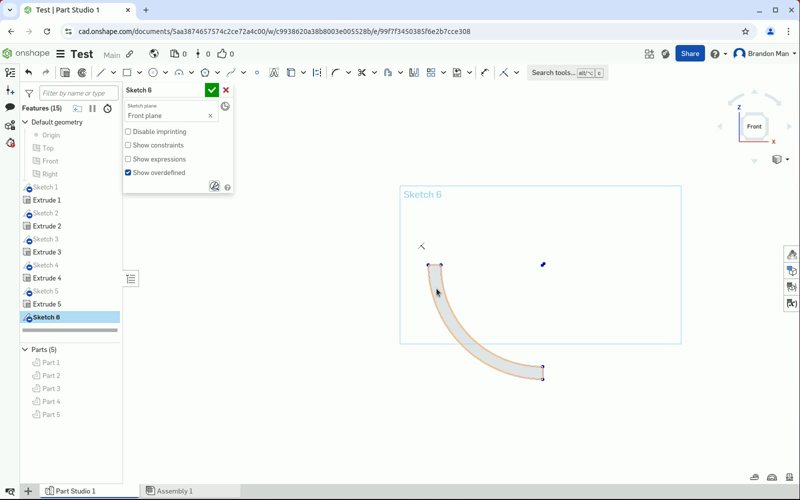
scroll(6)
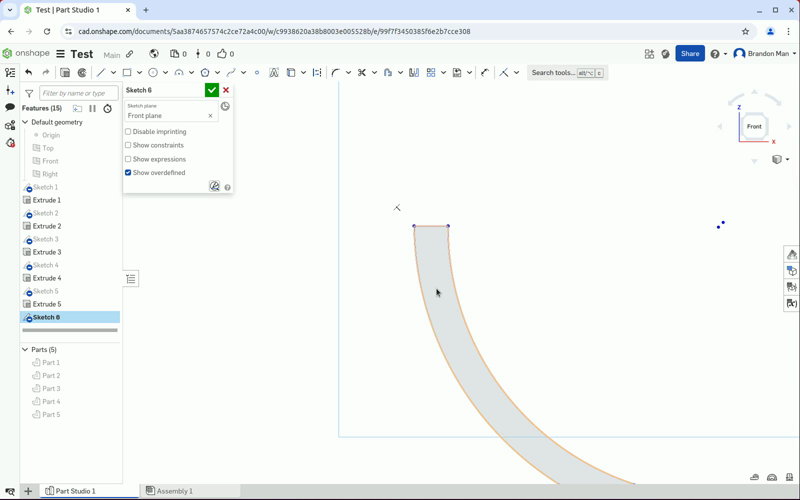
click(436, 288)
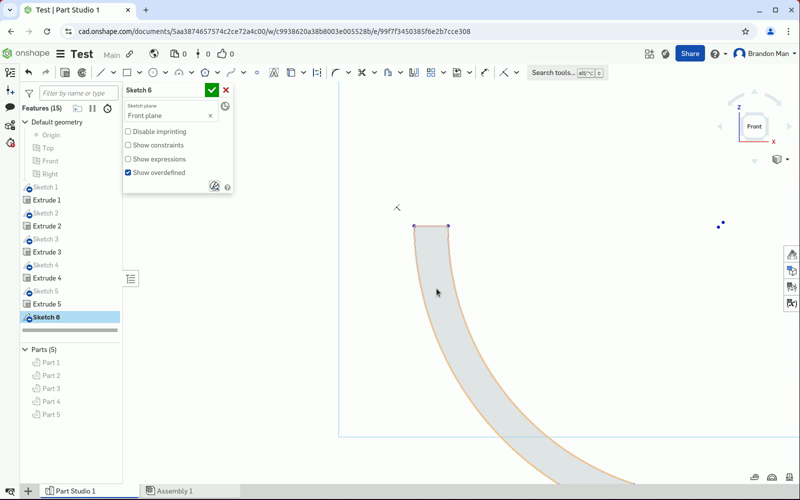
scroll(-6)
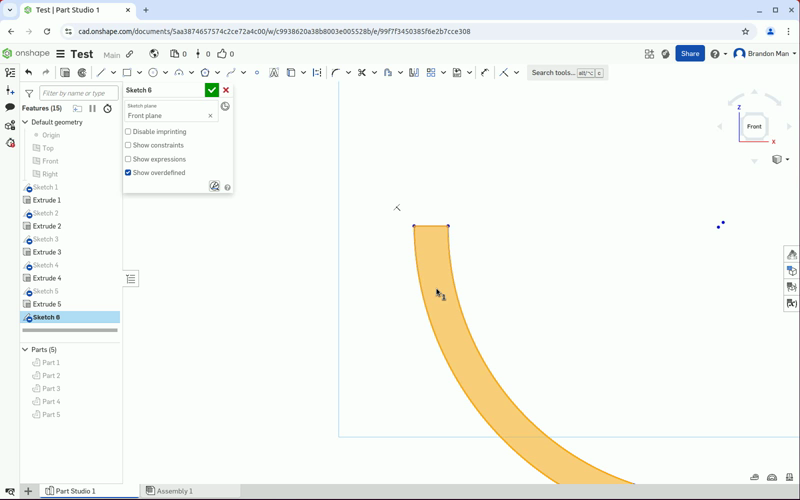
scroll(-6)
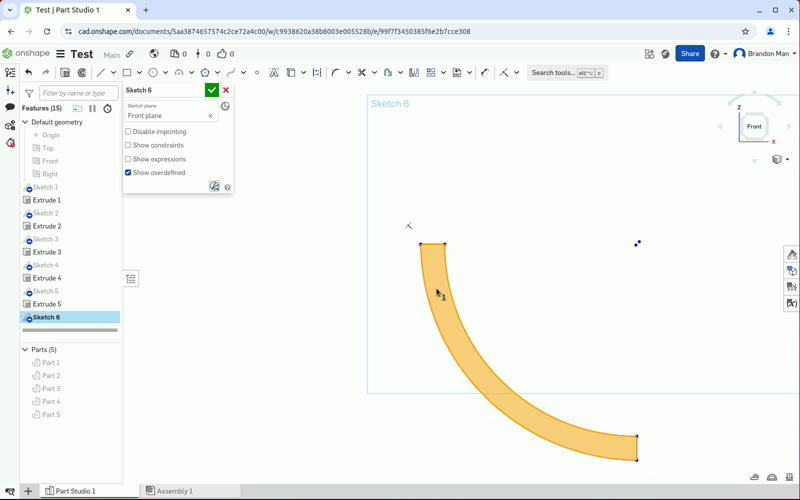
scroll(-6)
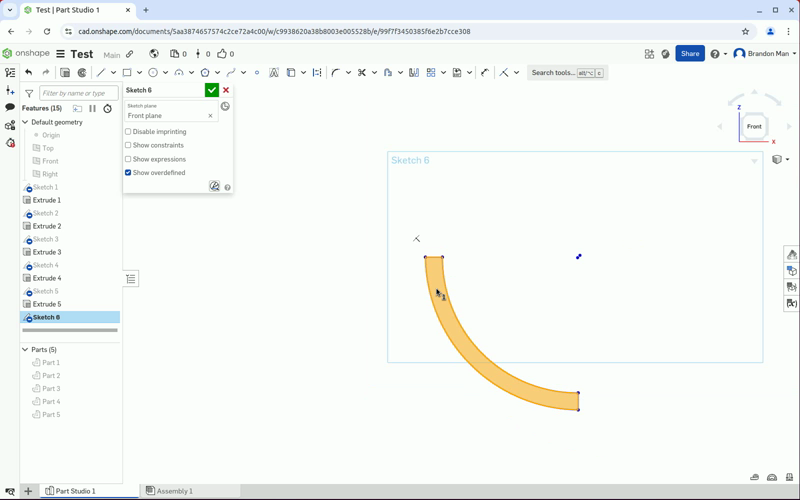
scroll(-6)
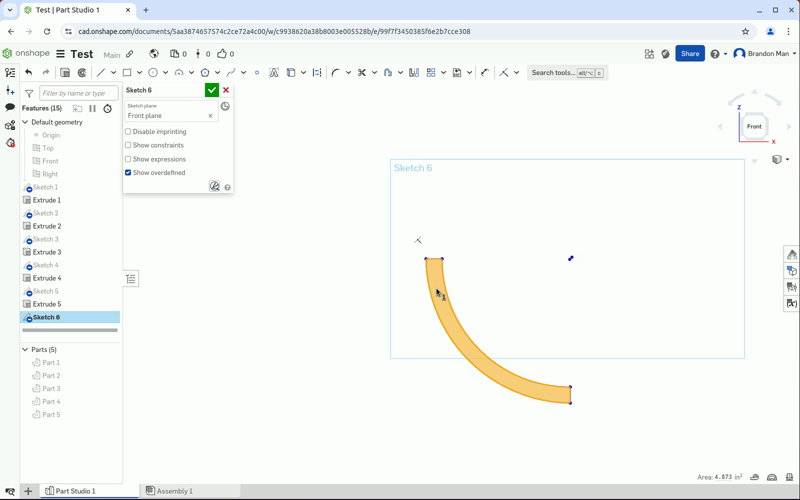
scroll(-6)
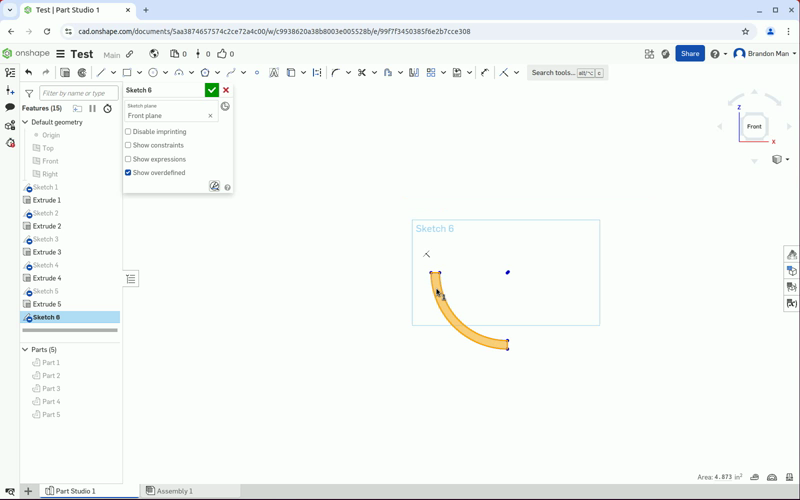
scroll(-6)
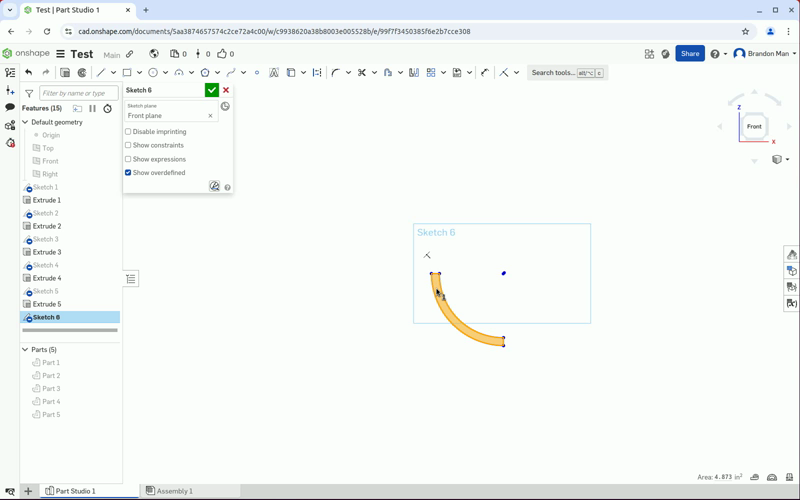
scroll(-6)
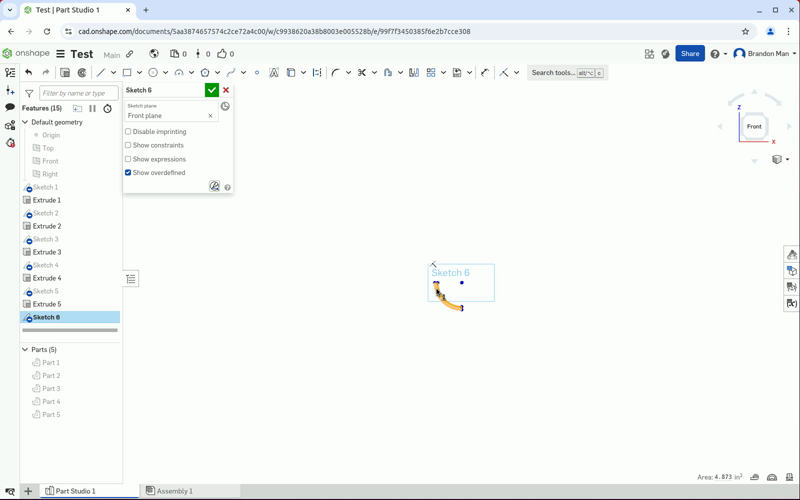
mouse_move(73, 352)
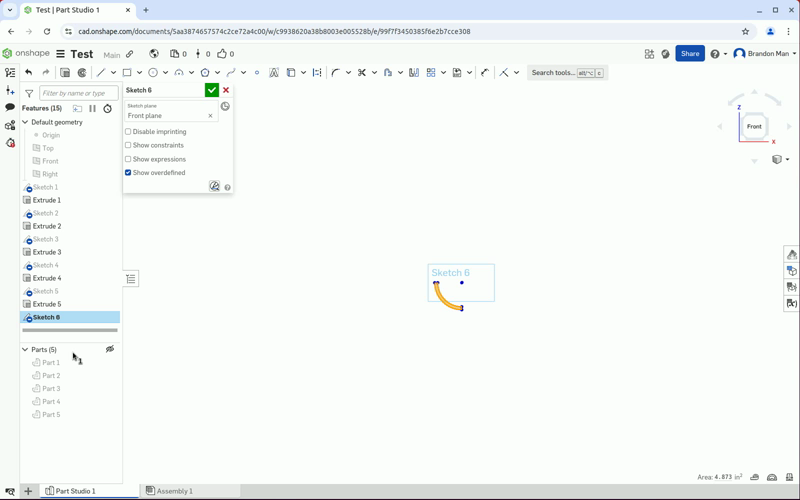
key(shift+y)
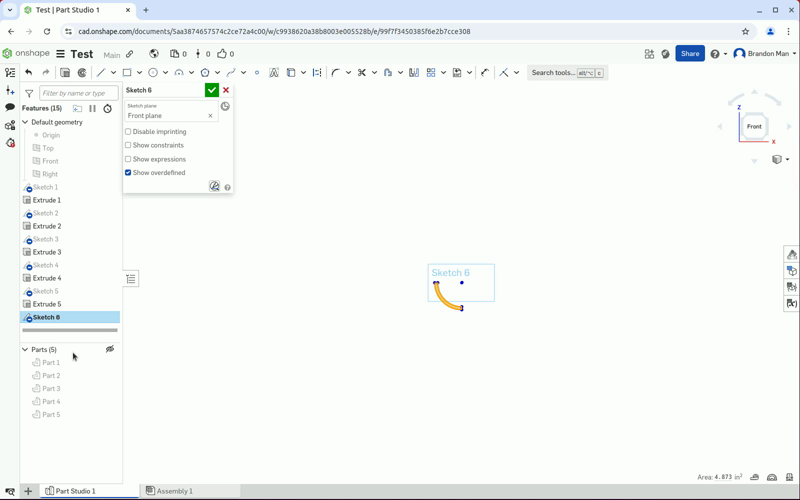
key(shift+e)
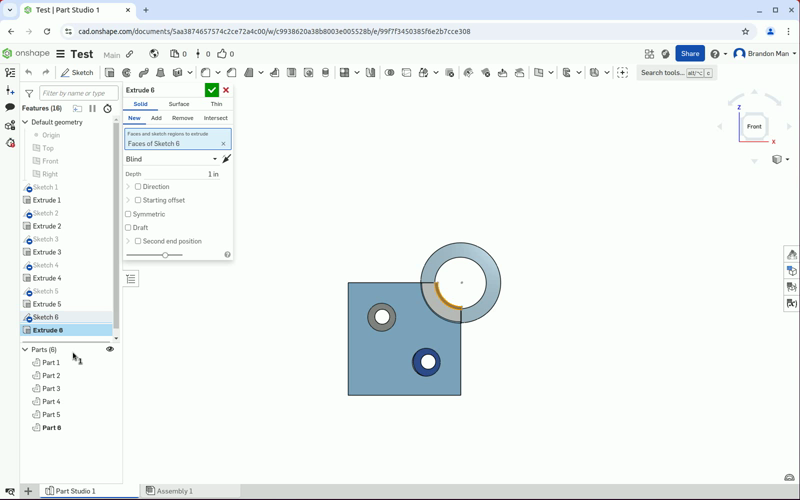
mouse_move(143, 106)
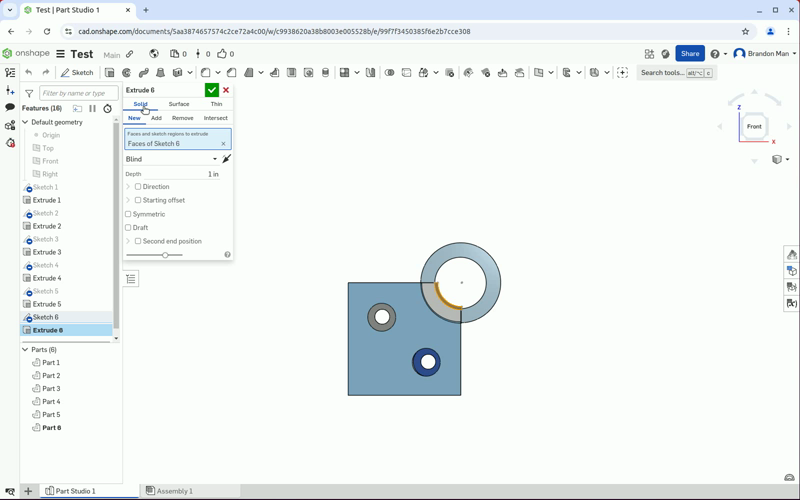
click(143, 106)
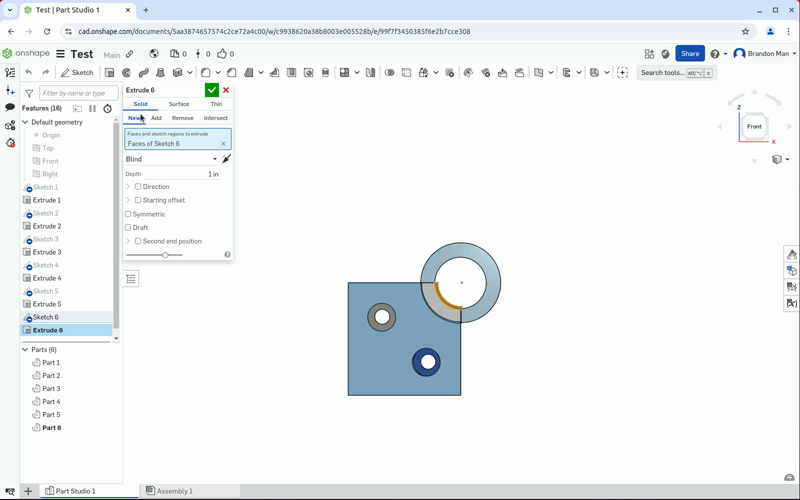
mouse_move(137, 120)
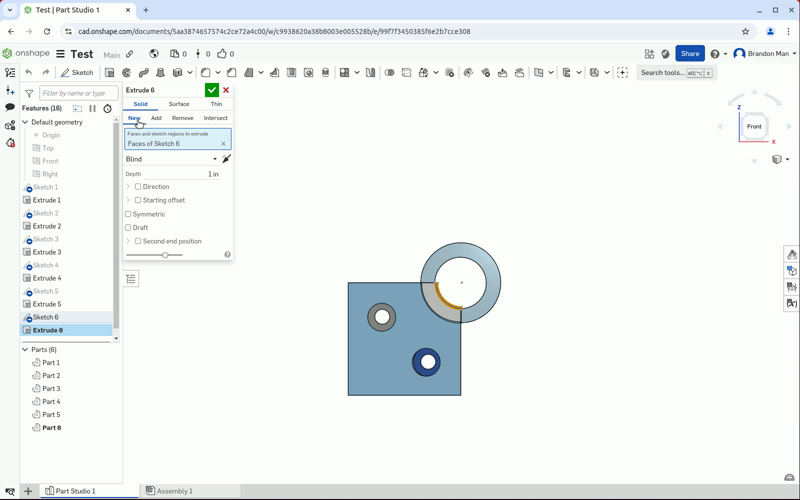
click(137, 120)
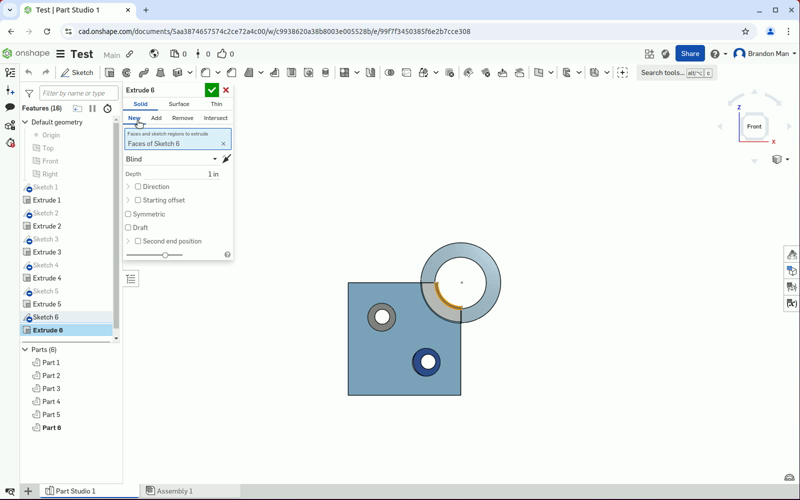
key(tab, 4)
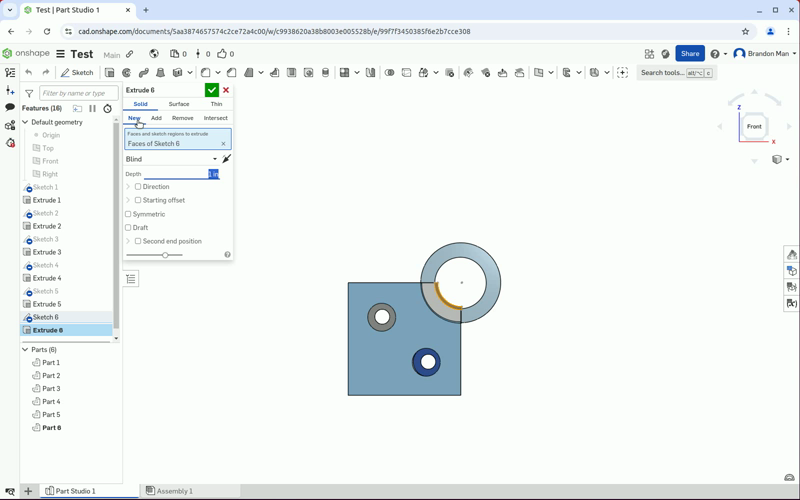
text(0.963)
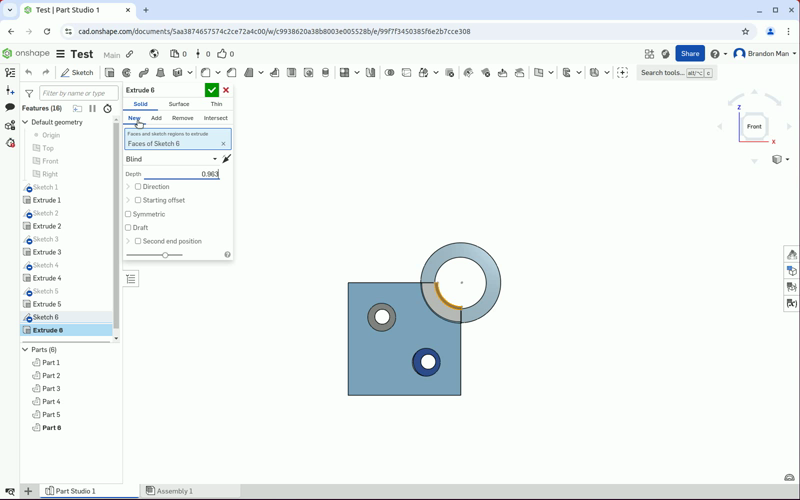
key(enter)
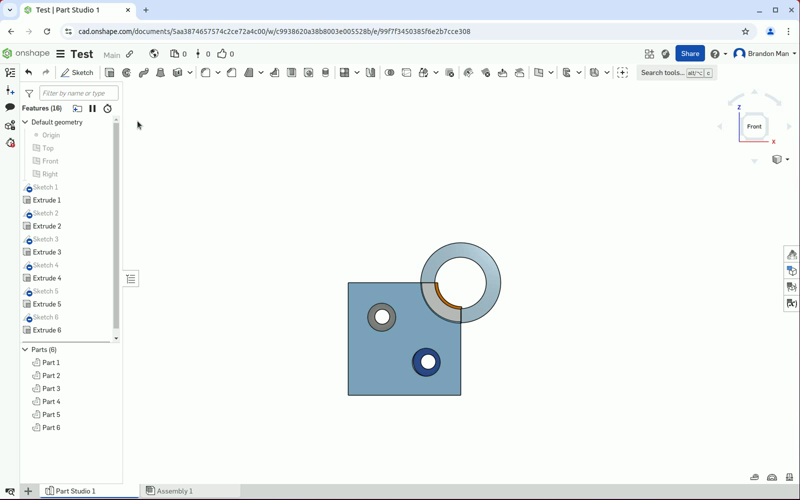
key(shift+h)
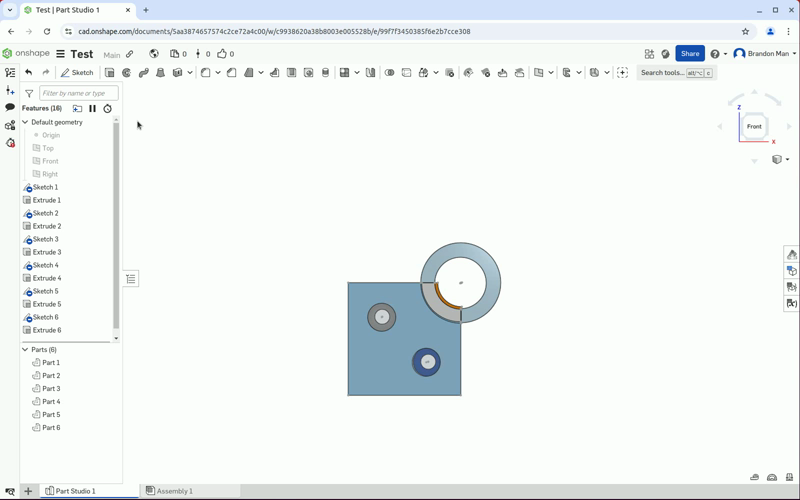
key(shift+h)
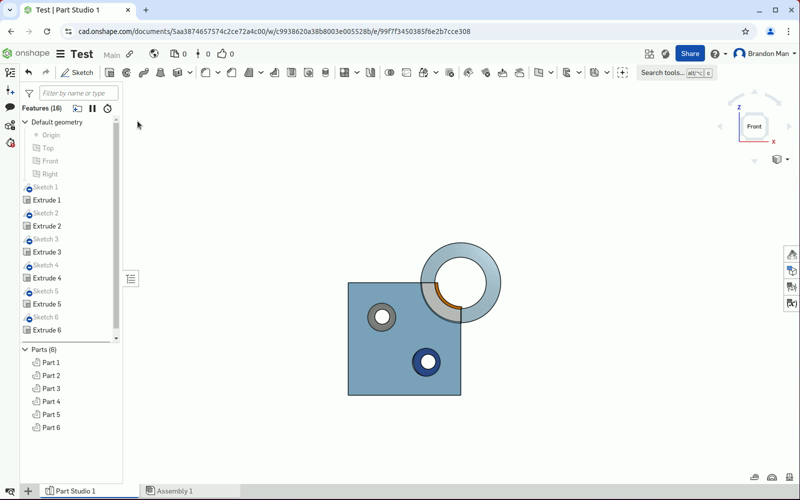
mouse_move(69, 189)
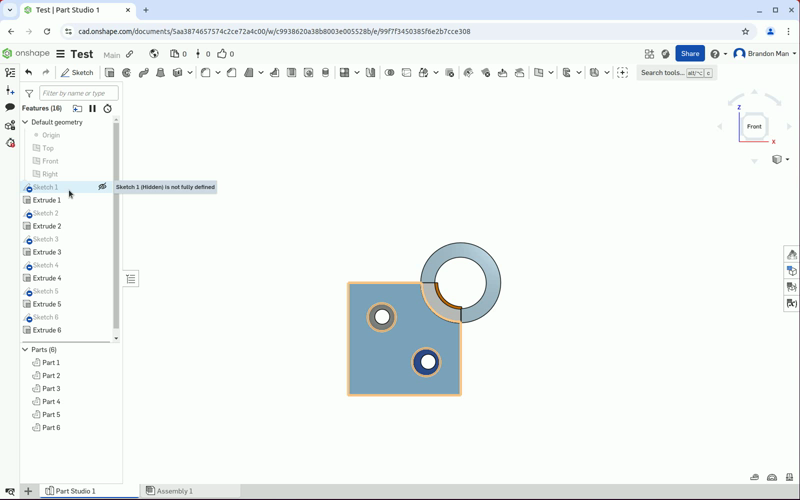
click(69, 189)
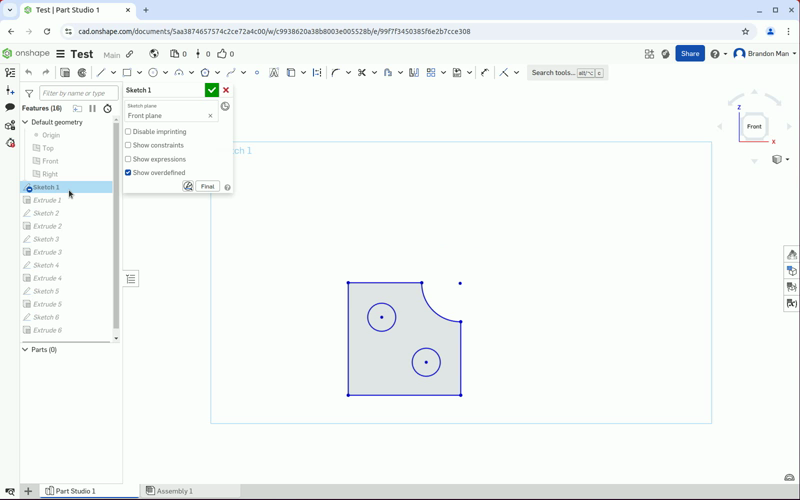
mouse_move(229, 92)
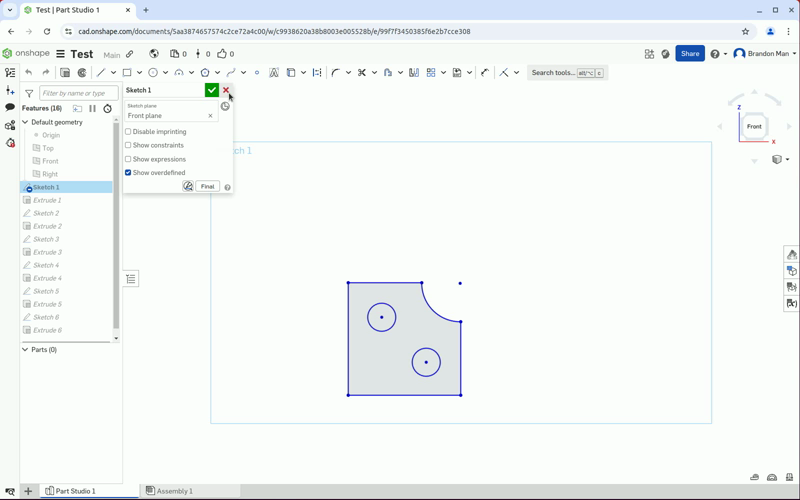
click(229, 92)
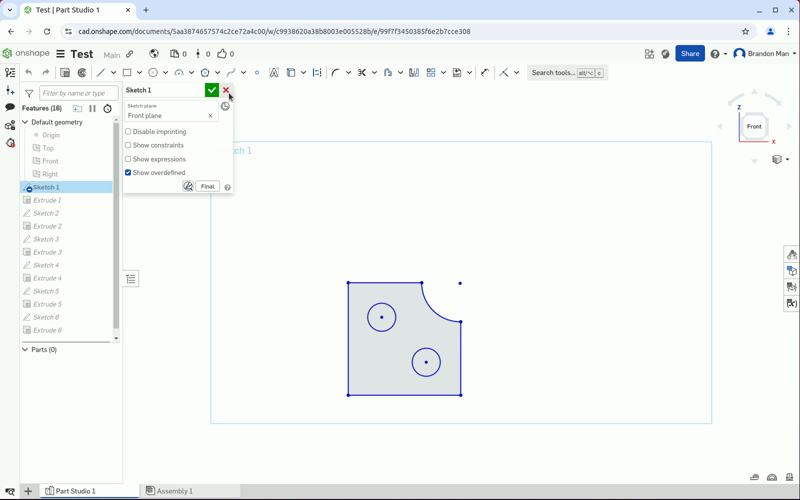
key(shift+s)
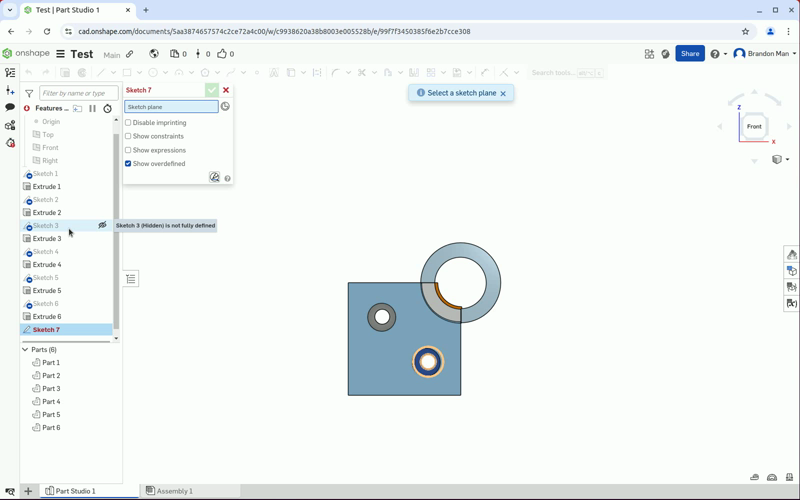
scroll(3)
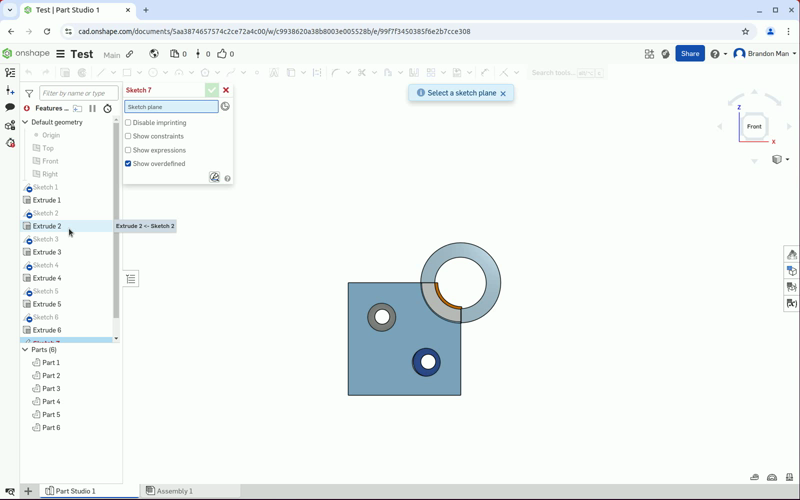
mouse_move(69, 163)
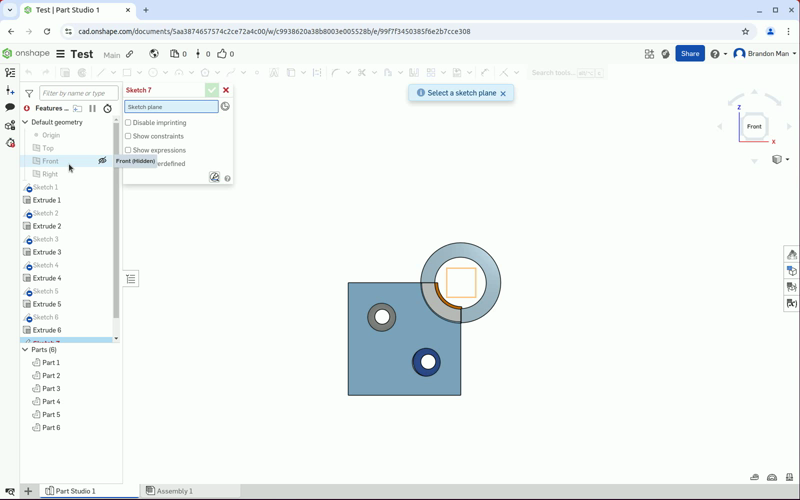
click(69, 163)
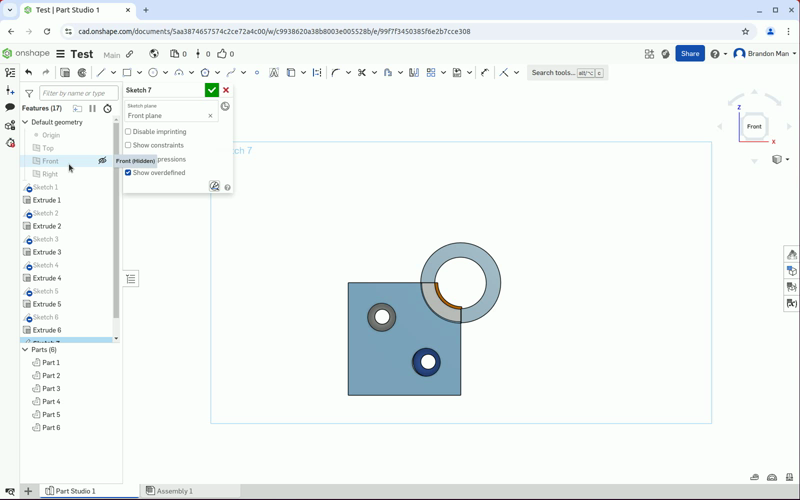
mouse_move(73, 352)
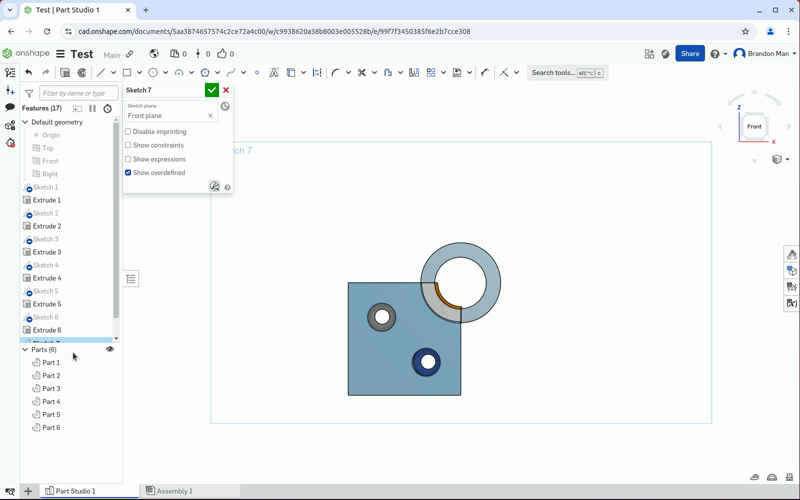
key(y)
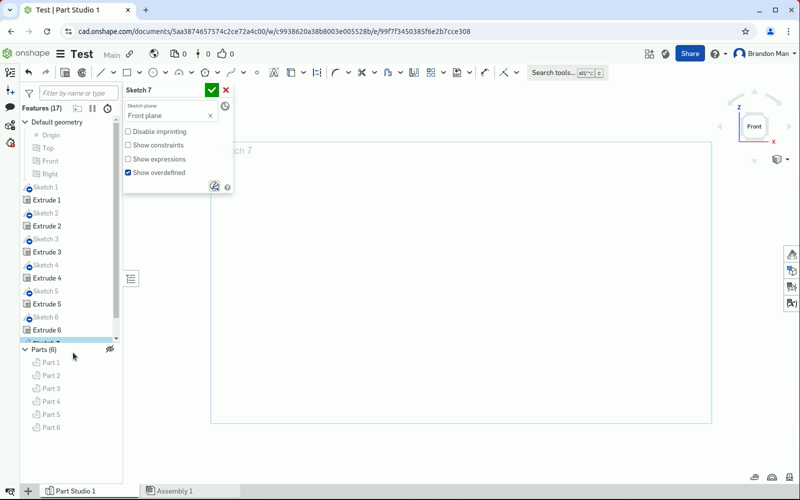
key(l)
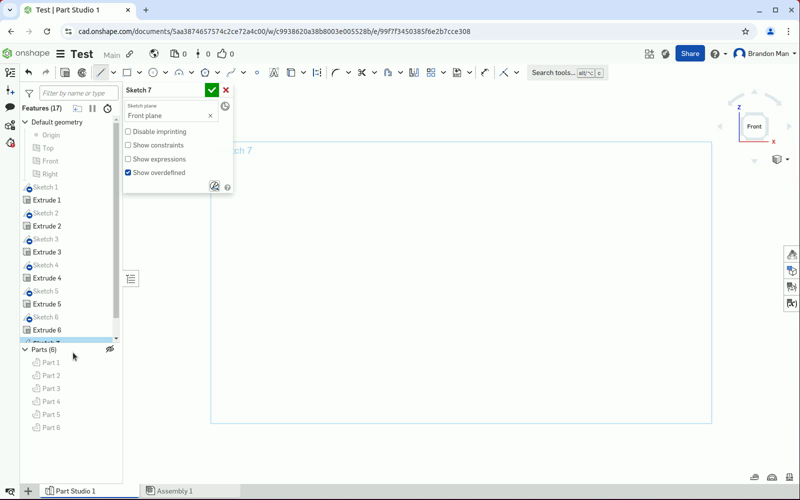
key_down(shift)
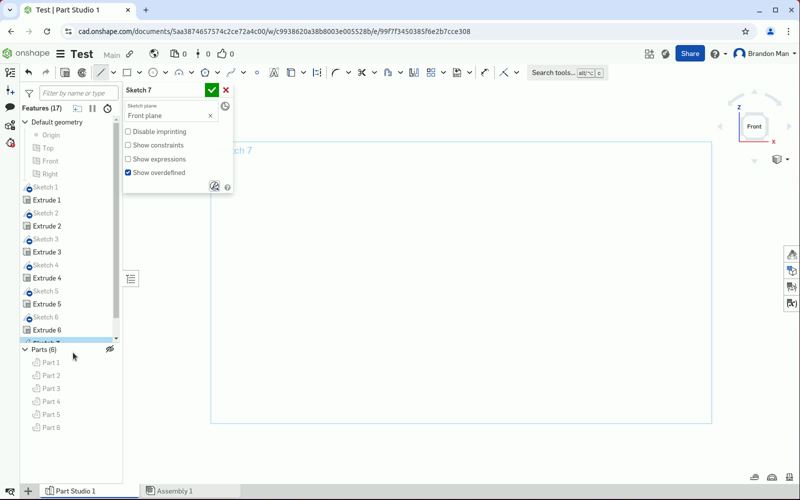
mouse_move(434, 282)
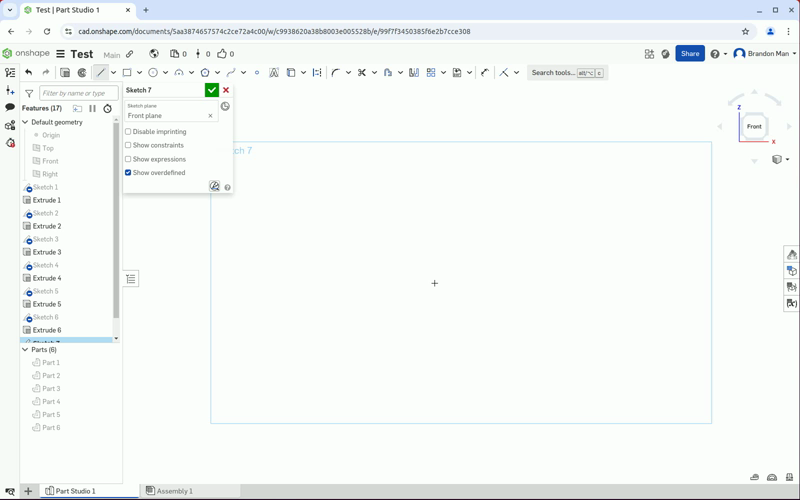
click(434, 282)
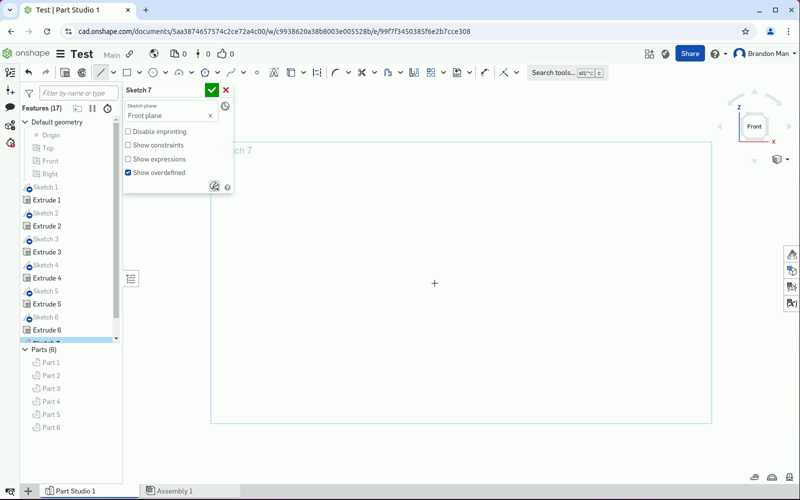
key_up(shift)
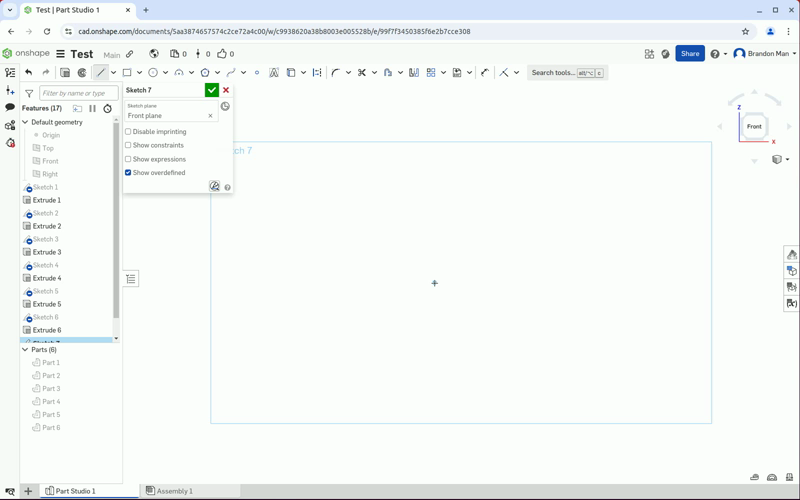
key_down(shift)
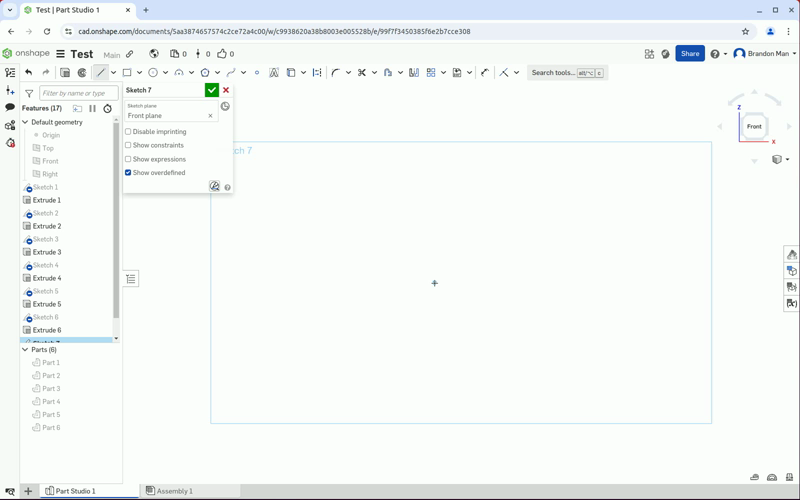
mouse_move(464, 282)
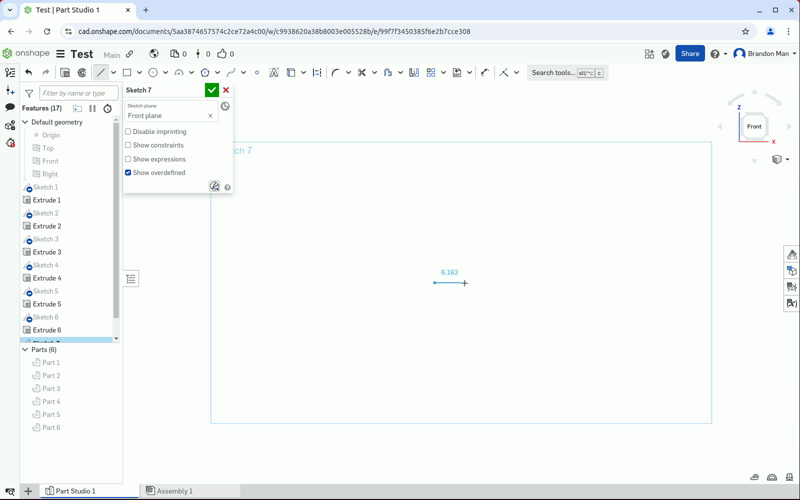
mouse_move(438, 282)
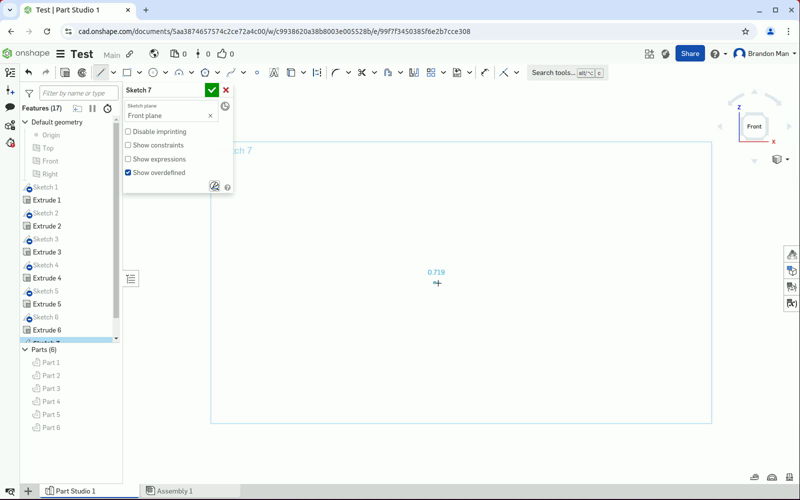
scroll(6)
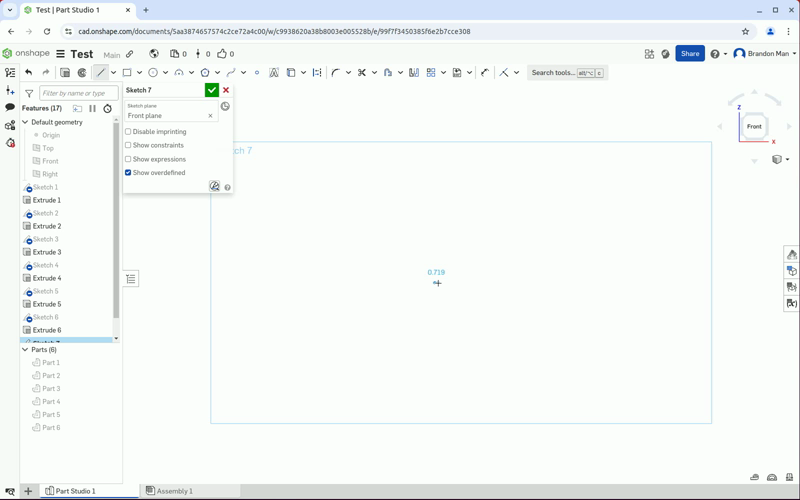
scroll(6)
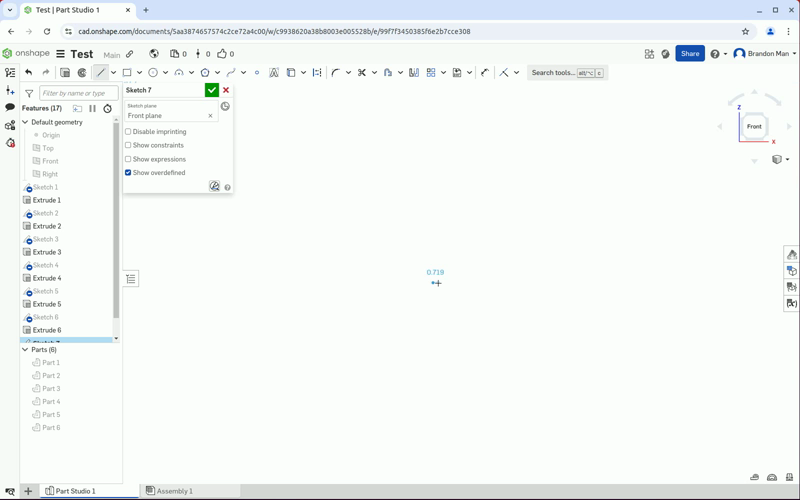
scroll(6)
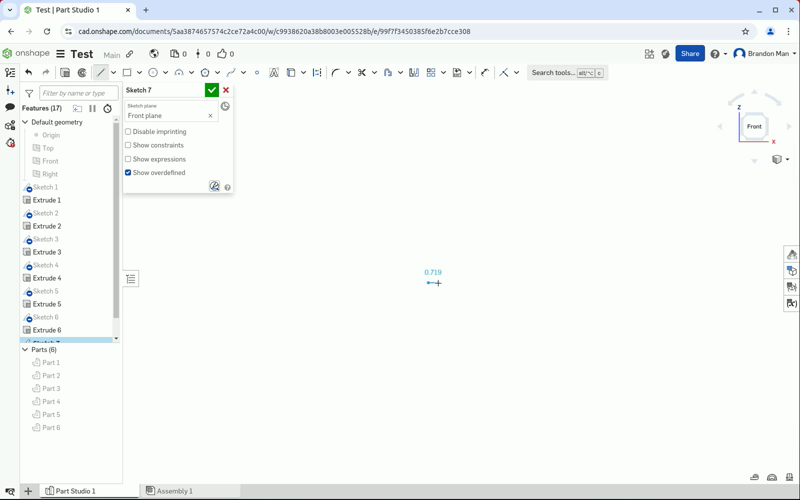
scroll(6)
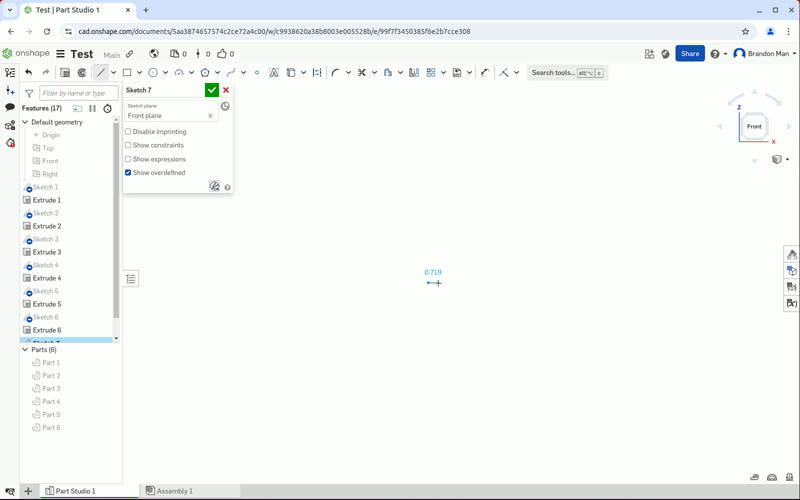
scroll(6)
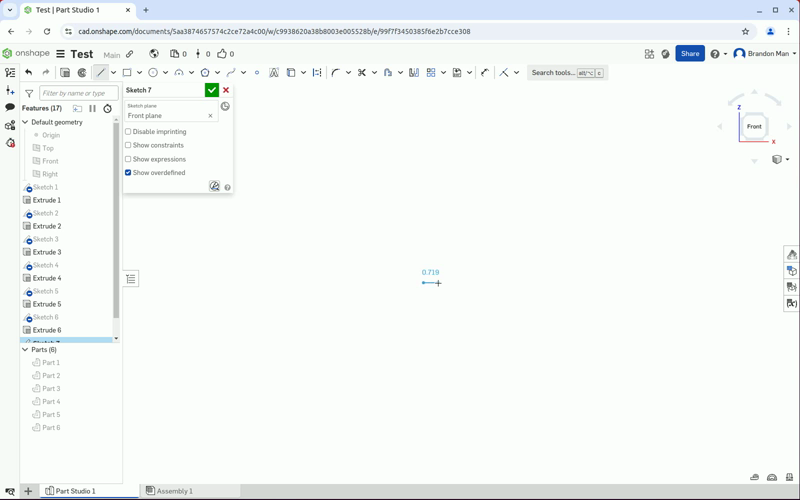
scroll(6)
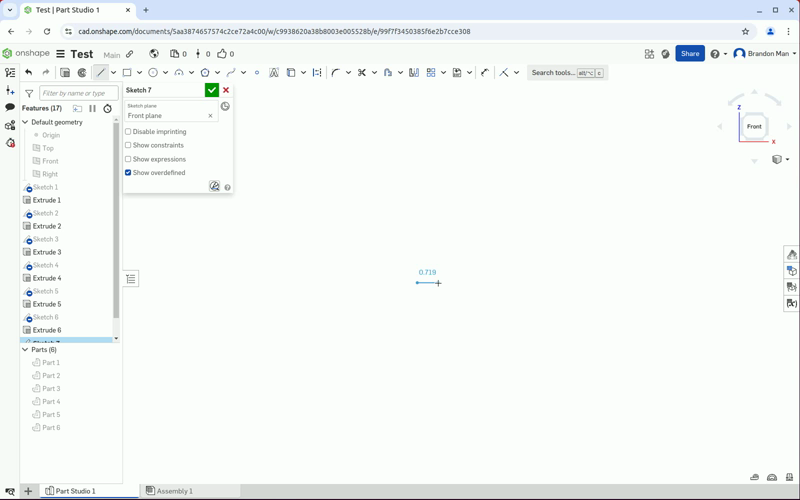
scroll(6)
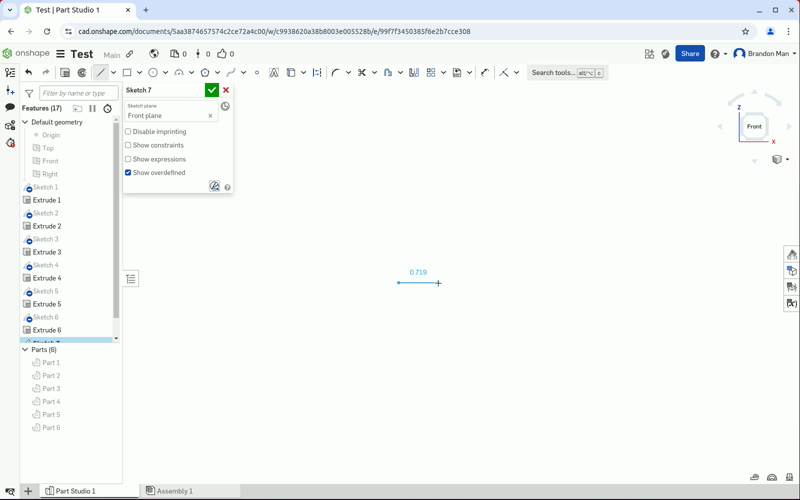
click(438, 282)
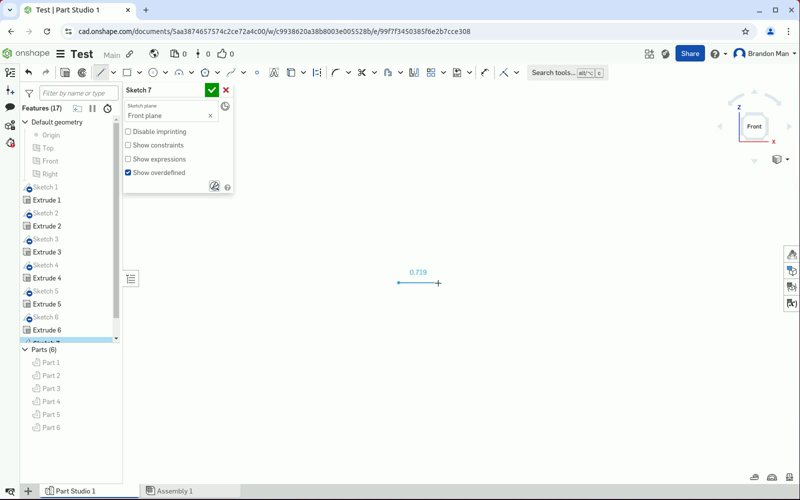
scroll(-6)
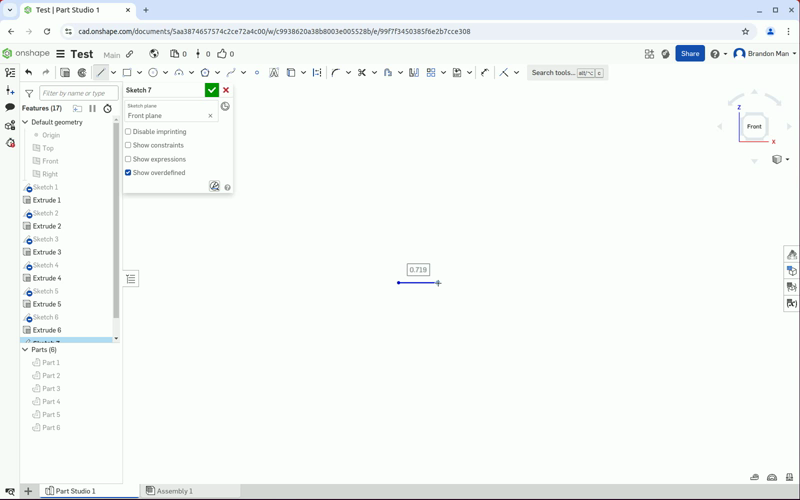
scroll(-6)
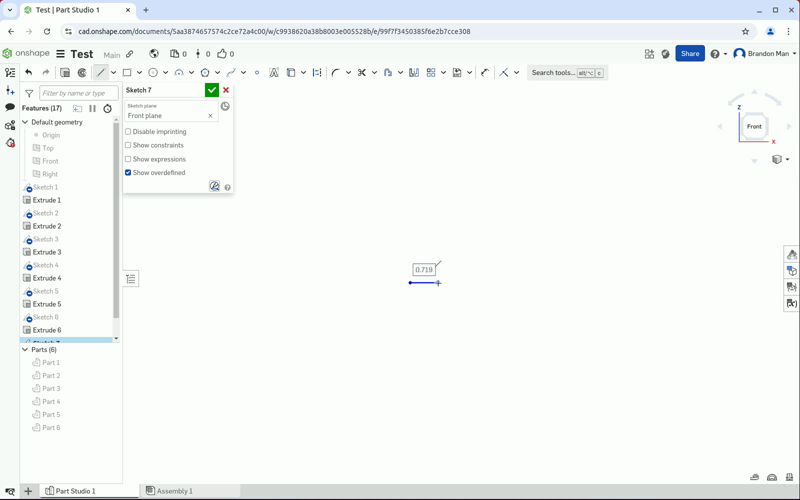
scroll(-6)
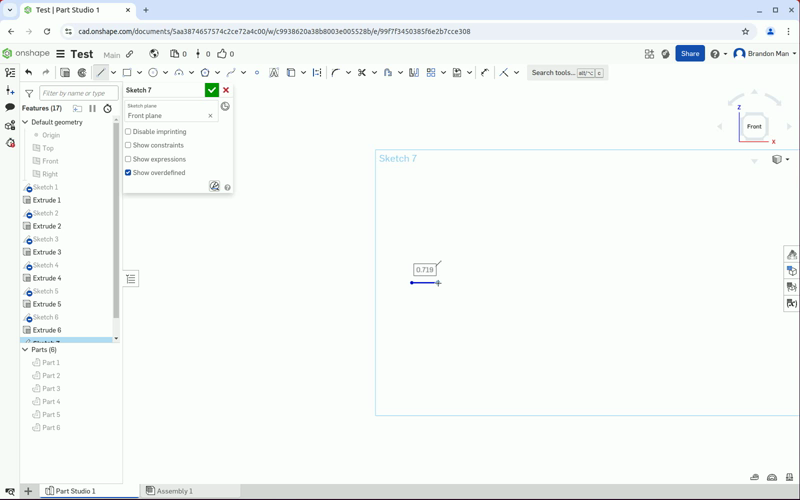
scroll(-6)
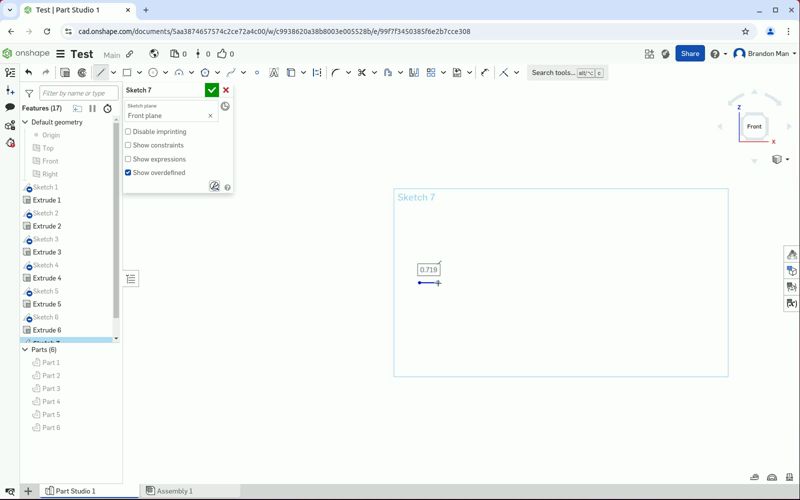
scroll(-6)
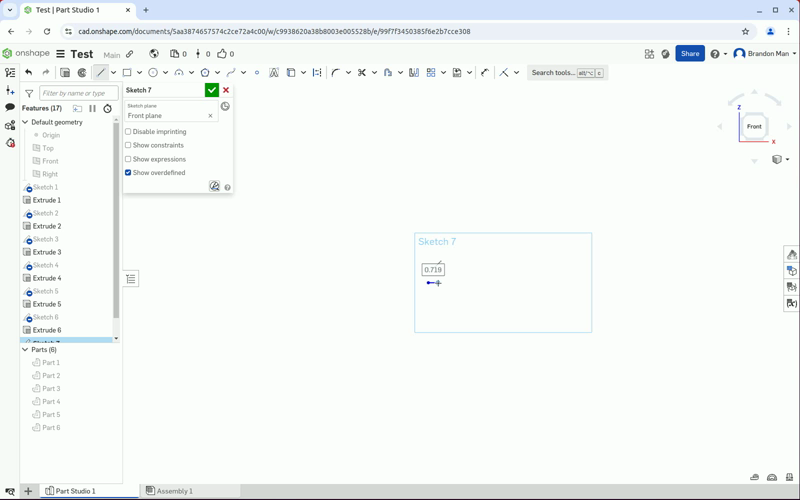
scroll(-6)
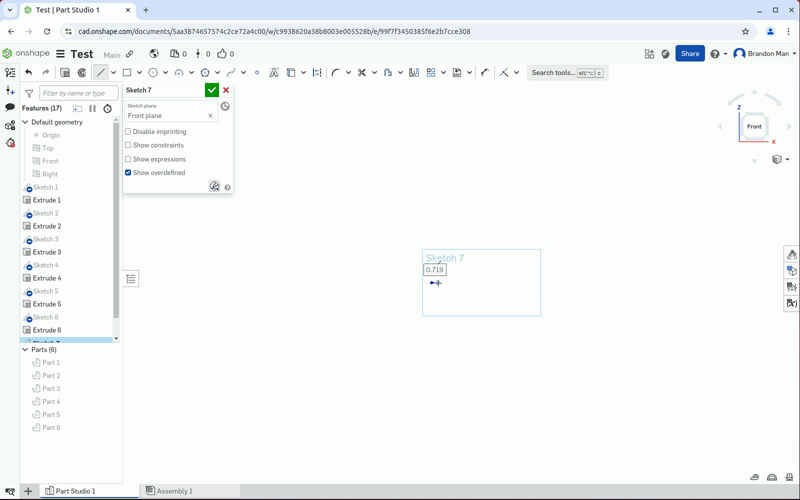
scroll(-6)
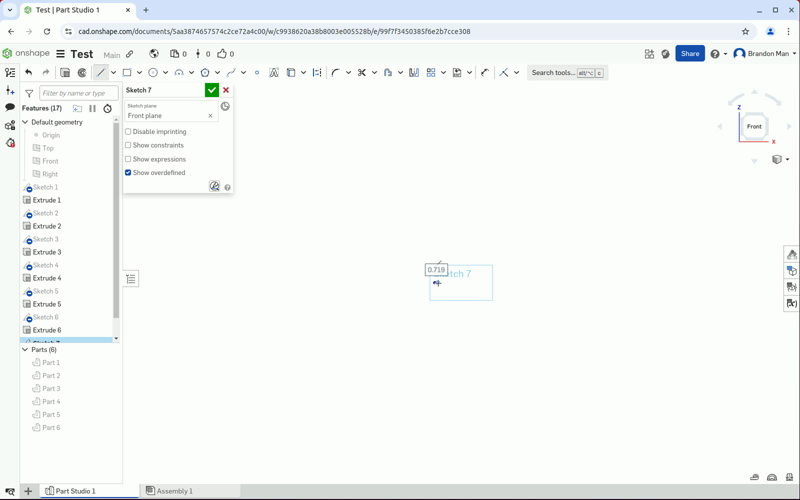
key_up(shift)
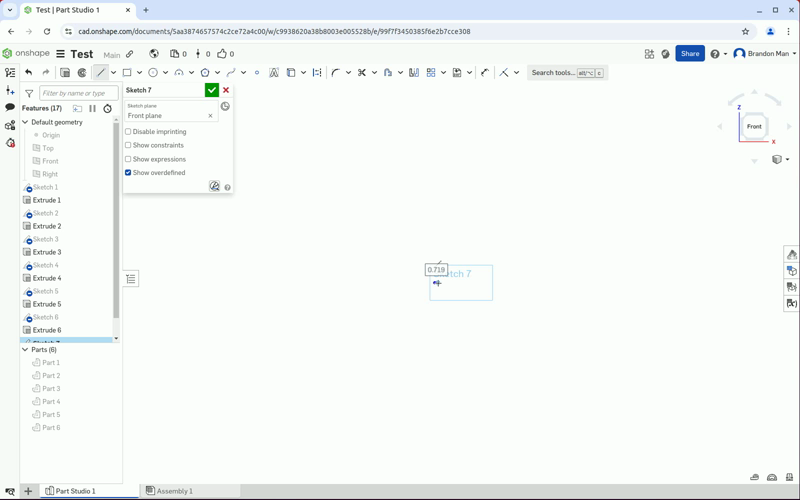
key(esc)
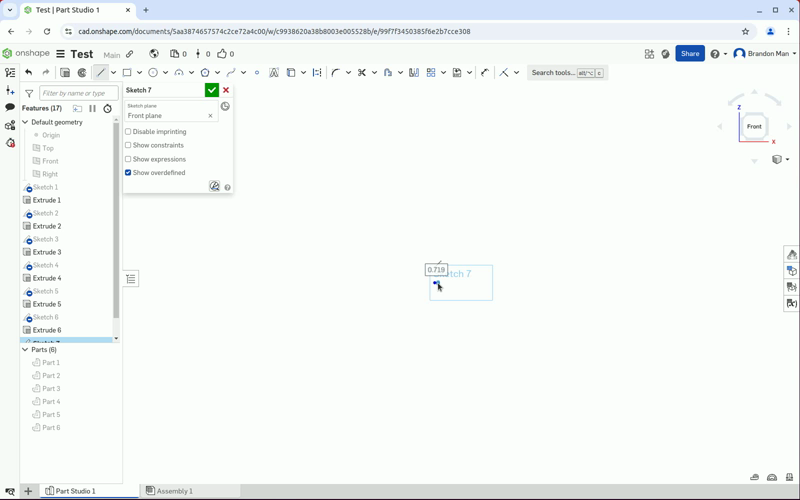
key(a)
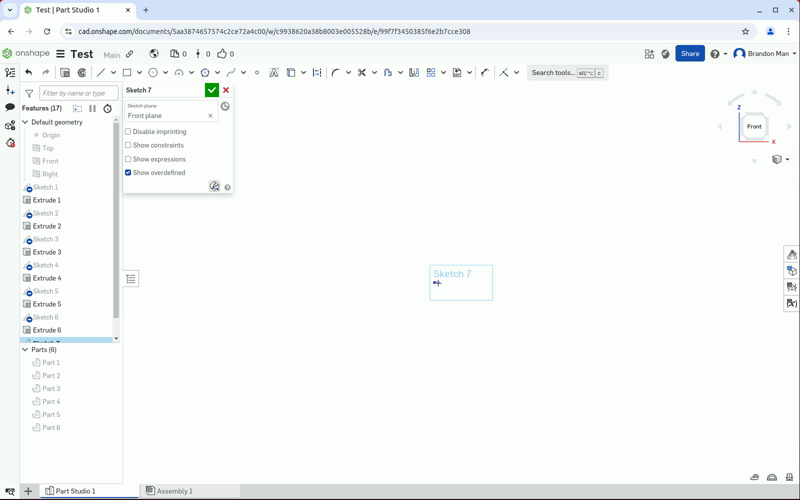
mouse_move(438, 282)
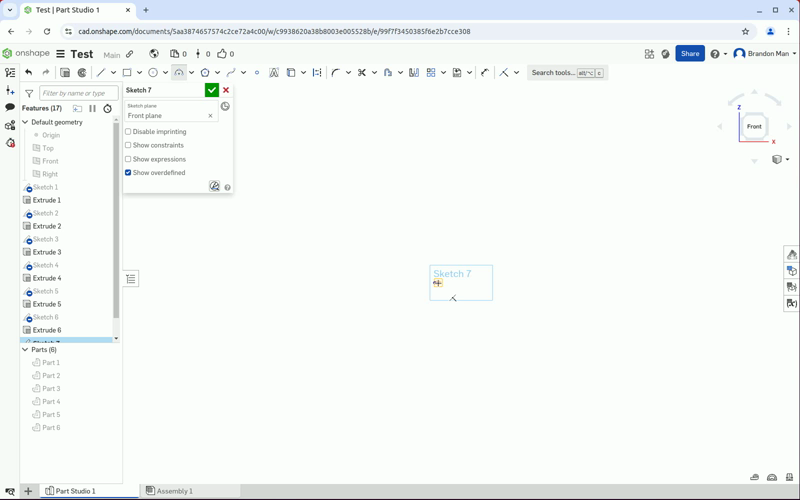
scroll(6)
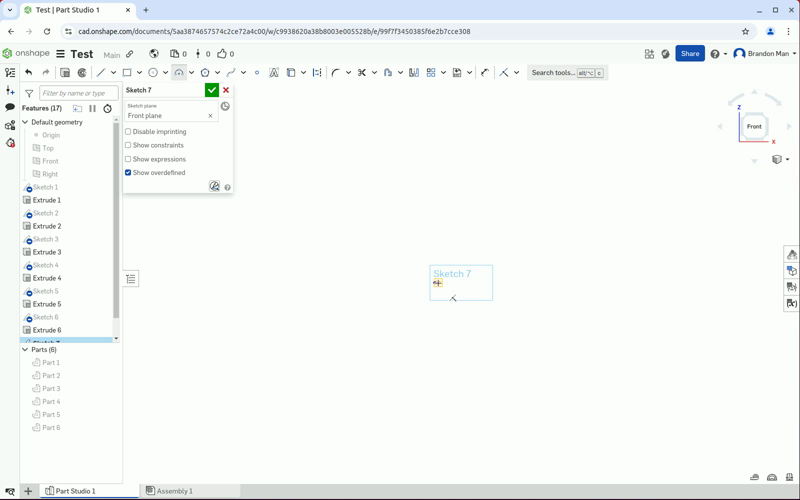
scroll(6)
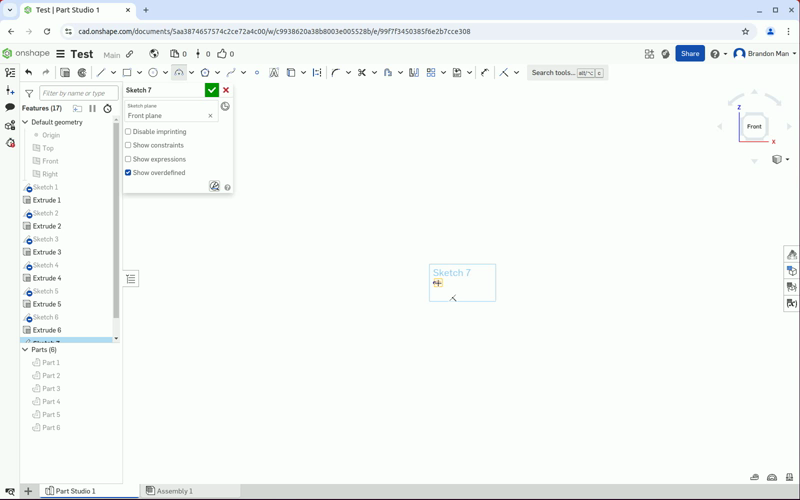
scroll(6)
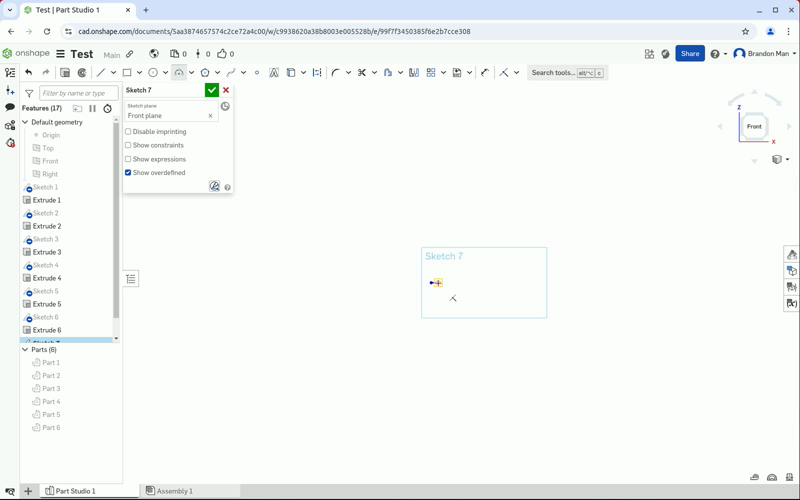
scroll(6)
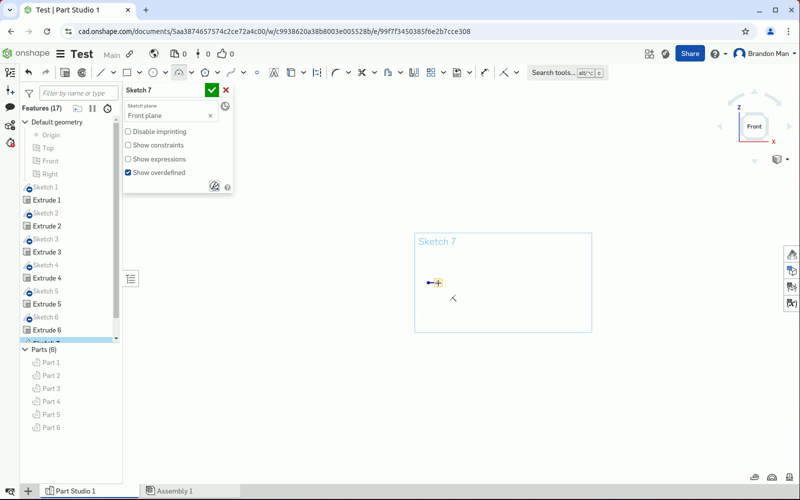
scroll(6)
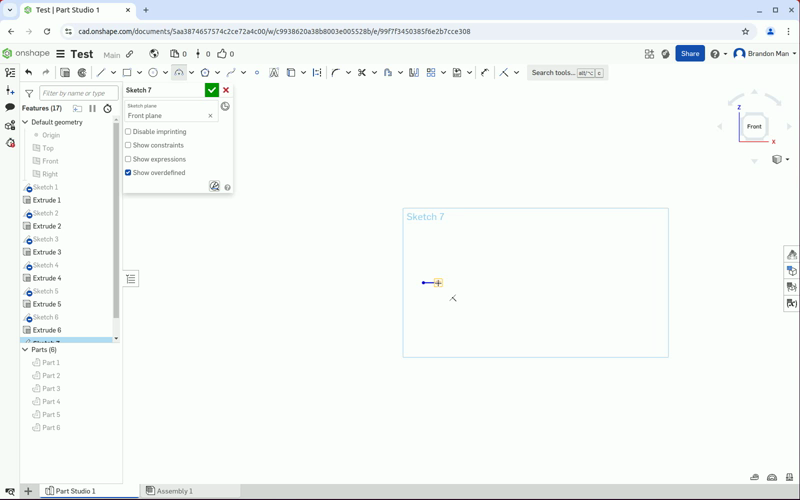
scroll(6)
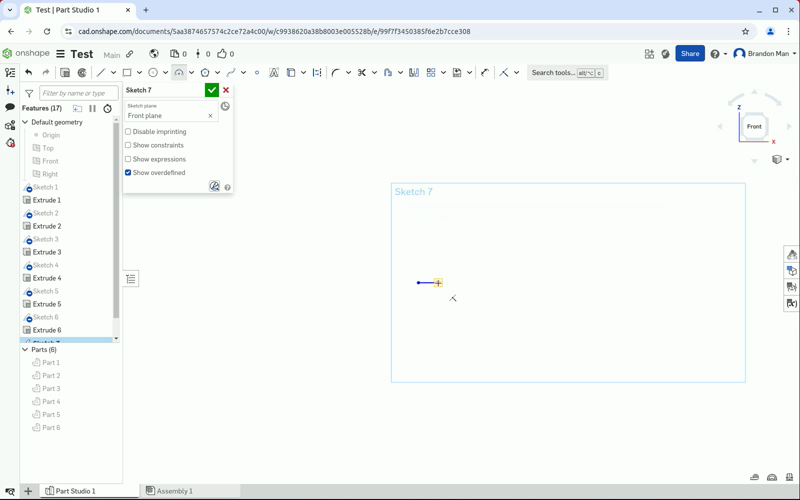
scroll(6)
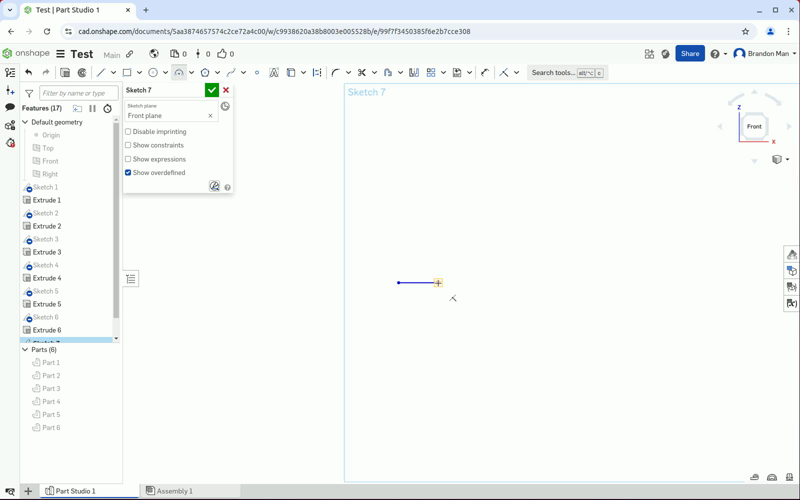
click(438, 282)
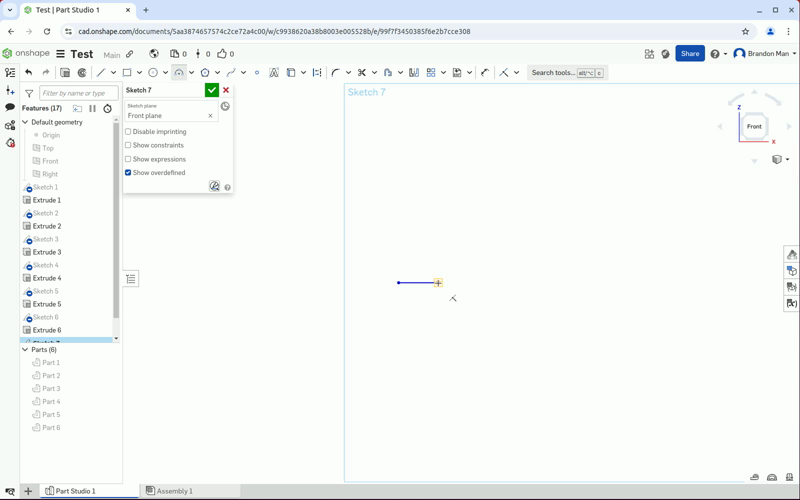
scroll(-6)
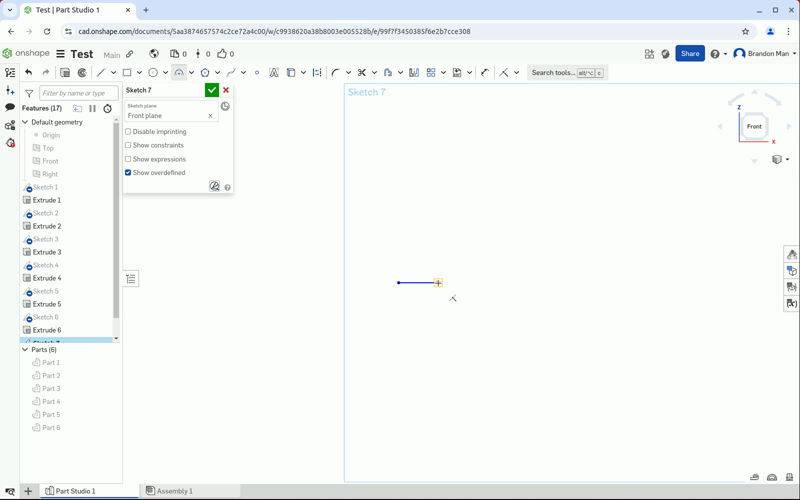
scroll(-6)
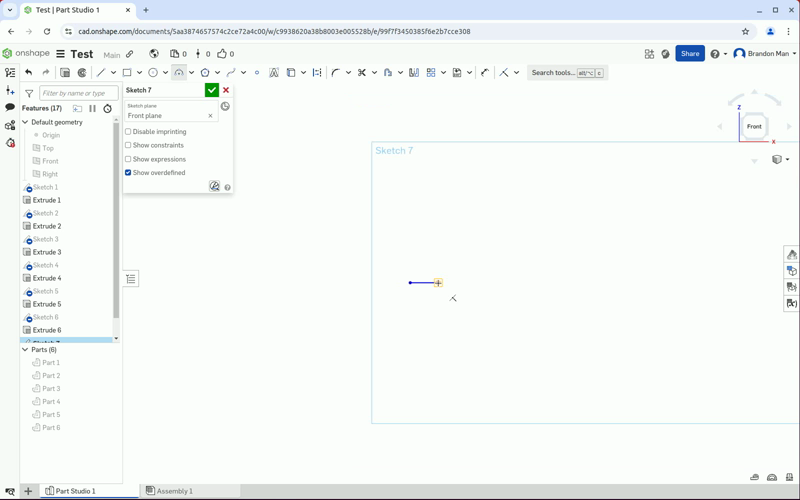
scroll(-6)
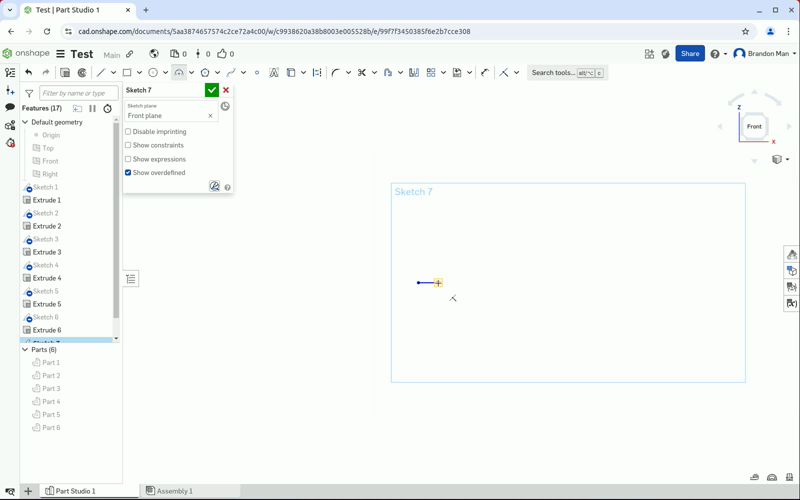
scroll(-6)
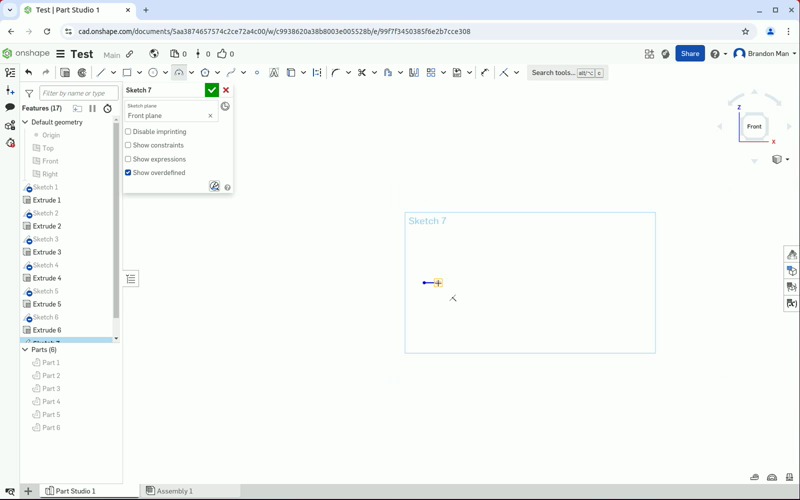
scroll(-6)
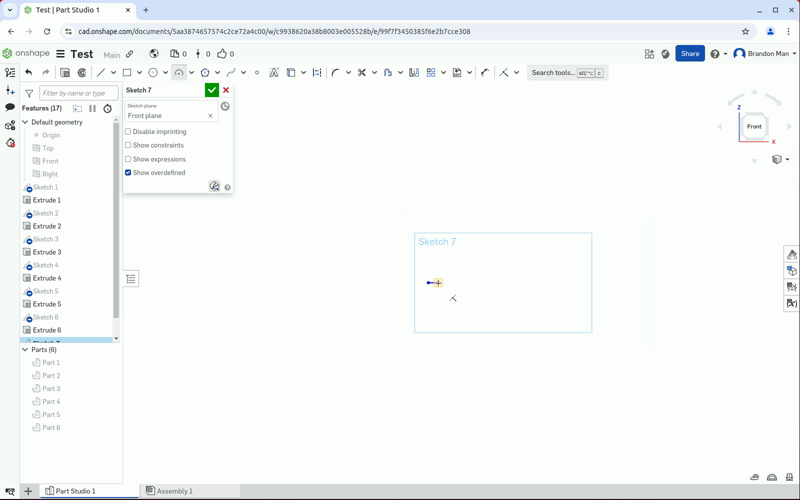
scroll(-6)
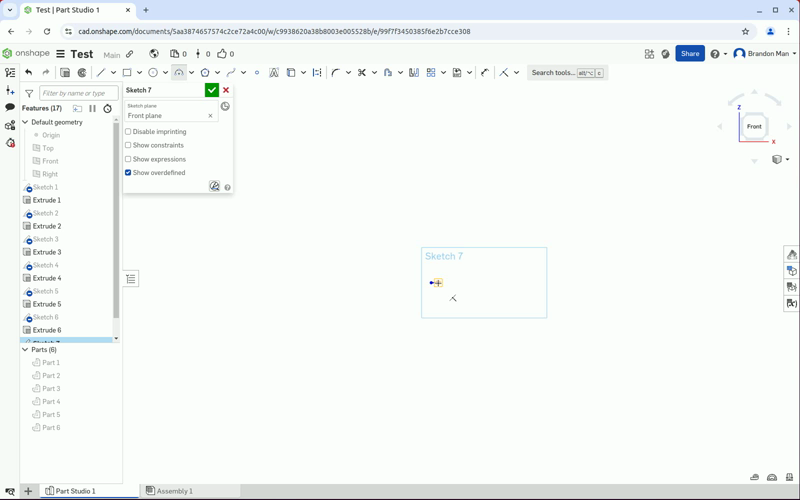
scroll(-6)
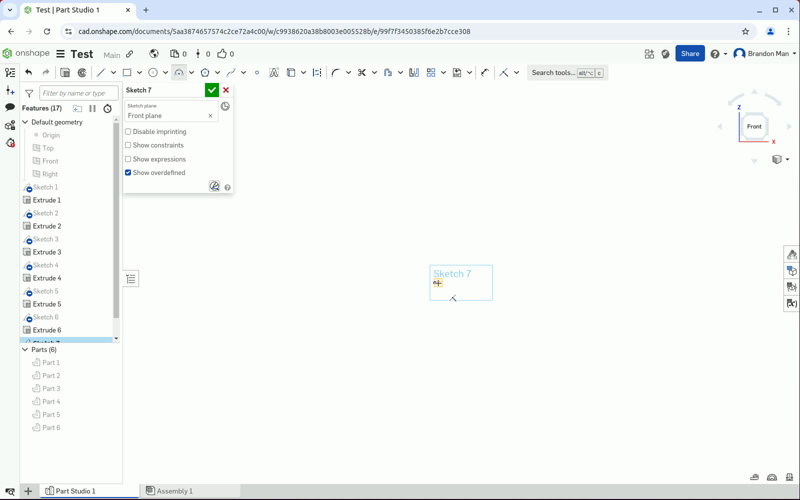
key_down(shift)
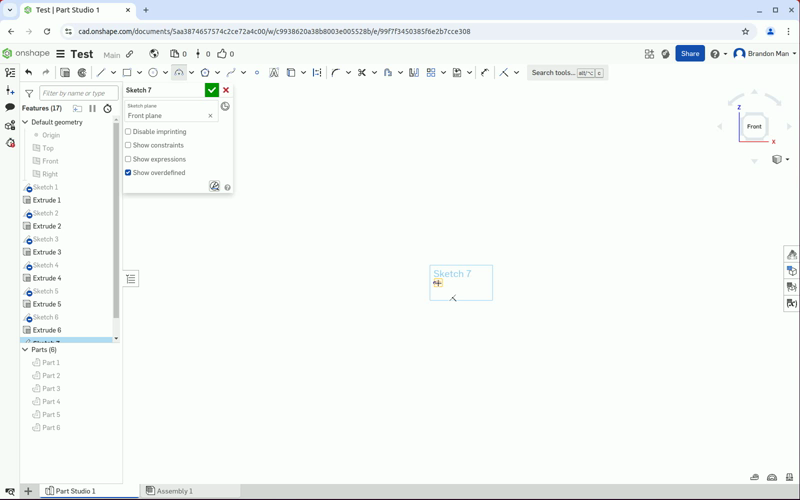
mouse_move(461, 306)
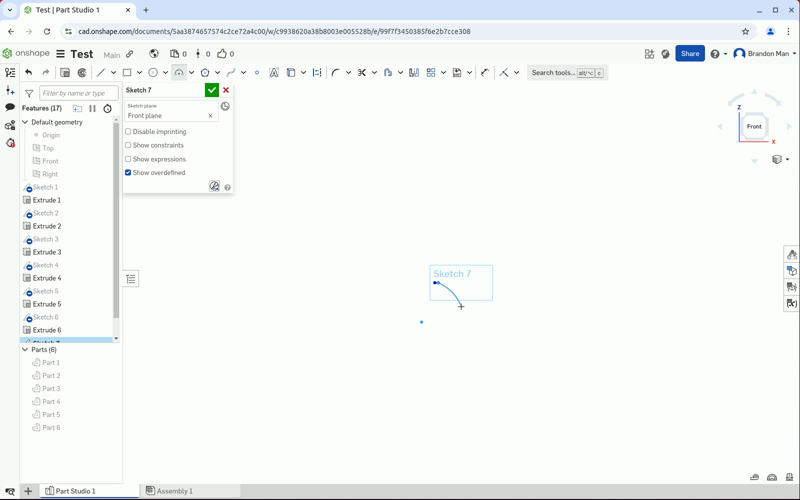
click(461, 306)
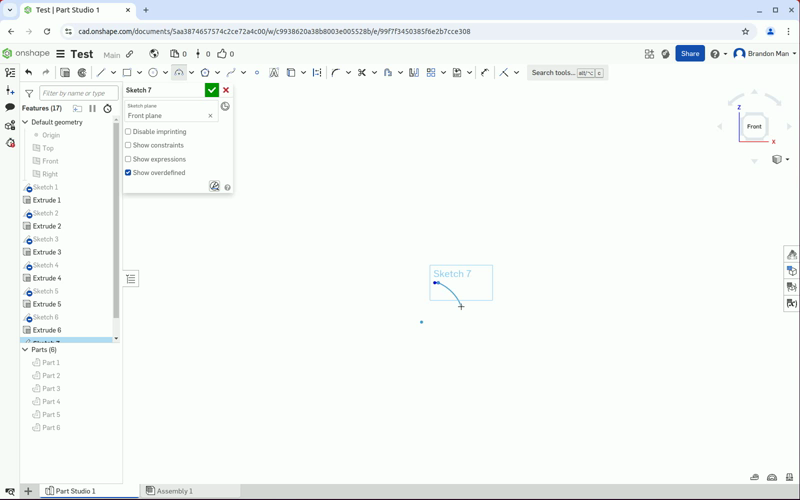
mouse_move(477, 266)
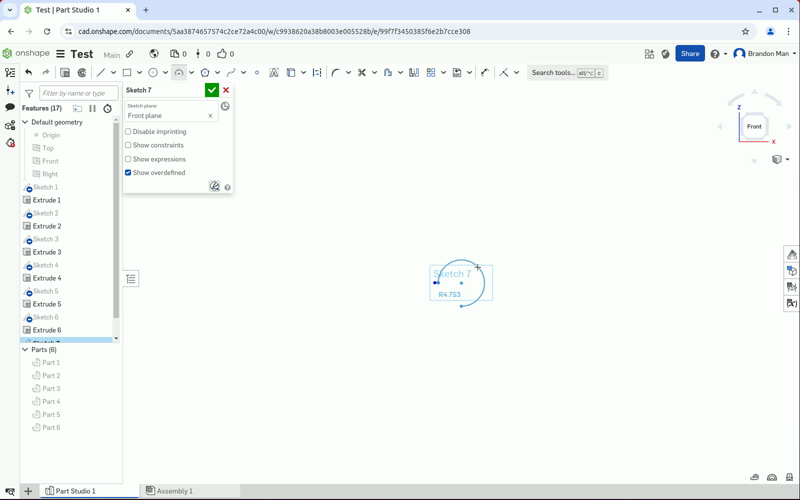
click(477, 266)
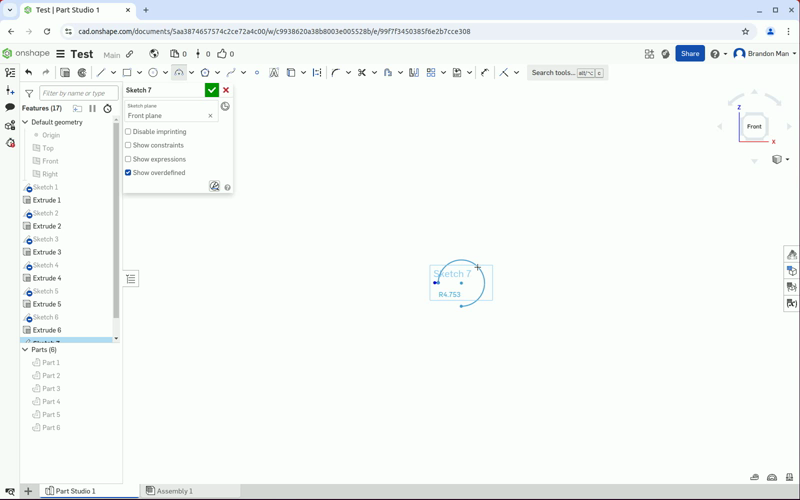
key_up(shift)
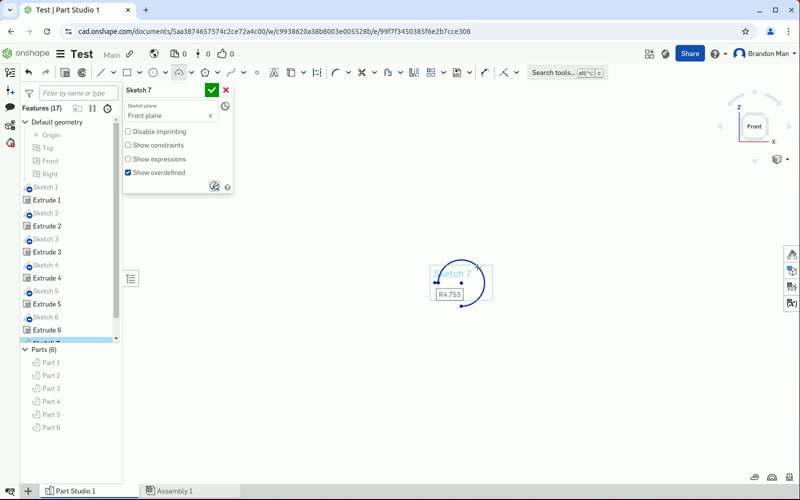
key(esc)
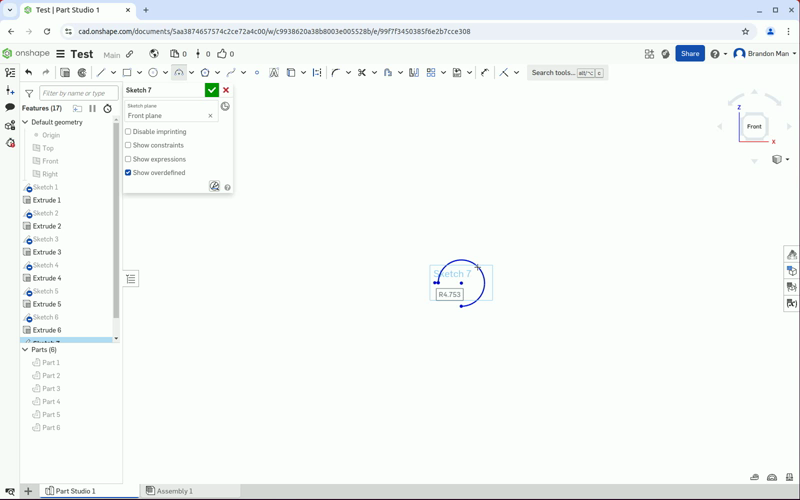
key(l)
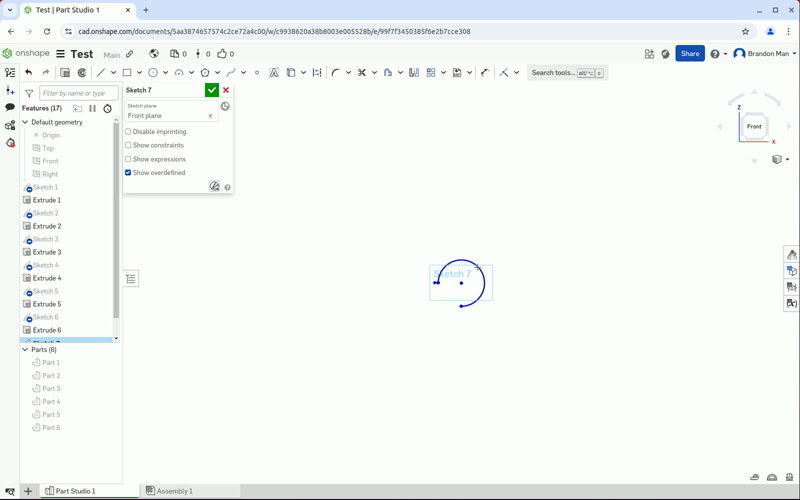
mouse_move(461, 306)
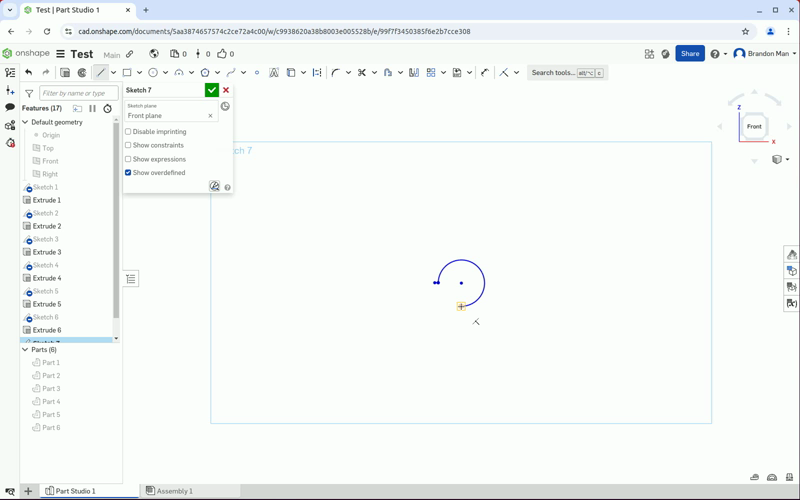
click(461, 306)
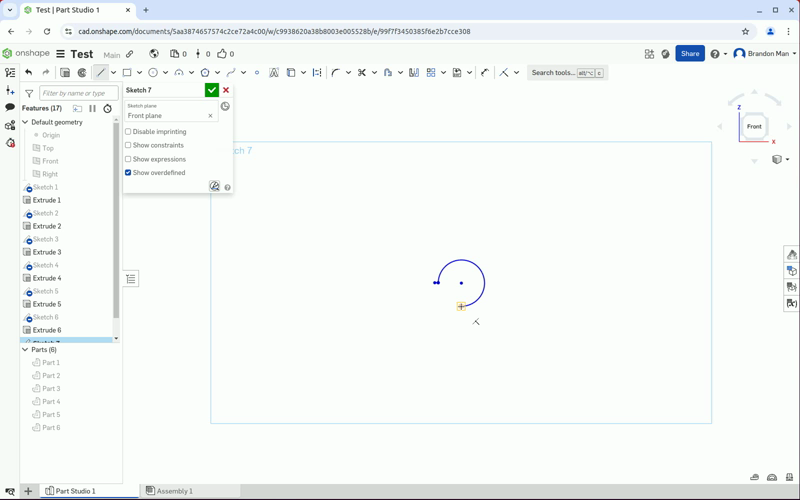
key_down(shift)
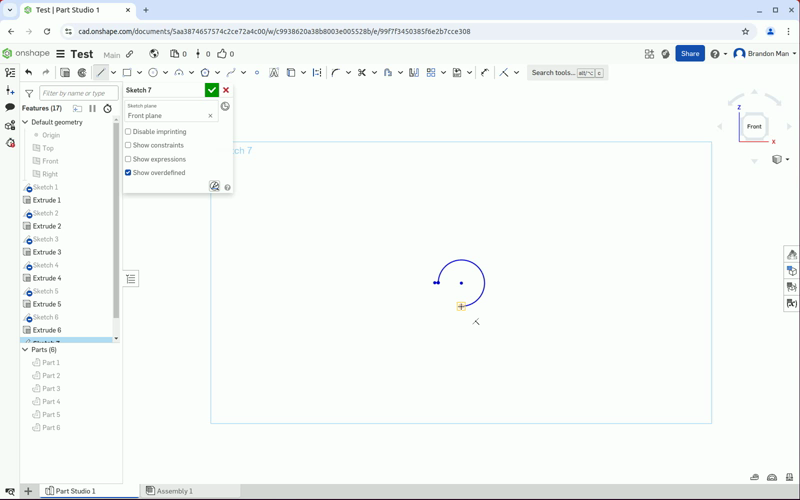
mouse_move(491, 306)
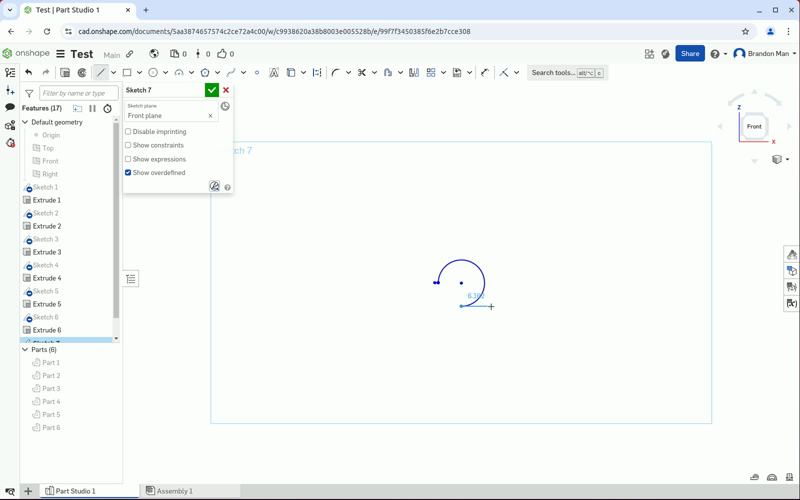
mouse_move(461, 309)
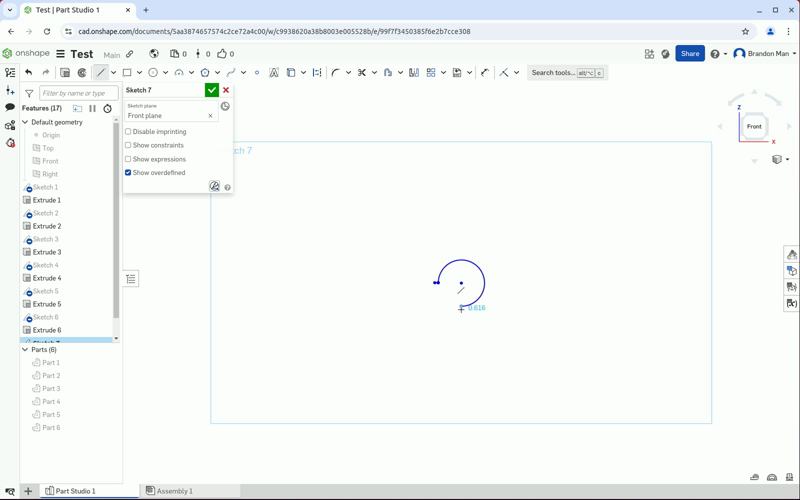
scroll(6)
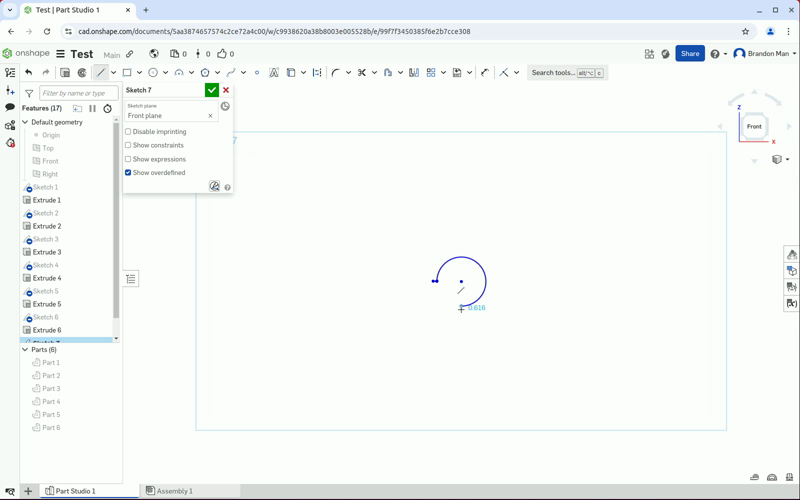
scroll(6)
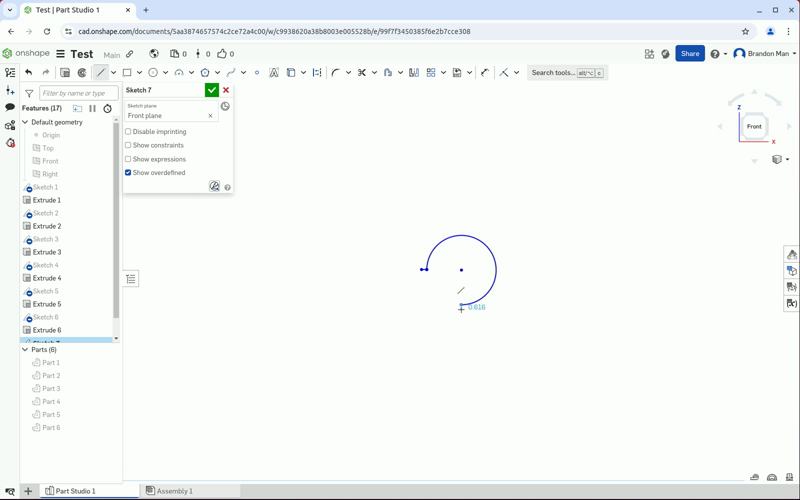
scroll(6)
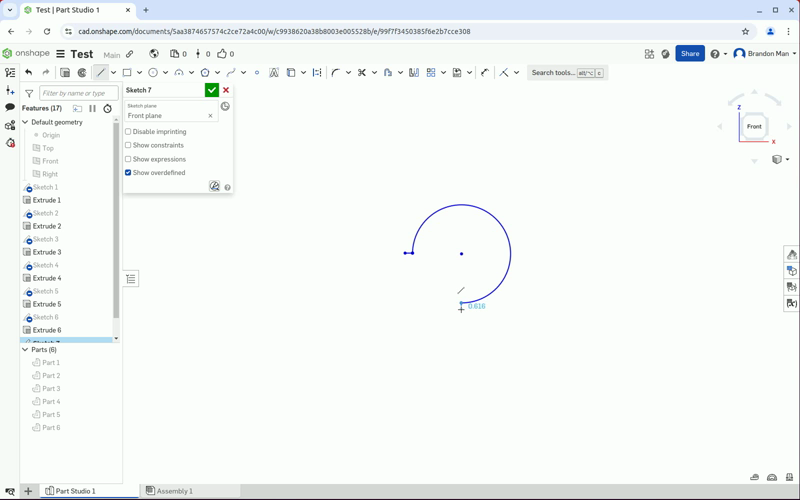
scroll(6)
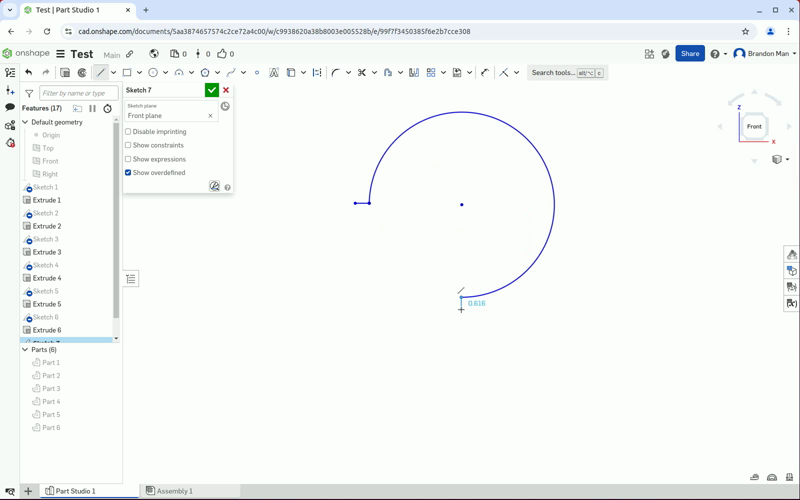
scroll(6)
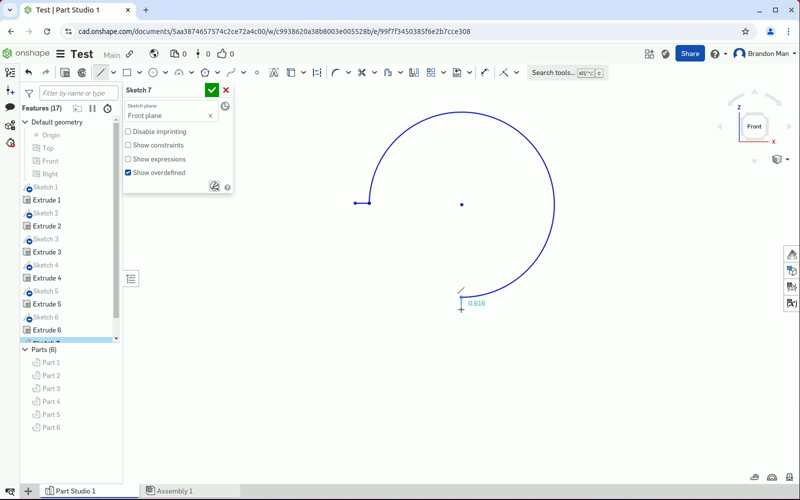
scroll(6)
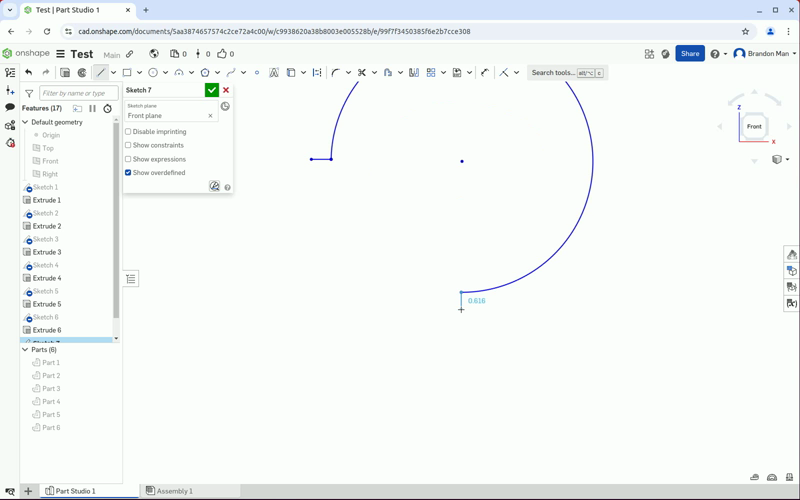
scroll(6)
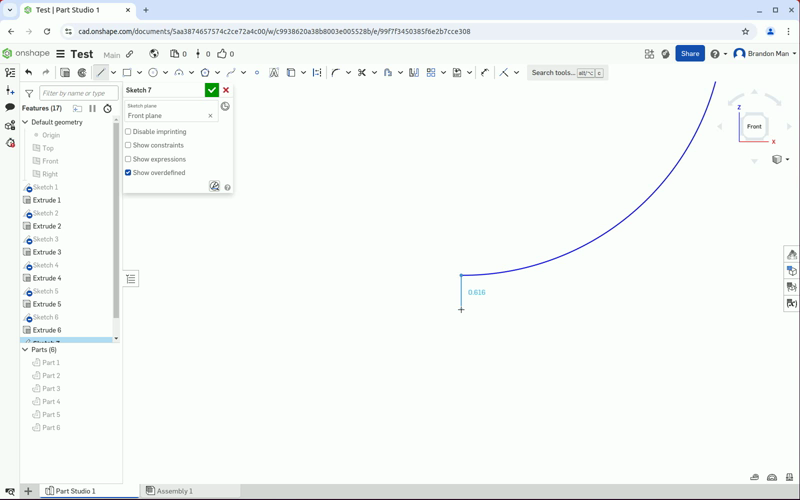
click(461, 309)
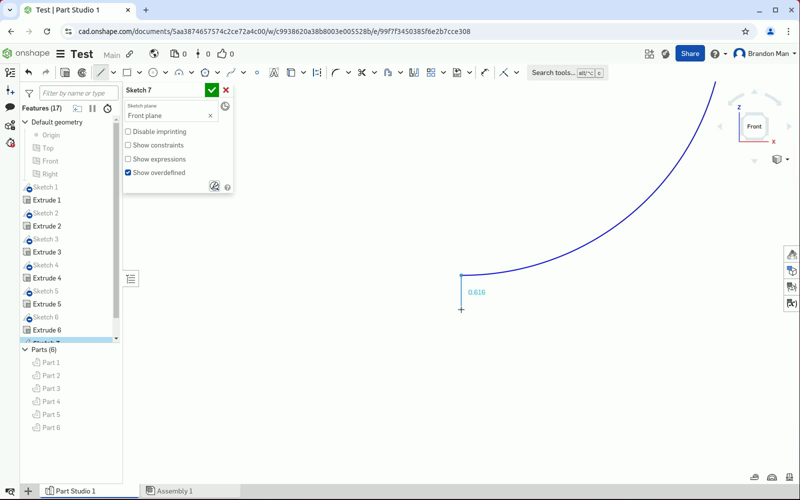
scroll(-6)
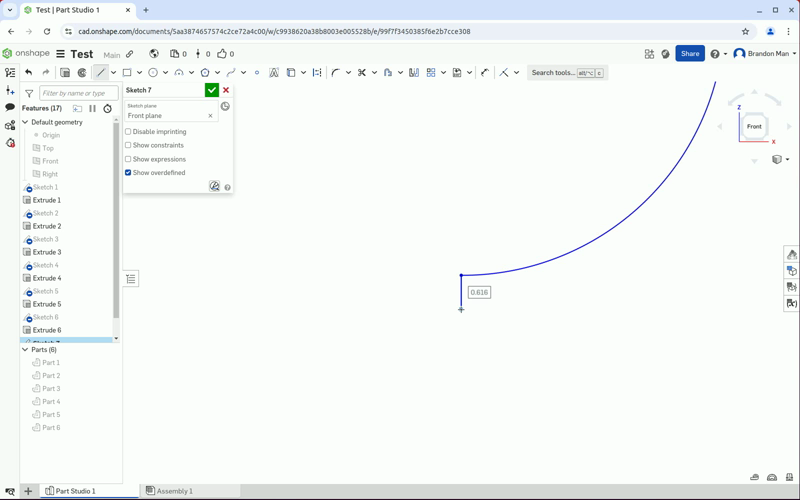
scroll(-6)
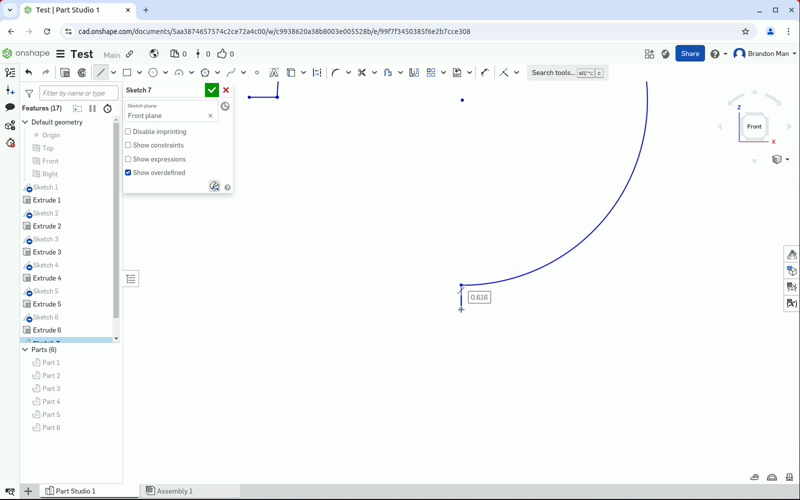
scroll(-6)
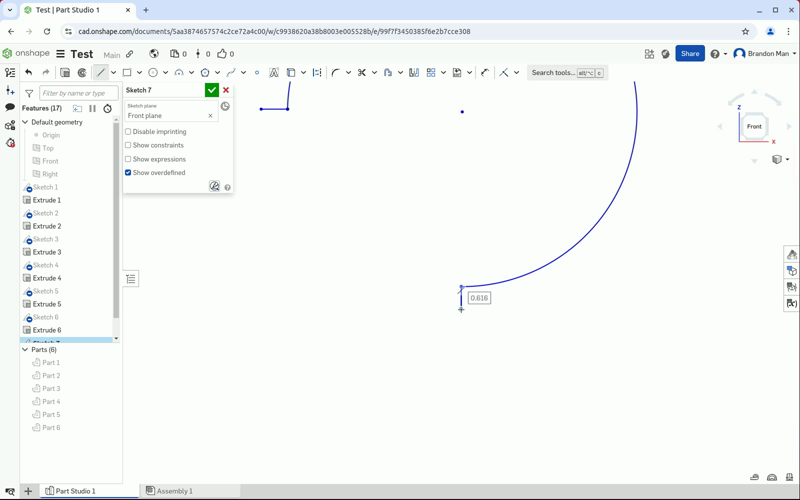
scroll(-6)
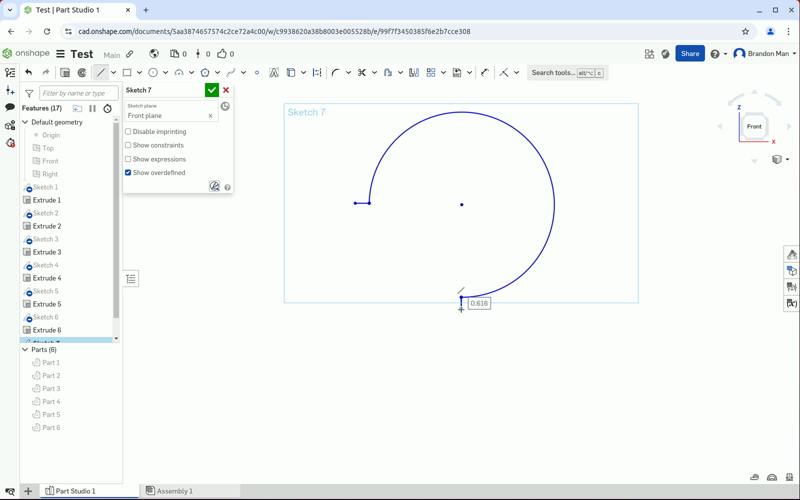
scroll(-6)
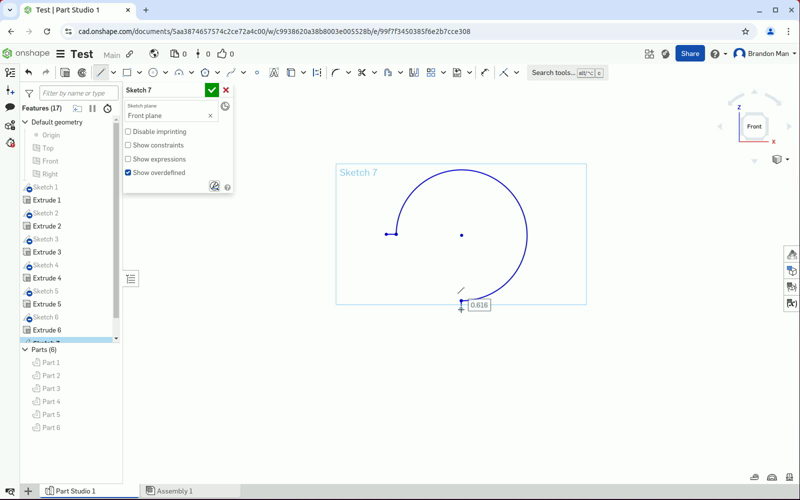
scroll(-6)
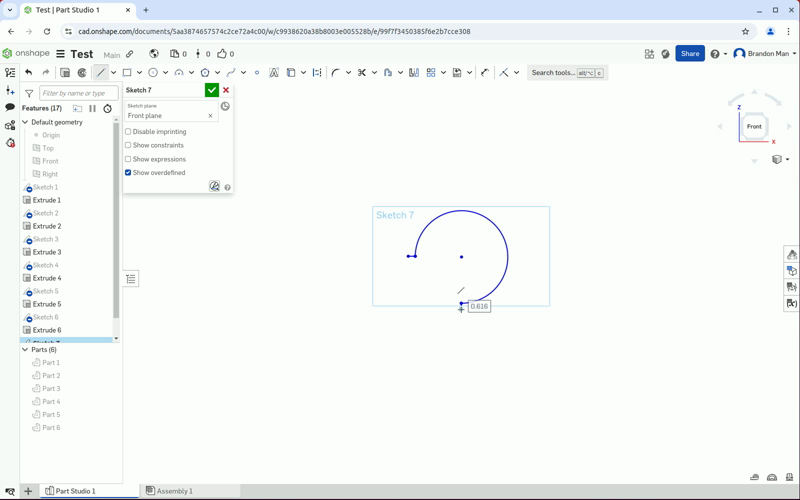
scroll(-6)
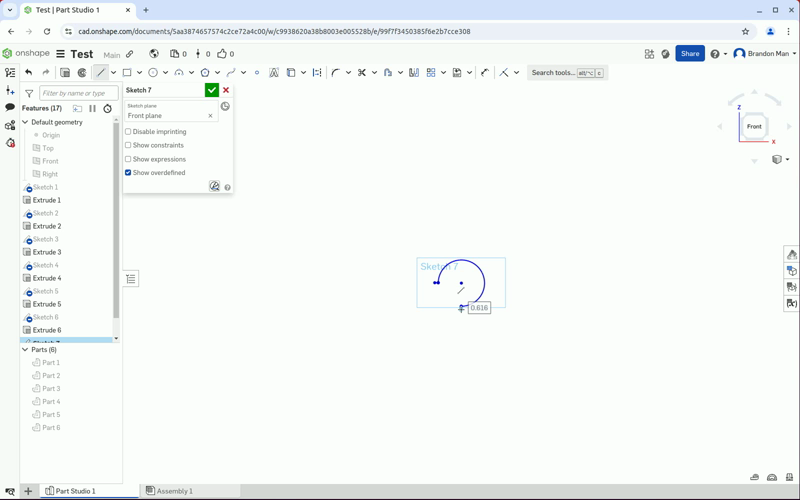
key_up(shift)
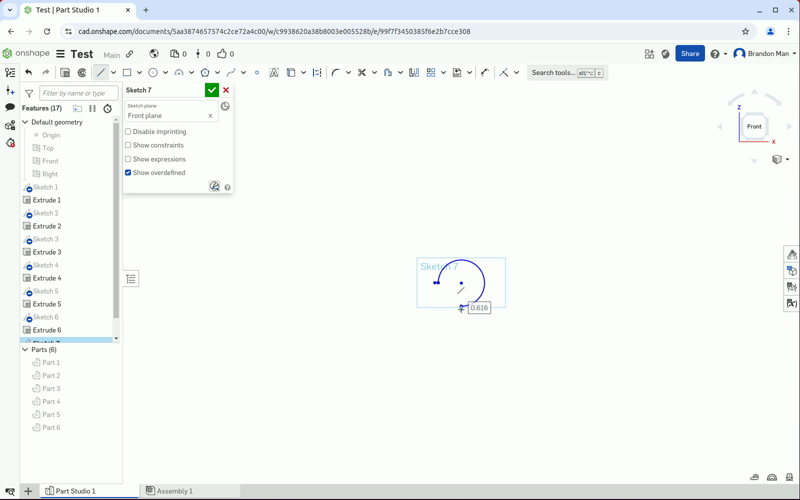
key(esc)
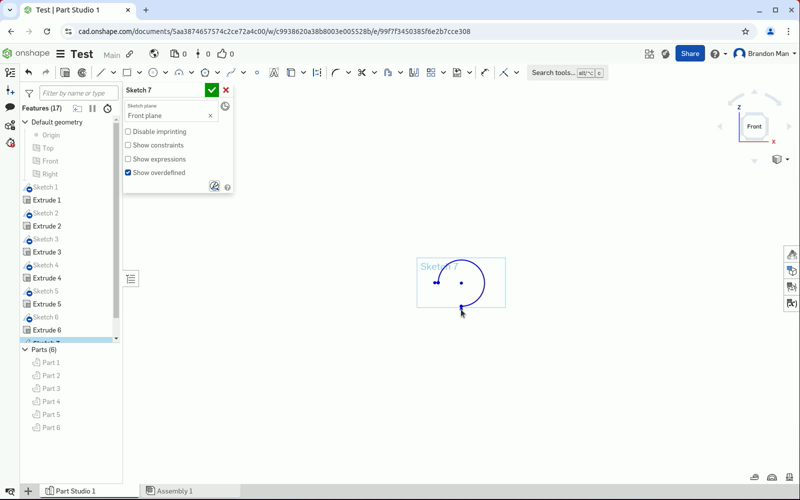
key(a)
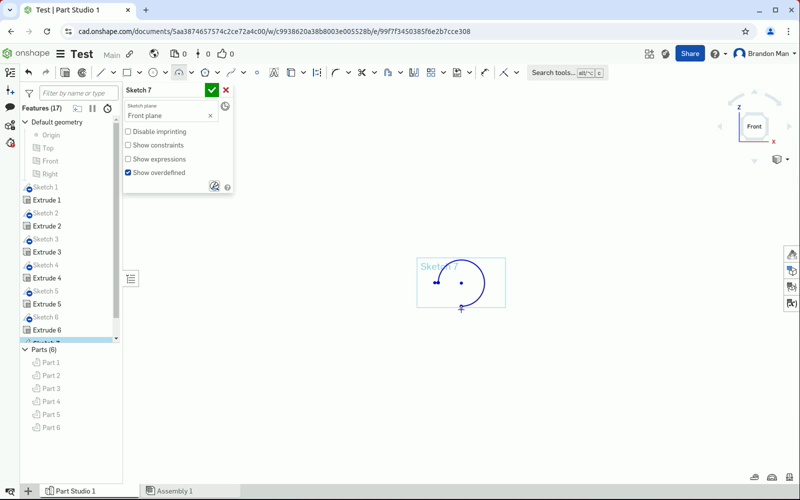
mouse_move(461, 309)
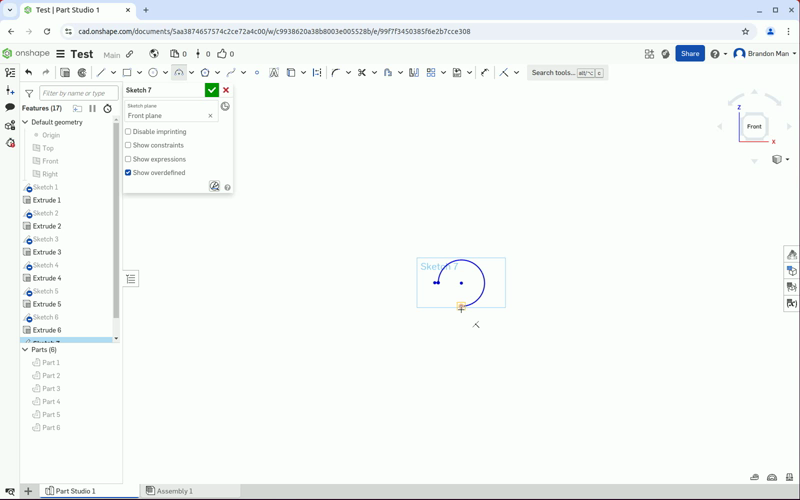
scroll(6)
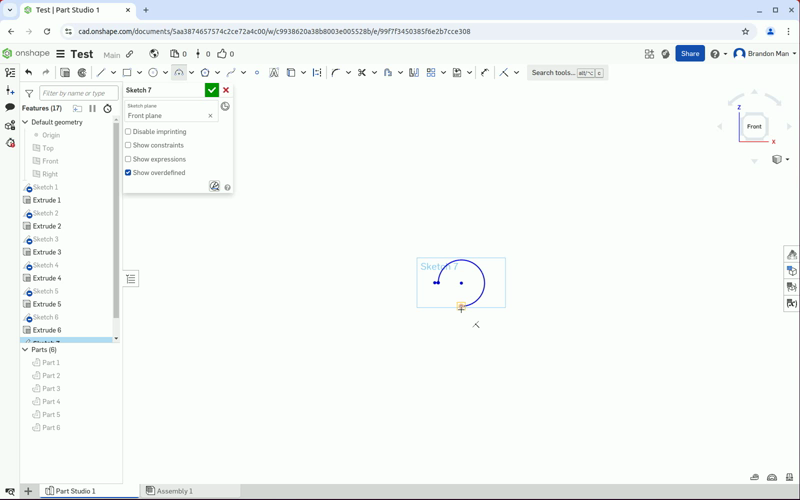
scroll(6)
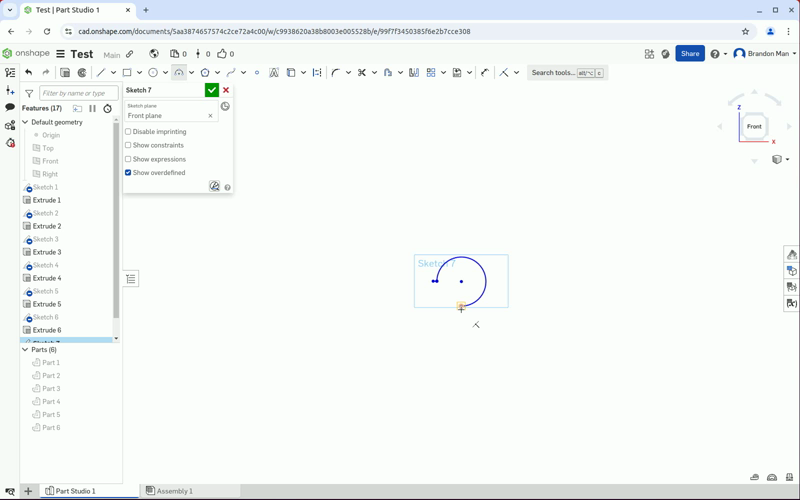
scroll(6)
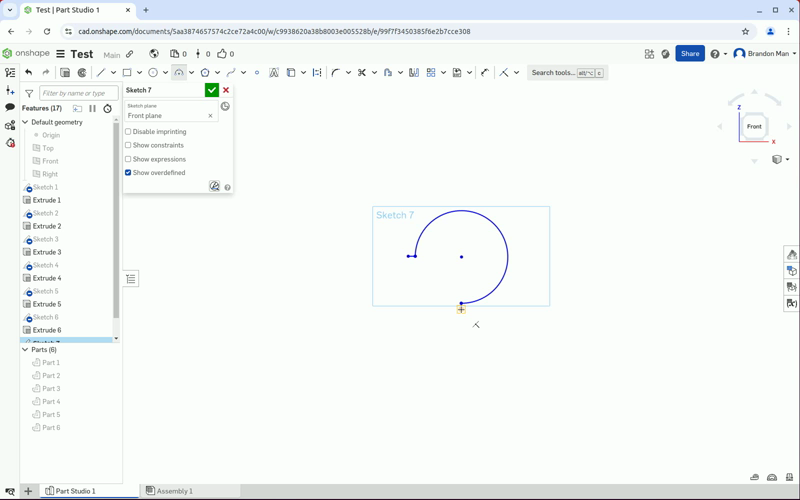
scroll(6)
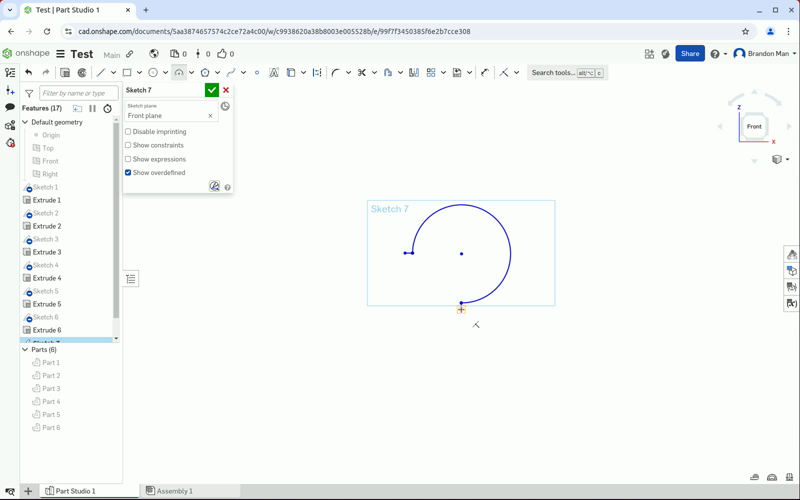
scroll(6)
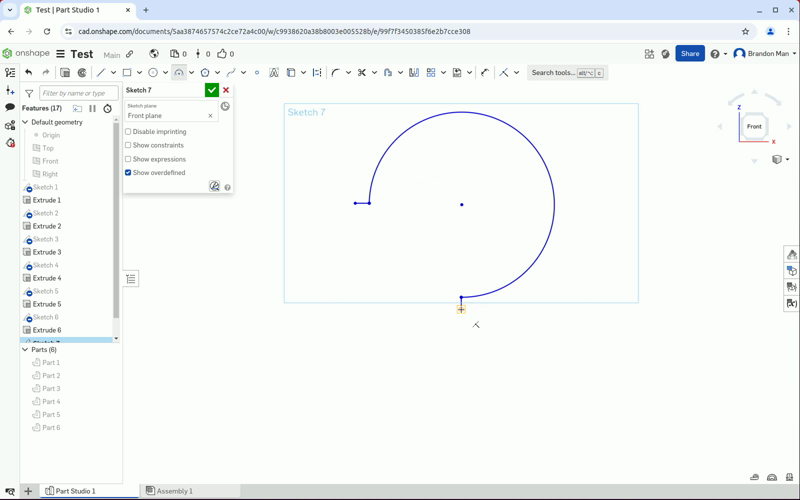
scroll(6)
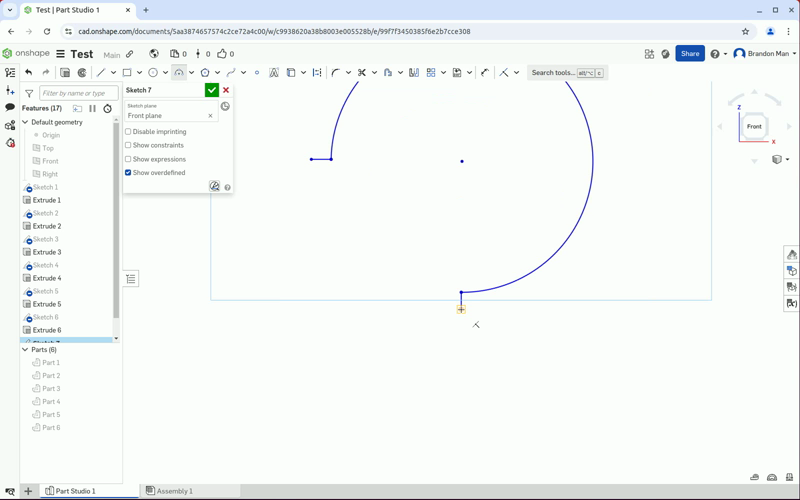
scroll(6)
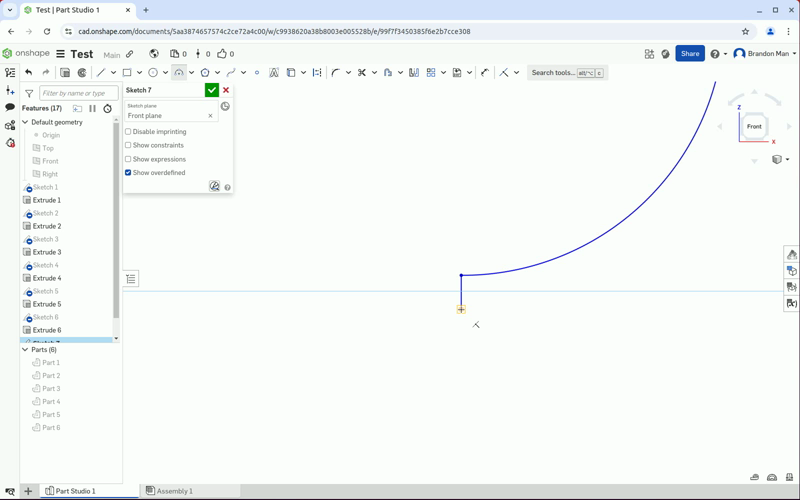
click(461, 309)
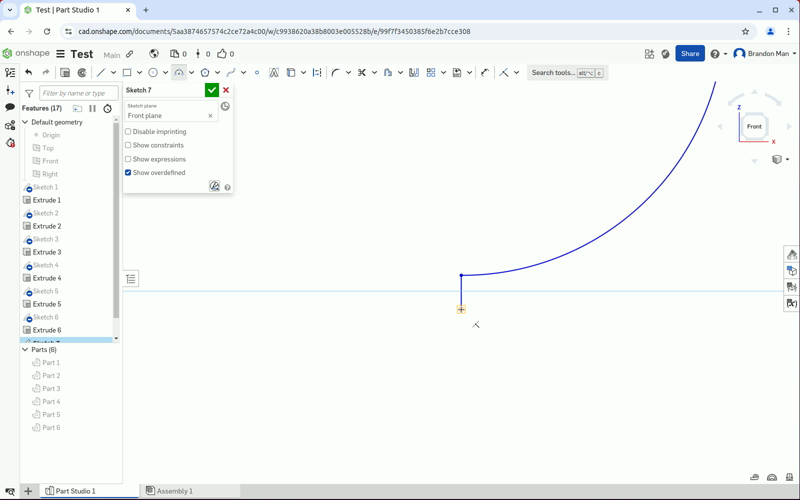
scroll(-6)
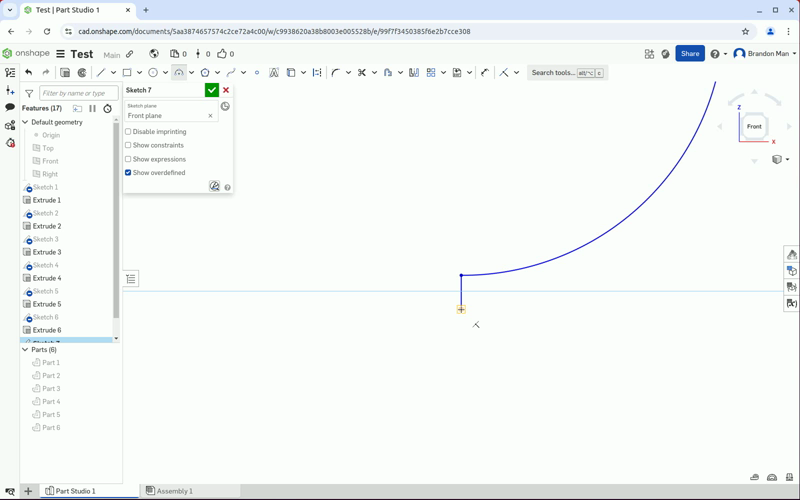
scroll(-6)
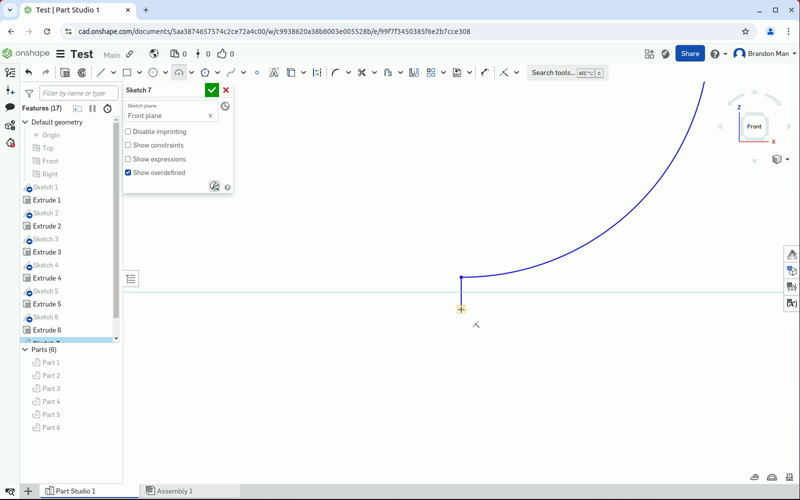
scroll(-6)
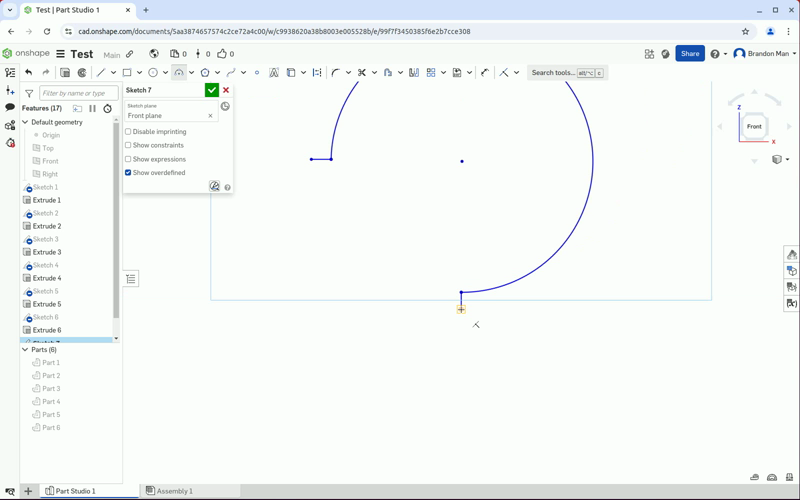
scroll(-6)
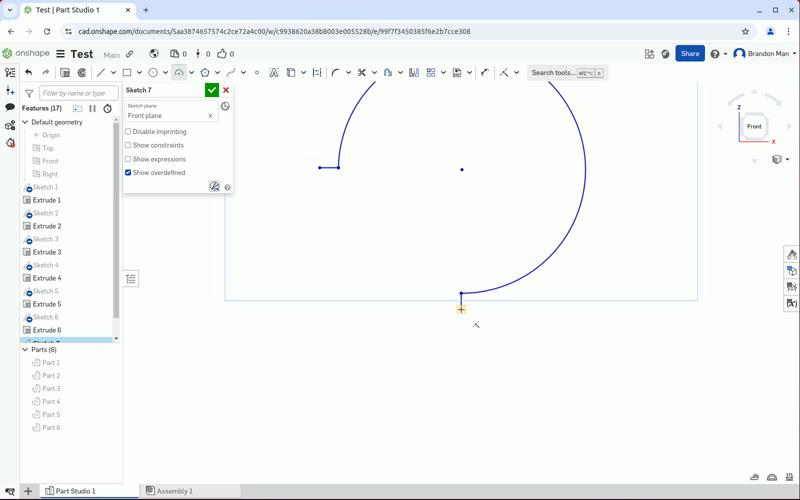
scroll(-6)
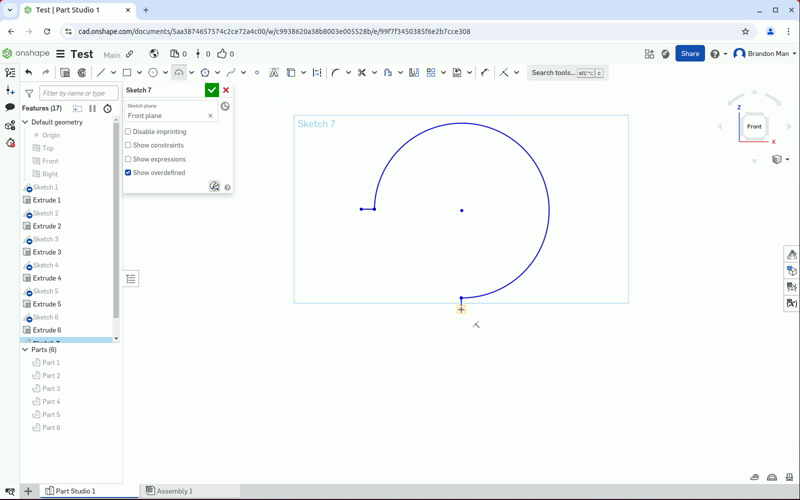
scroll(-6)
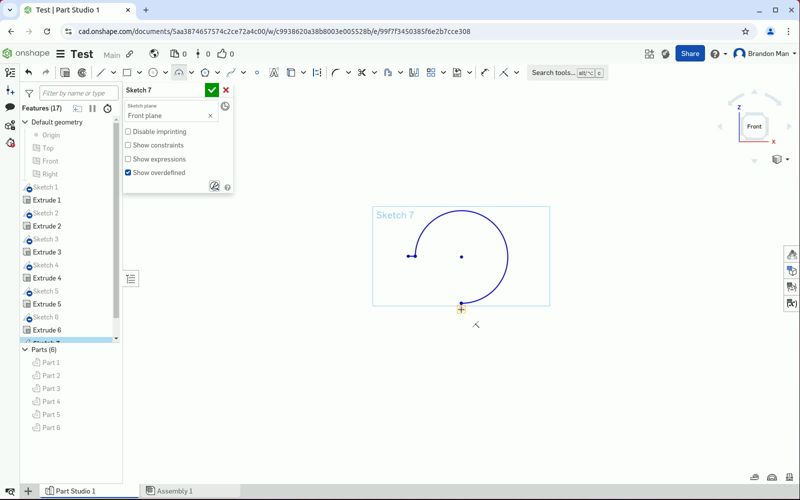
scroll(-6)
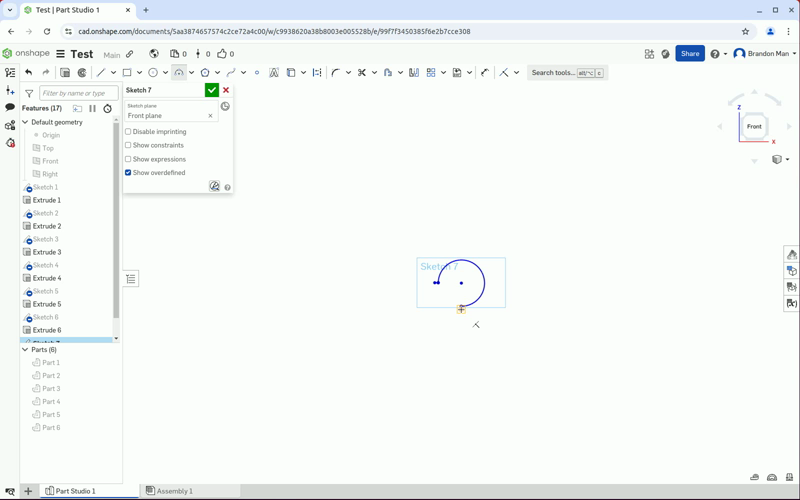
mouse_move(434, 282)
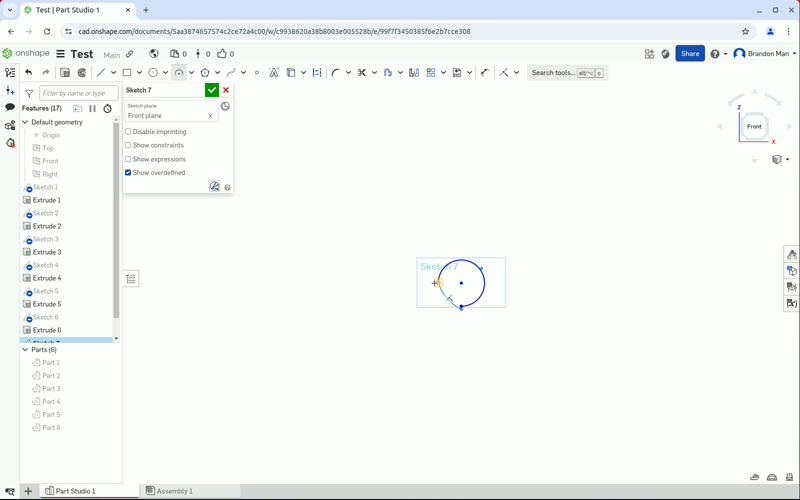
scroll(6)
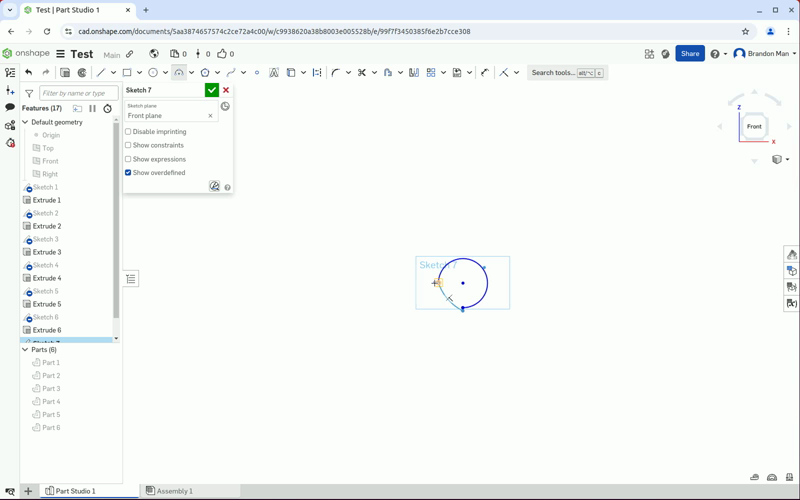
scroll(6)
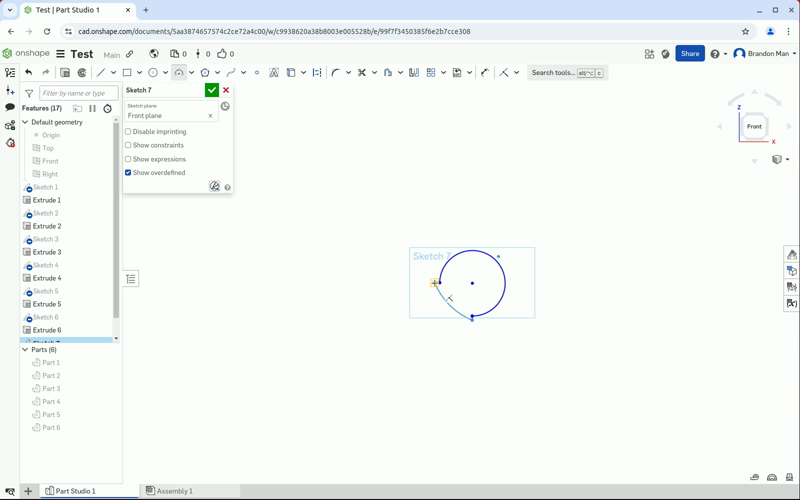
scroll(6)
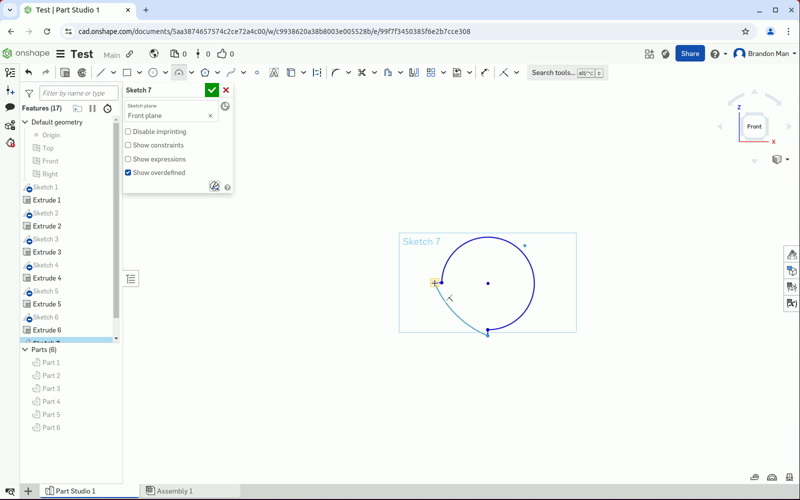
scroll(6)
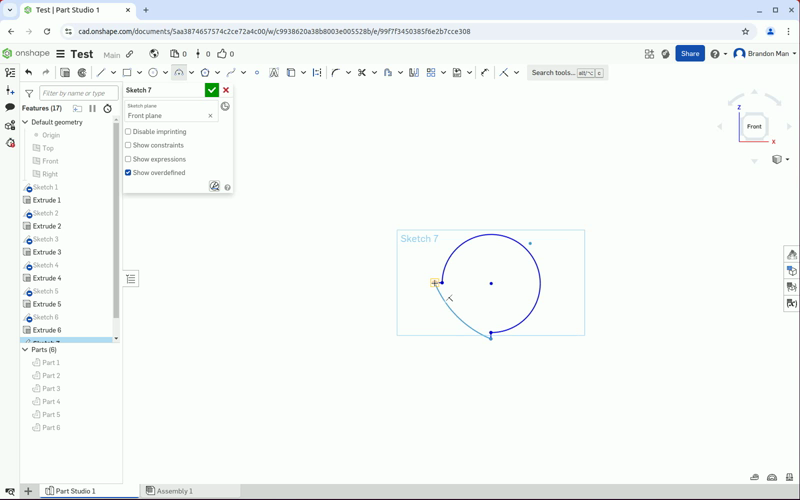
scroll(6)
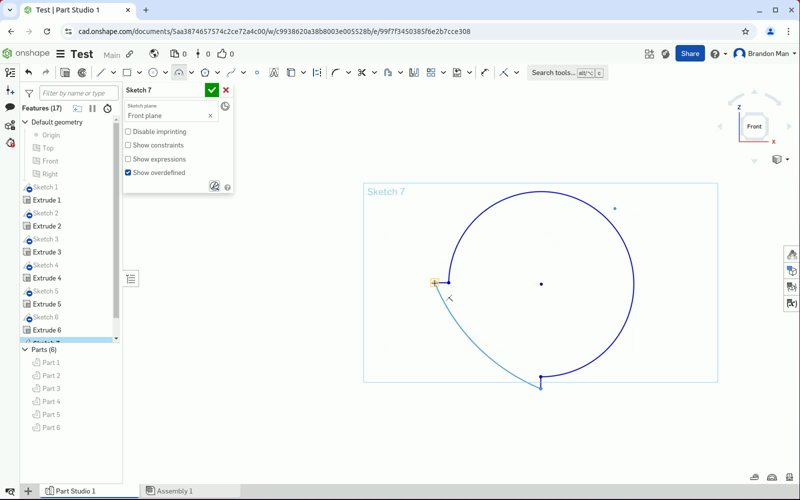
scroll(6)
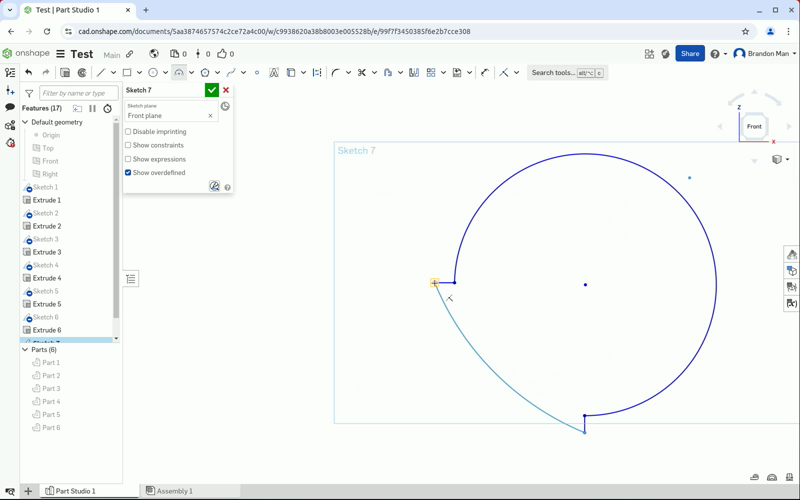
scroll(6)
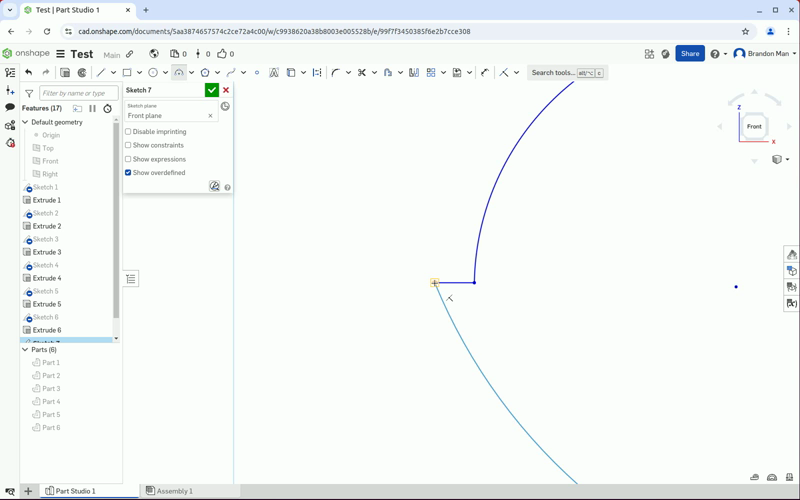
click(434, 282)
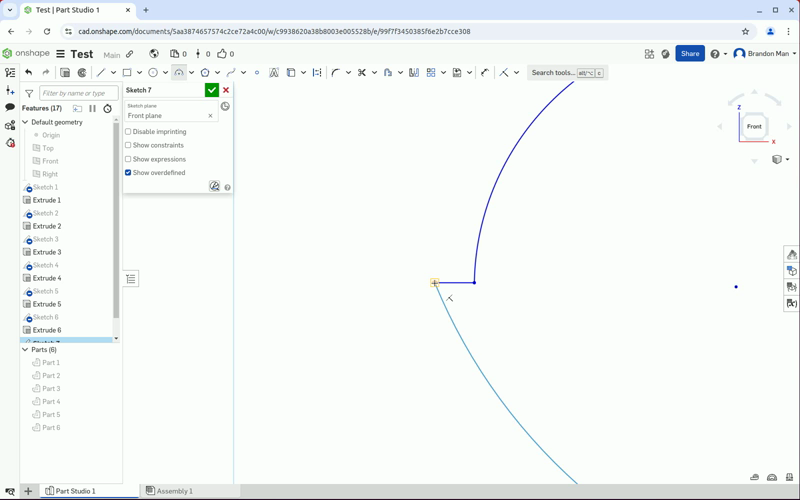
scroll(-6)
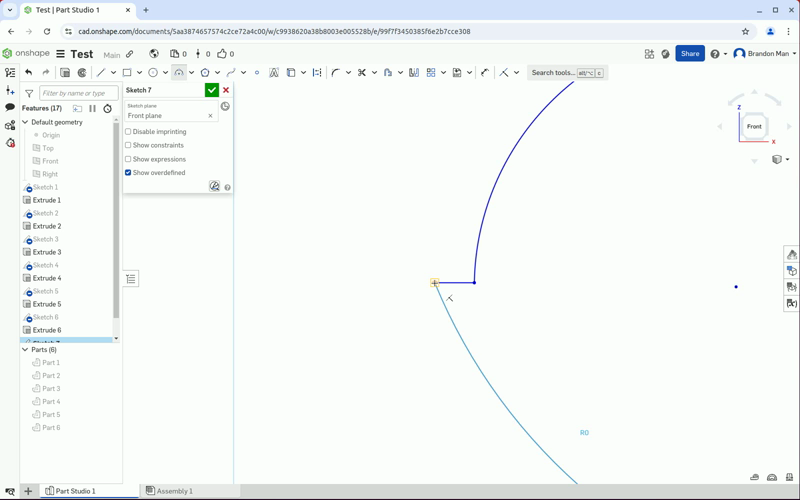
scroll(-6)
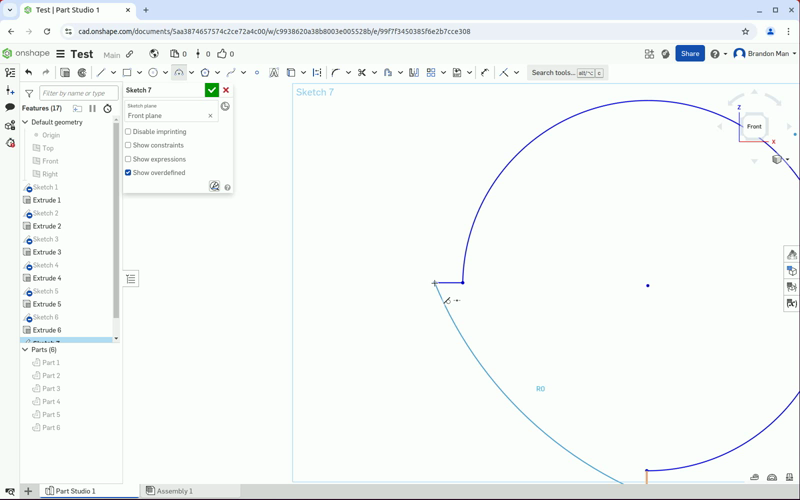
scroll(-6)
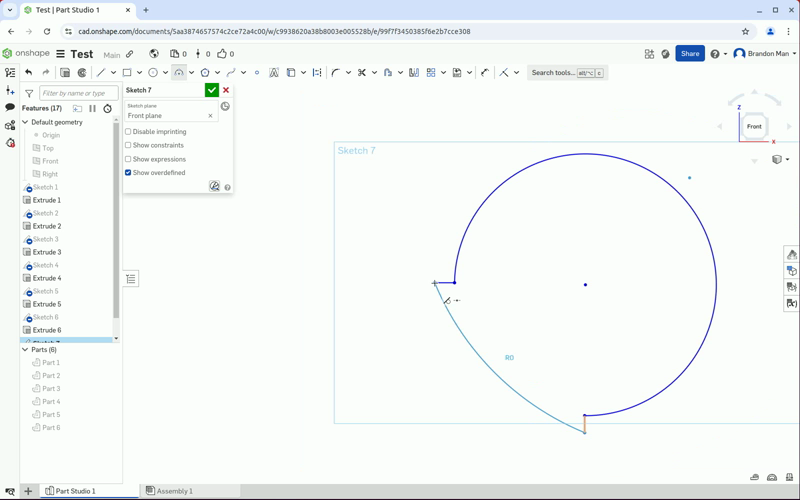
scroll(-6)
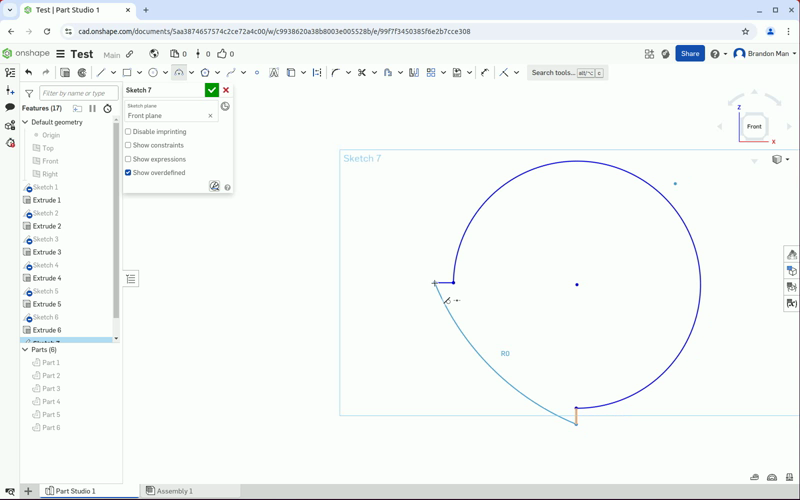
scroll(-6)
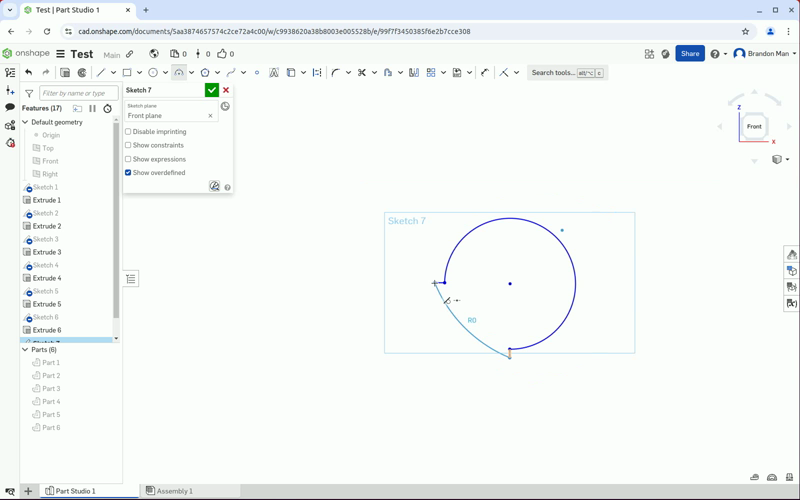
scroll(-6)
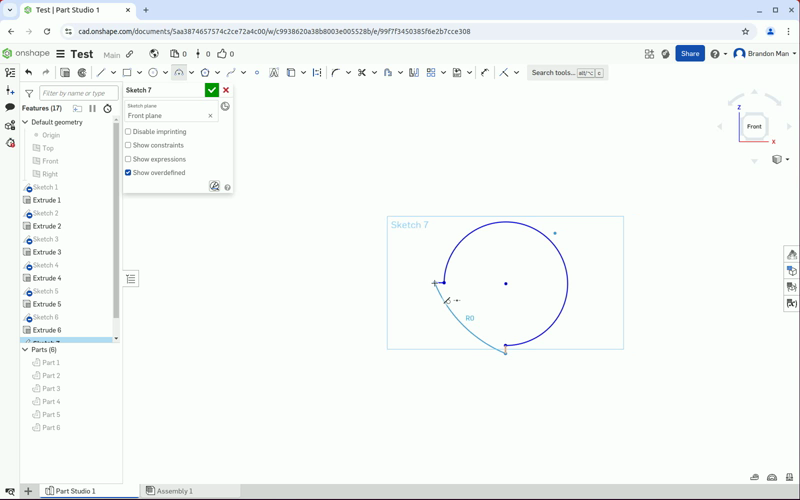
scroll(-6)
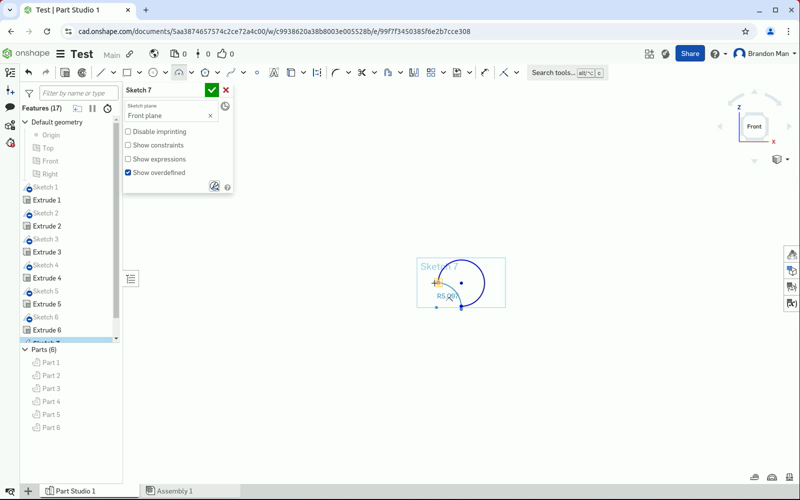
key_down(shift)
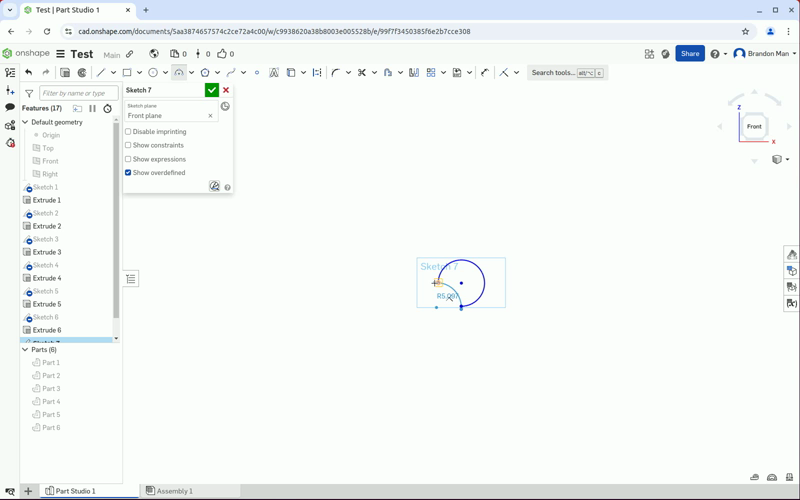
mouse_move(480, 264)
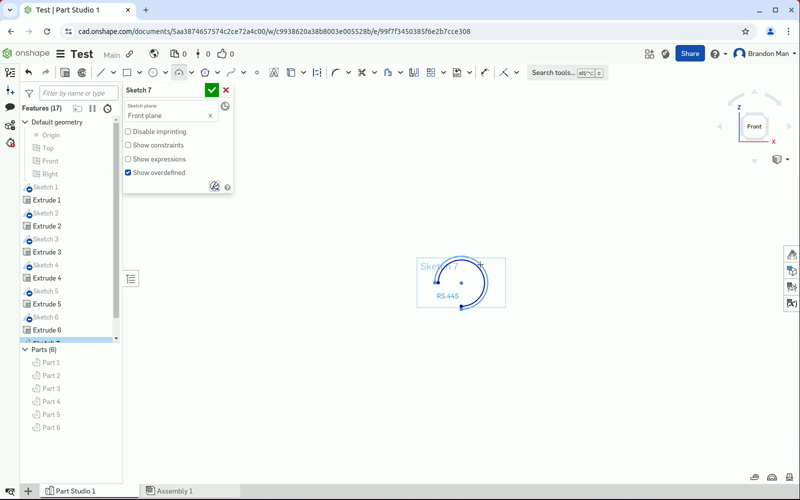
scroll(6)
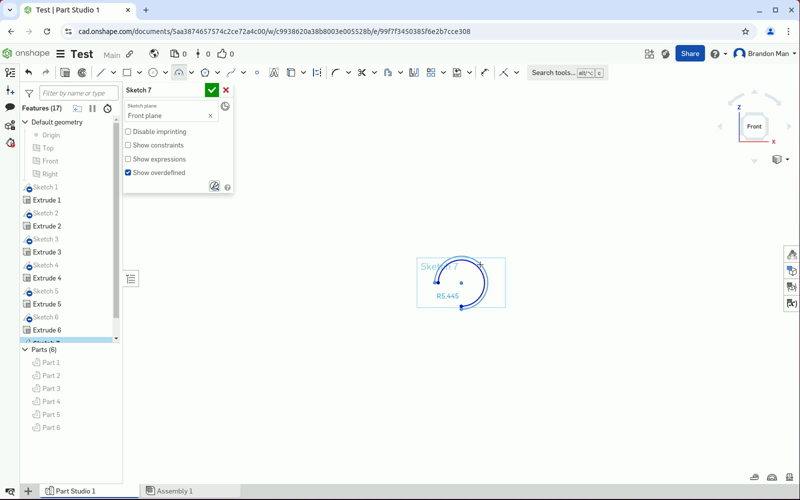
scroll(6)
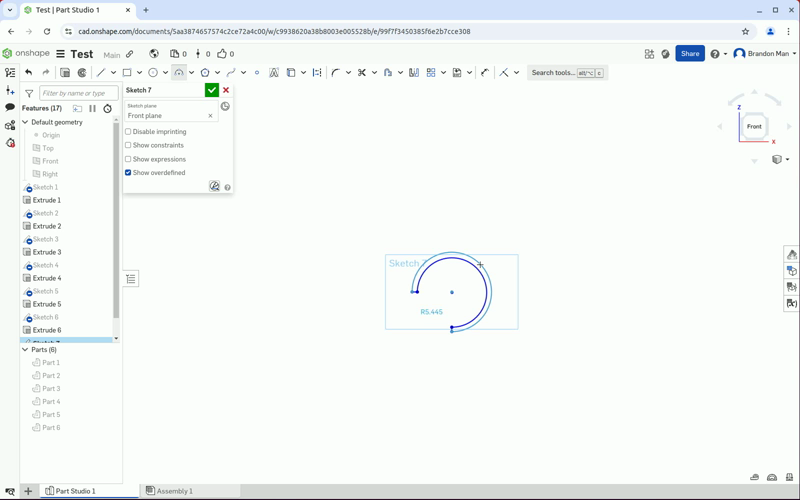
scroll(6)
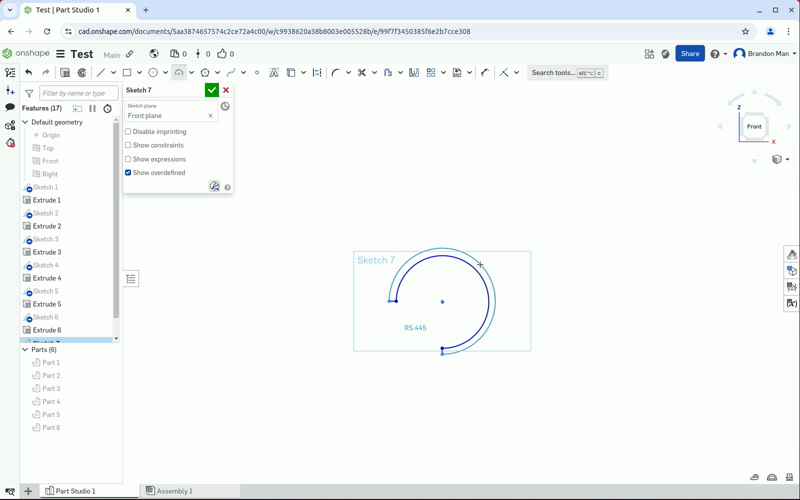
scroll(6)
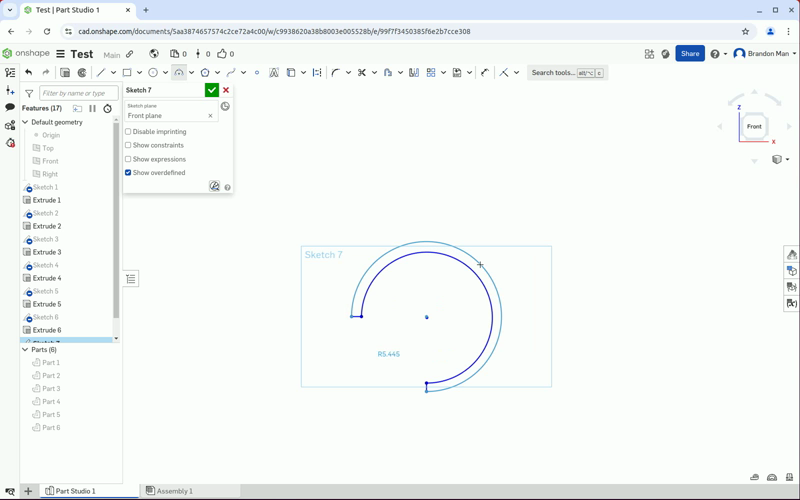
scroll(6)
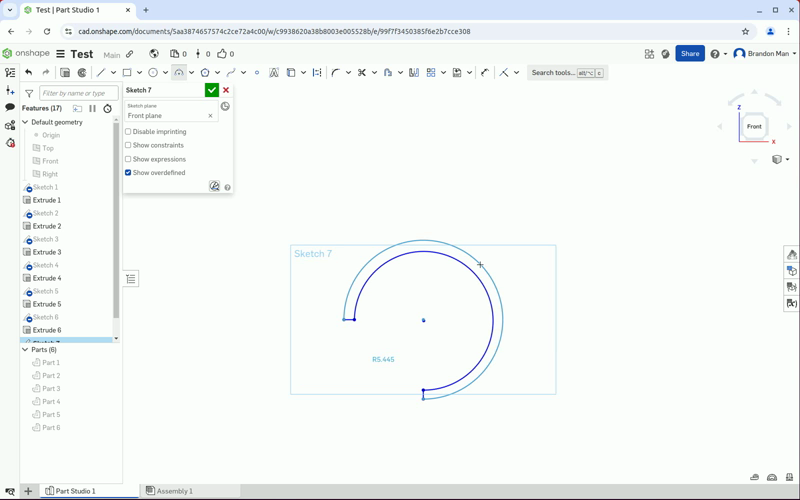
scroll(6)
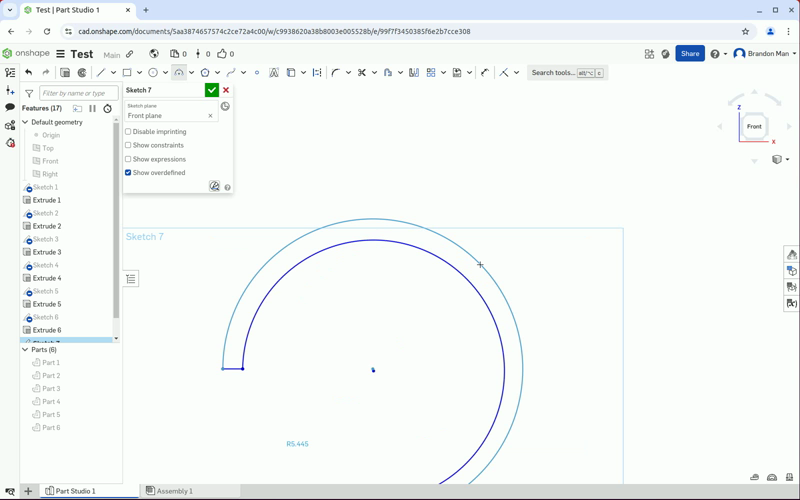
scroll(6)
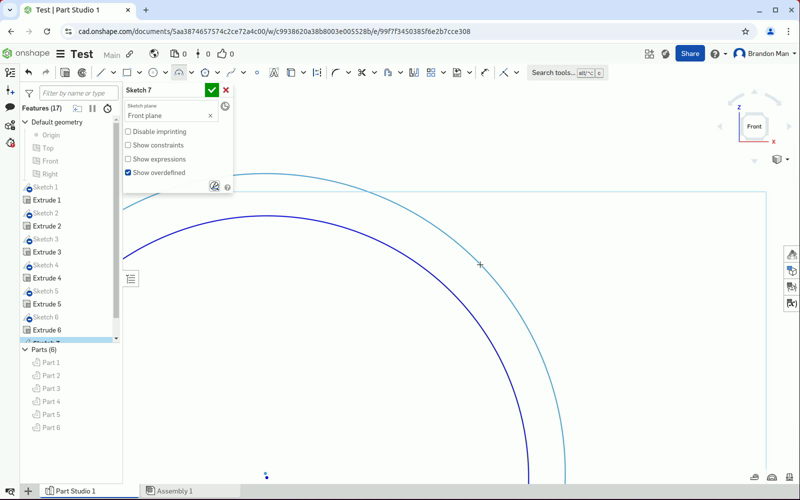
click(480, 264)
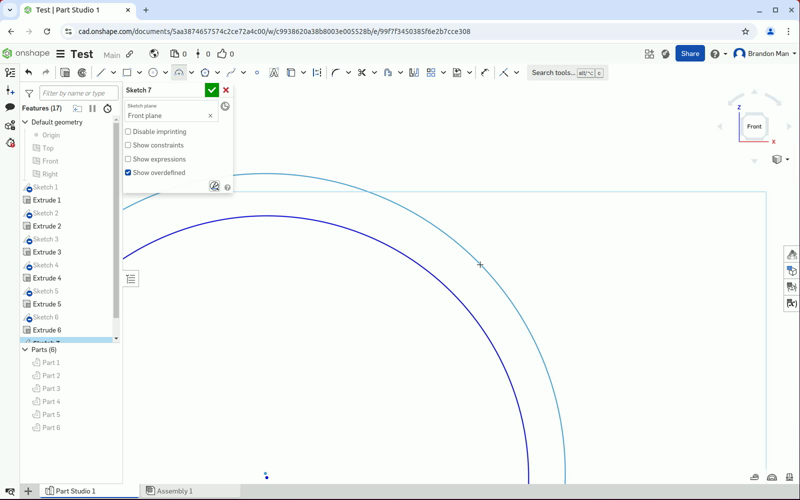
scroll(-6)
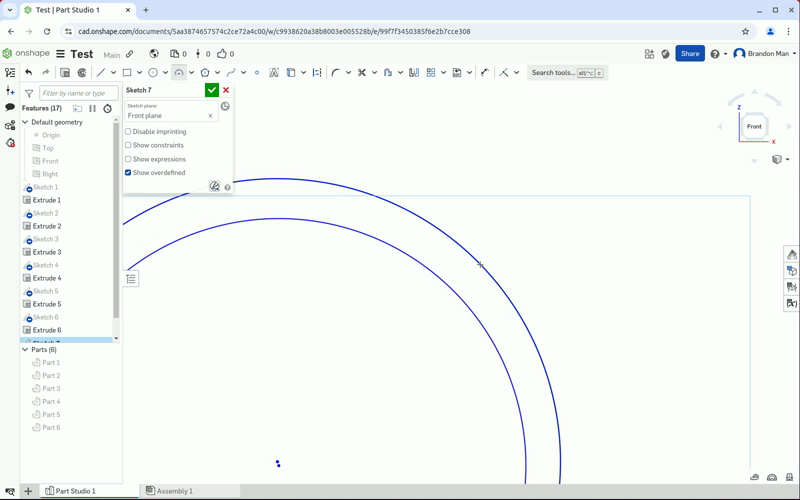
scroll(-6)
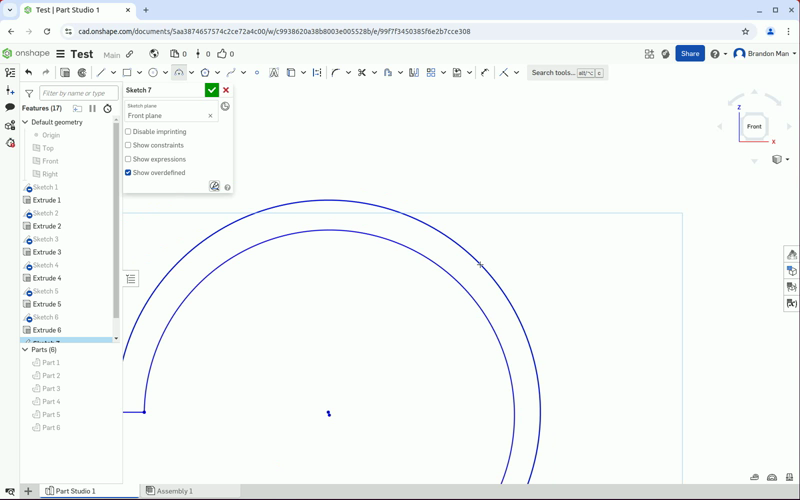
scroll(-6)
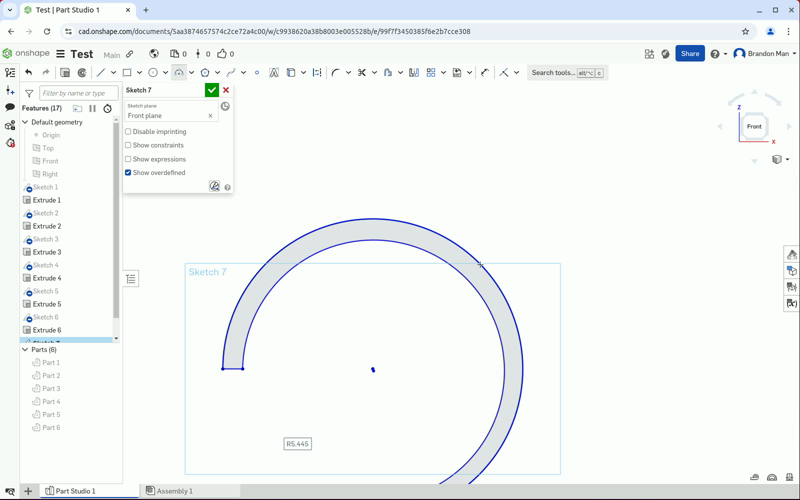
scroll(-6)
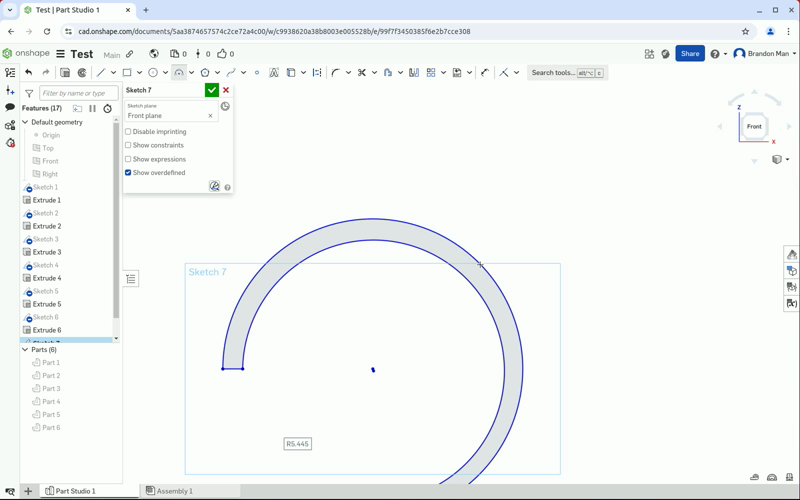
scroll(-6)
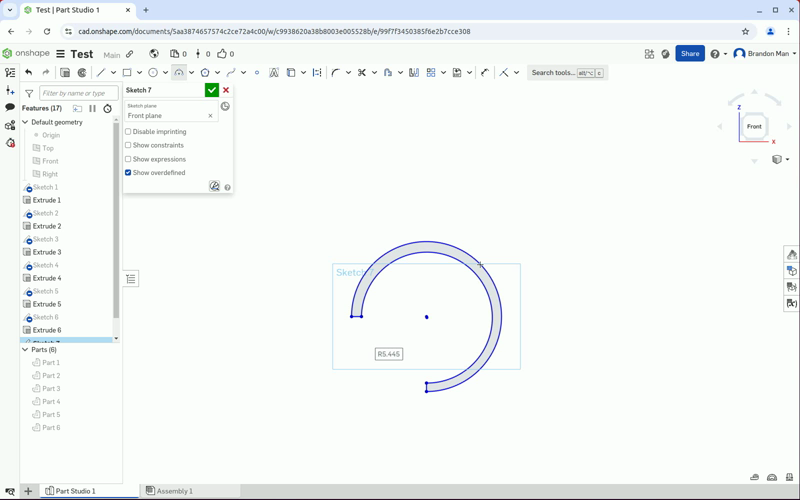
scroll(-6)
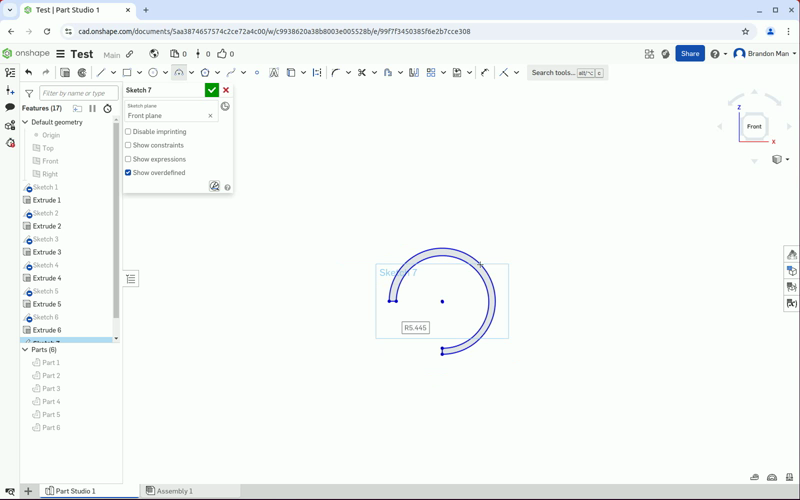
scroll(-6)
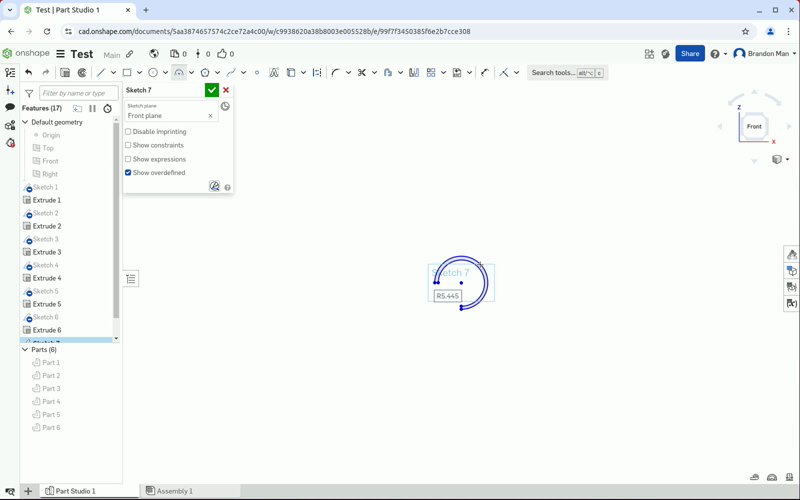
key_up(shift)
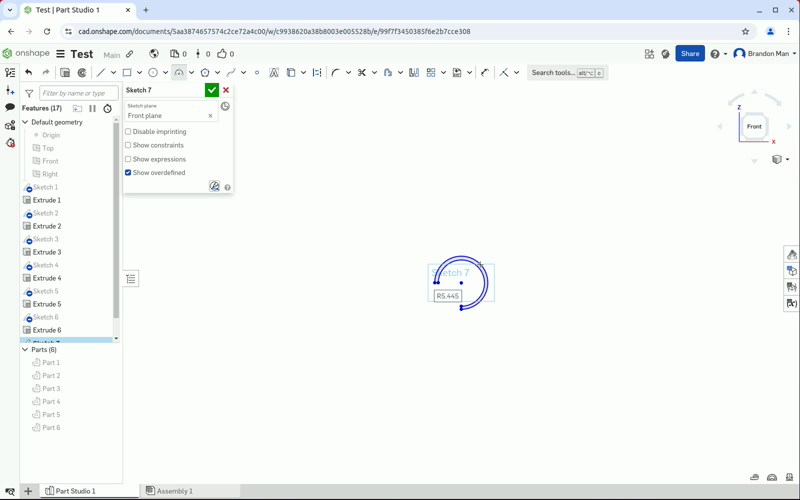
key(esc)
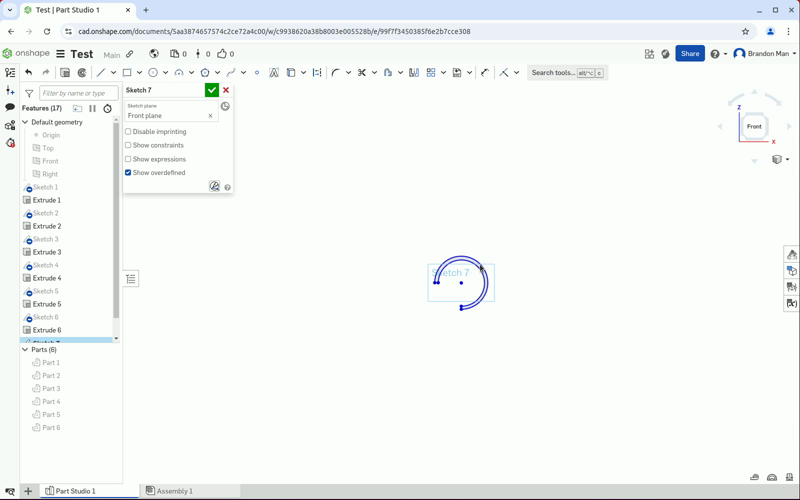
mouse_move(480, 268)
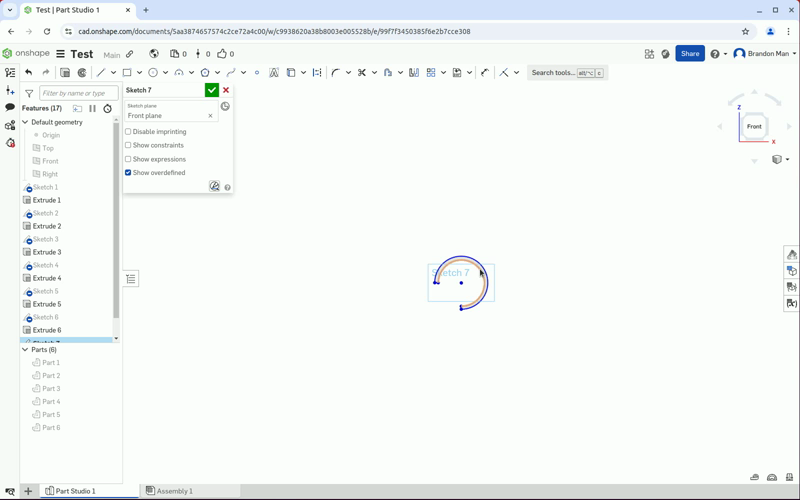
scroll(6)
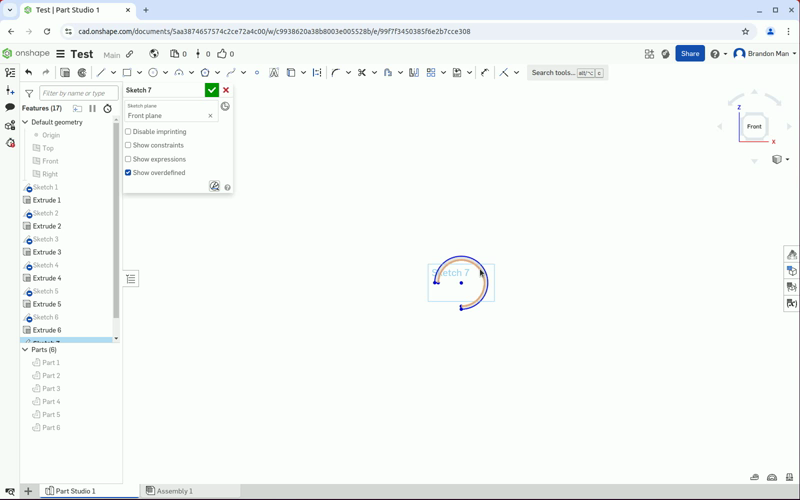
scroll(6)
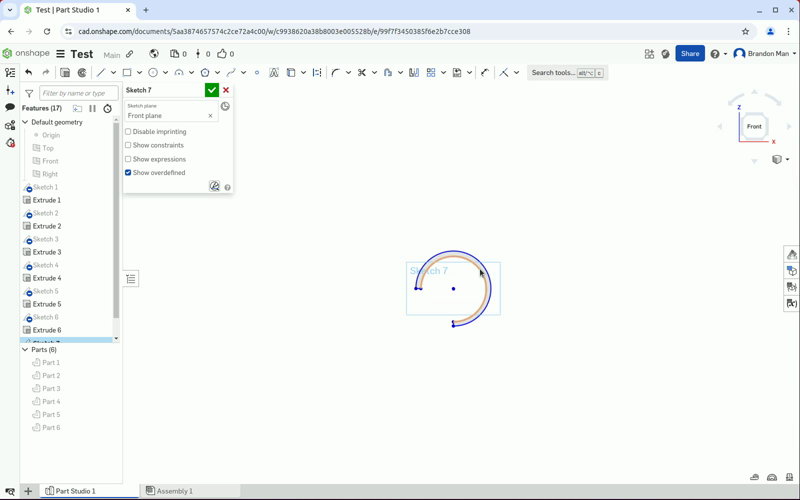
scroll(6)
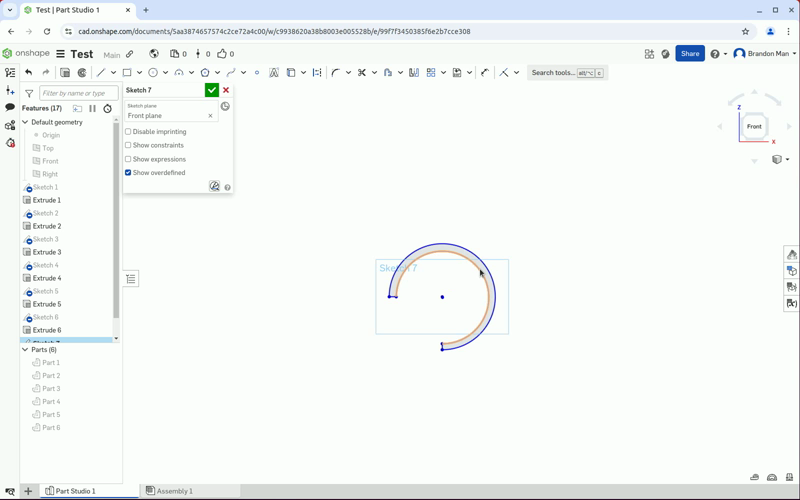
scroll(6)
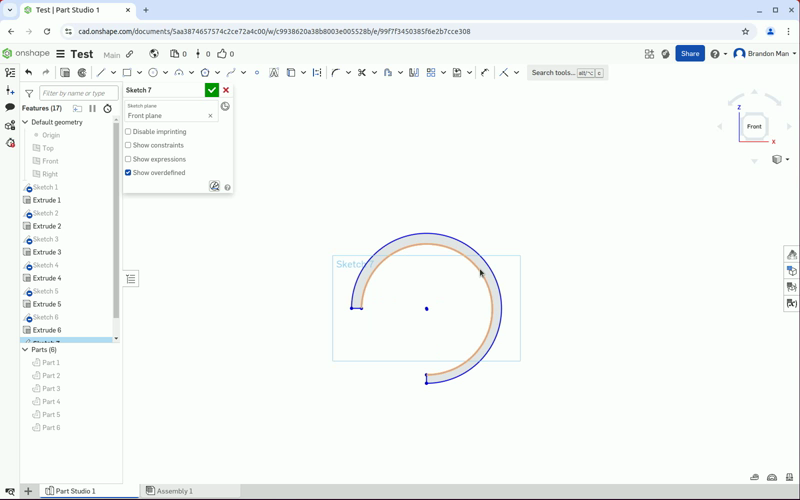
scroll(6)
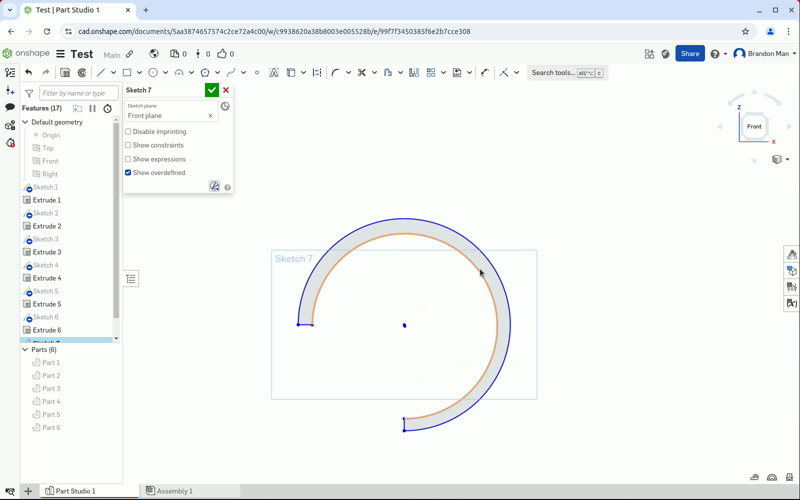
scroll(6)
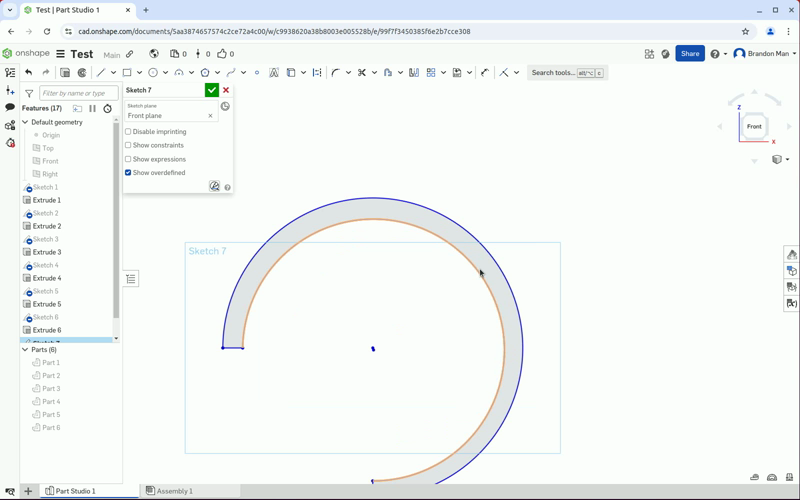
scroll(6)
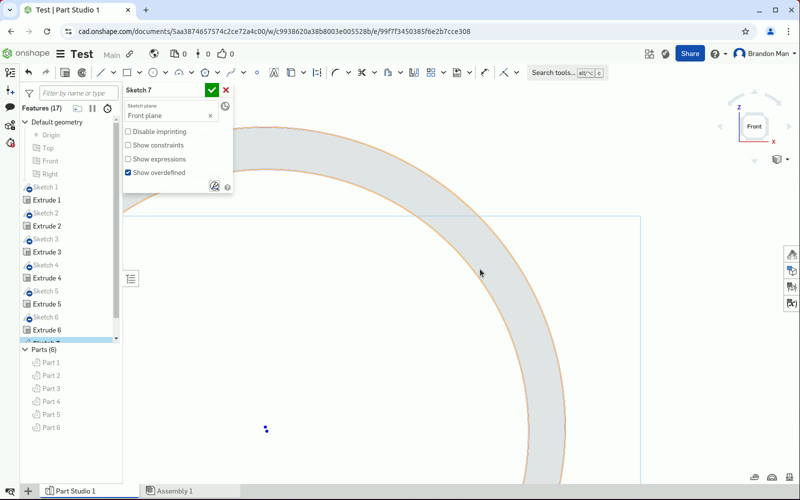
click(480, 268)
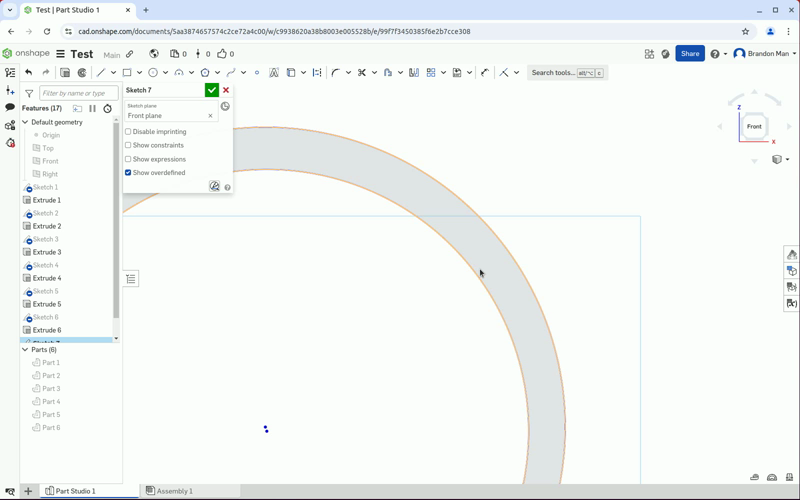
scroll(-6)
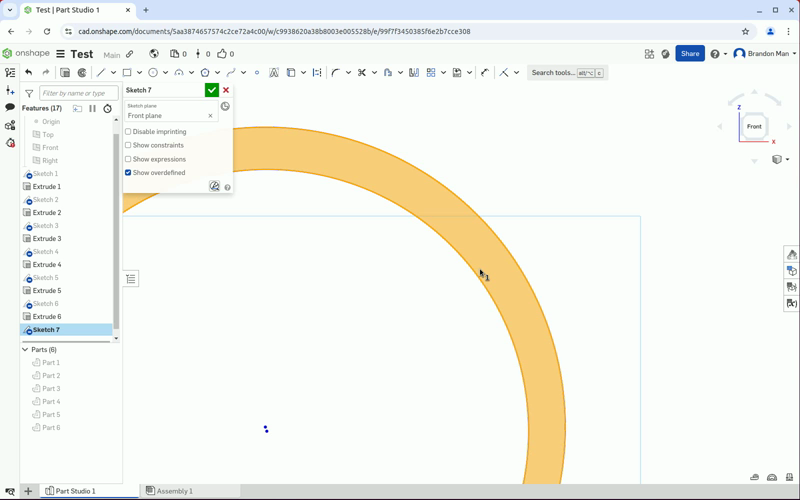
scroll(-6)
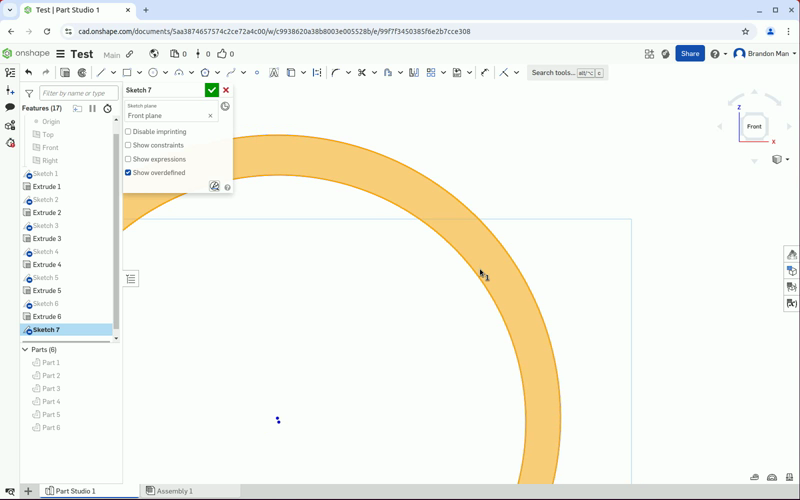
scroll(-6)
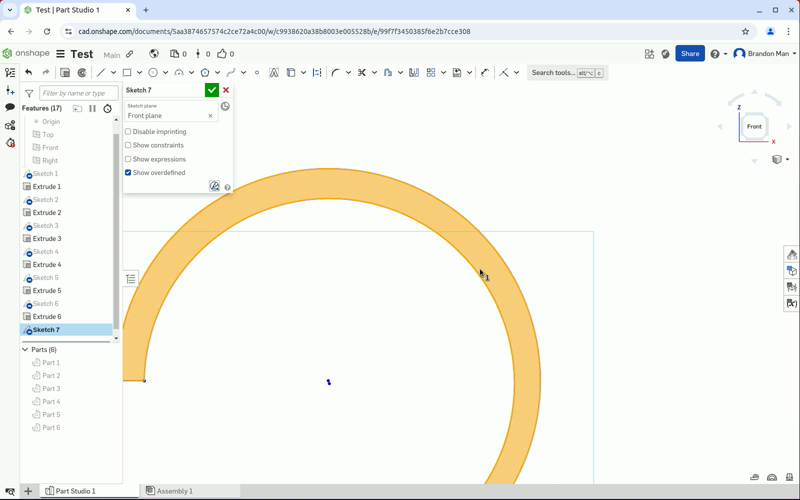
scroll(-6)
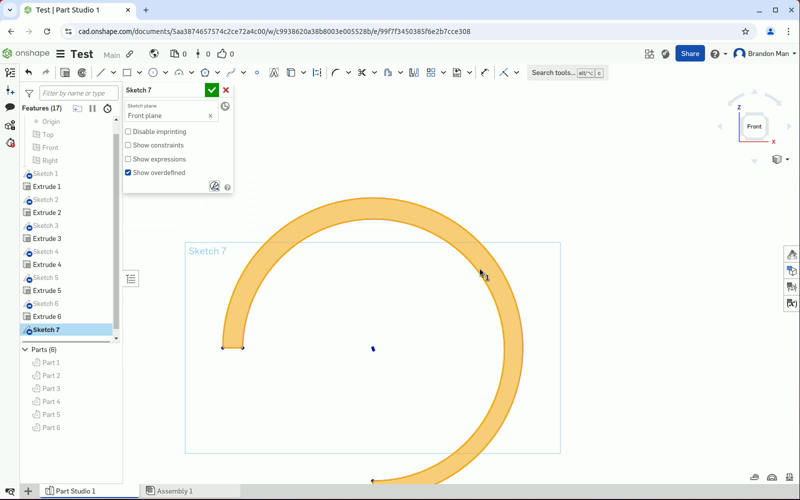
scroll(-6)
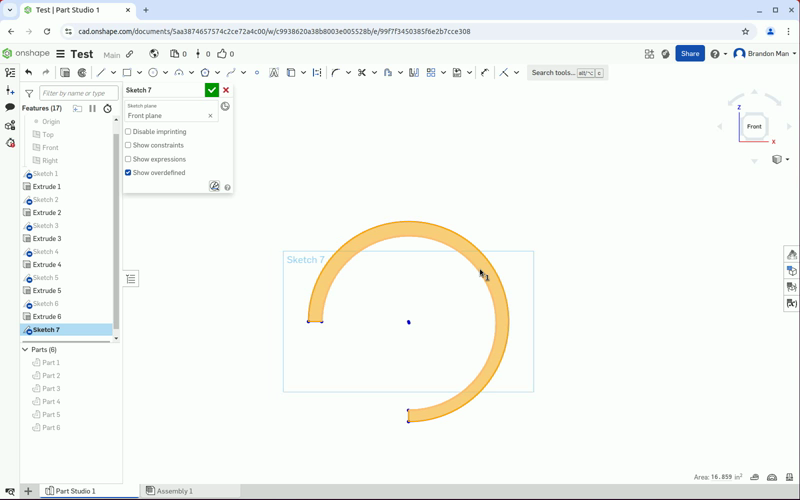
scroll(-6)
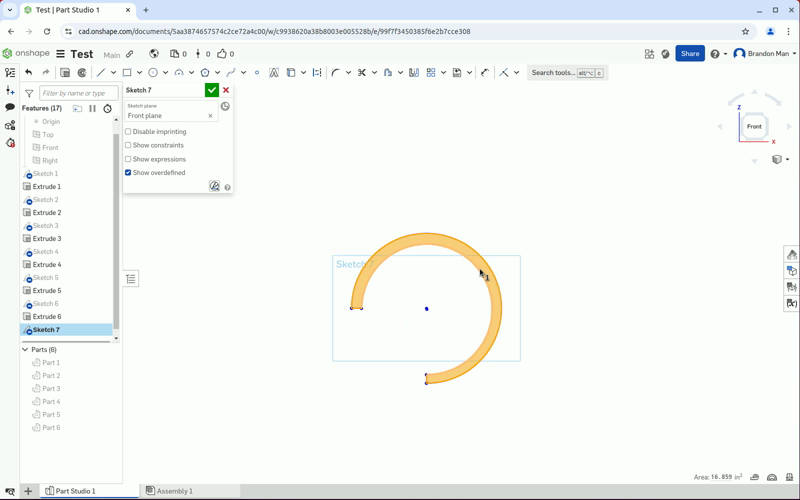
scroll(-6)
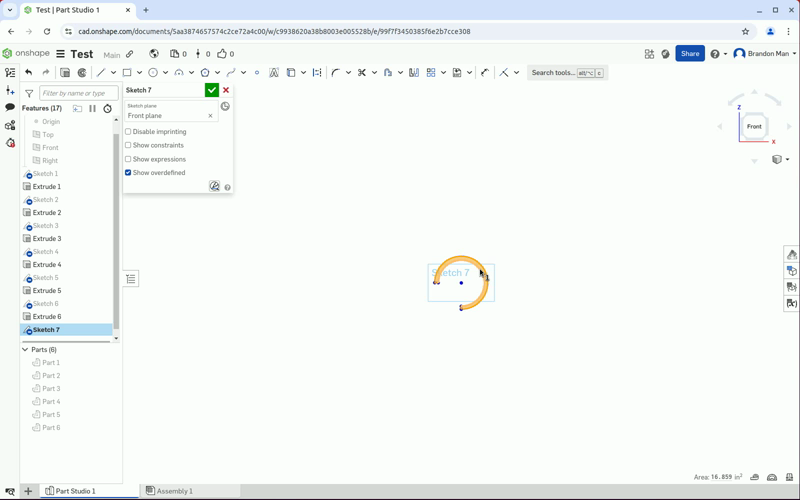
mouse_move(73, 352)
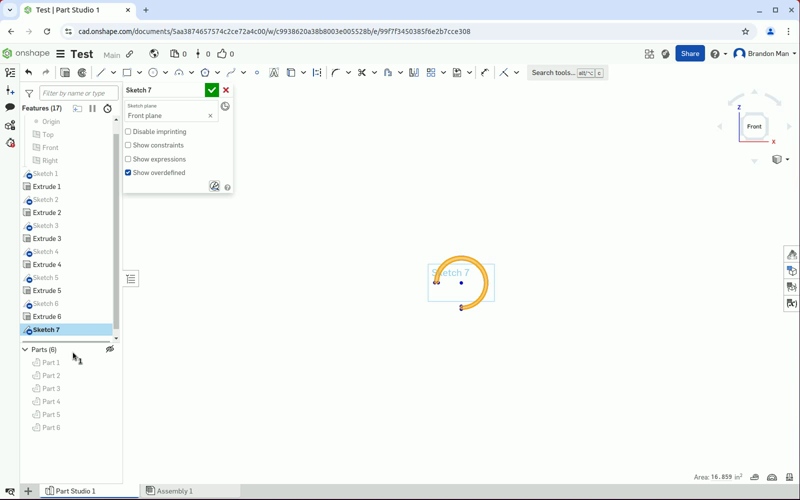
key(shift+y)
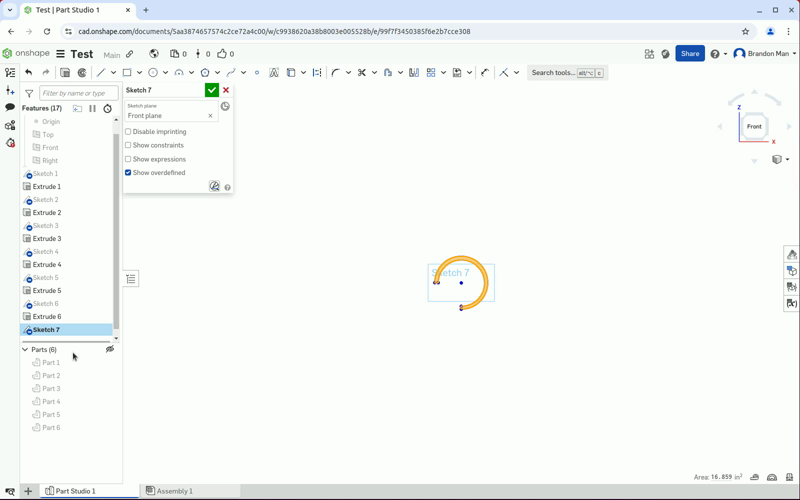
key(shift+e)
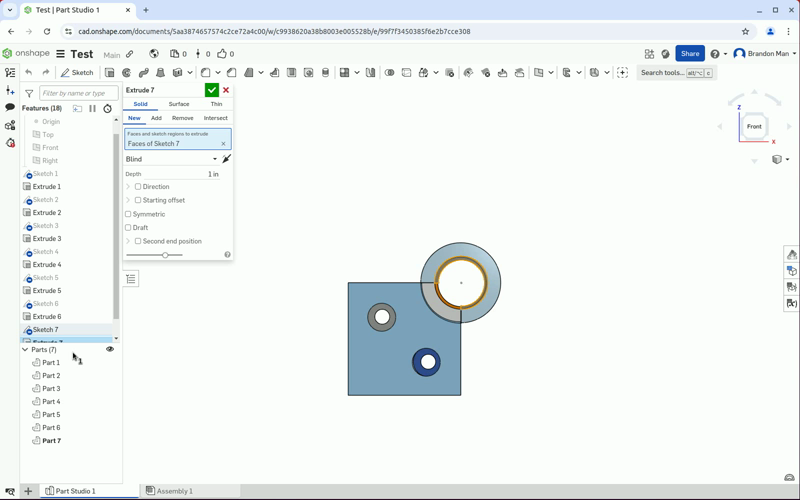
mouse_move(143, 106)
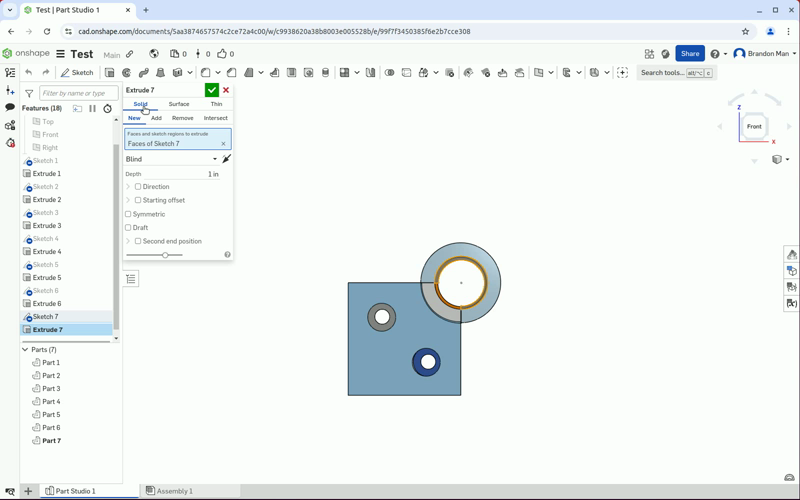
click(143, 106)
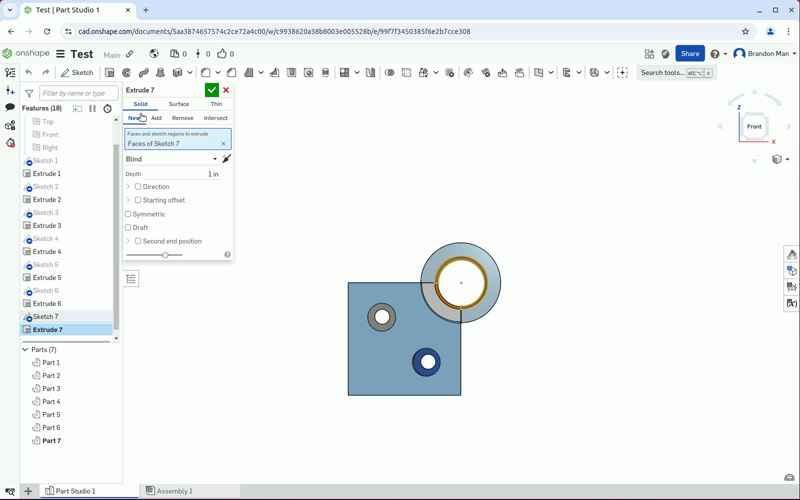
mouse_move(137, 120)
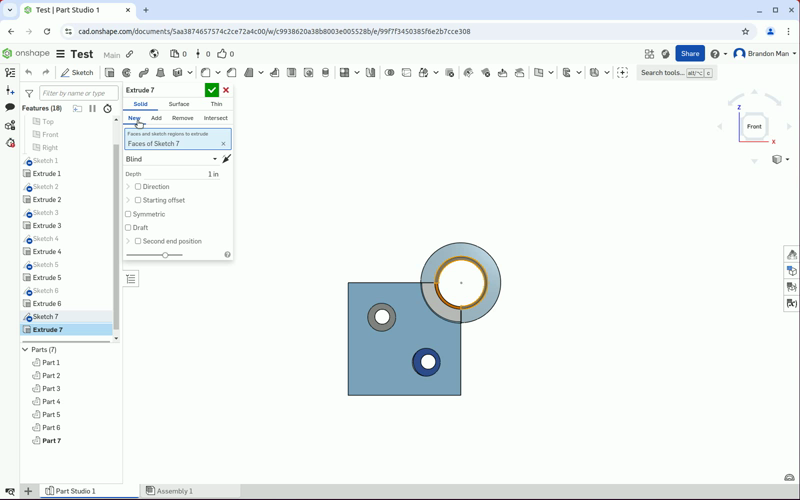
click(137, 120)
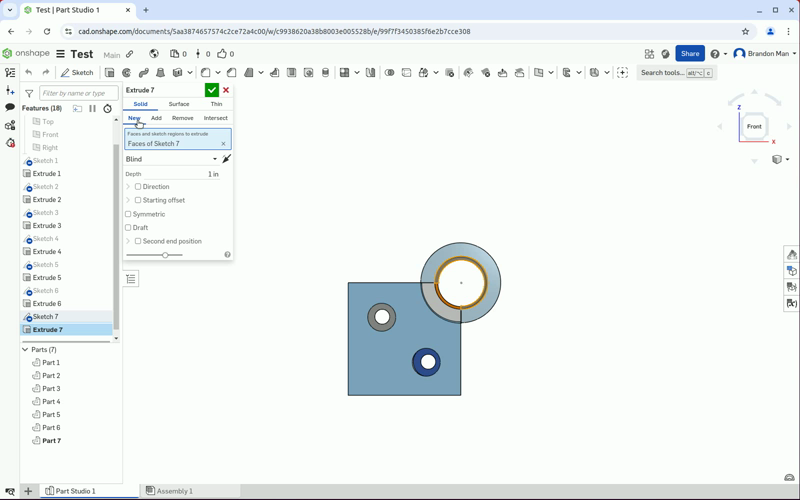
key(tab, 4)
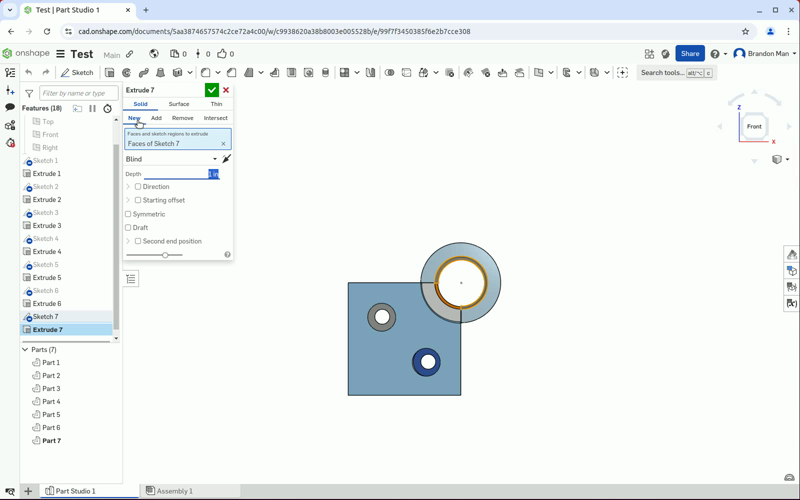
text(0.963)
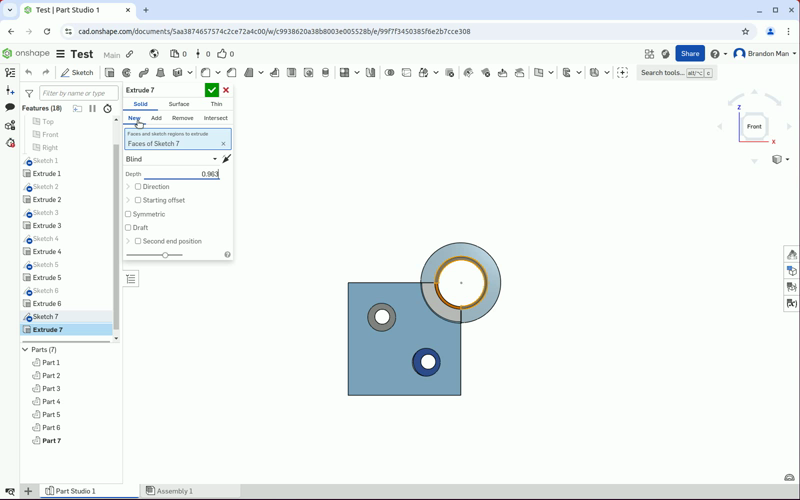
key(enter)
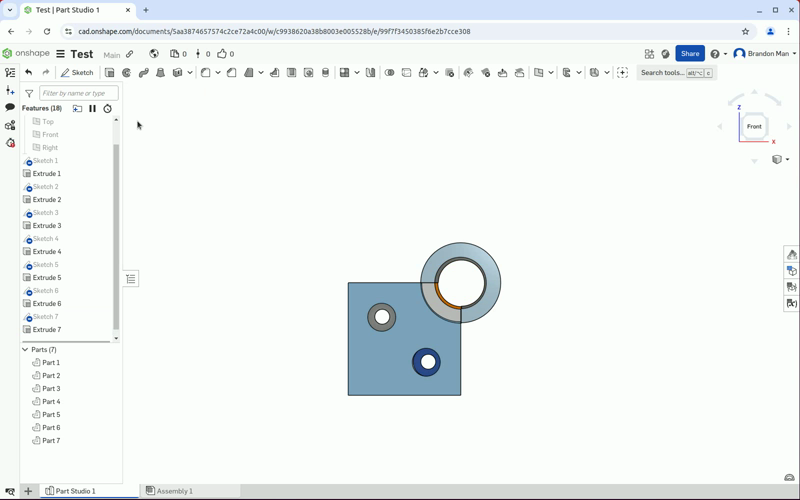
key(shift+h)
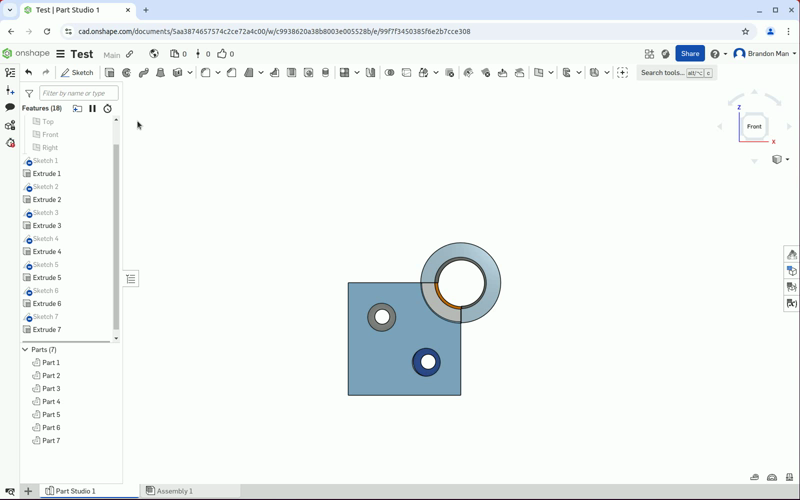
key(shift+h)
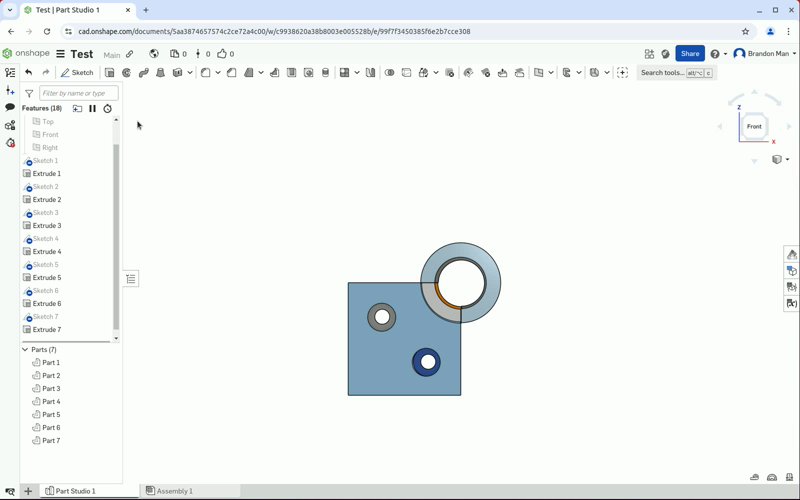
key(shift+7)
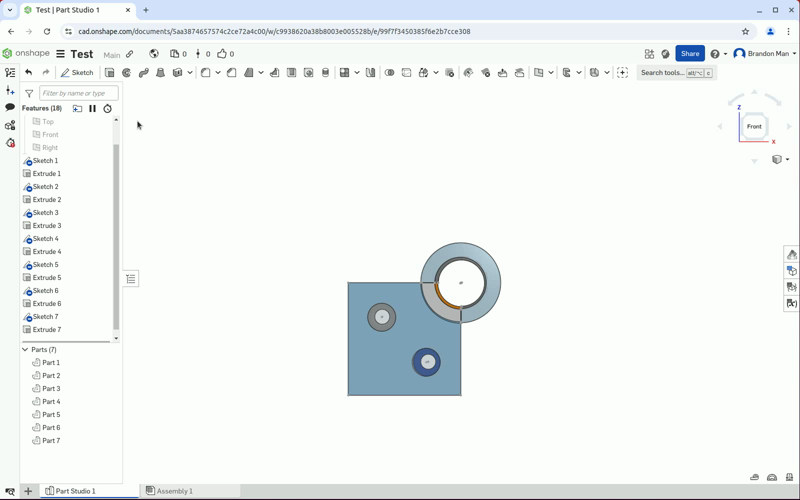
key(left, 2)
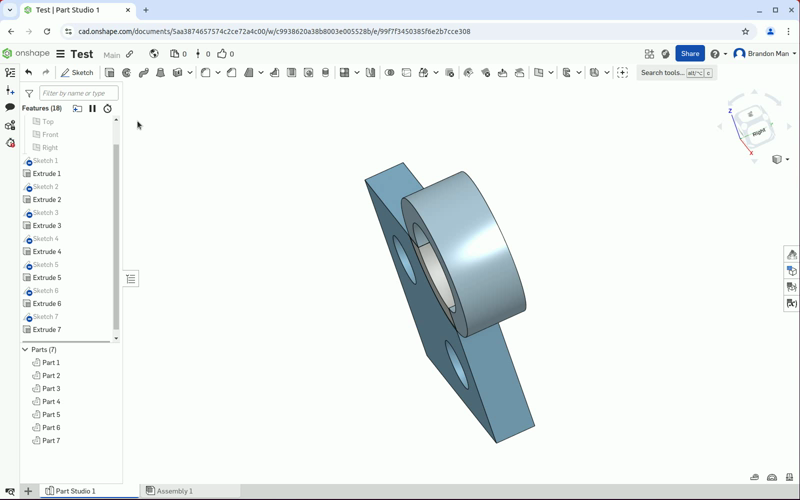
key(down, 2)
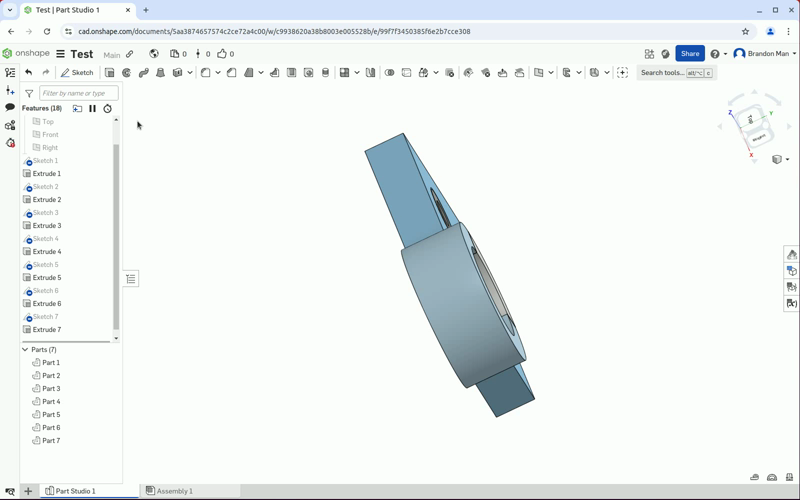
key(up, 2)
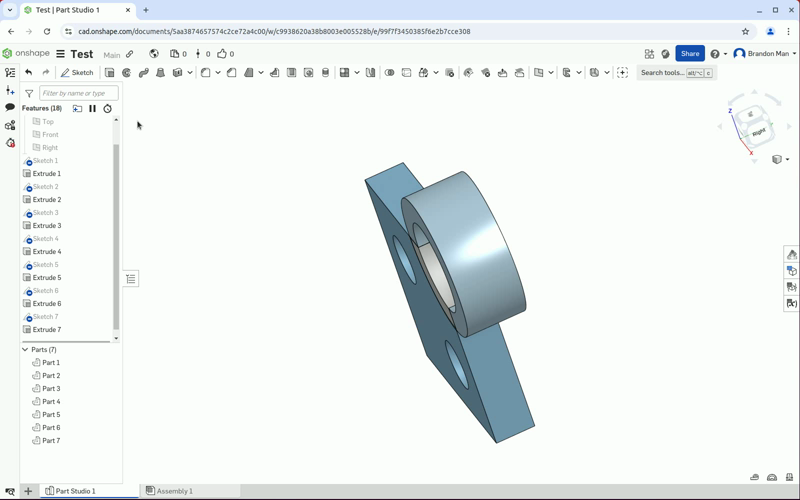
key(right, 2)
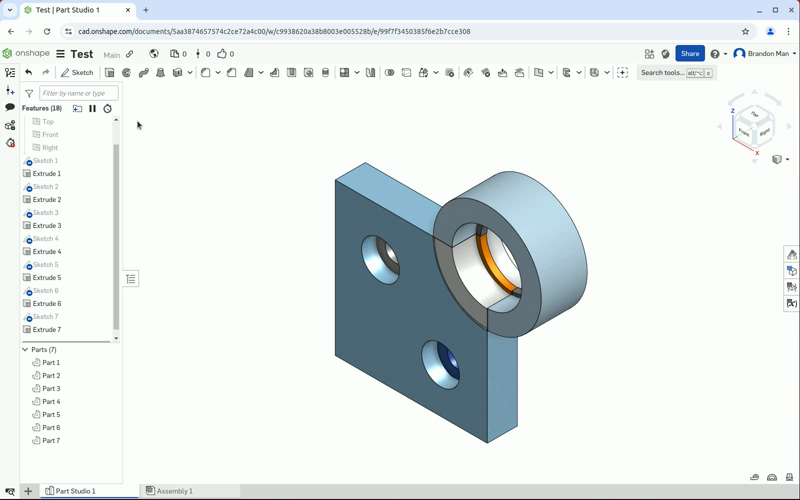
mouse_move(69, 163)
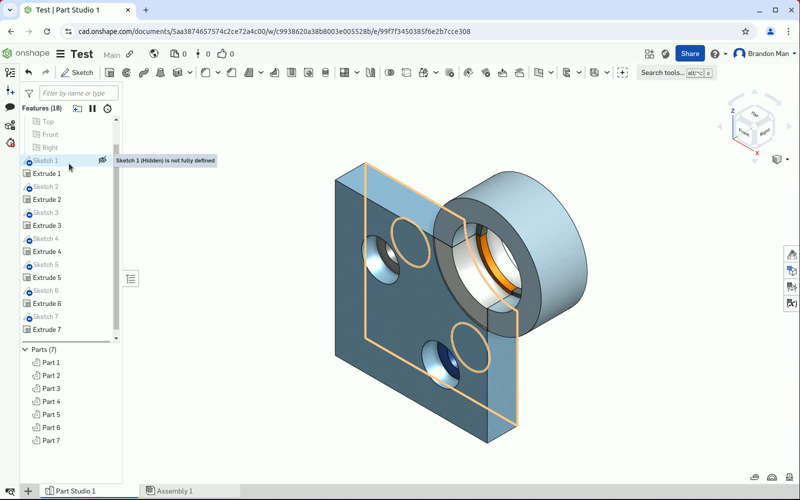
click(69, 163)